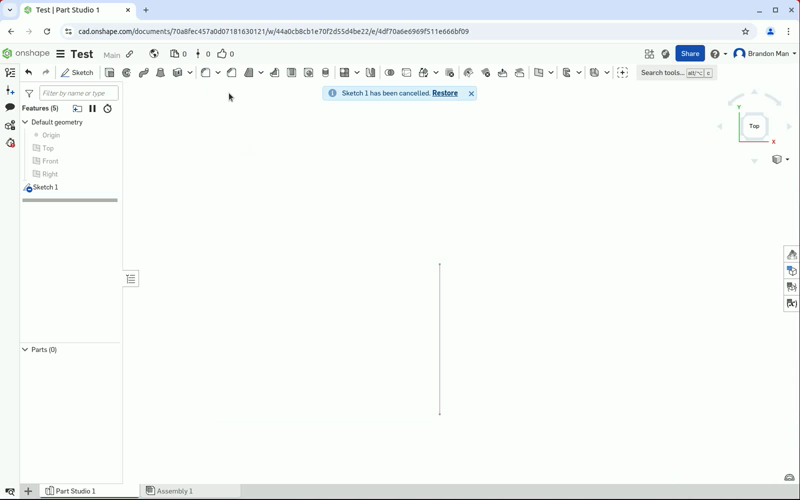
key(shift+h)
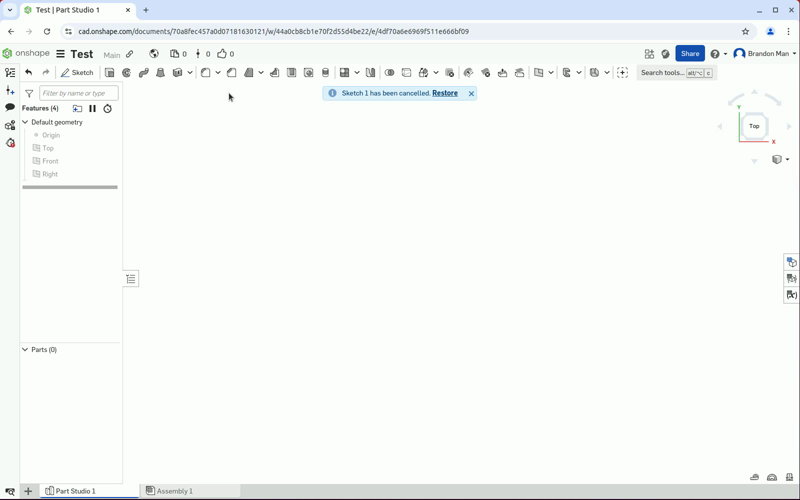
mouse_move(73, 352)
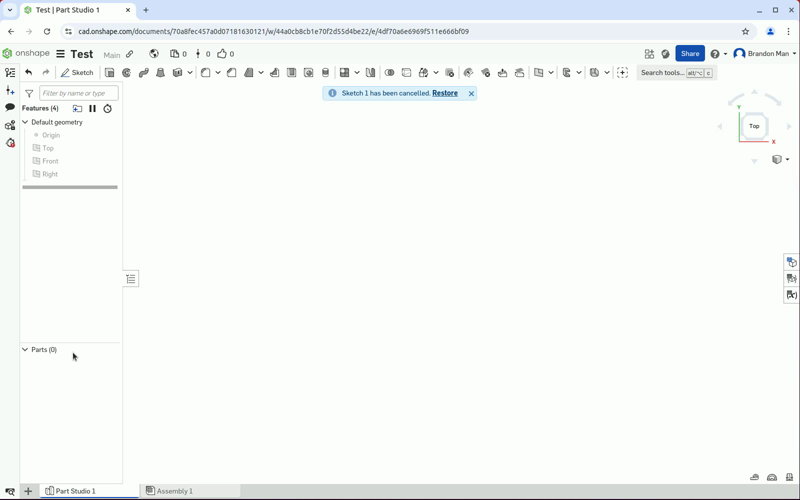
key(y)
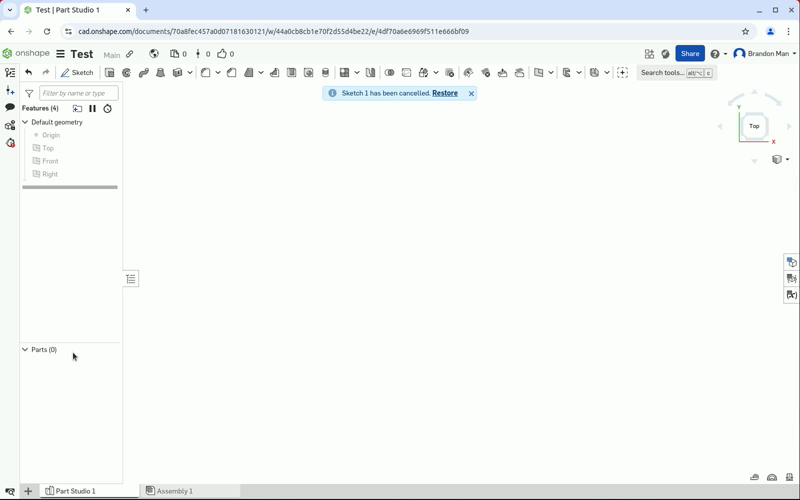
key(shift+p)
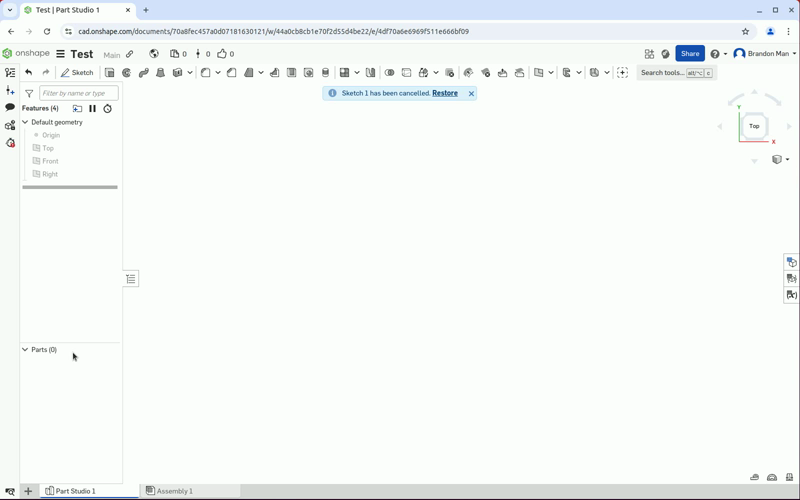
key(space)
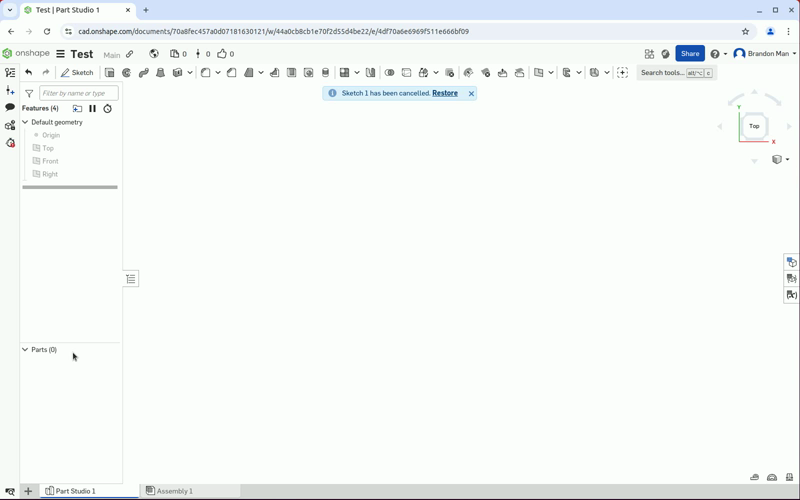
key_down(shift)
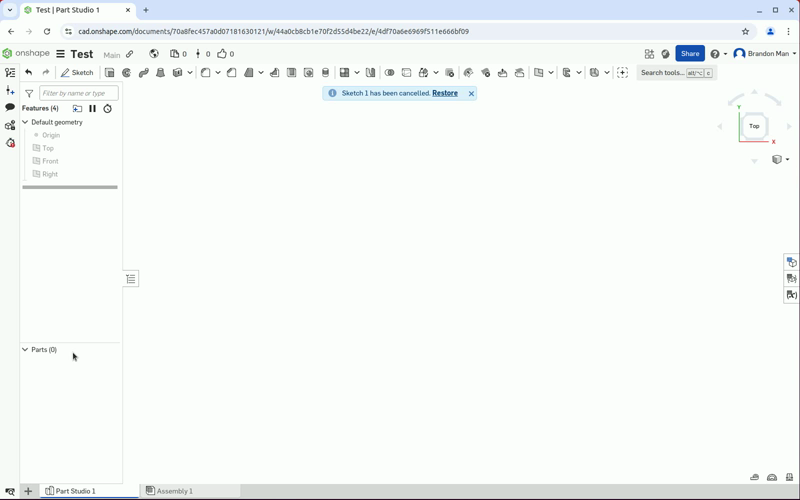
key(up)
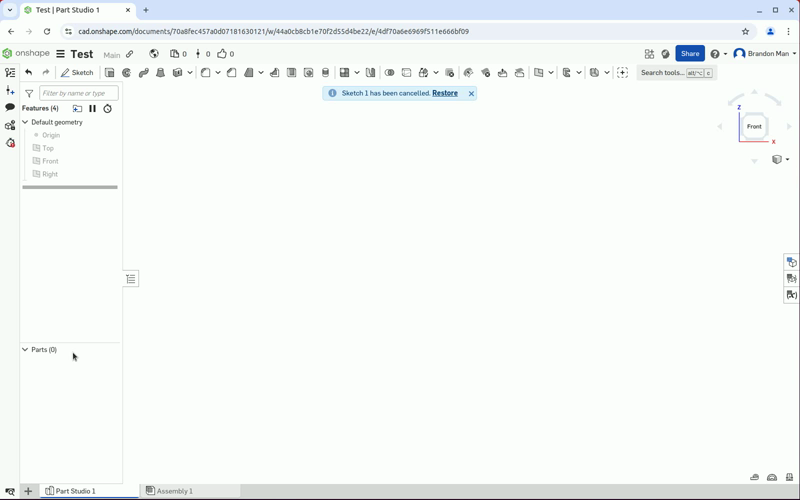
key_up(shift)
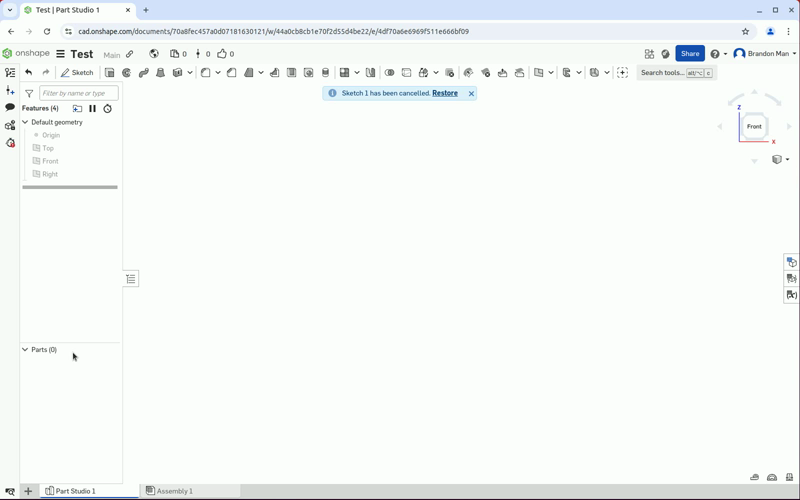
mouse_move(73, 352)
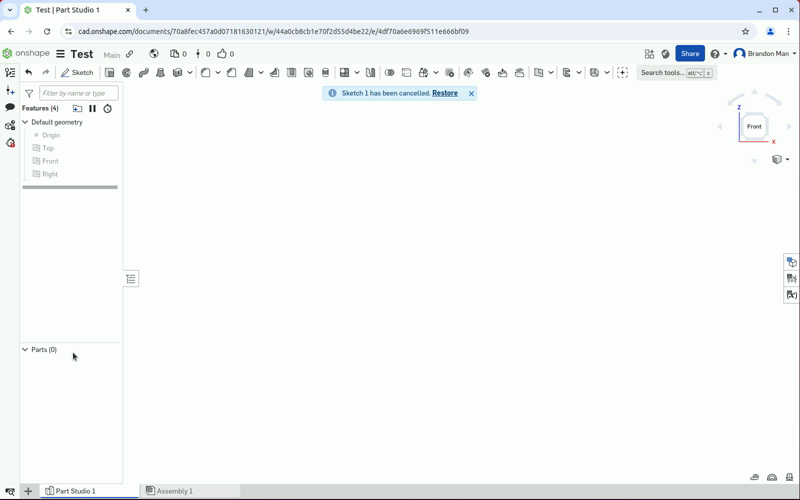
key(shift+y)
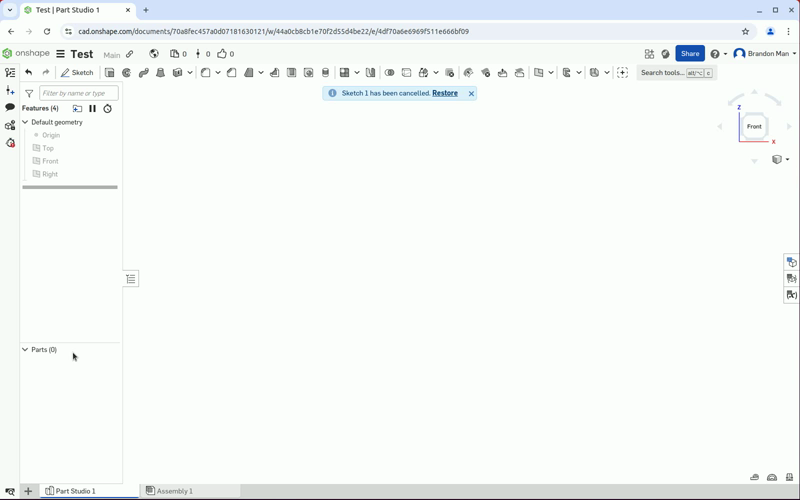
key(shift+s)
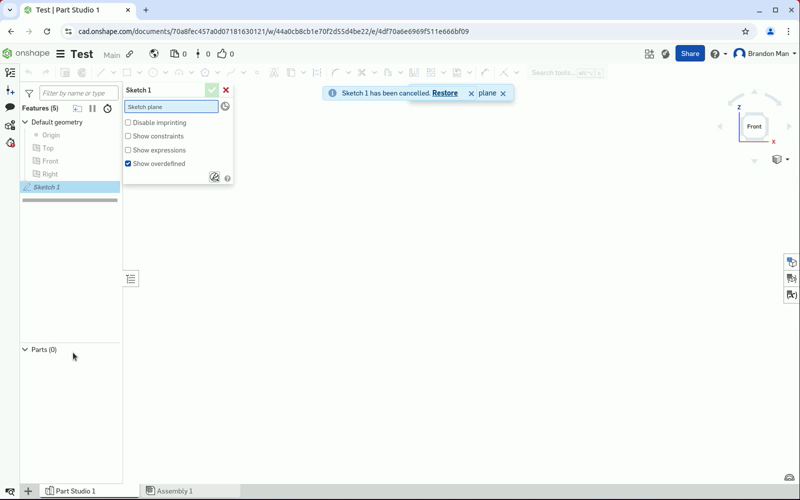
mouse_move(73, 163)
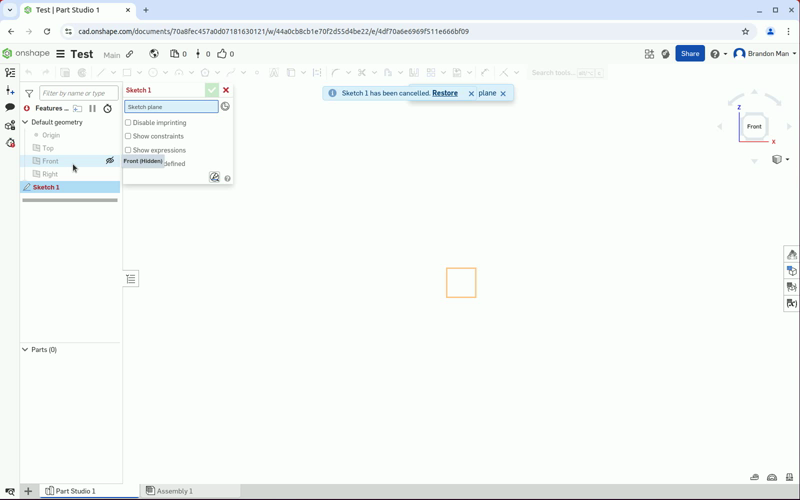
click(73, 163)
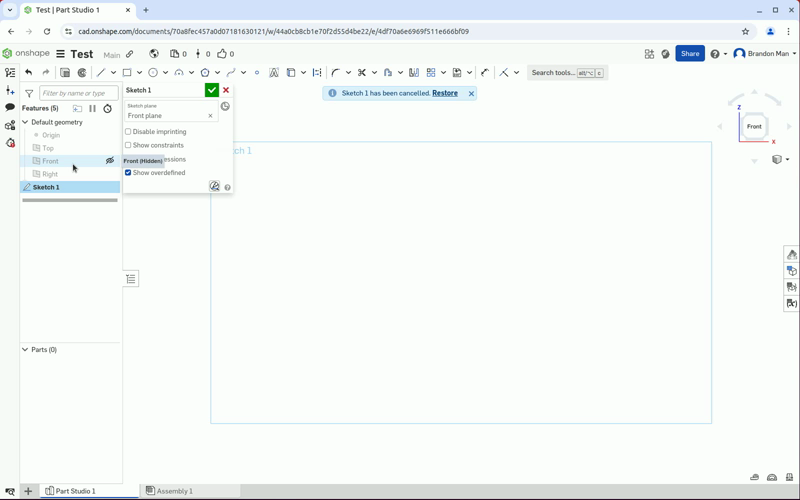
mouse_move(73, 352)
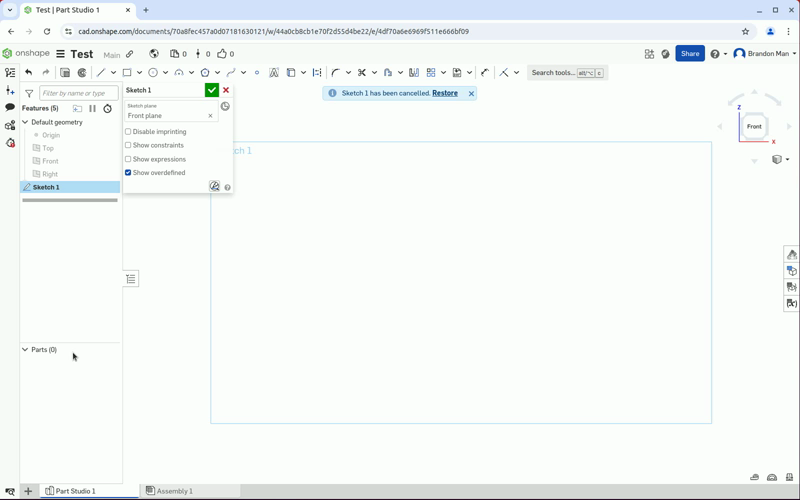
key(y)
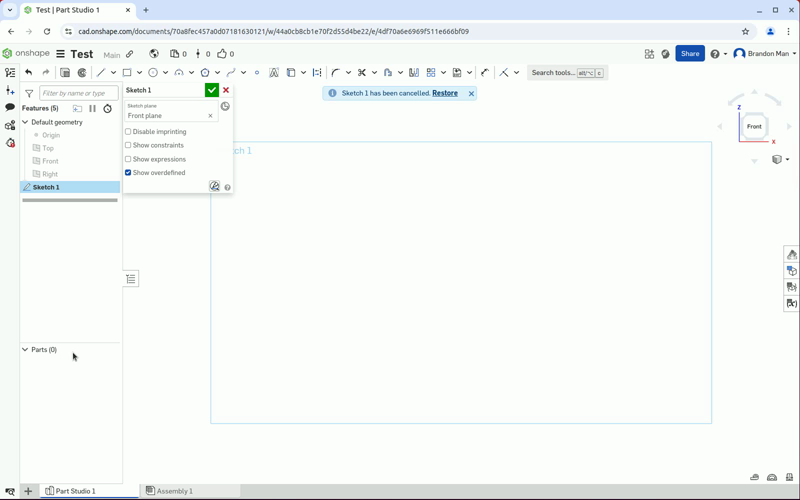
key(l)
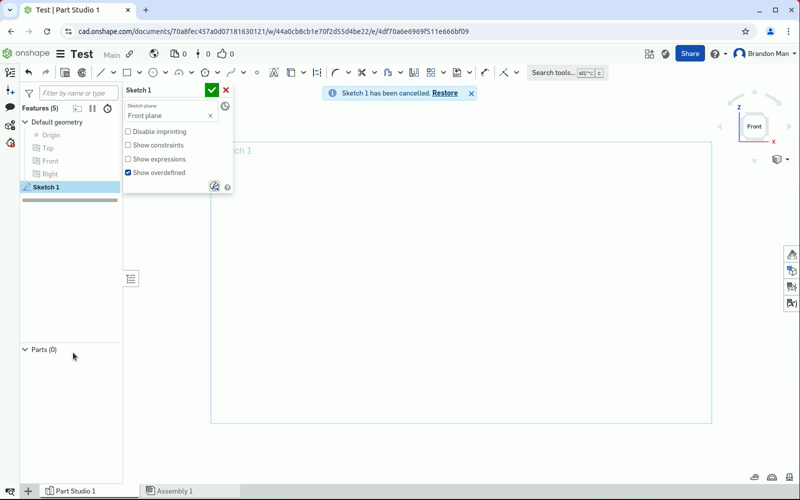
key_down(shift)
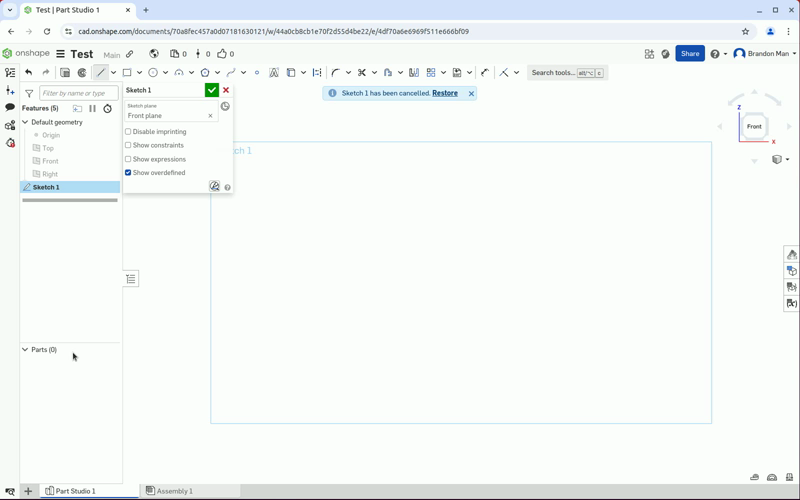
mouse_move(366, 245)
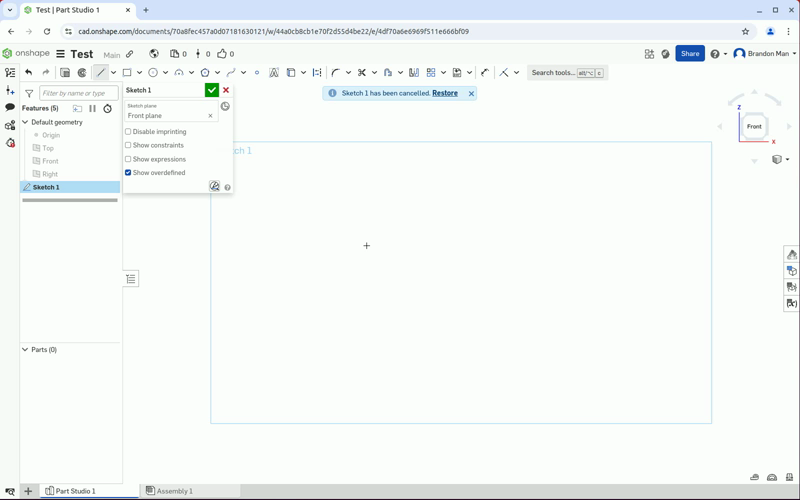
click(366, 245)
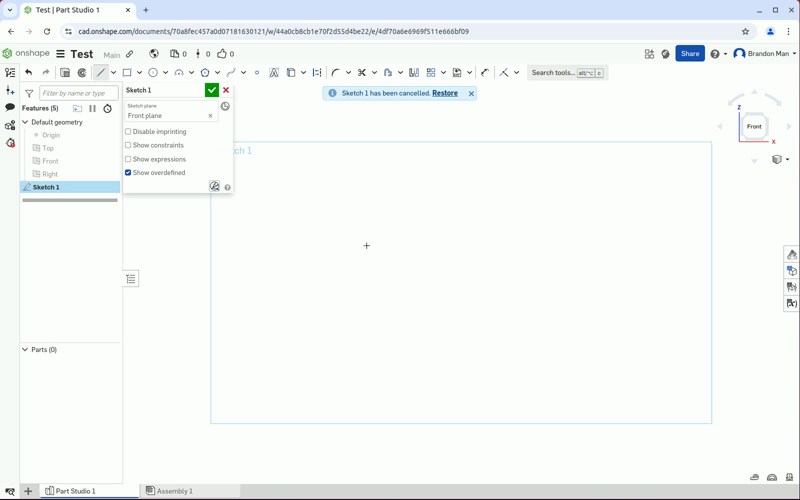
key_up(shift)
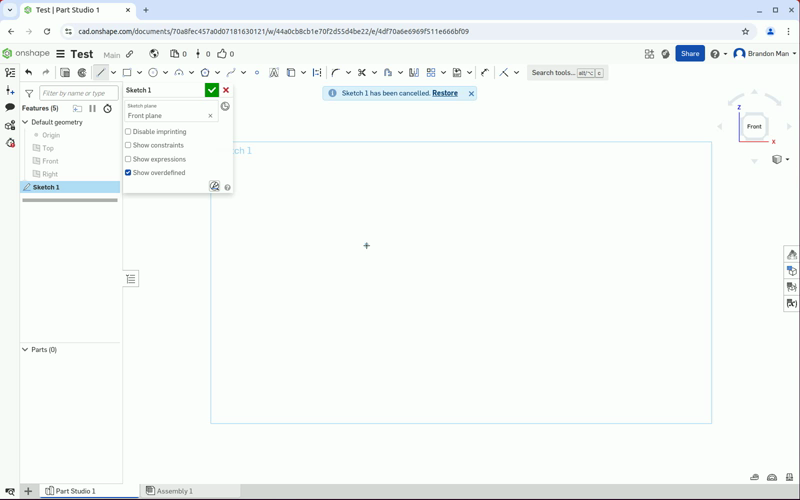
key_down(shift)
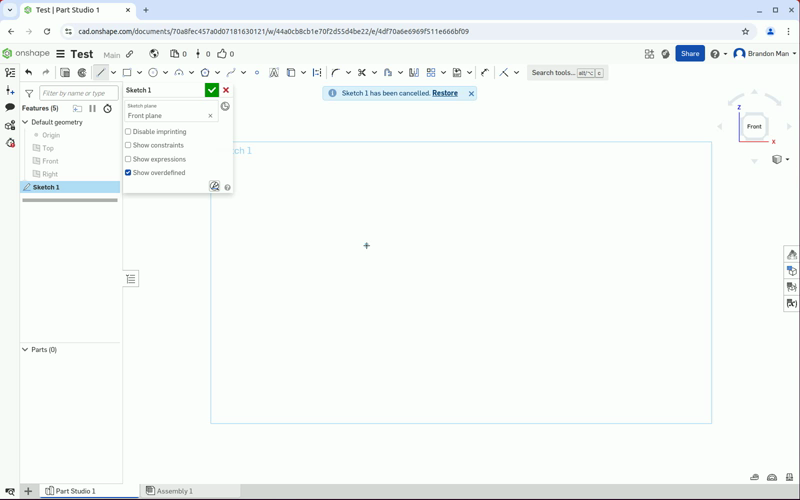
mouse_move(396, 245)
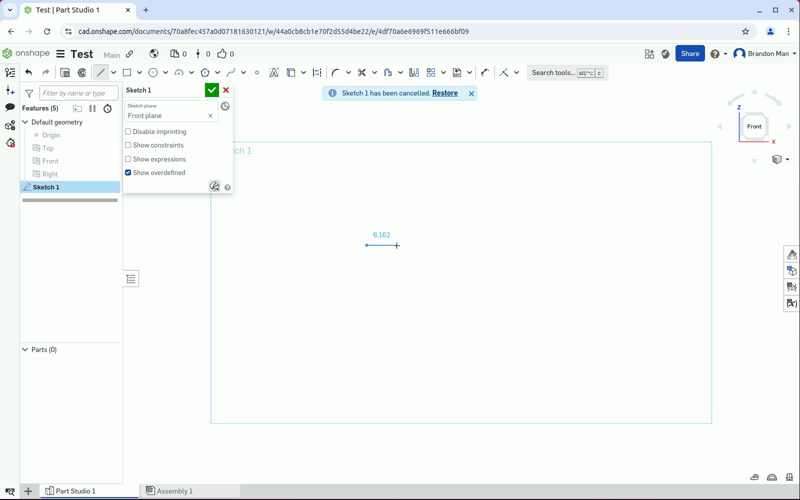
mouse_move(366, 207)
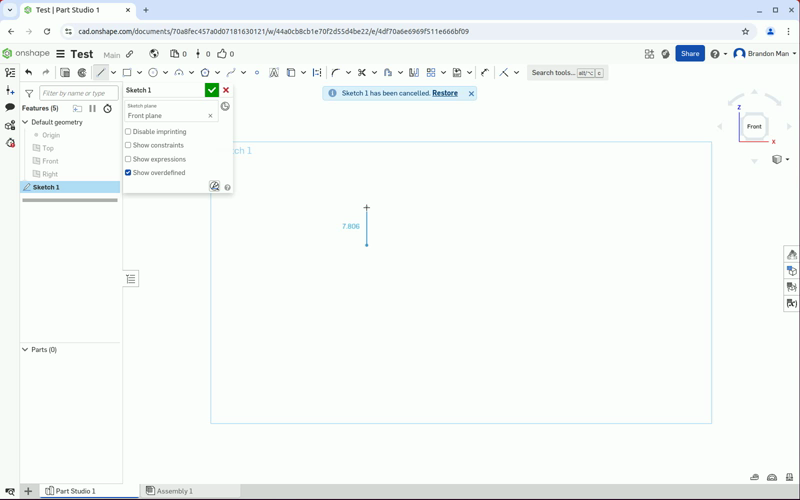
click(366, 207)
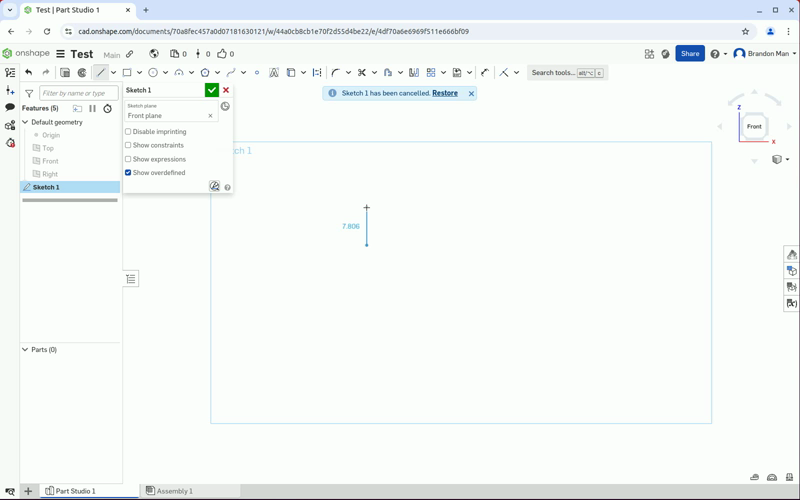
key_up(shift)
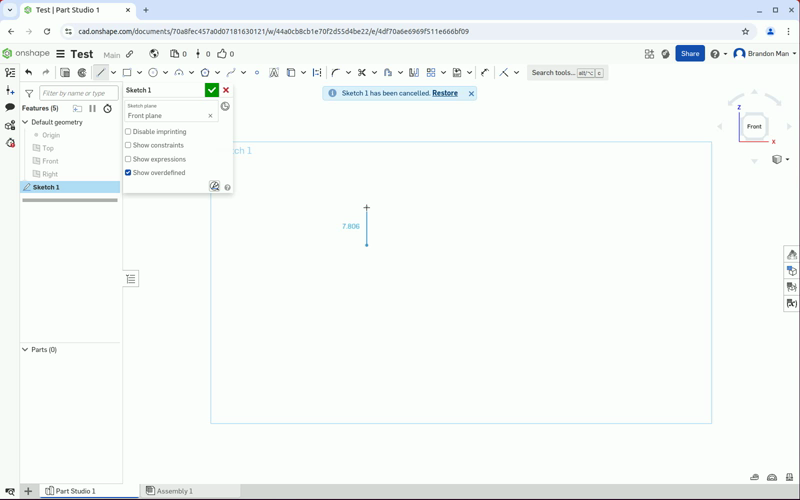
key(esc)
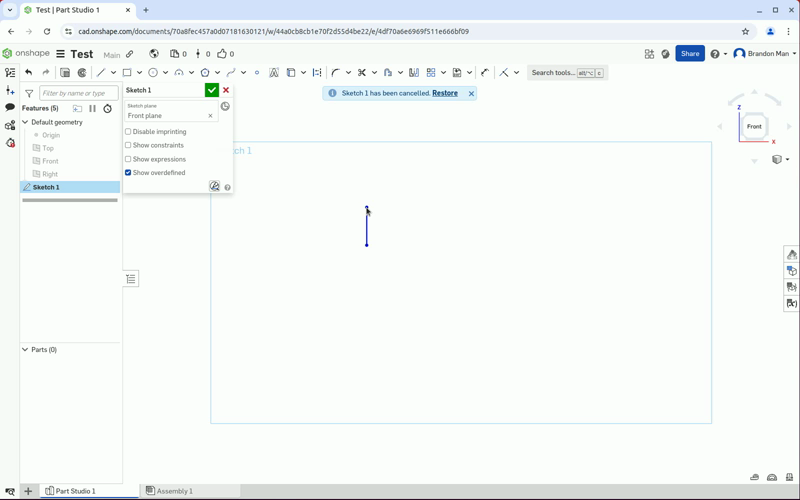
key(a)
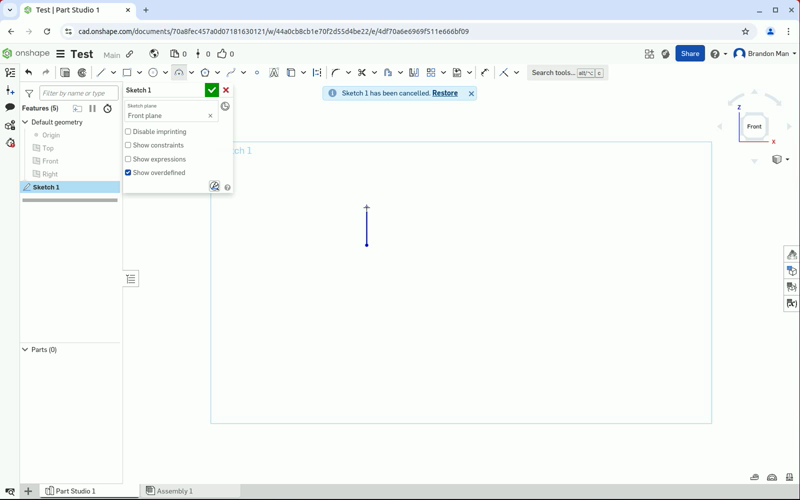
mouse_move(366, 207)
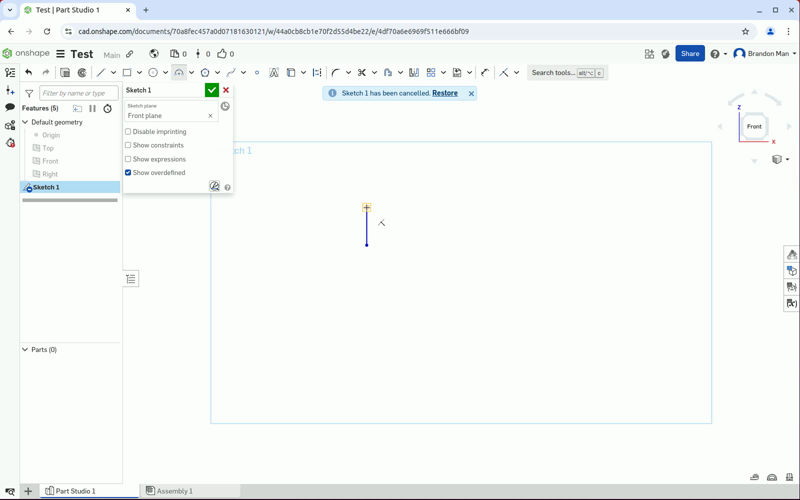
click(366, 207)
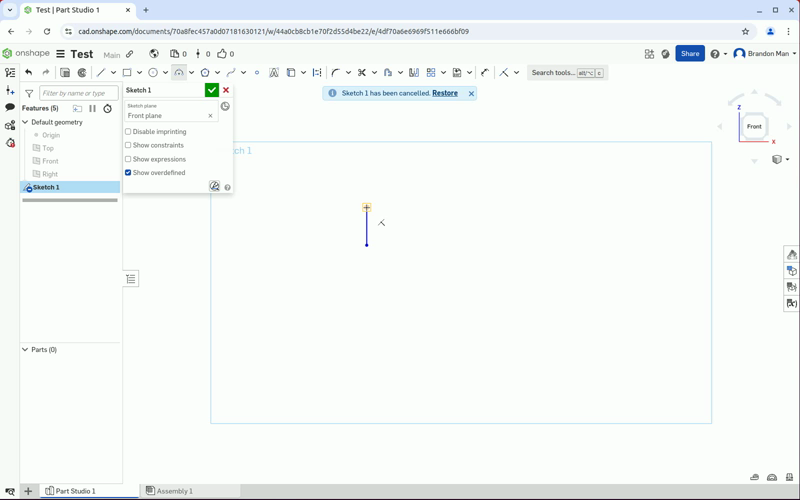
mouse_move(366, 245)
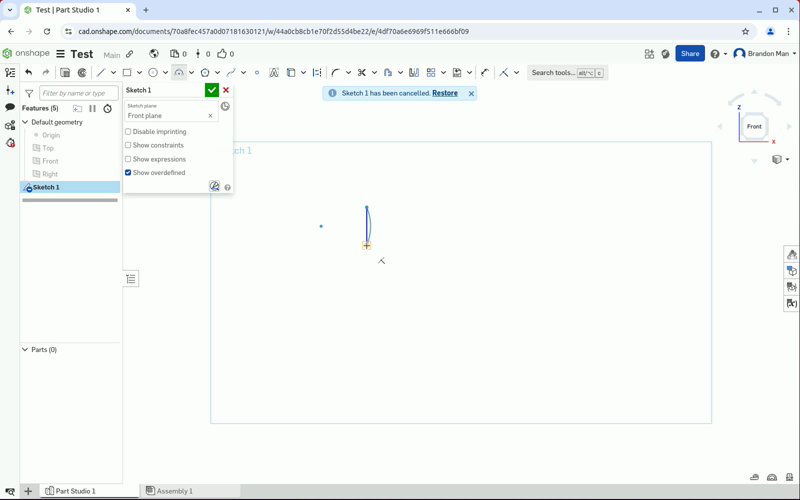
click(366, 245)
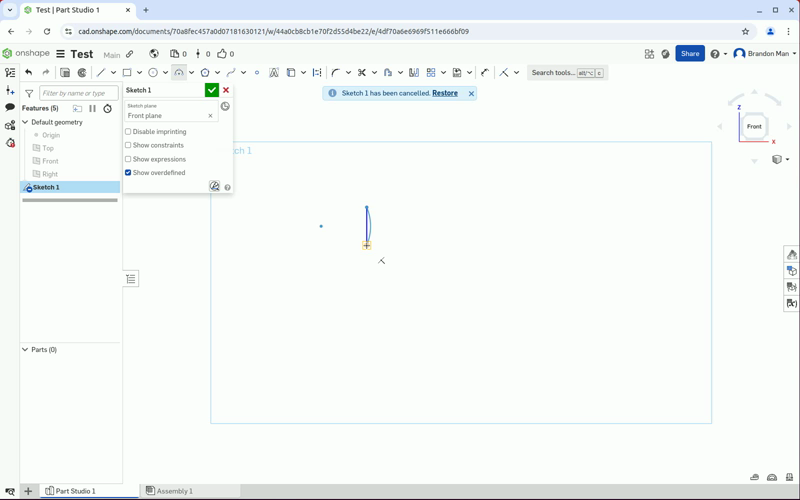
key_down(shift)
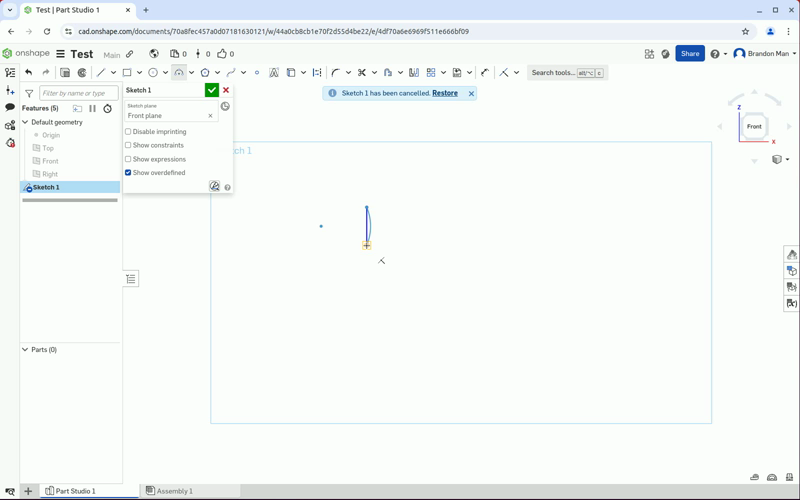
mouse_move(347, 226)
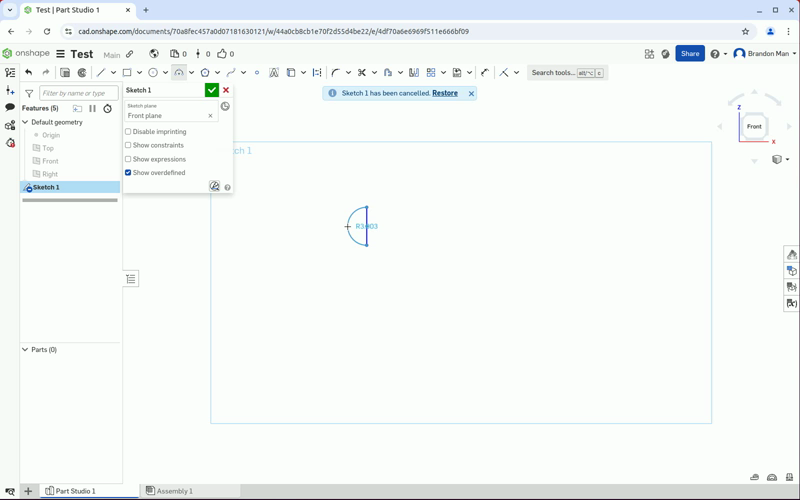
click(347, 226)
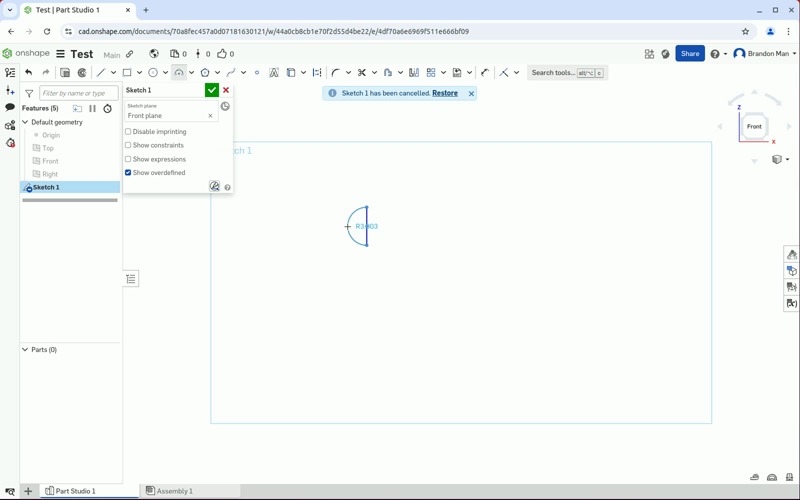
key_up(shift)
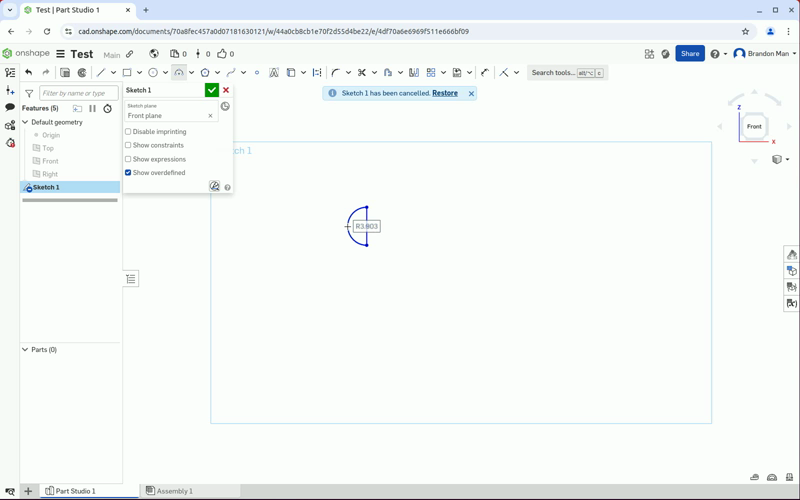
key(esc)
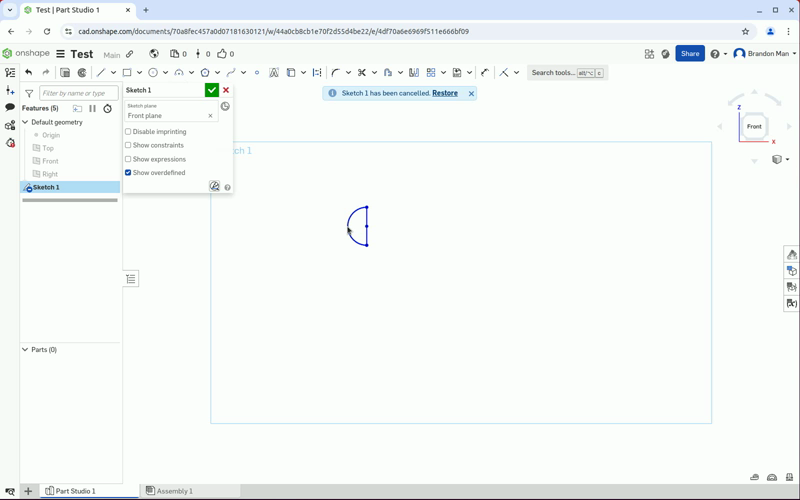
key(c)
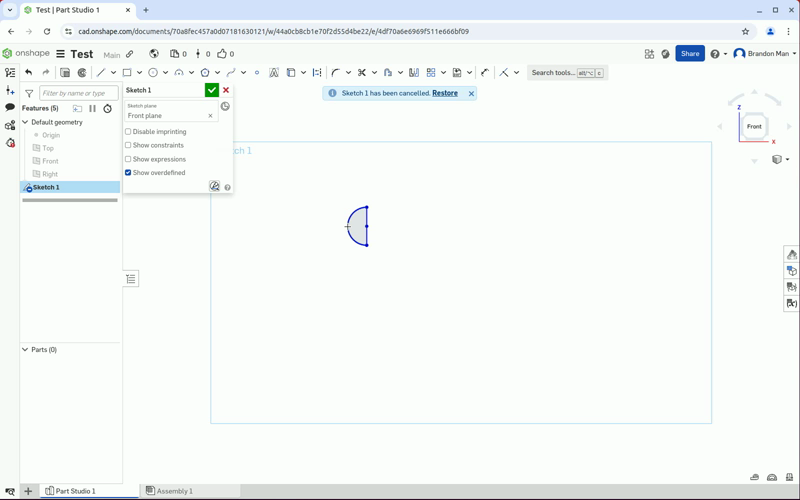
key_down(shift)
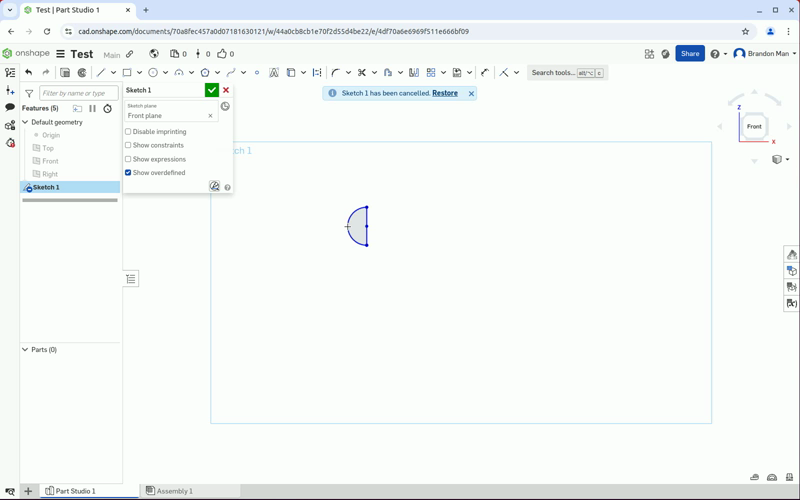
mouse_move(357, 226)
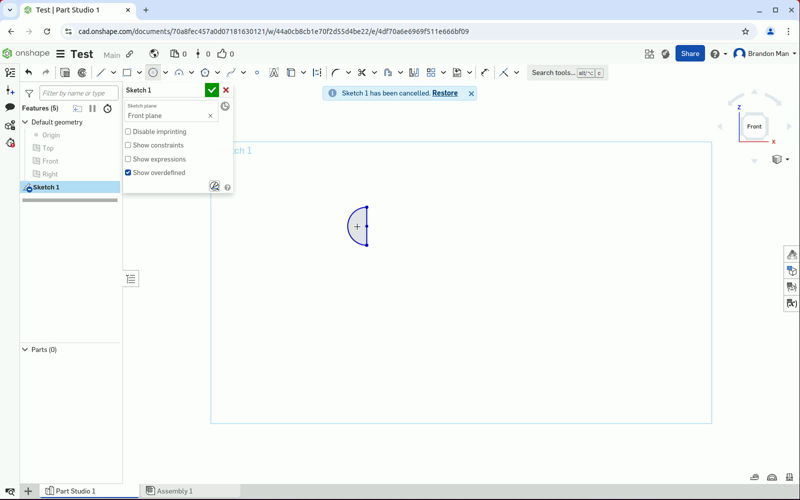
click(357, 226)
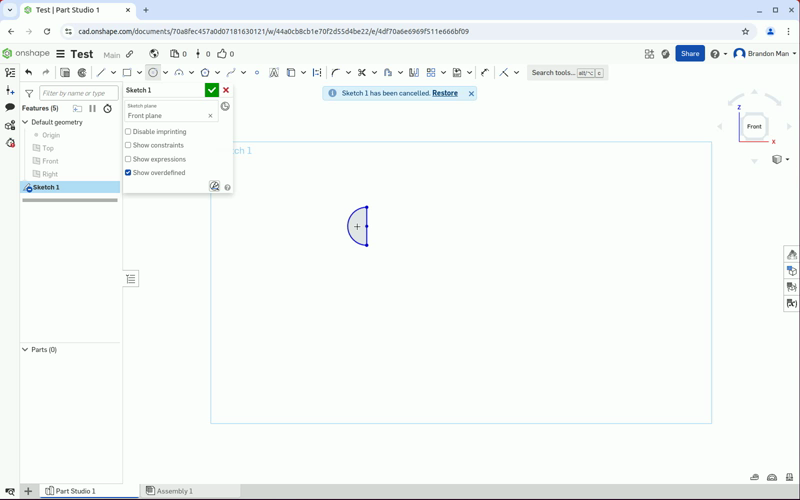
key_up(shift)
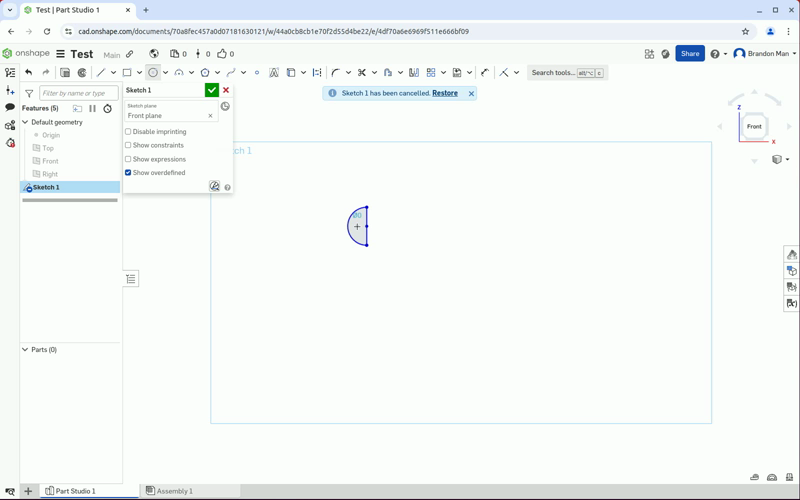
mouse_move(362, 226)
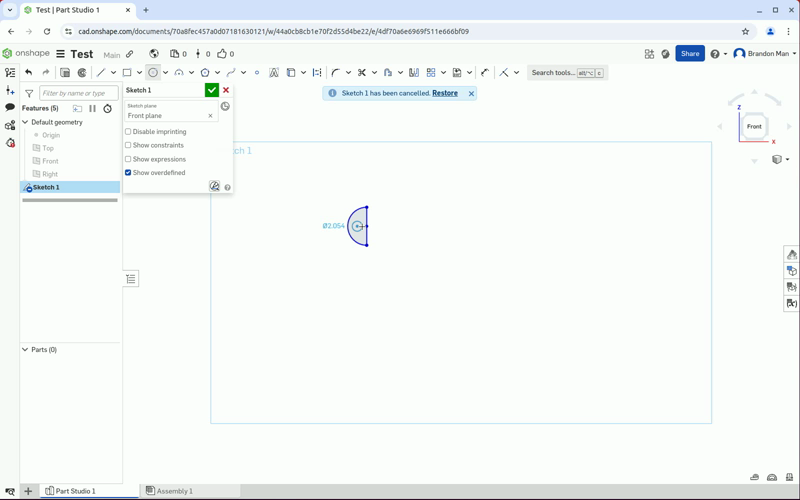
click(362, 226)
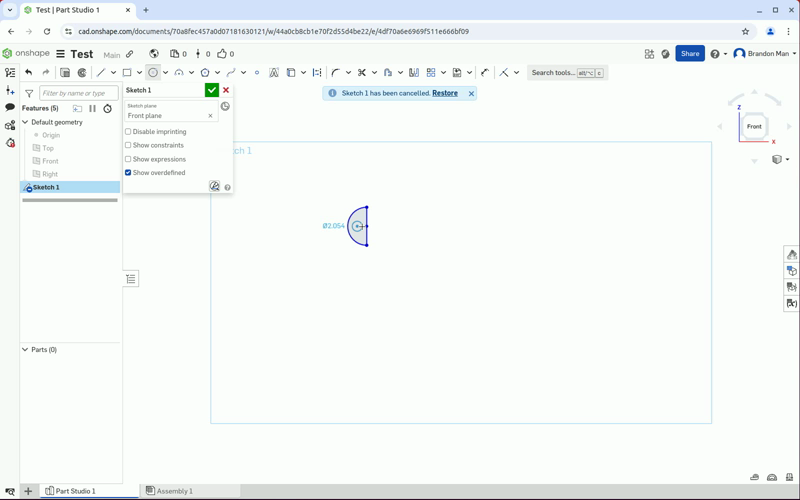
key(esc)
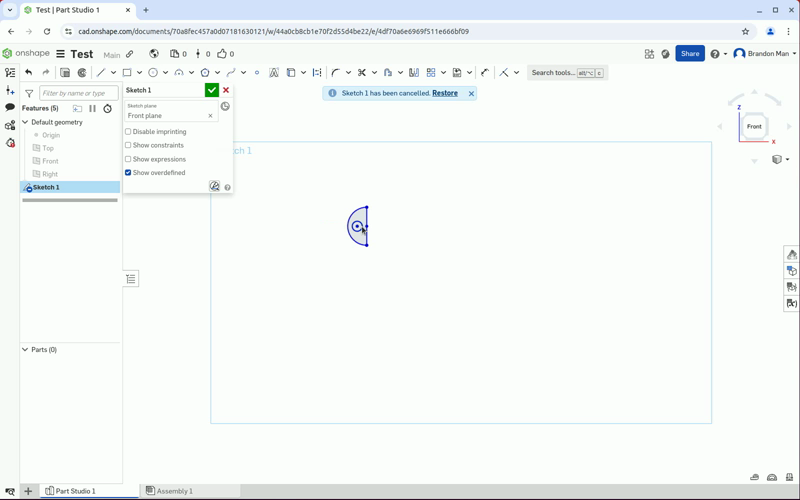
mouse_move(354, 212)
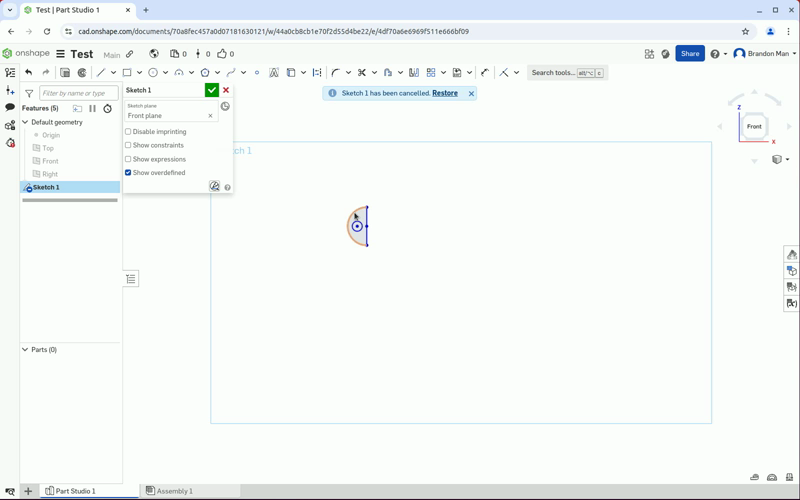
scroll(6)
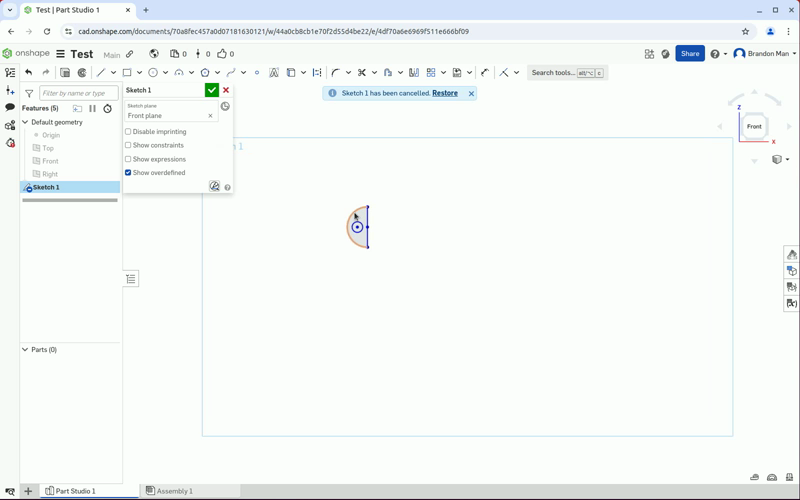
scroll(6)
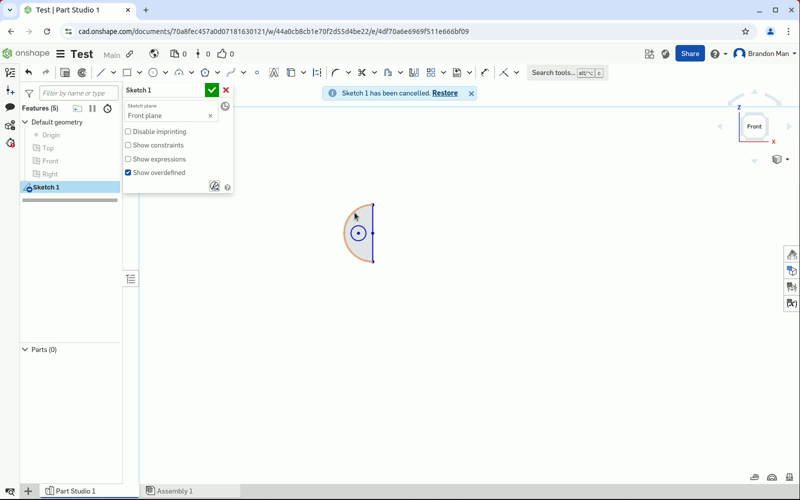
scroll(6)
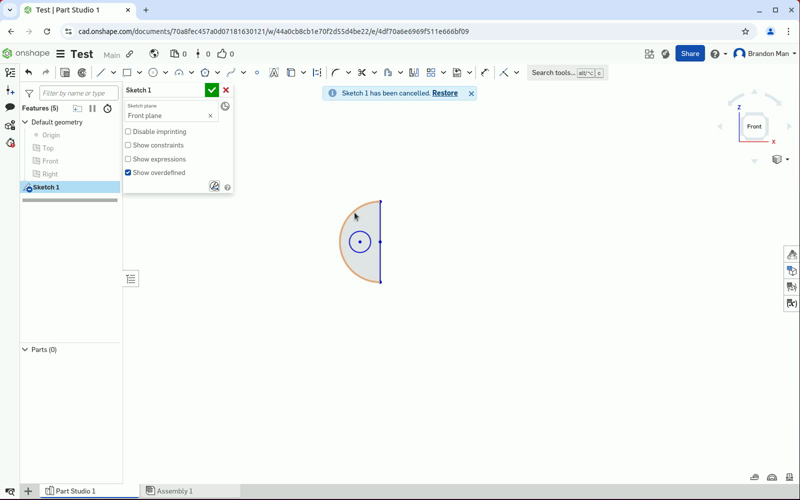
scroll(6)
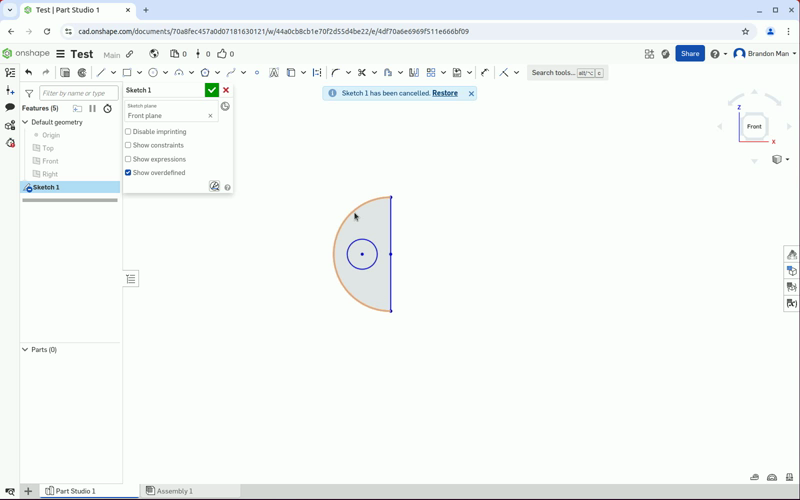
scroll(6)
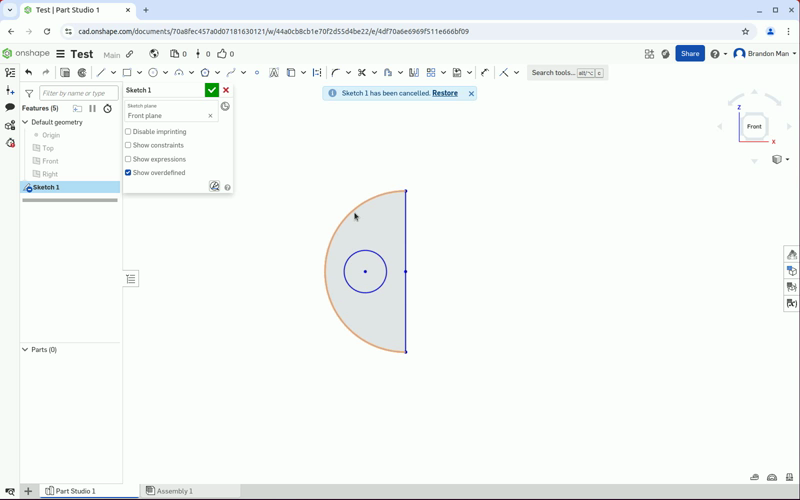
scroll(6)
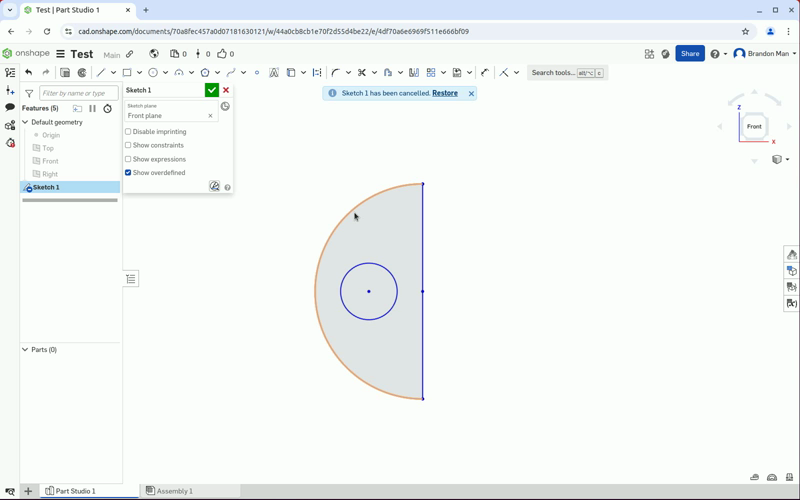
scroll(6)
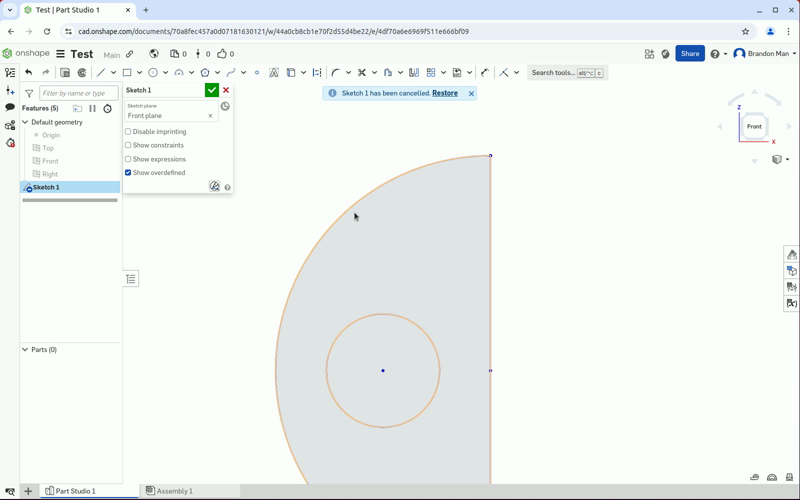
click(354, 212)
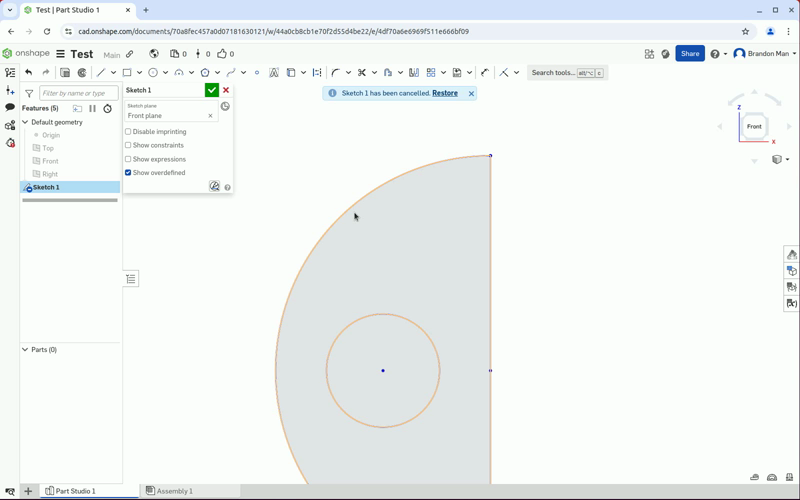
scroll(-6)
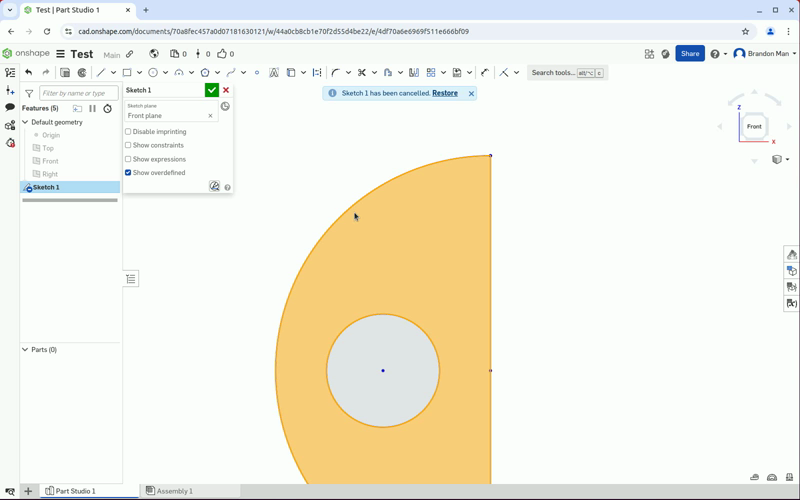
scroll(-6)
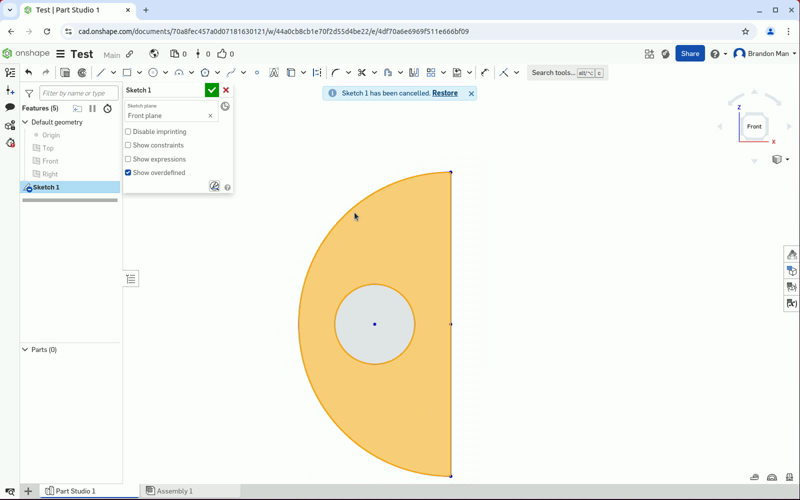
scroll(-6)
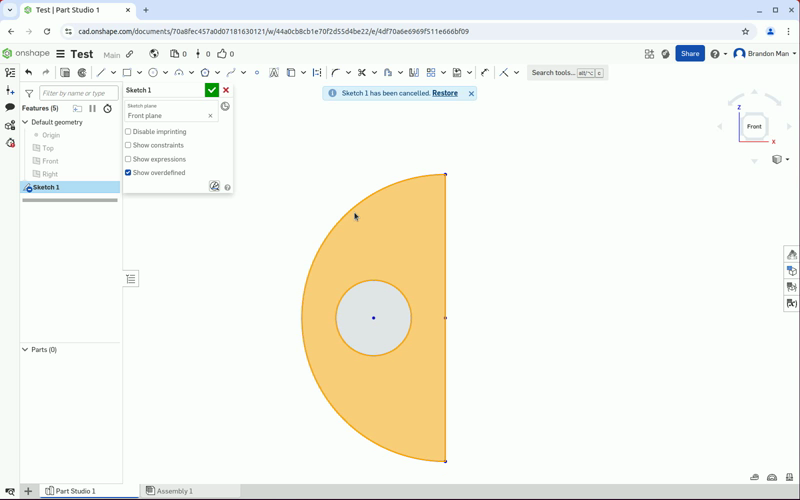
scroll(-6)
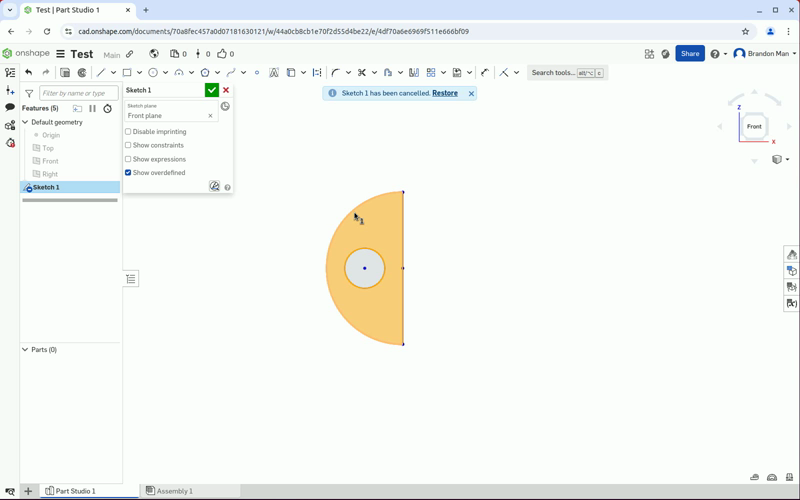
scroll(-6)
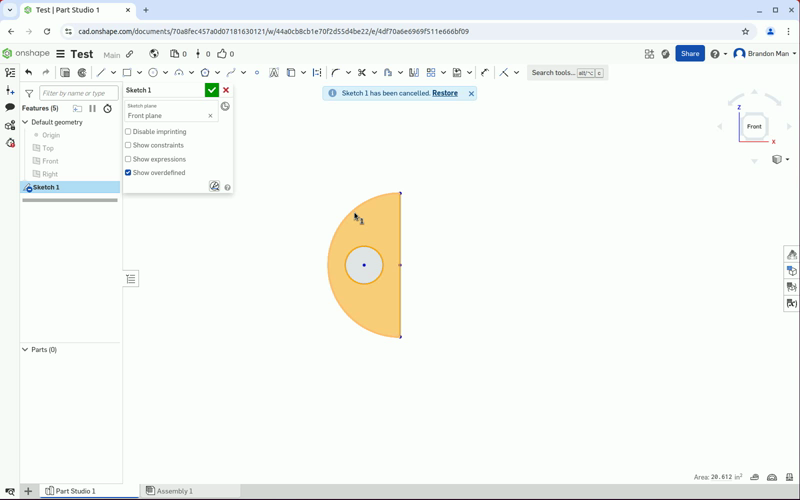
scroll(-6)
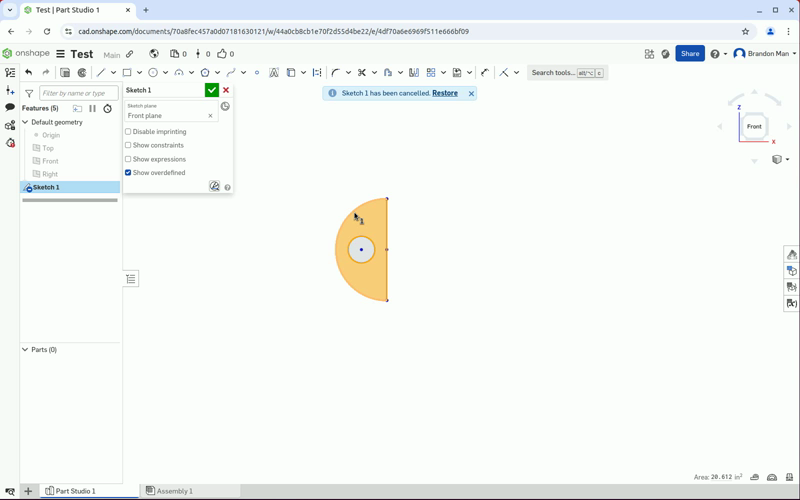
scroll(-6)
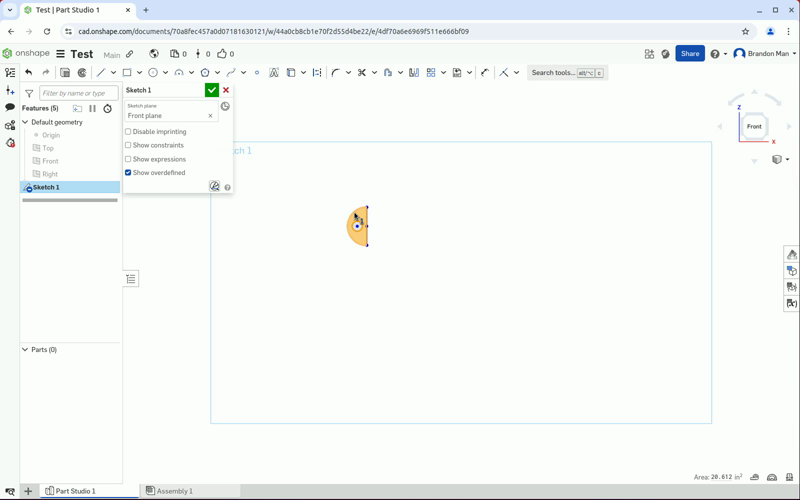
mouse_move(73, 352)
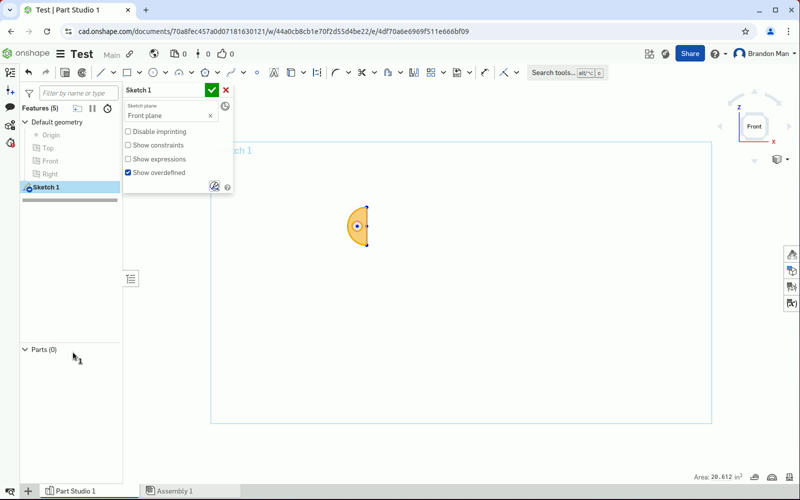
key(shift+y)
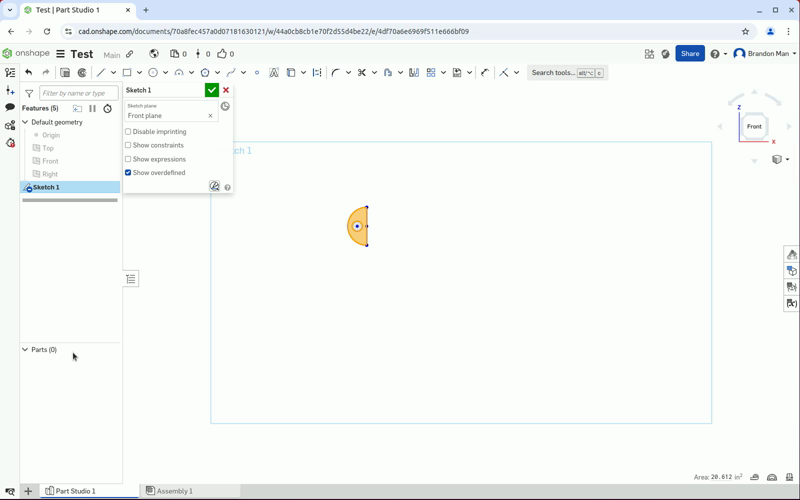
key(shift+e)
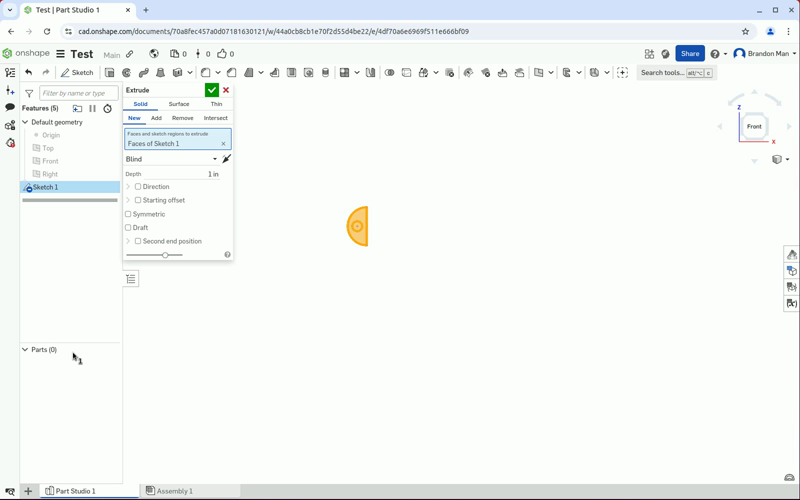
mouse_move(143, 106)
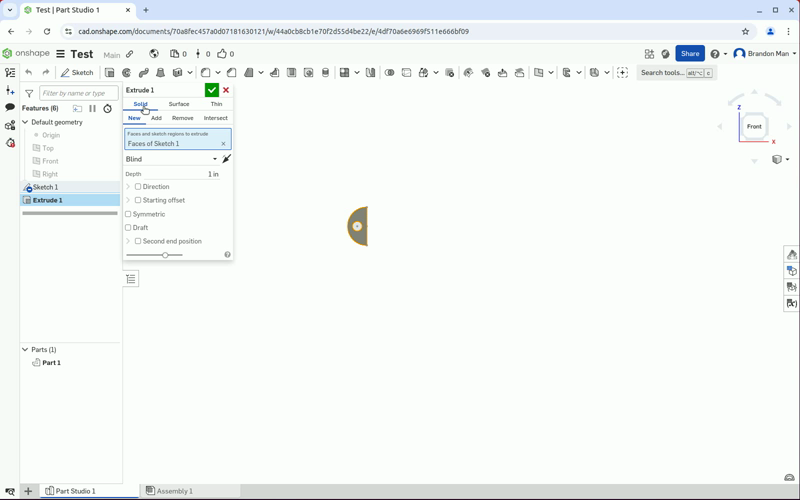
click(143, 106)
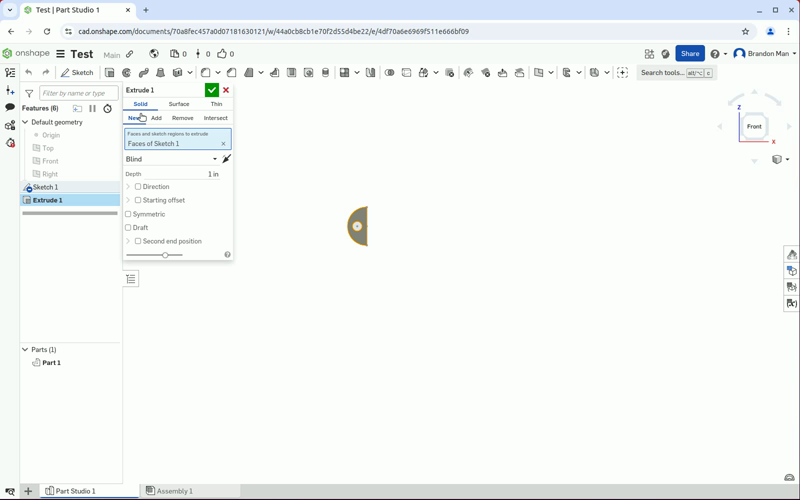
mouse_move(137, 120)
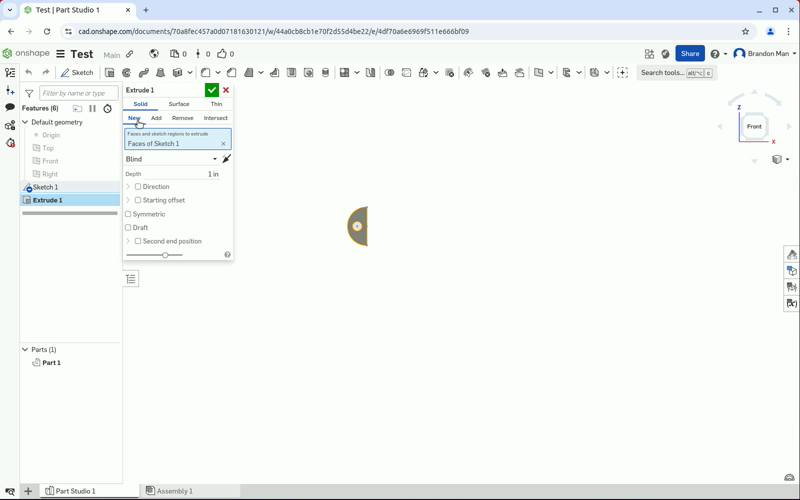
click(137, 120)
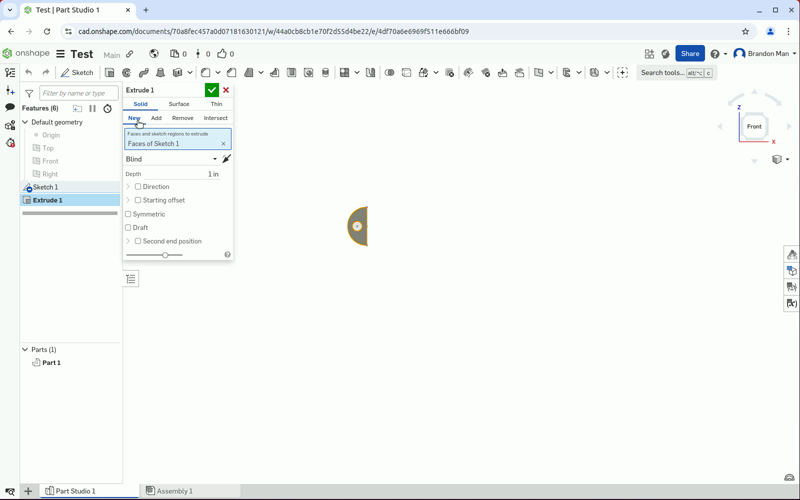
key(tab, 4)
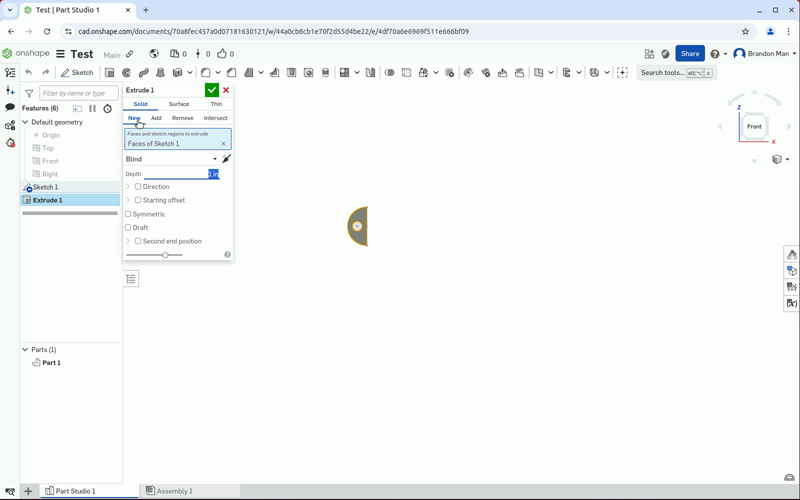
text(0.963)
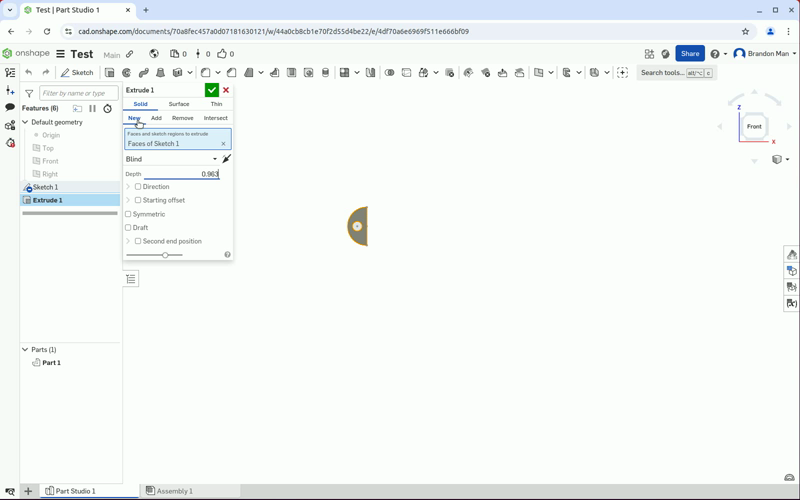
key(enter)
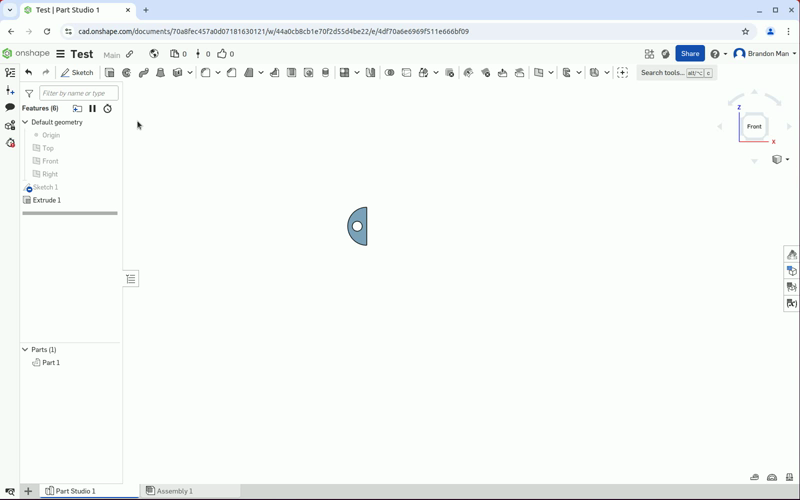
key(shift+h)
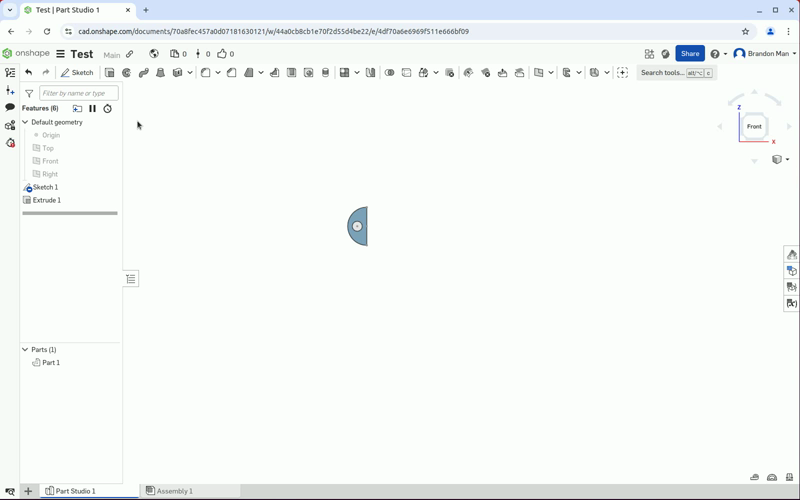
key(shift+h)
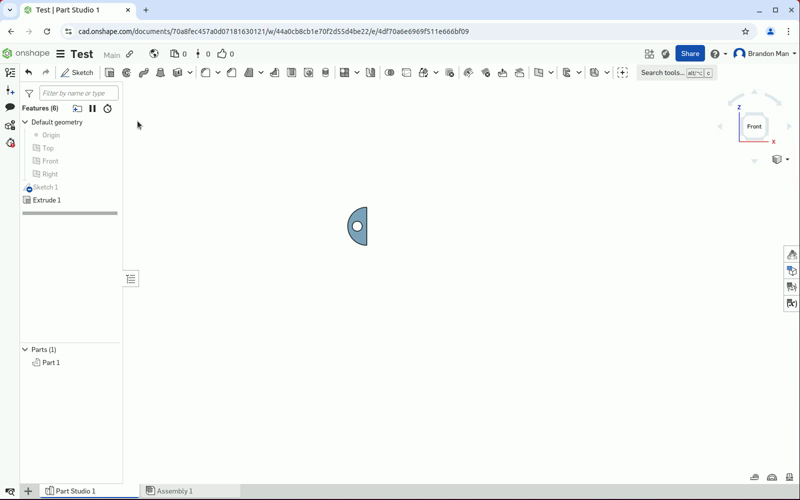
mouse_move(73, 189)
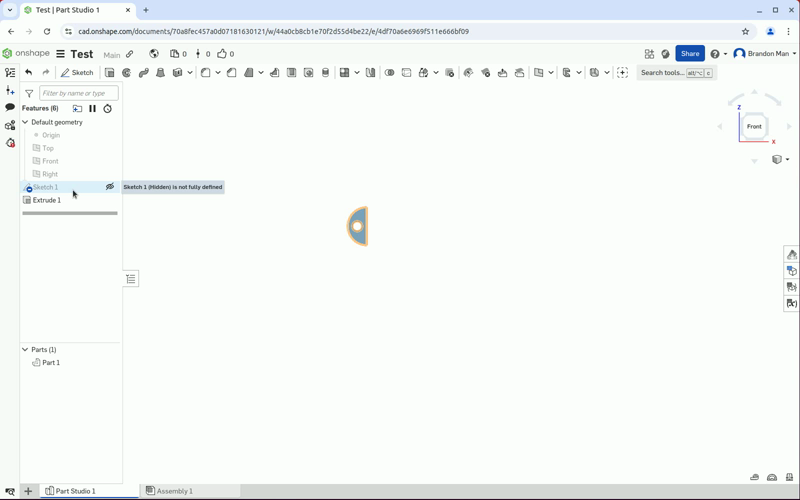
click(73, 189)
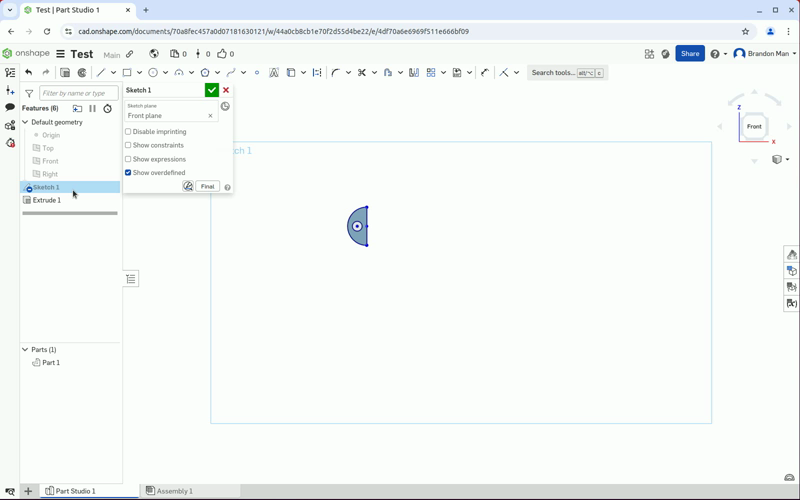
mouse_move(229, 92)
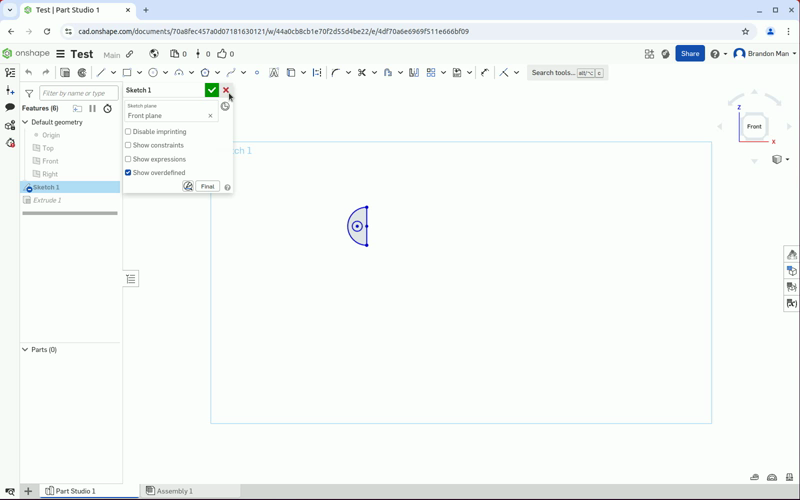
click(229, 92)
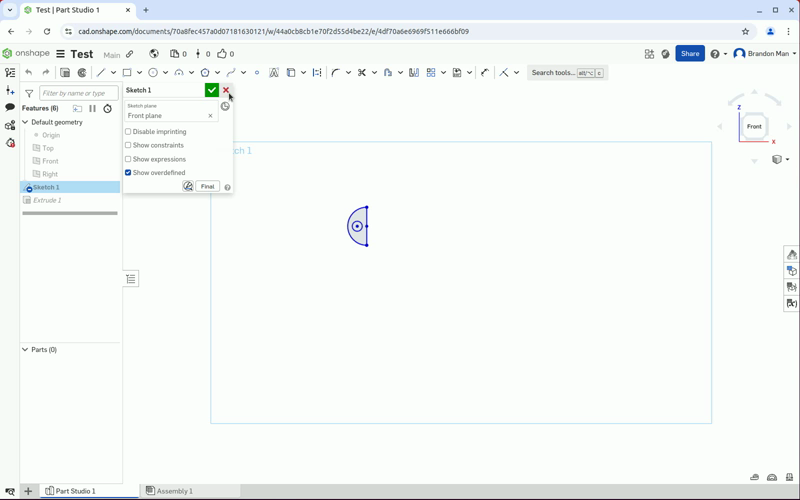
key(shift+s)
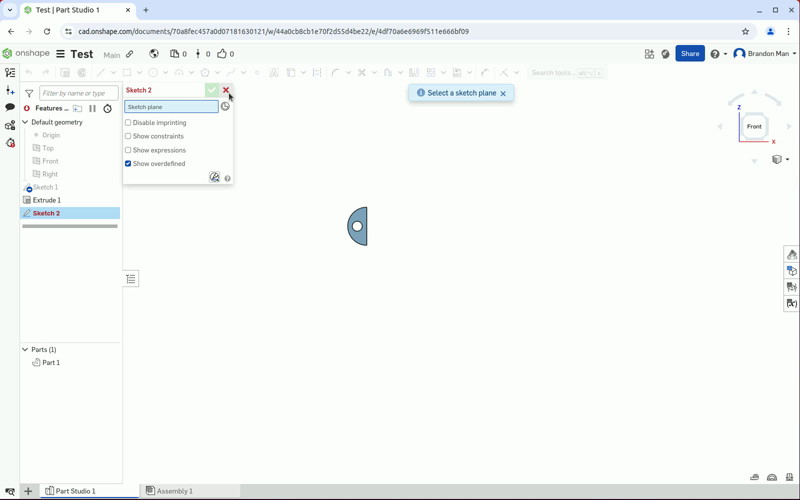
mouse_move(73, 163)
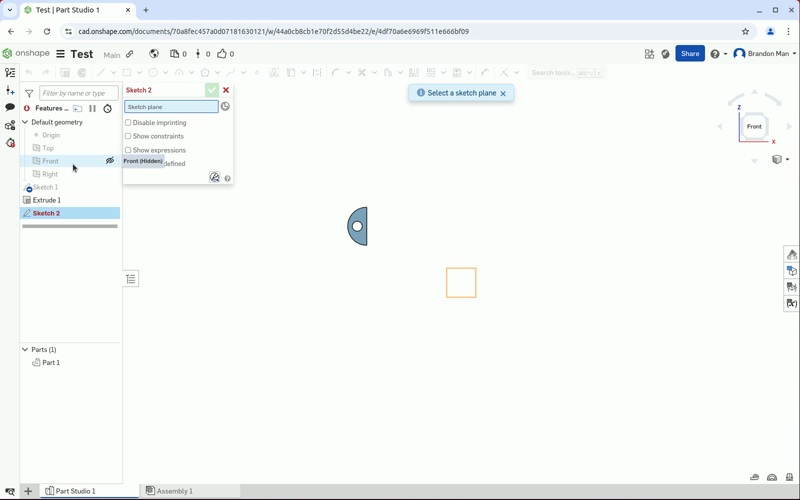
click(73, 163)
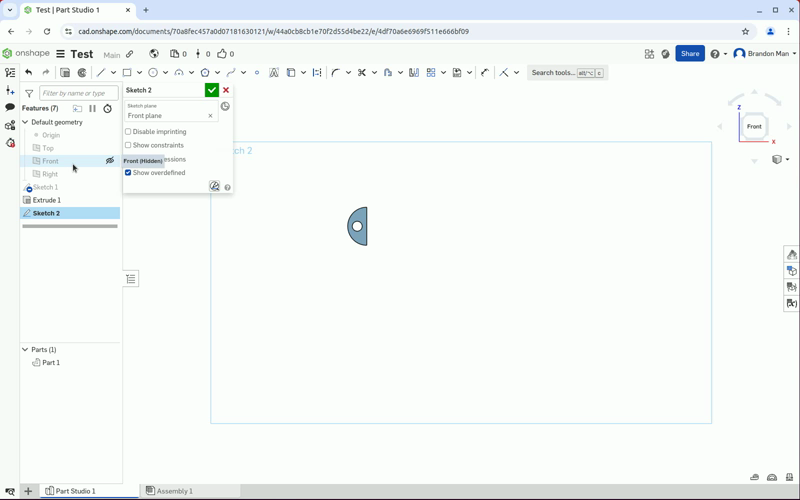
mouse_move(73, 352)
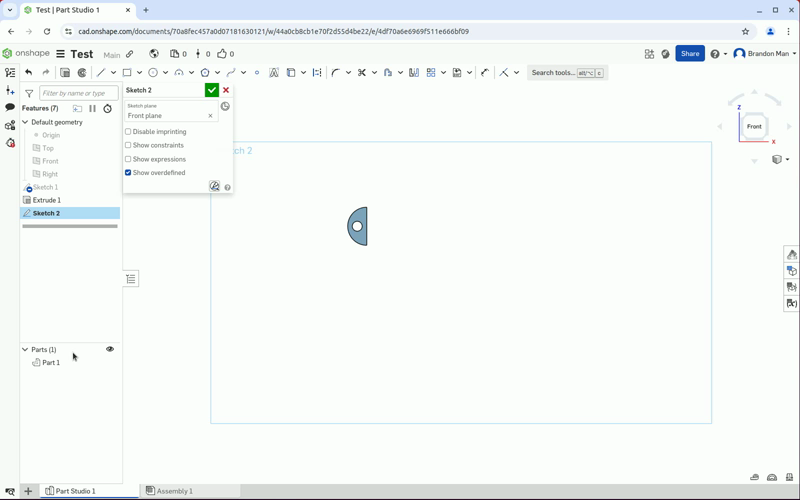
key(y)
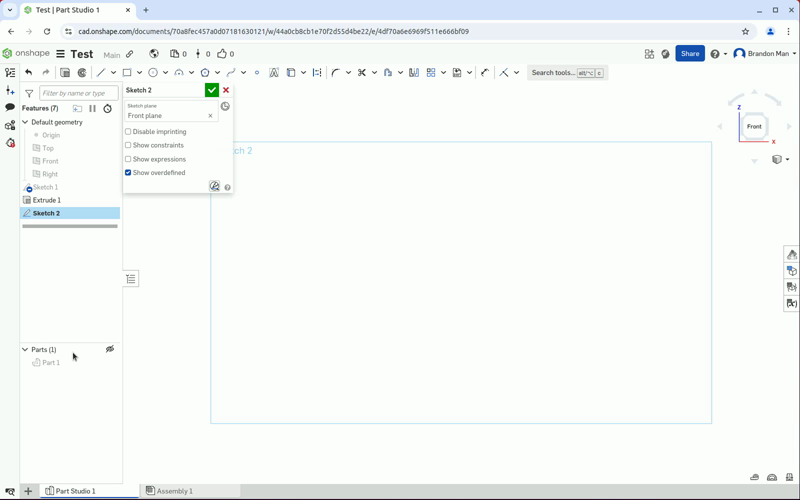
key(l)
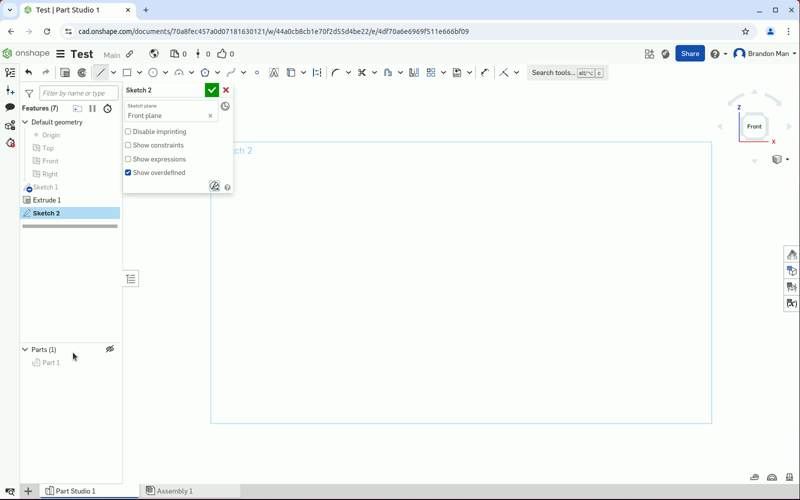
key_down(shift)
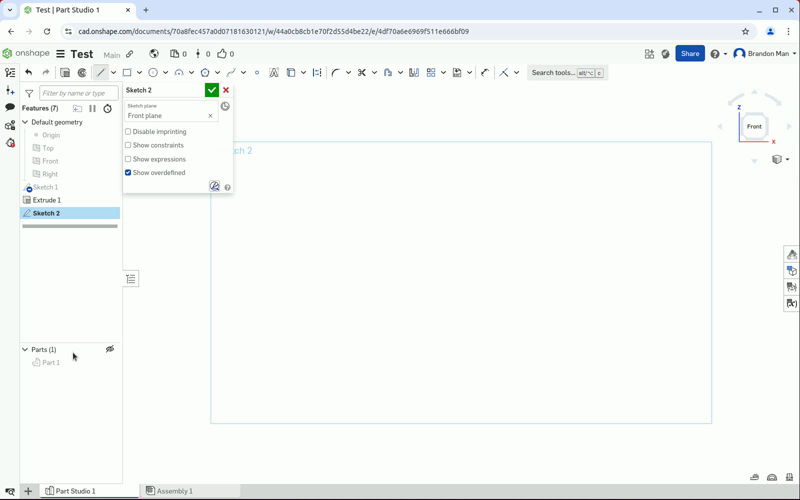
mouse_move(366, 357)
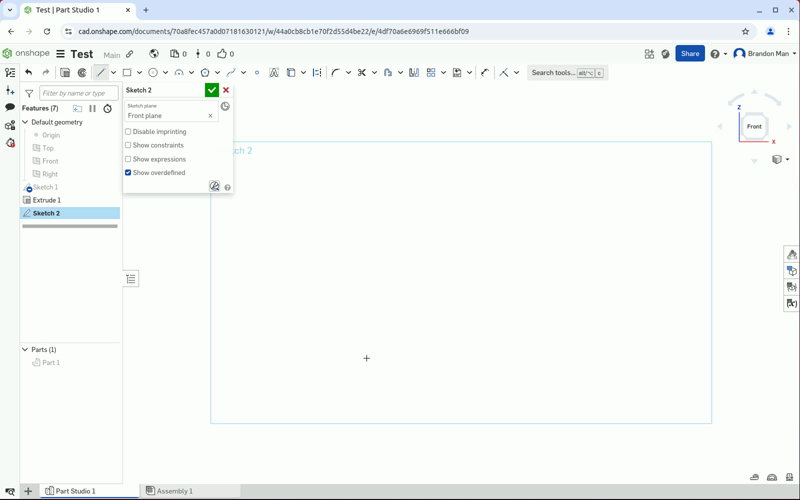
click(366, 357)
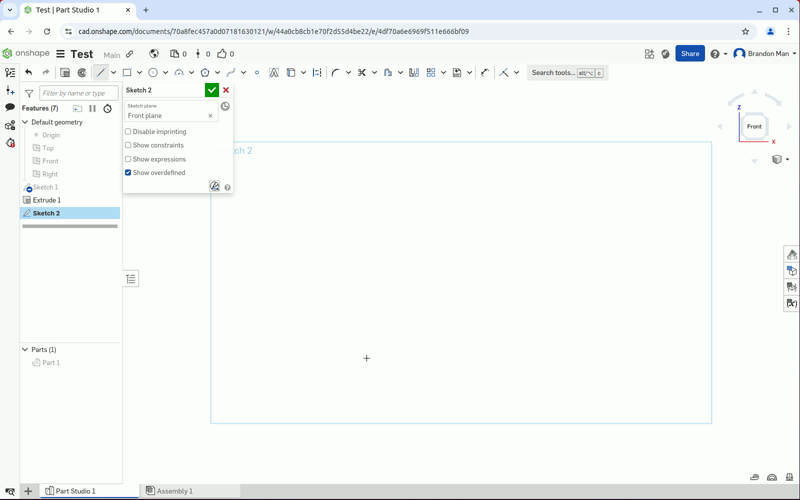
key_up(shift)
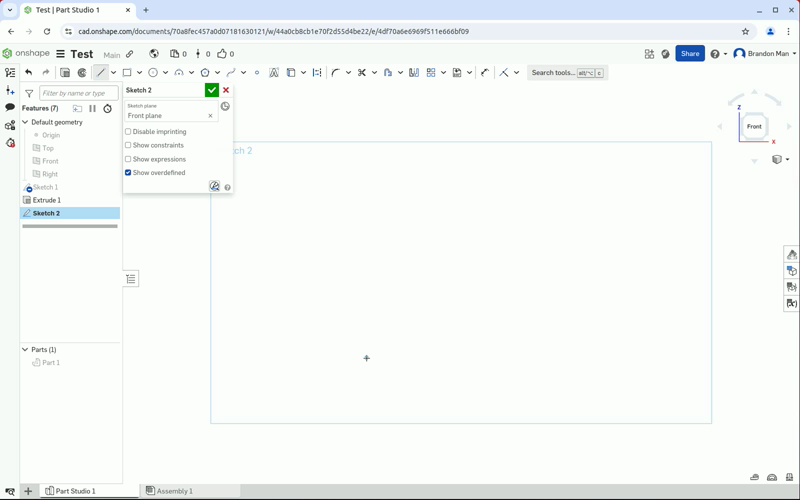
key_down(shift)
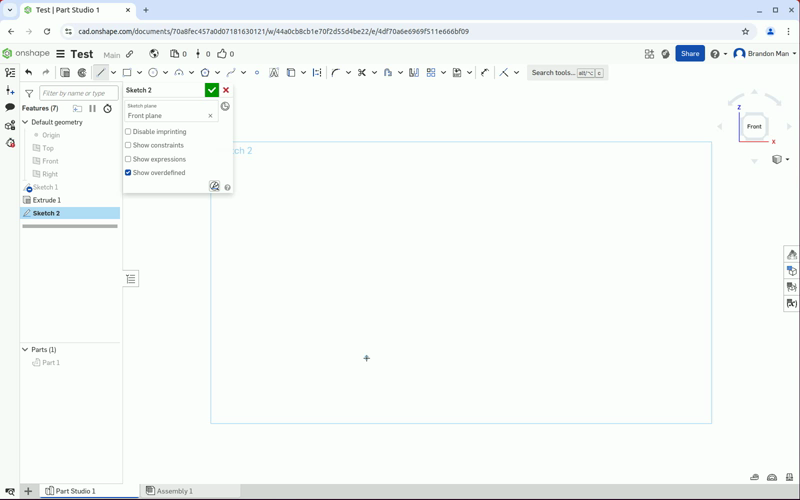
mouse_move(396, 357)
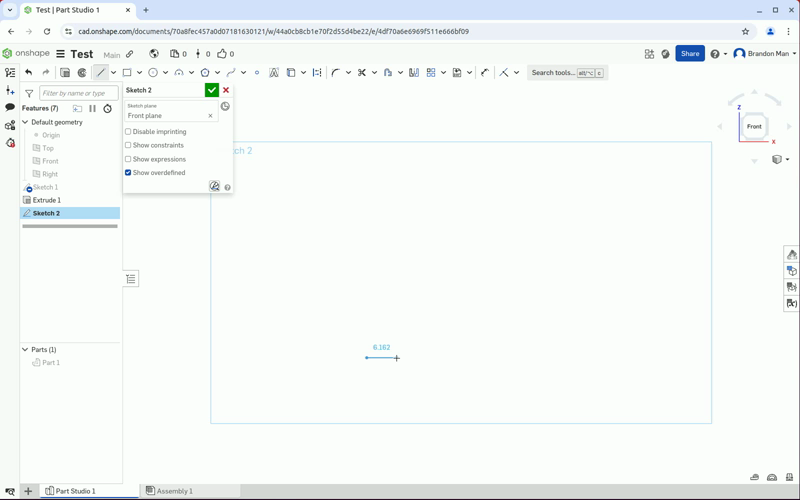
mouse_move(404, 357)
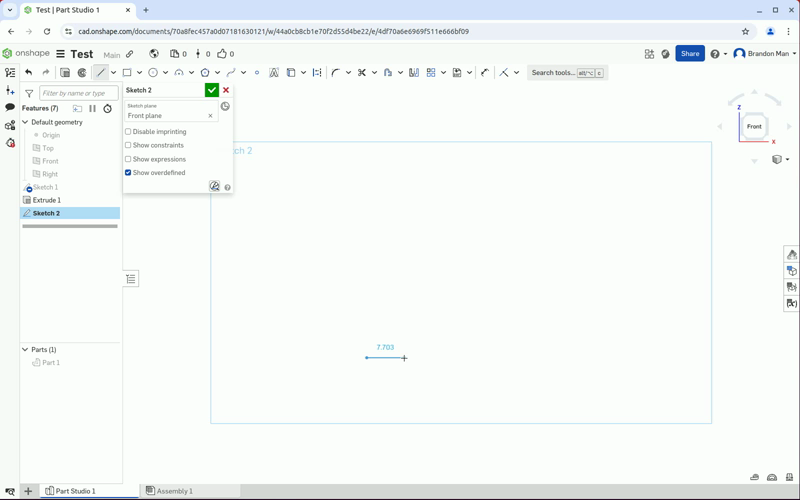
click(404, 357)
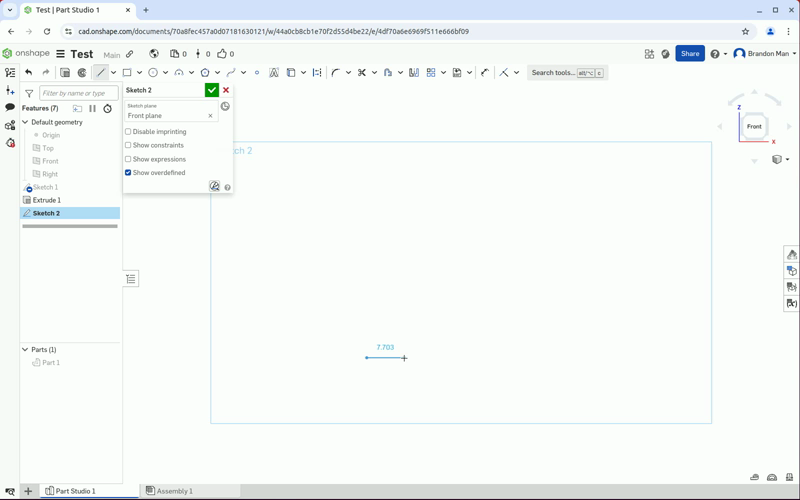
key_up(shift)
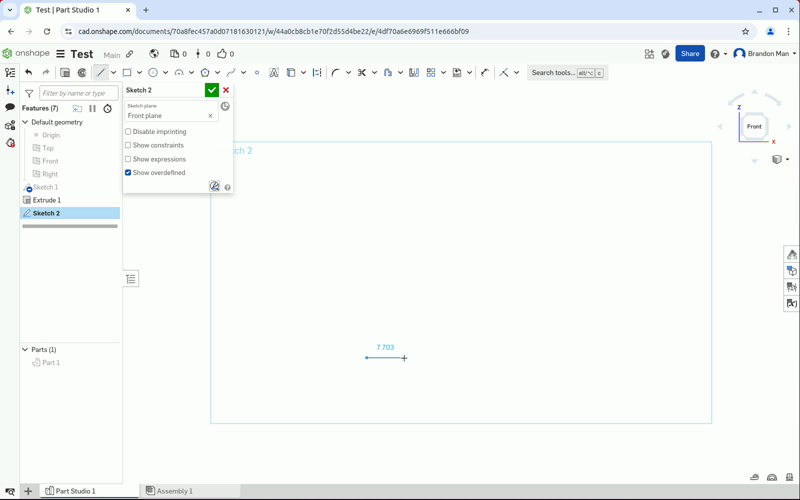
key_down(shift)
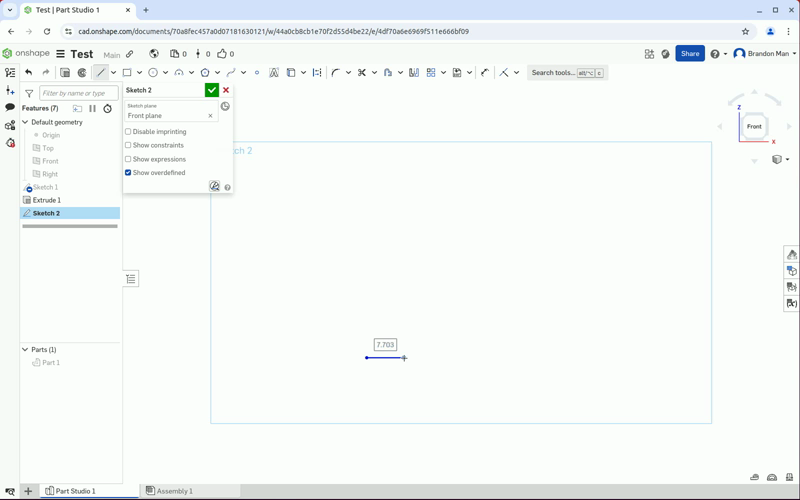
mouse_move(516, 357)
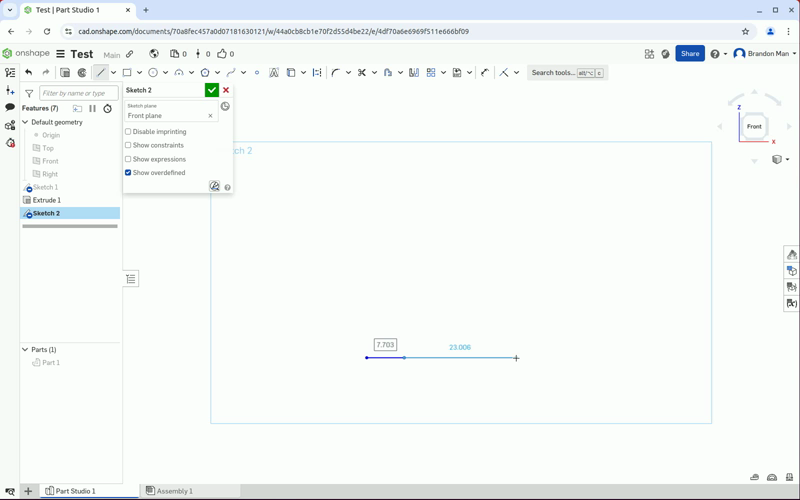
click(516, 357)
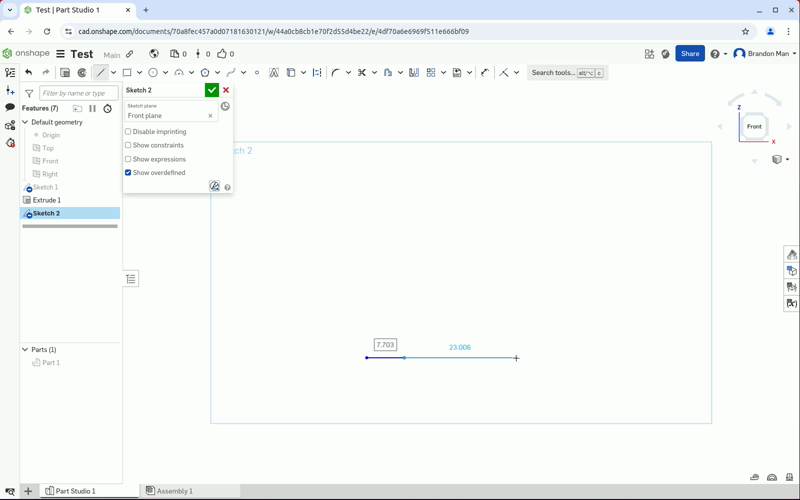
key_up(shift)
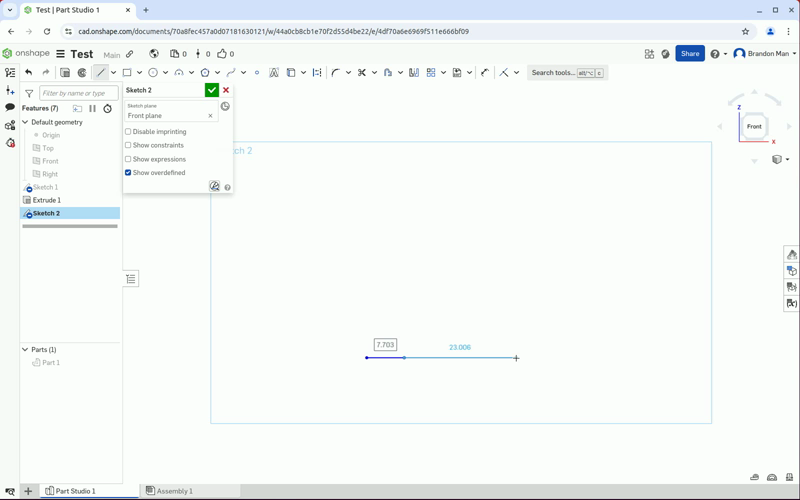
key_down(shift)
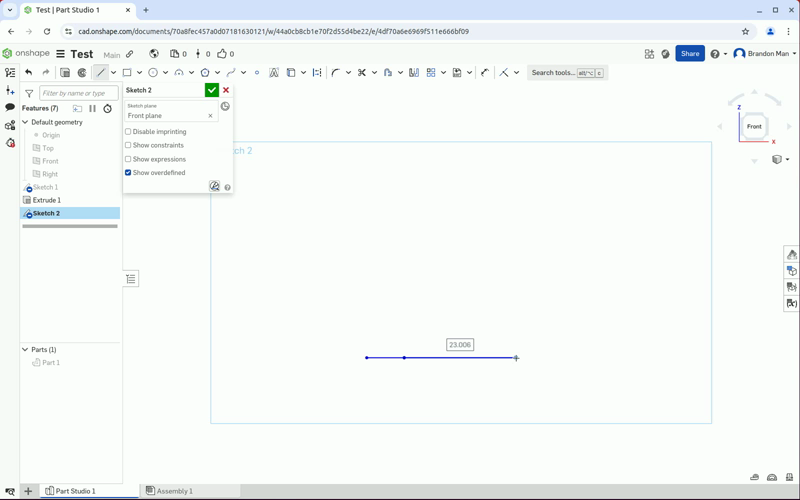
mouse_move(546, 357)
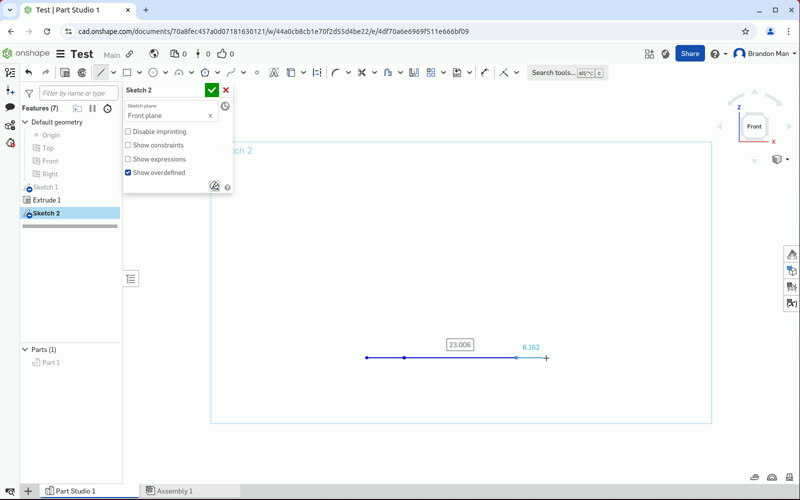
mouse_move(553, 357)
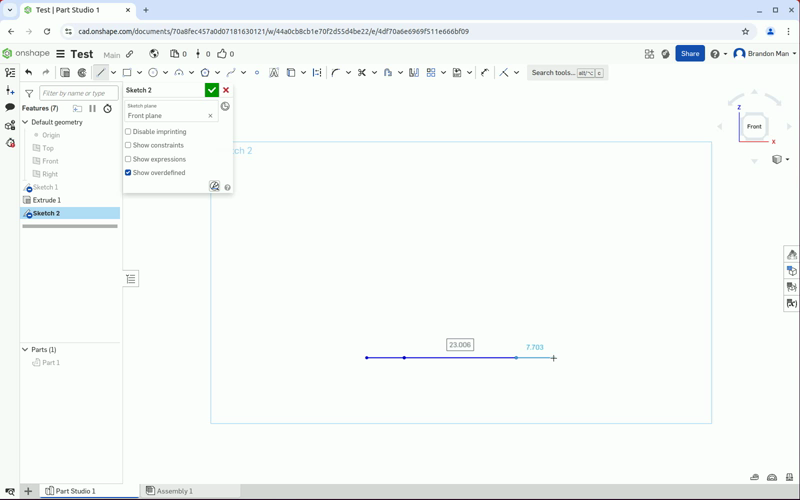
click(553, 357)
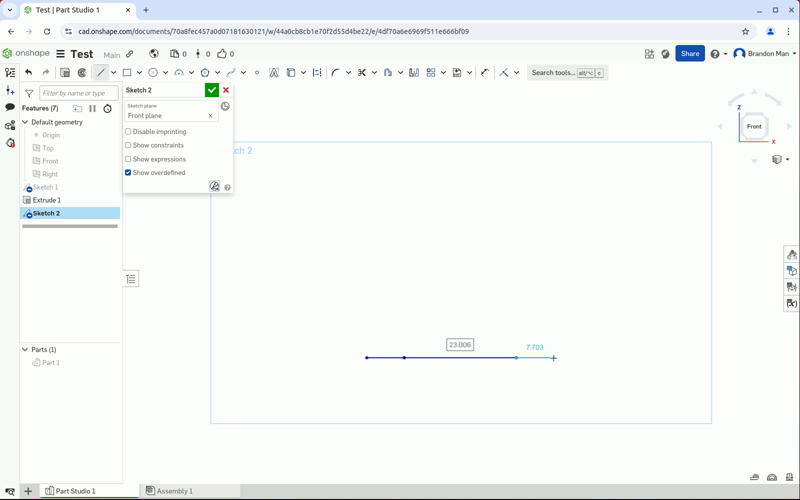
key_up(shift)
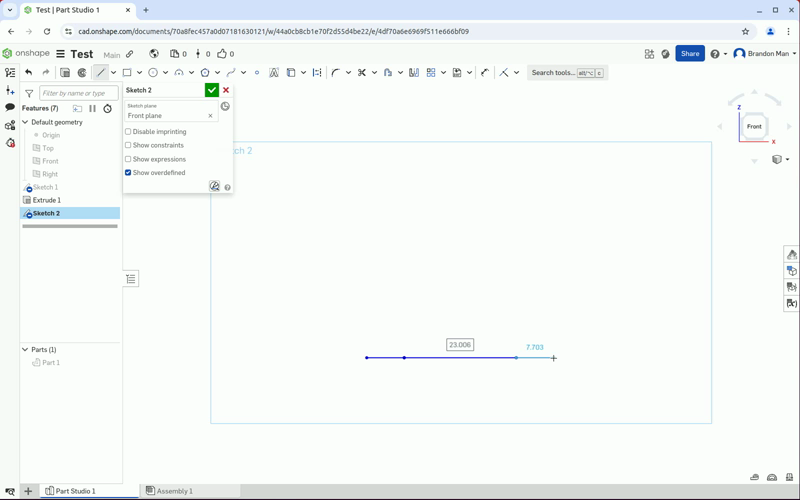
key_down(shift)
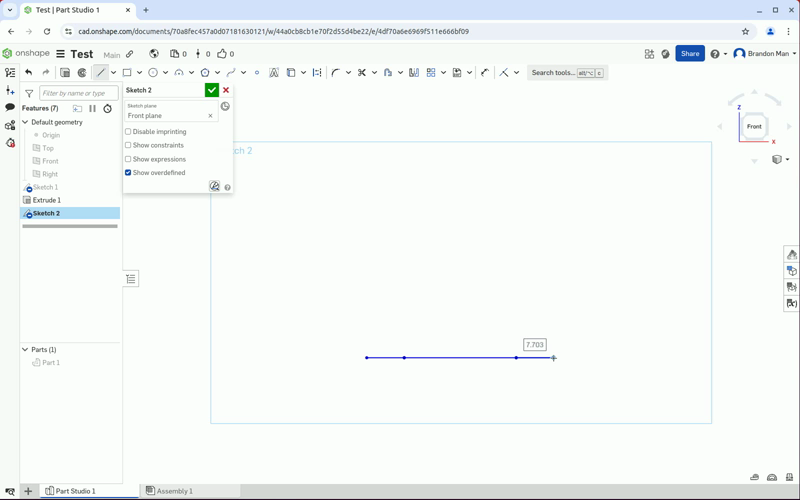
mouse_move(553, 246)
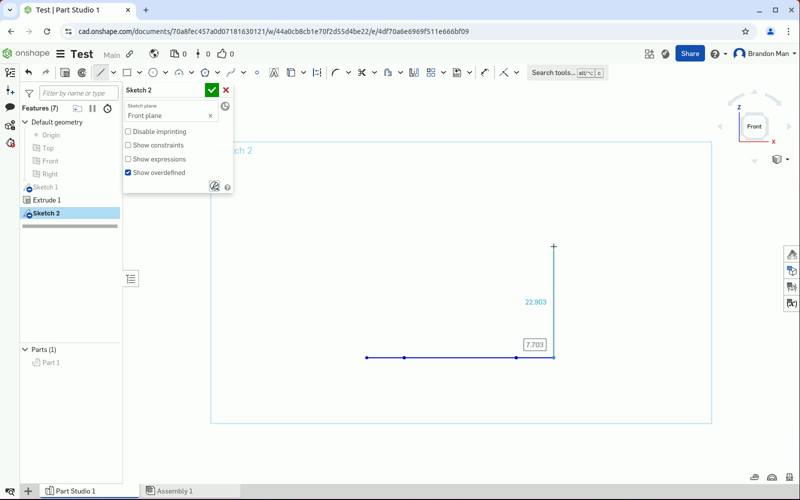
click(553, 246)
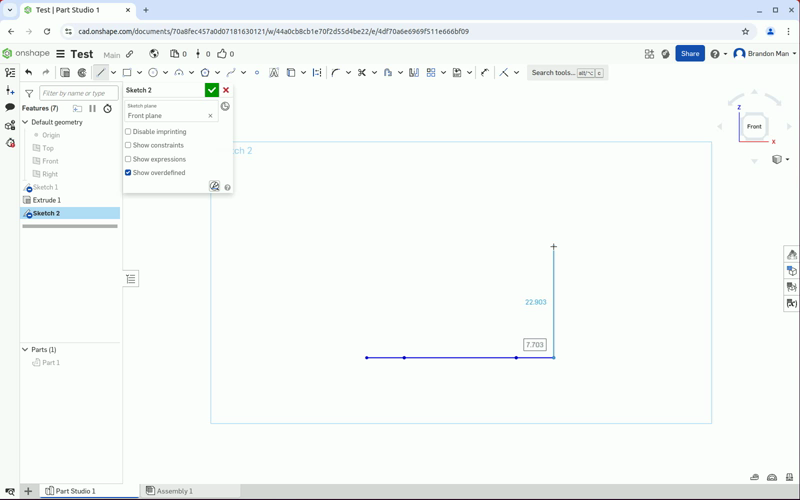
key_up(shift)
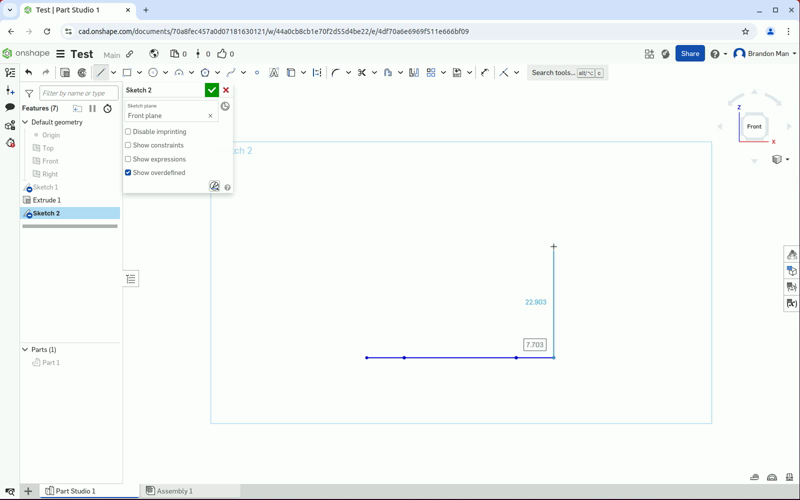
key_down(shift)
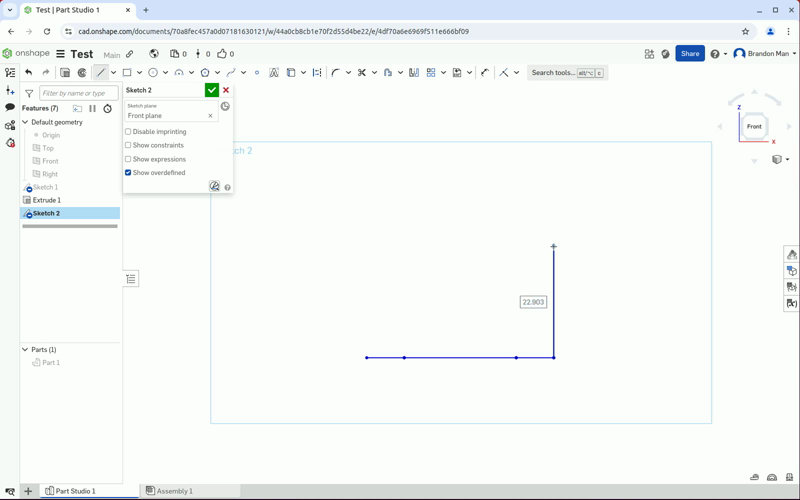
mouse_move(583, 246)
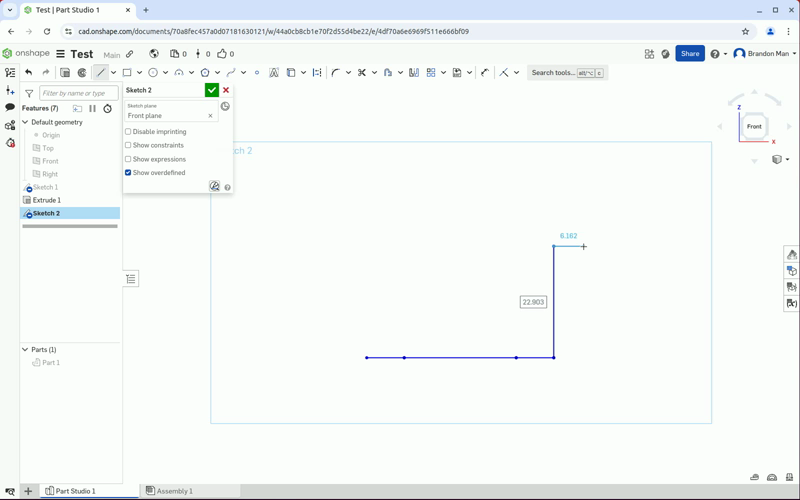
mouse_move(553, 208)
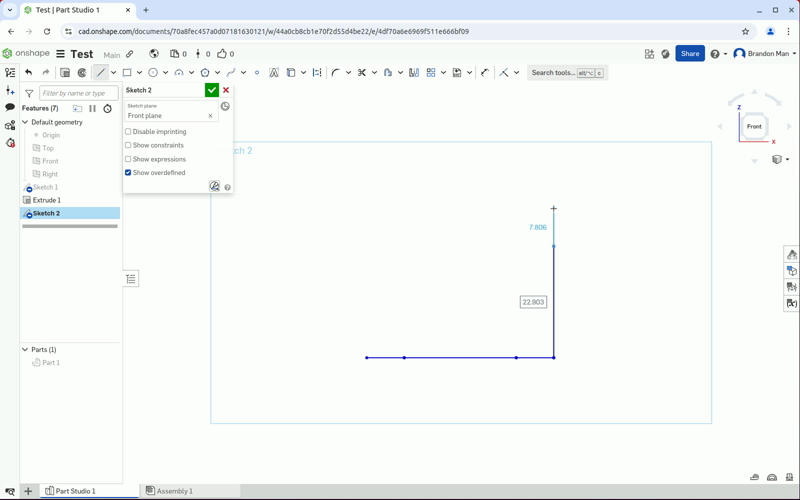
click(553, 208)
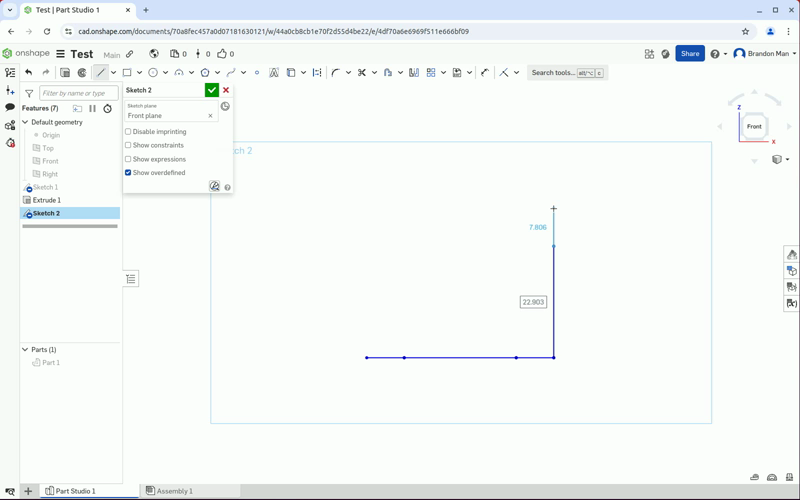
key_up(shift)
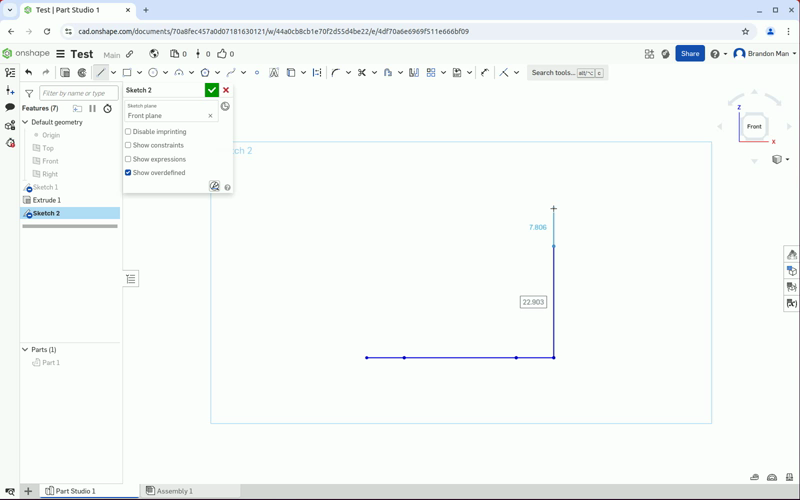
key_down(shift)
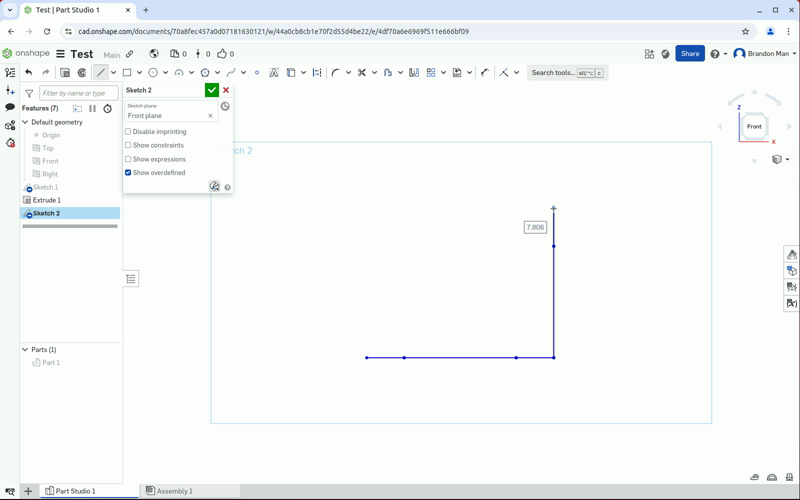
mouse_move(367, 208)
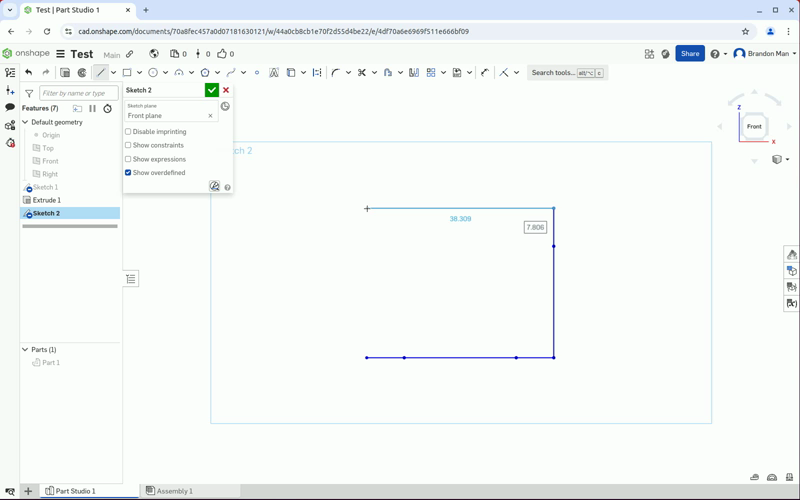
click(367, 208)
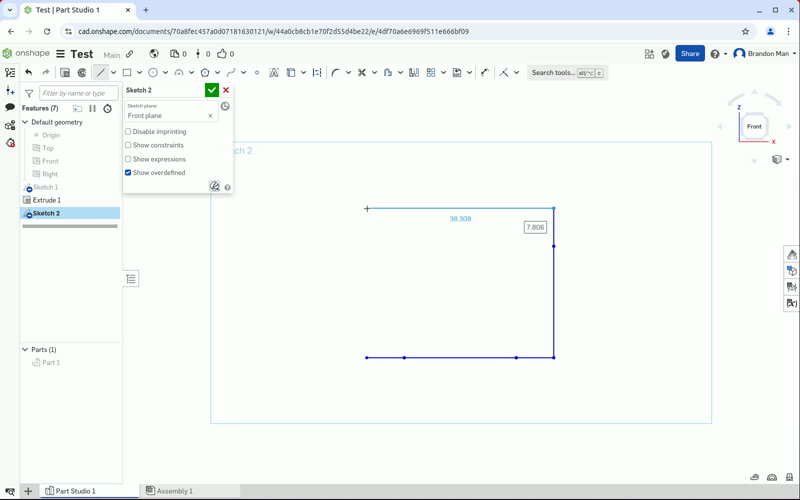
key_up(shift)
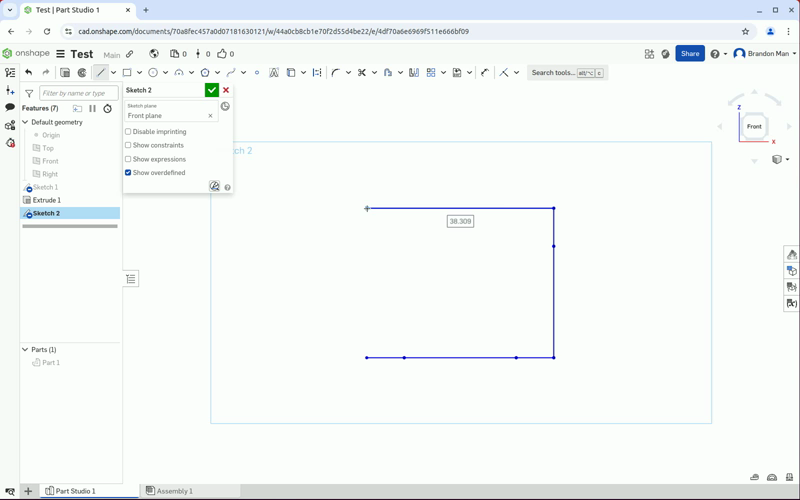
key_down(shift)
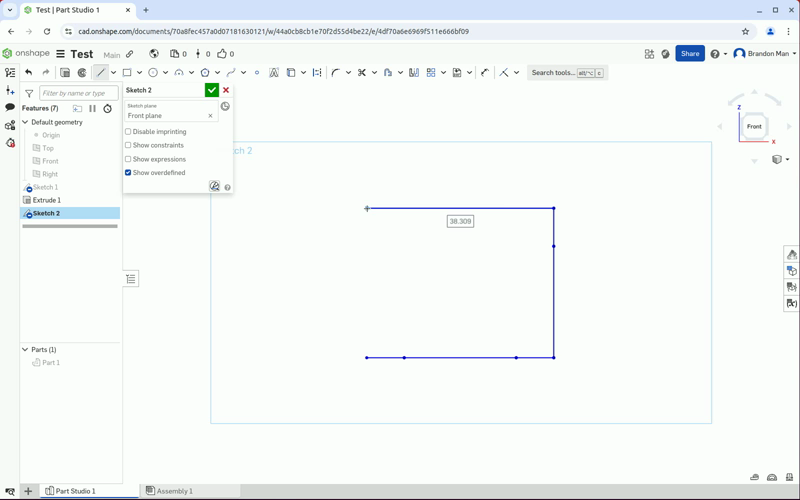
mouse_move(397, 208)
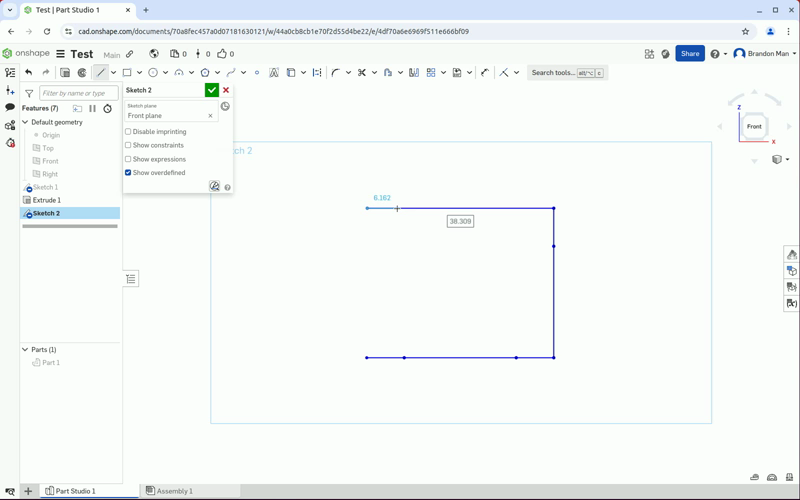
mouse_move(366, 246)
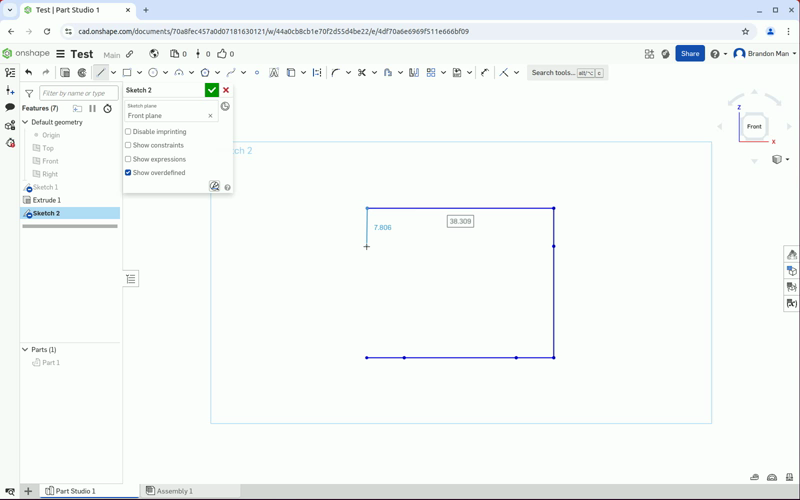
click(366, 246)
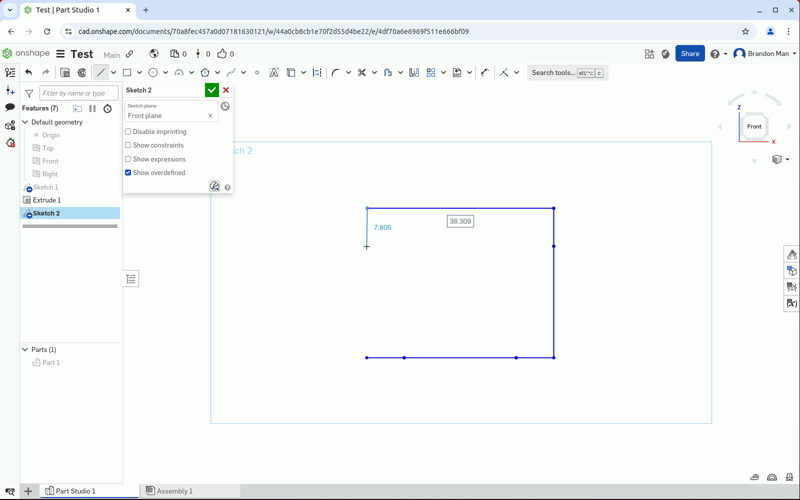
key_up(shift)
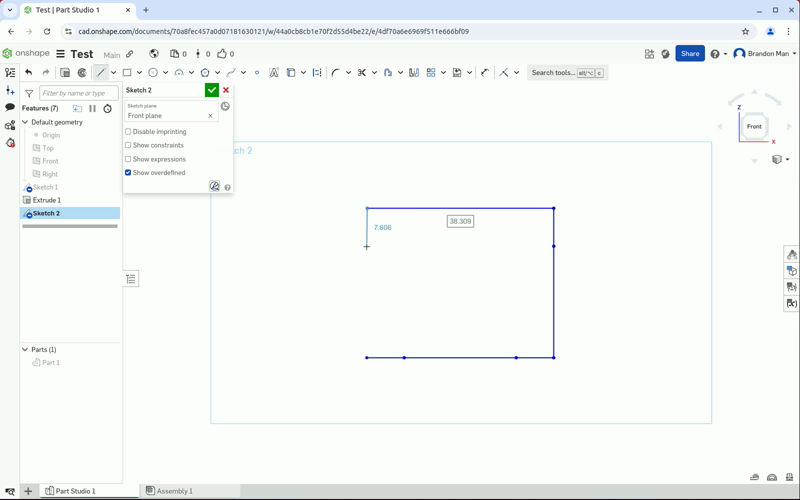
key_down(shift)
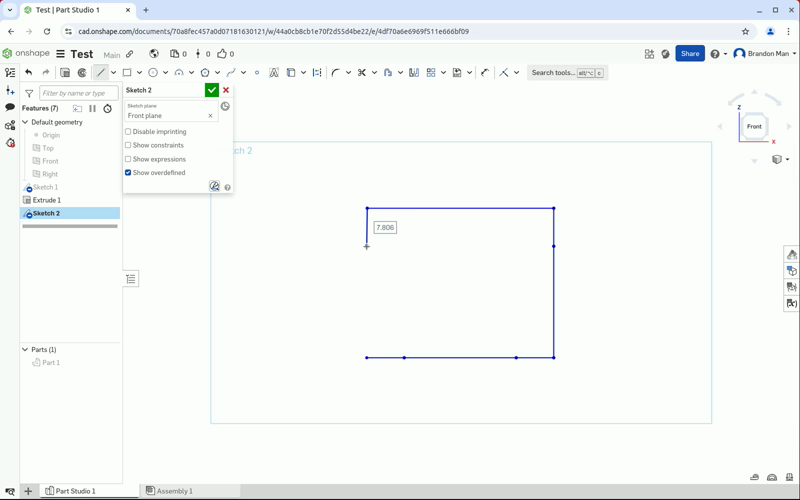
mouse_move(366, 357)
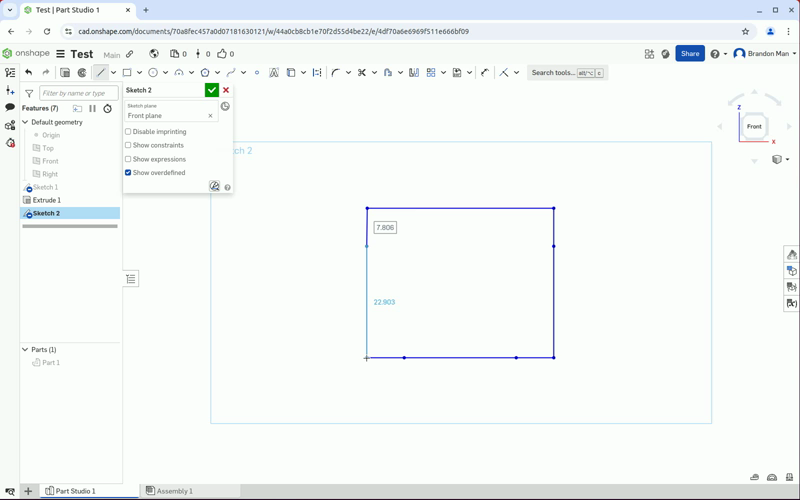
key_up(shift)
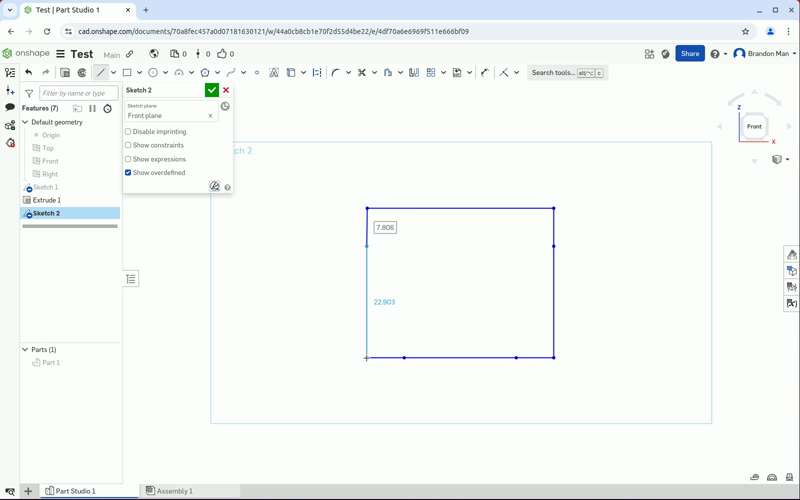
click(366, 357)
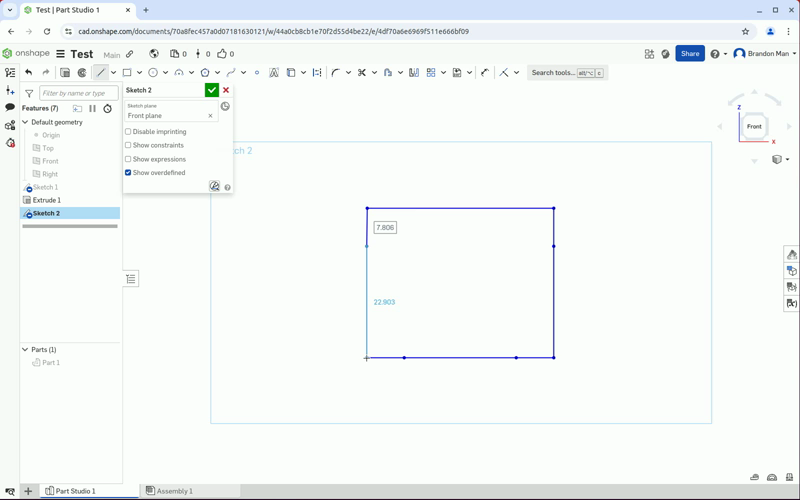
key(esc)
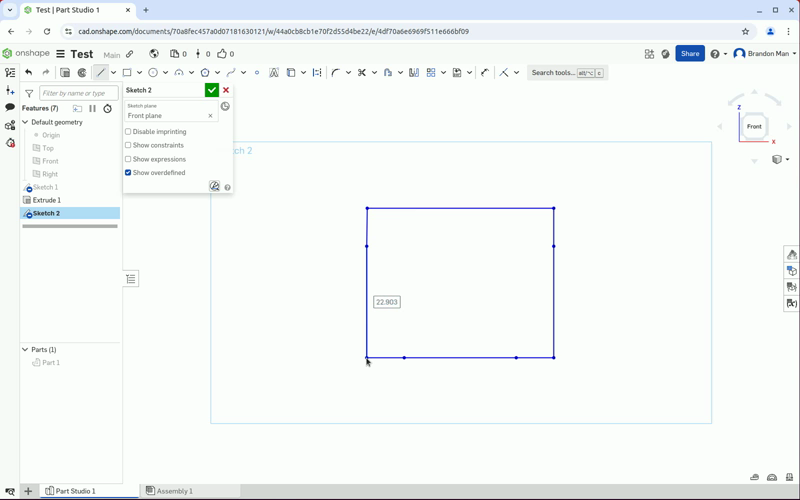
mouse_move(523, 323)
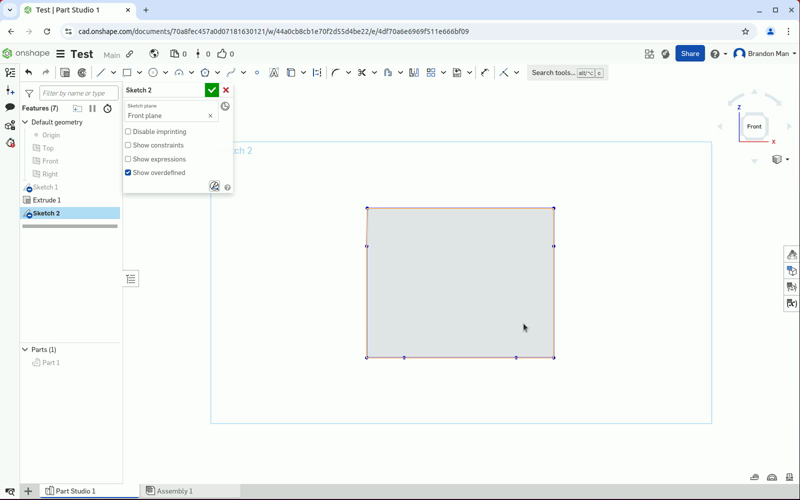
click(523, 323)
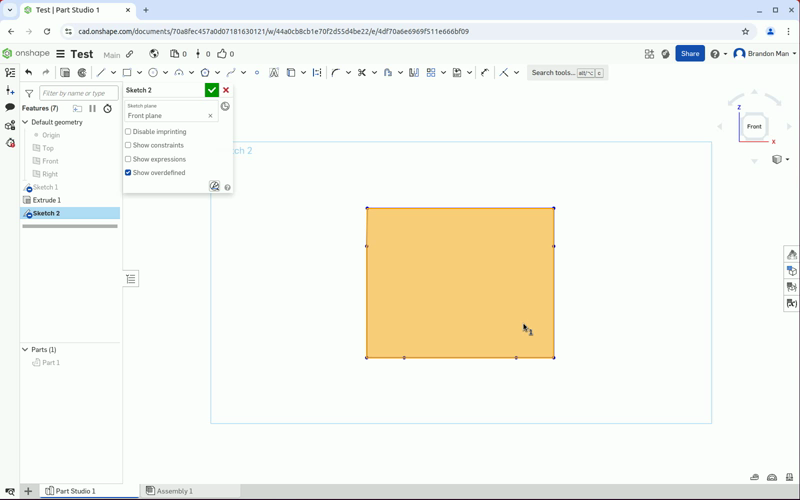
mouse_move(73, 352)
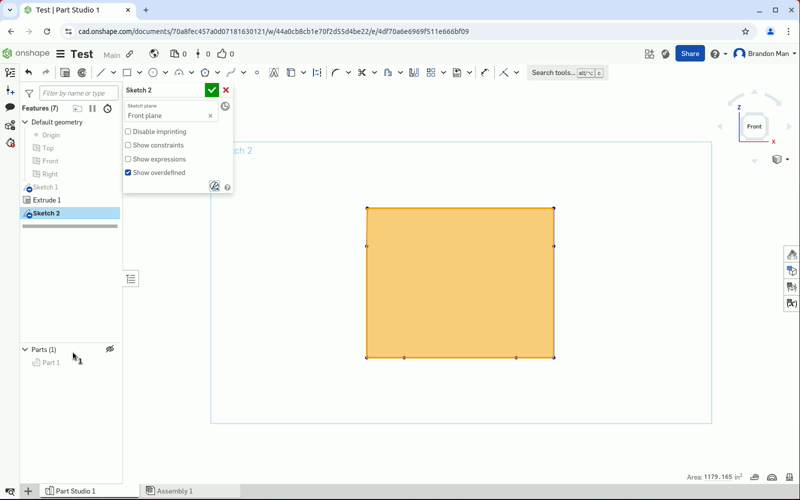
key(shift+y)
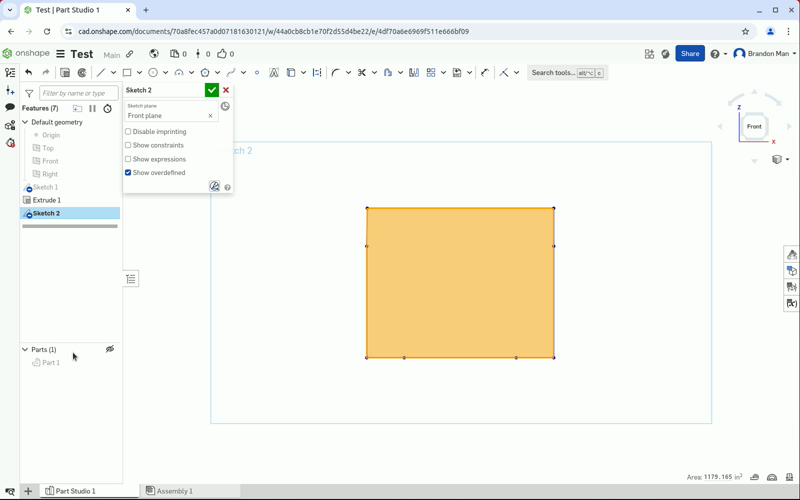
key(shift+e)
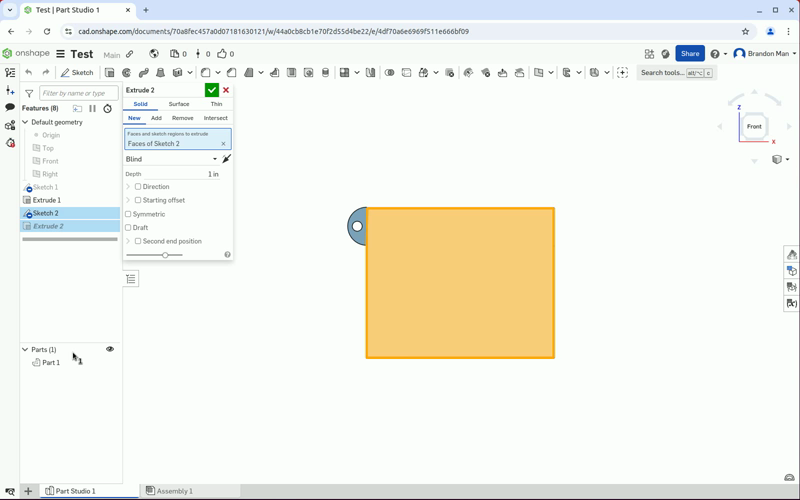
mouse_move(143, 106)
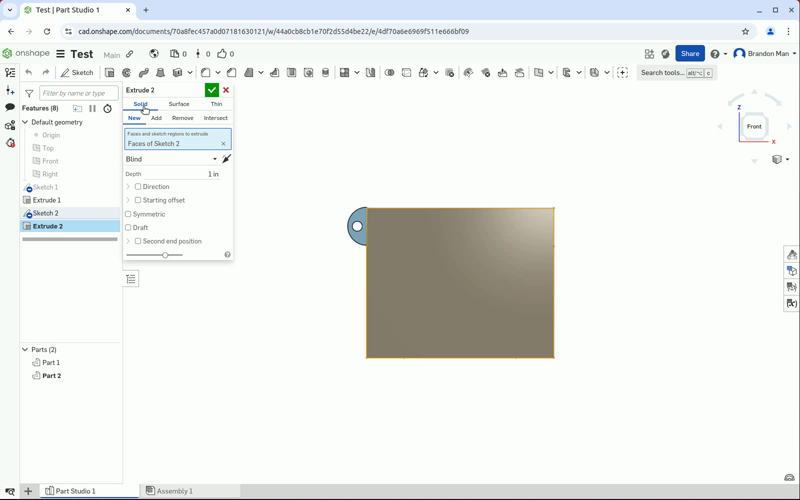
click(143, 106)
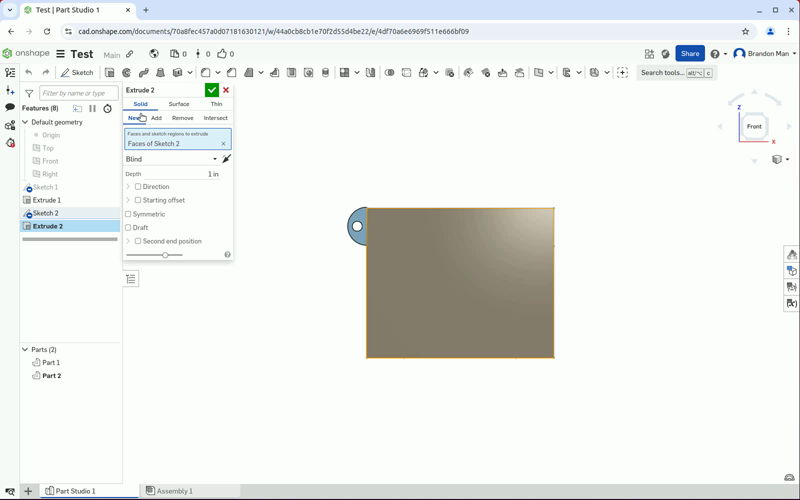
mouse_move(137, 120)
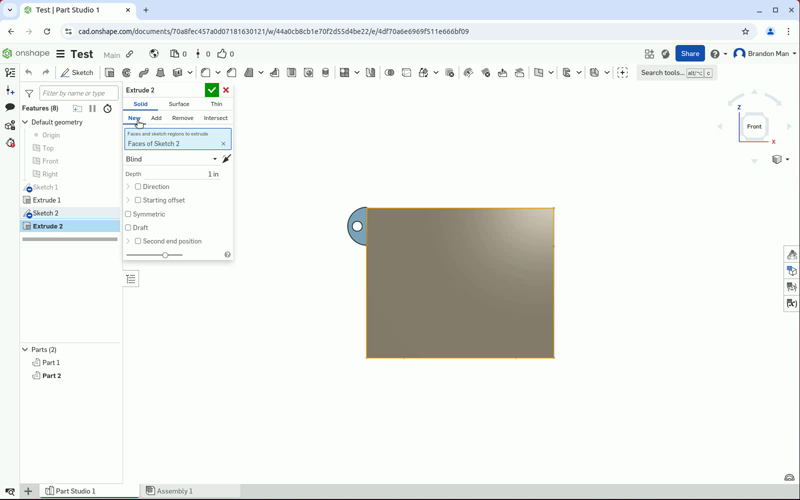
click(137, 120)
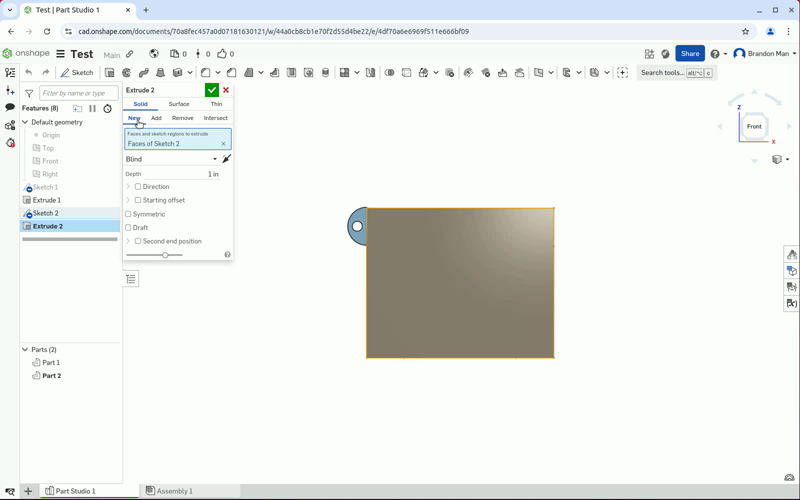
key(tab, 4)
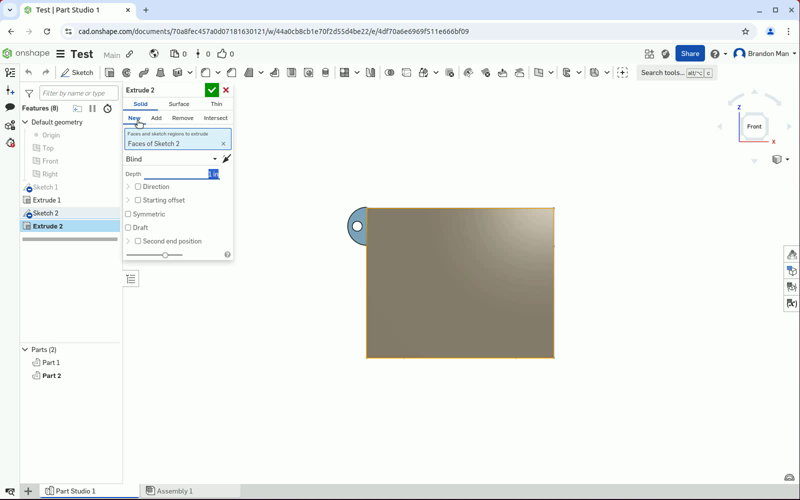
text(0.963)
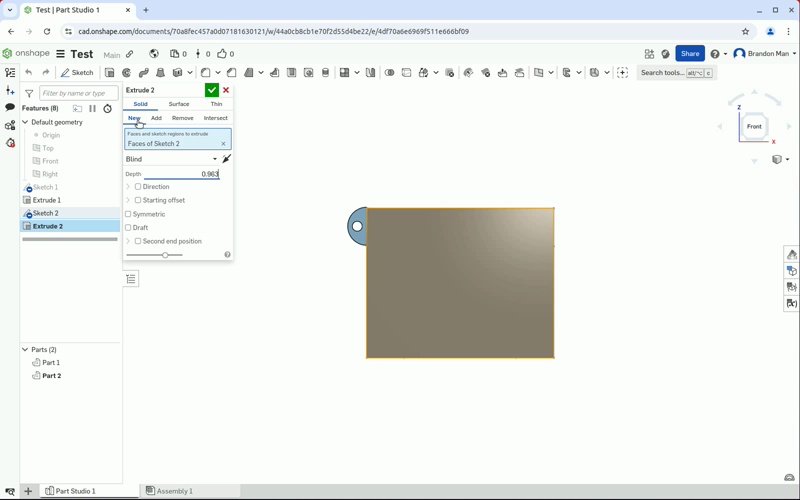
key(enter)
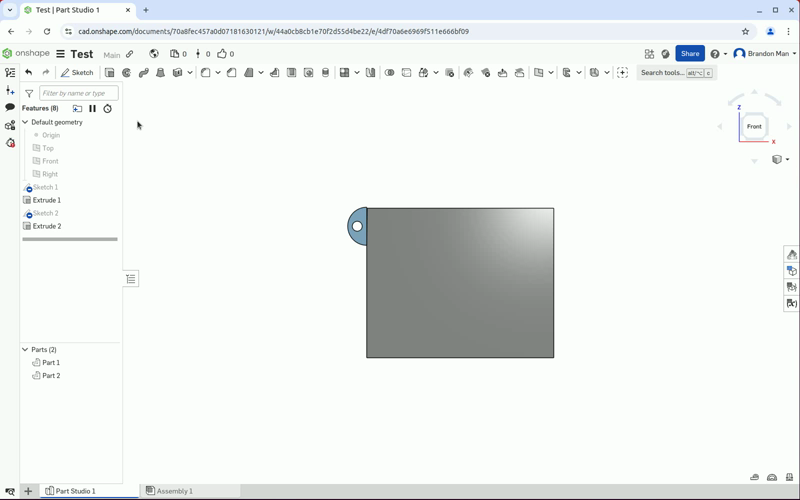
key(shift+h)
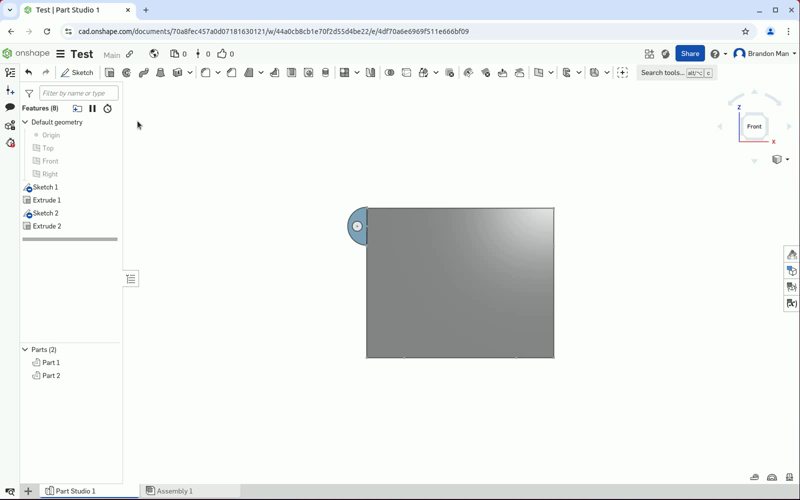
key(shift+h)
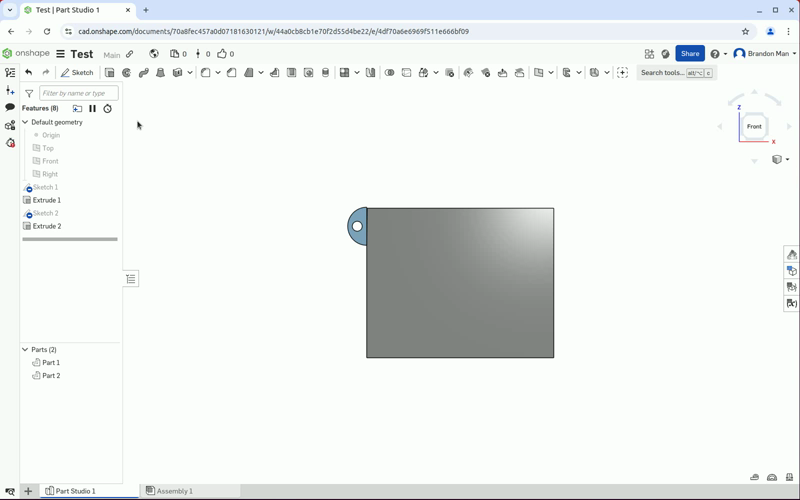
mouse_move(73, 189)
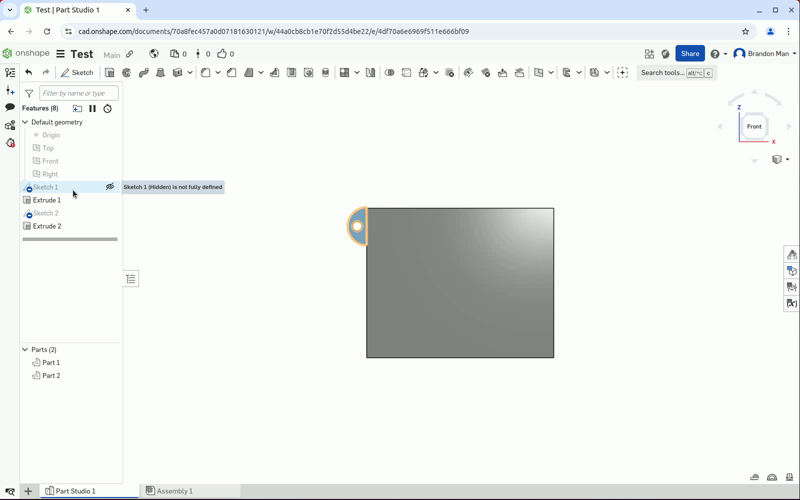
click(73, 189)
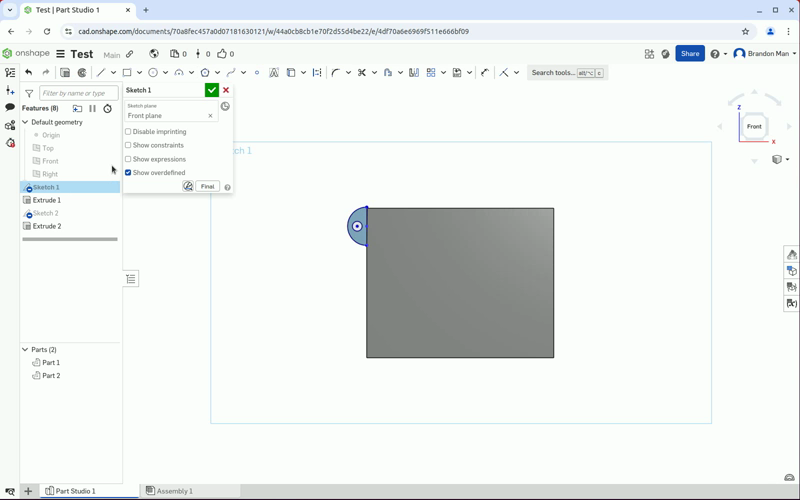
mouse_move(229, 92)
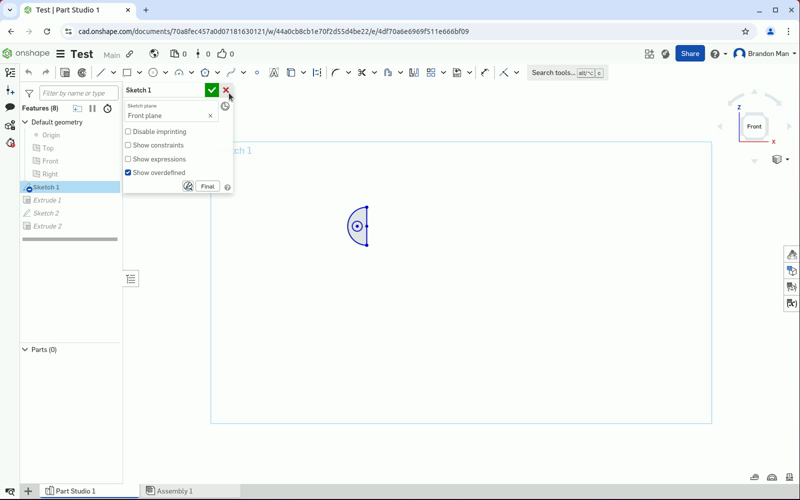
click(229, 92)
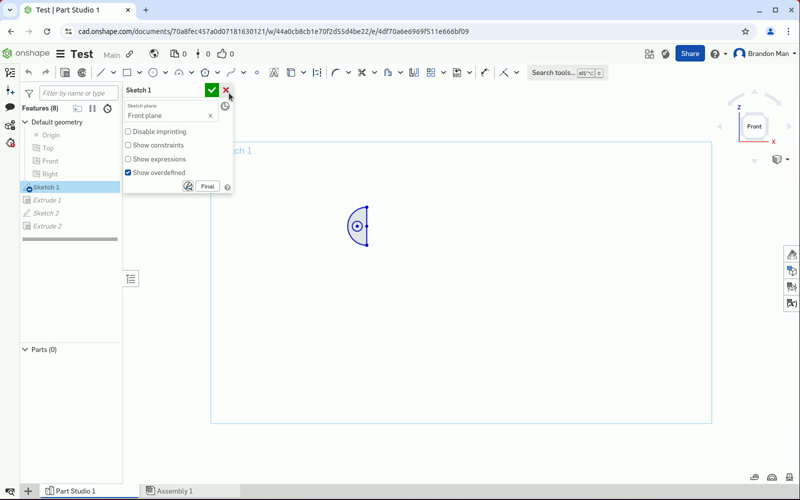
key(shift+s)
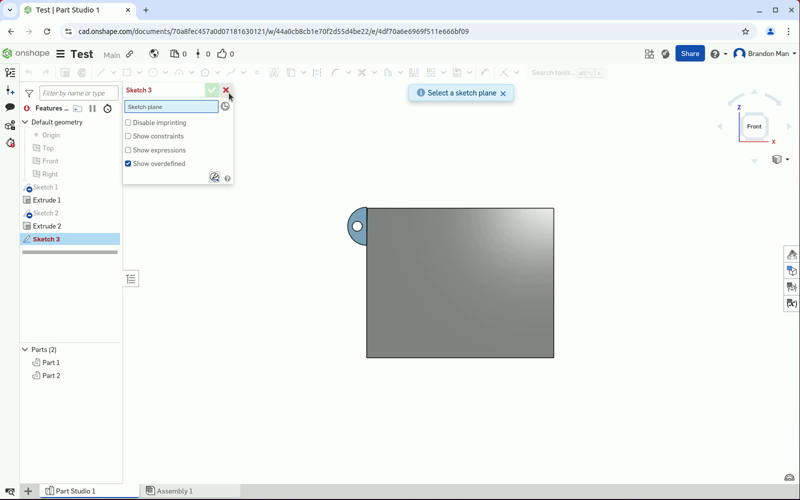
mouse_move(73, 163)
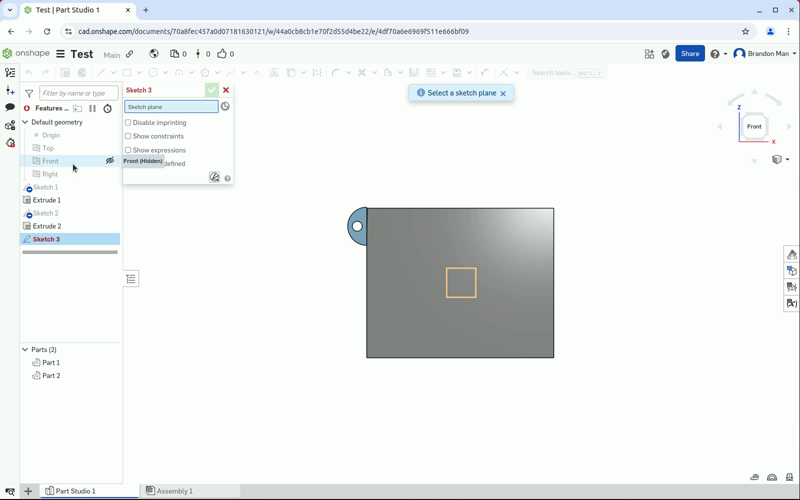
click(73, 163)
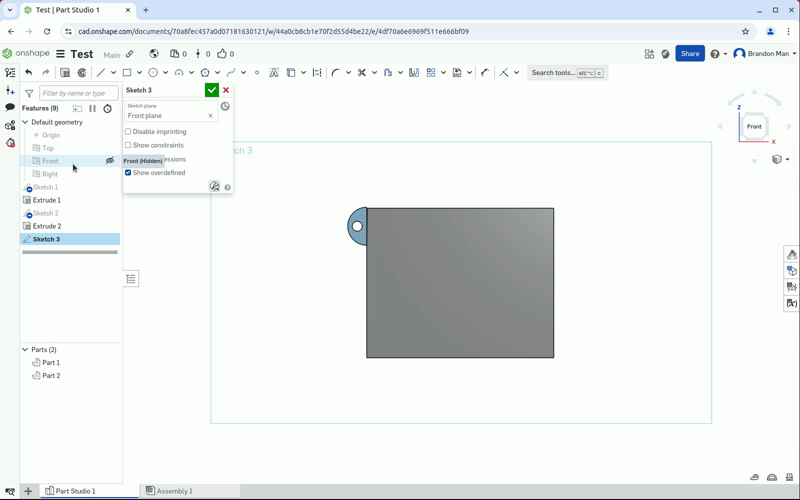
mouse_move(73, 352)
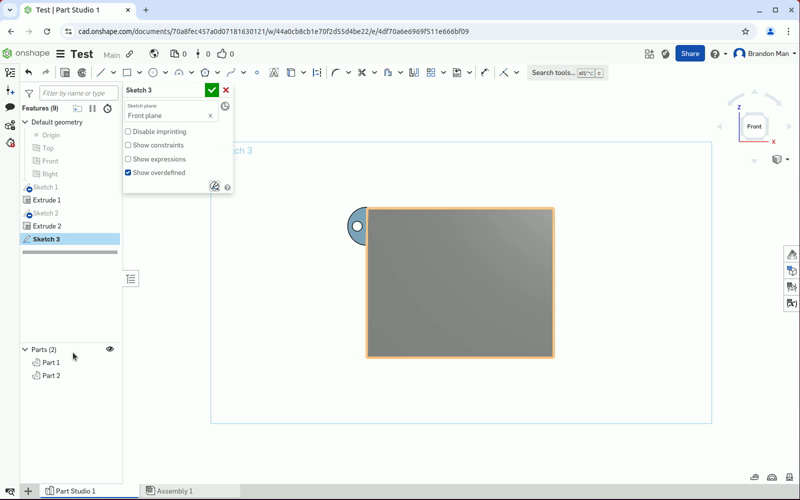
key(y)
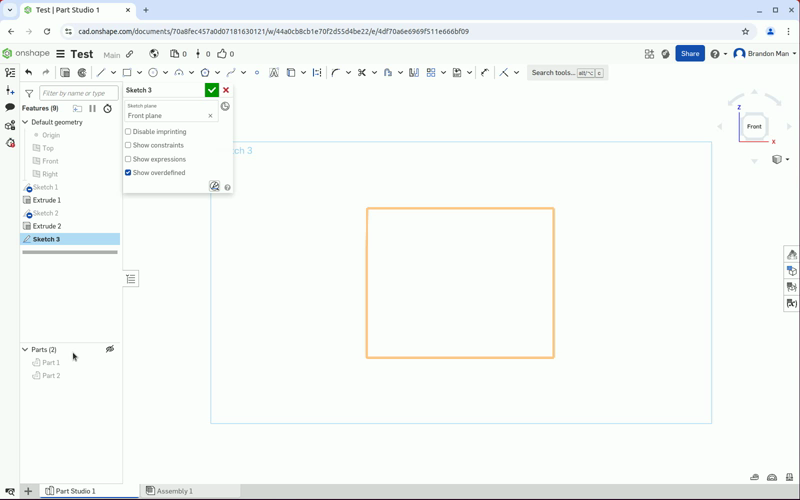
key(a)
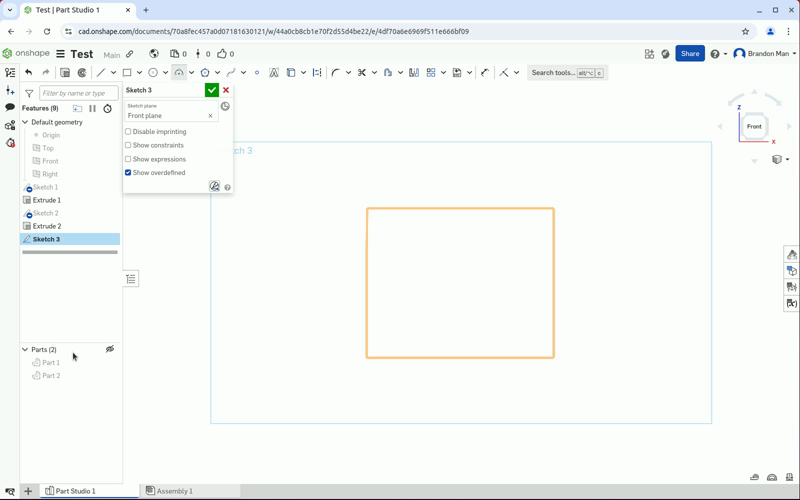
key_down(shift)
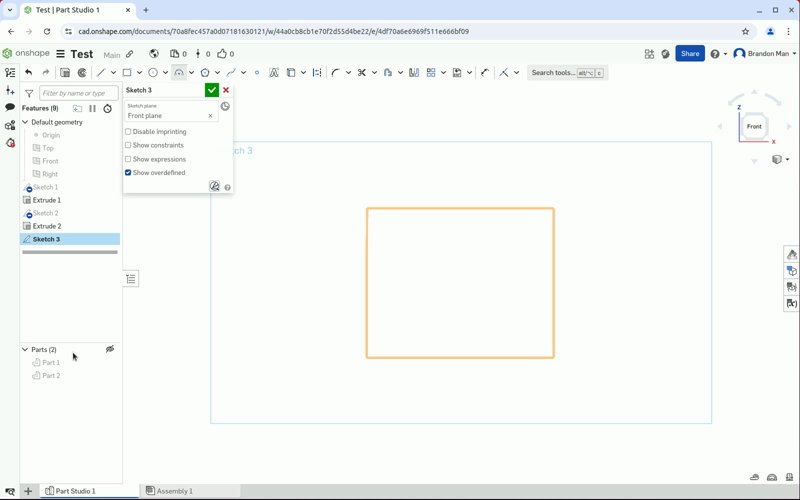
mouse_move(554, 245)
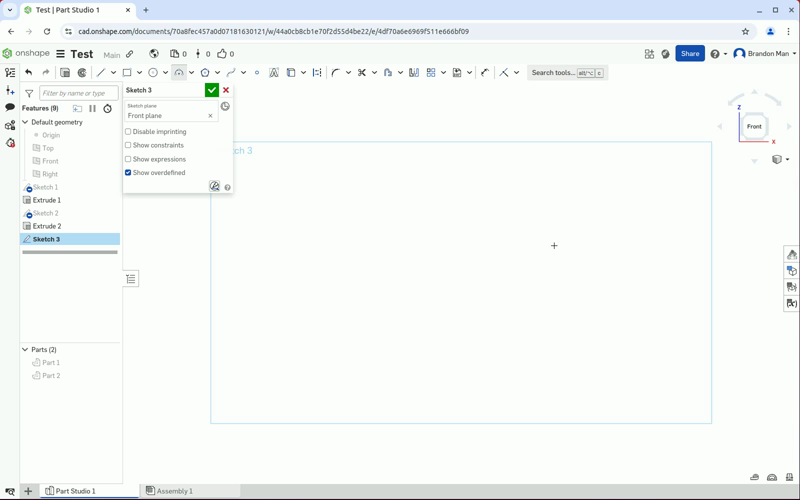
click(554, 245)
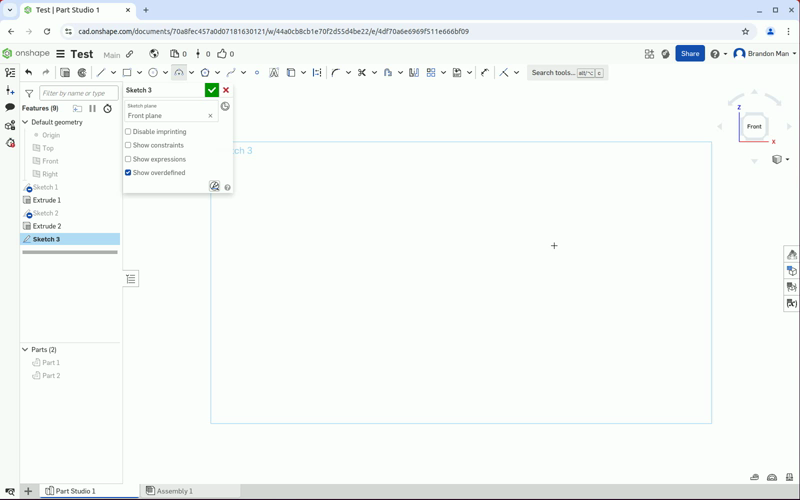
key_up(shift)
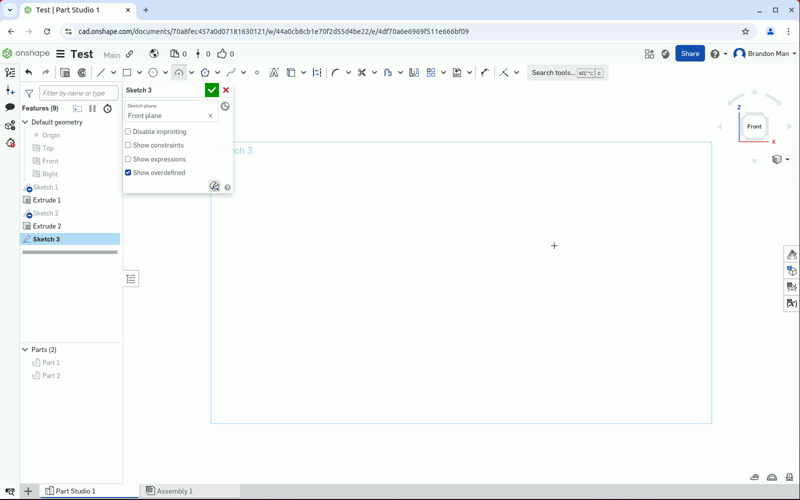
key_down(shift)
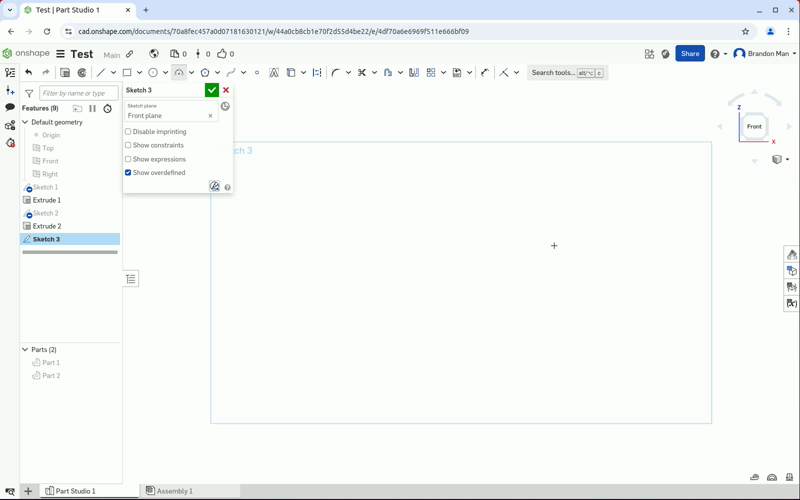
mouse_move(554, 207)
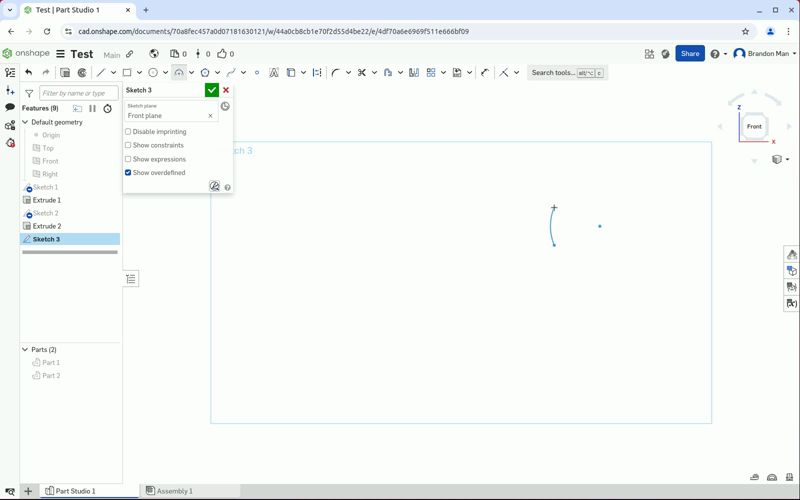
click(554, 207)
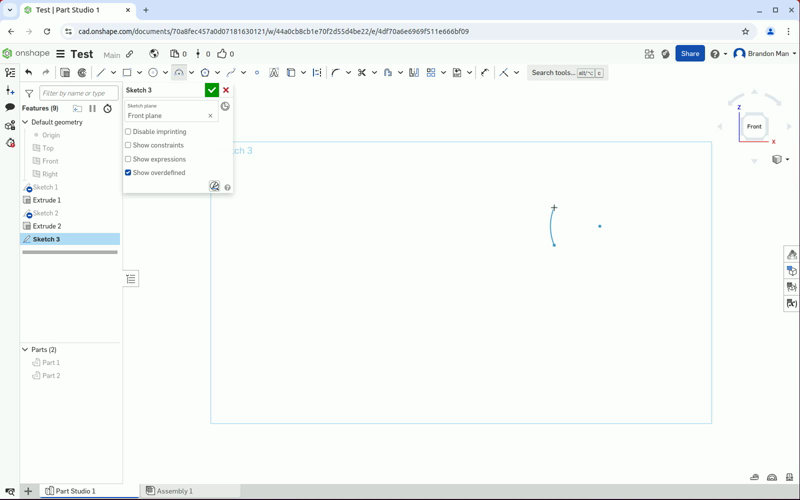
mouse_move(573, 226)
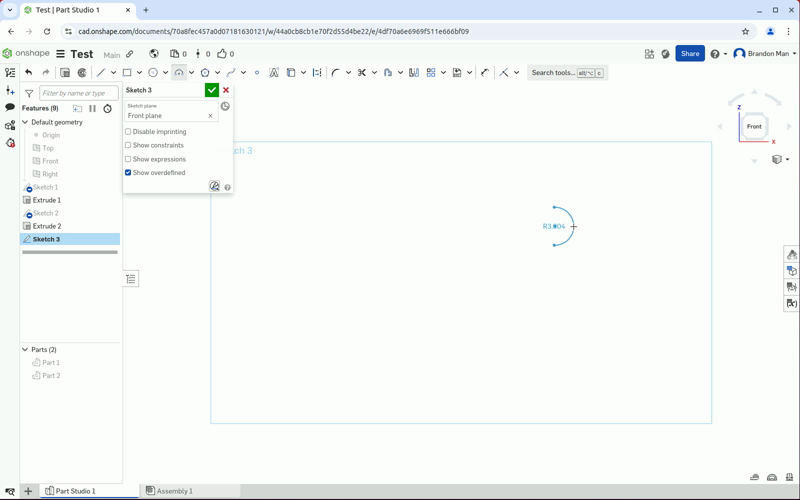
click(573, 226)
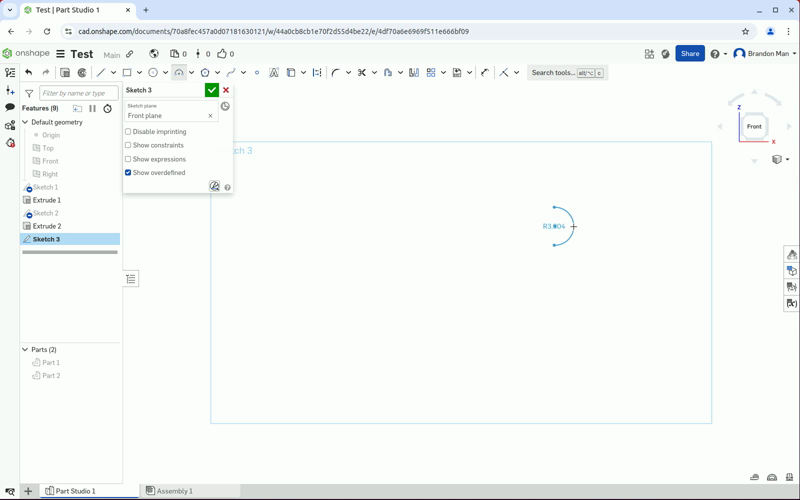
key_up(shift)
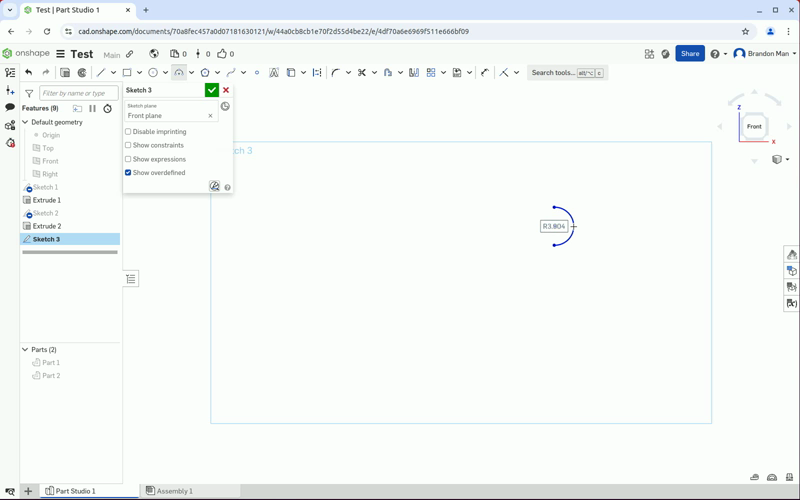
key(esc)
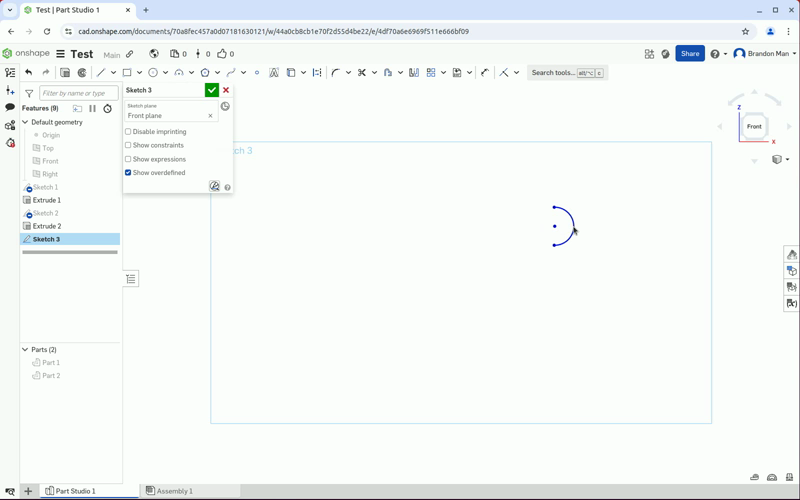
key(l)
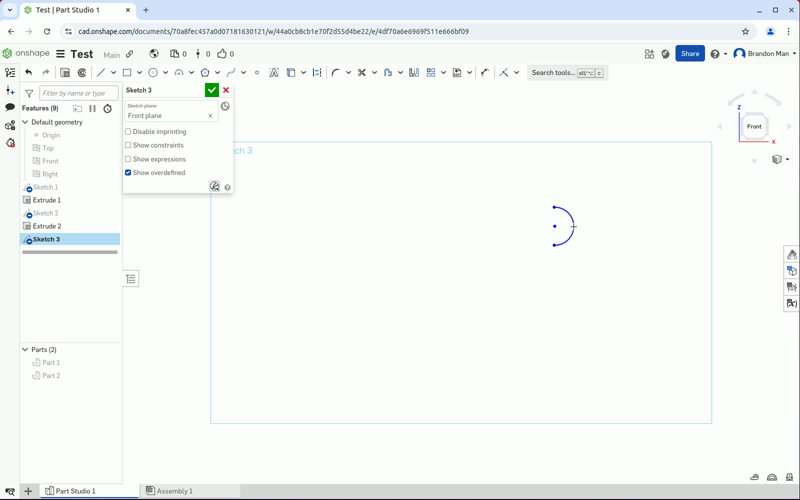
mouse_move(554, 207)
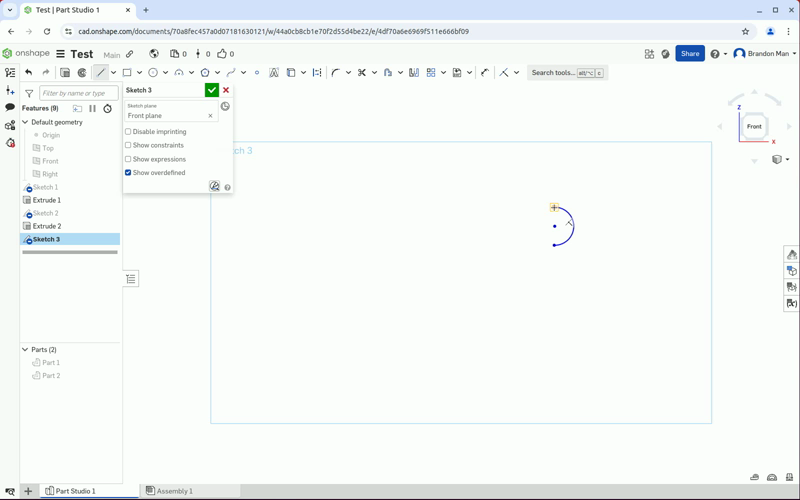
click(554, 207)
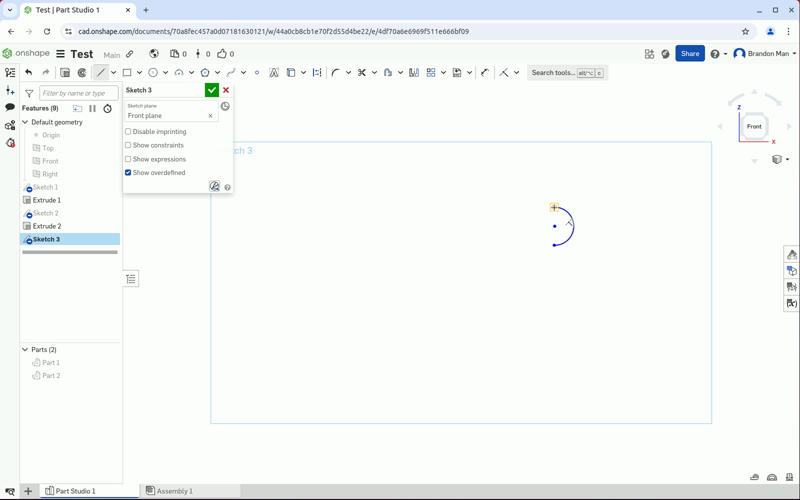
mouse_move(584, 207)
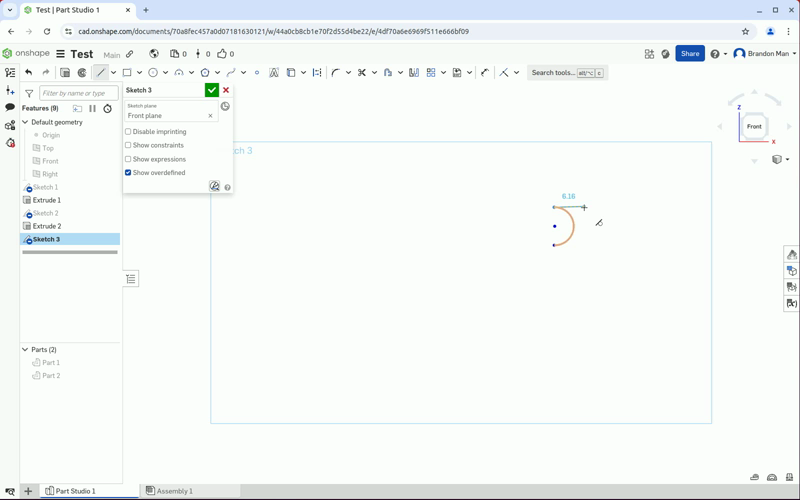
key_down(shift)
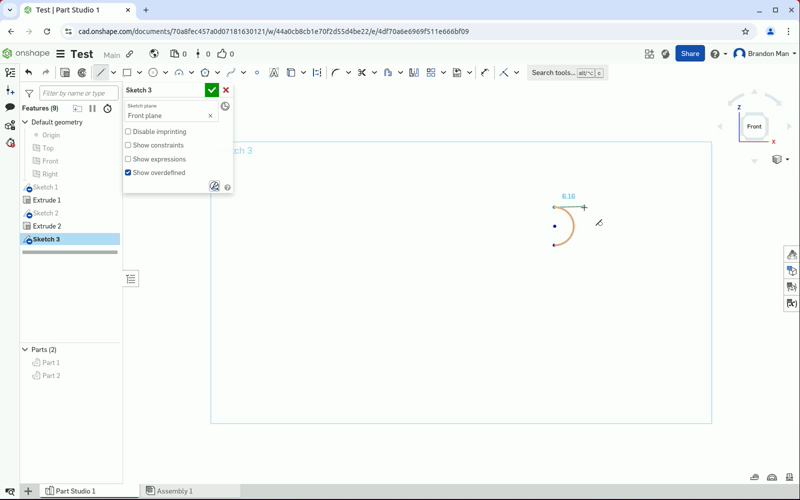
mouse_move(554, 245)
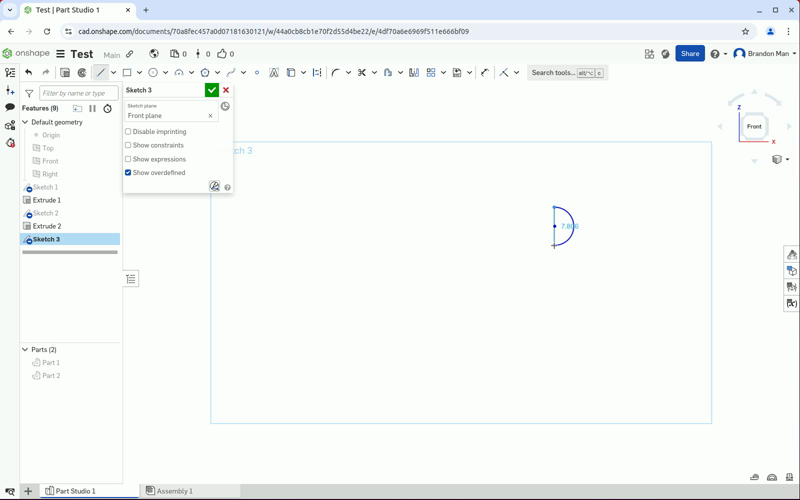
key_up(shift)
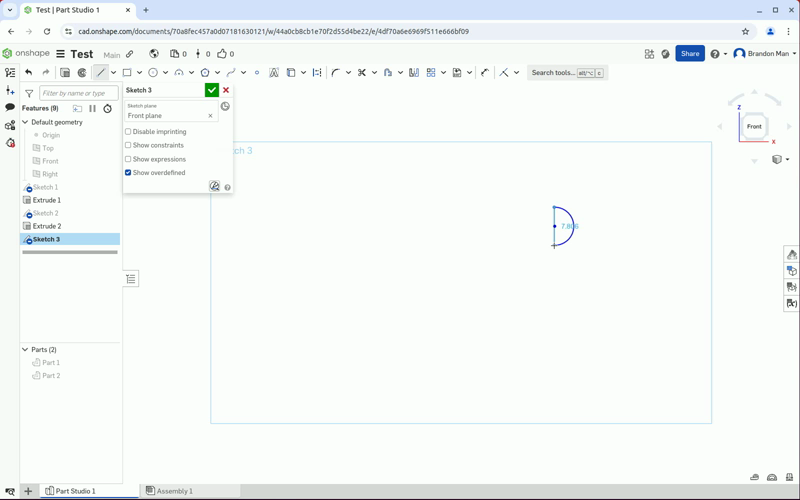
click(554, 245)
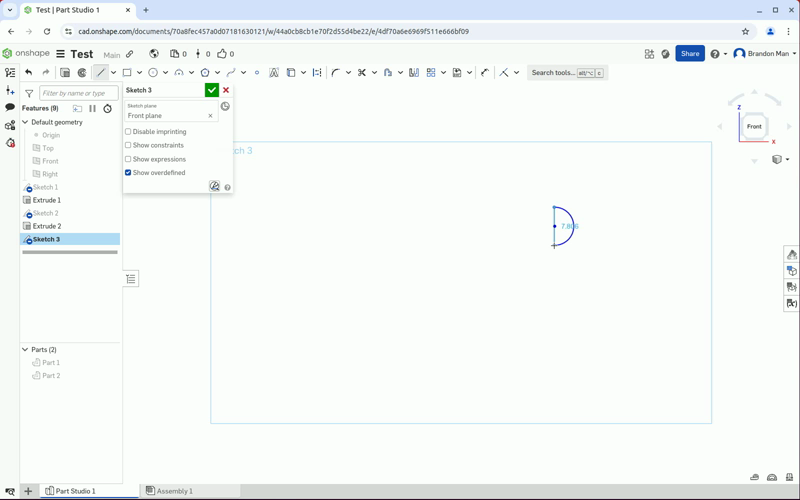
key(esc)
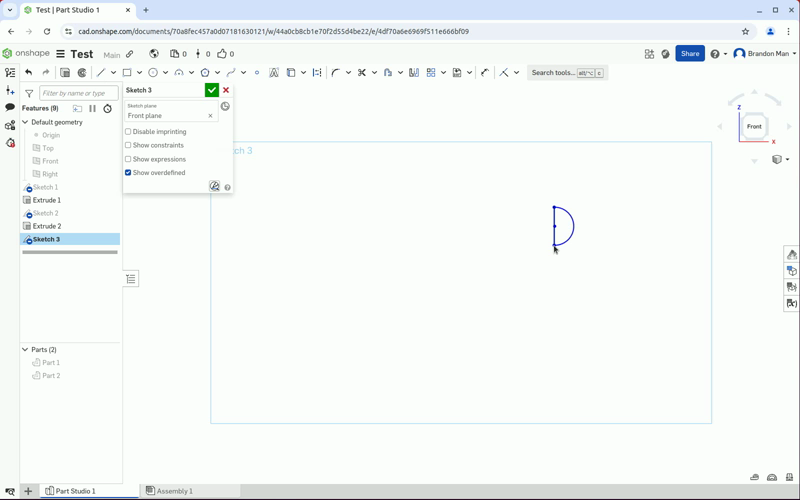
key(c)
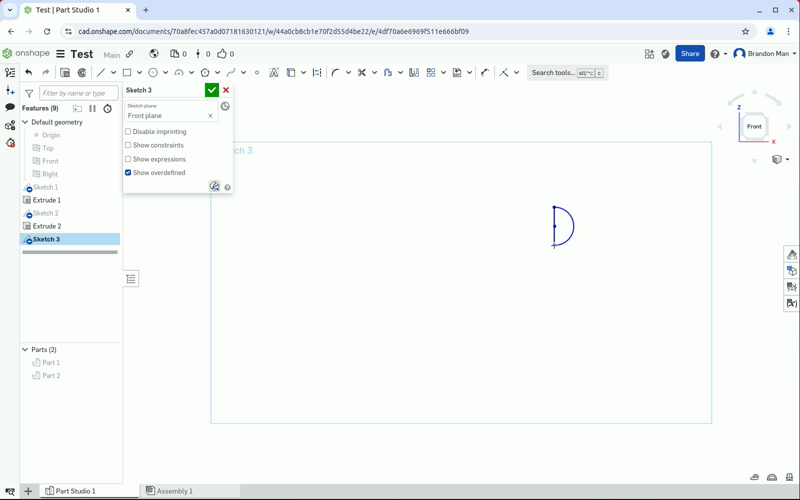
key_down(shift)
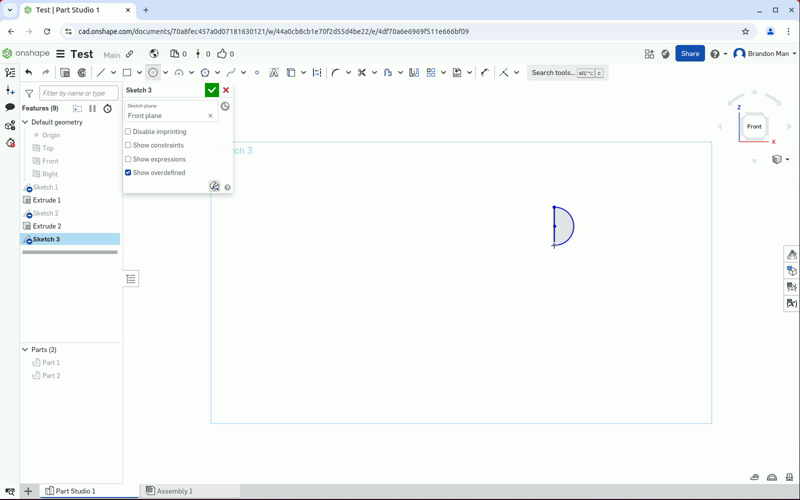
mouse_move(564, 226)
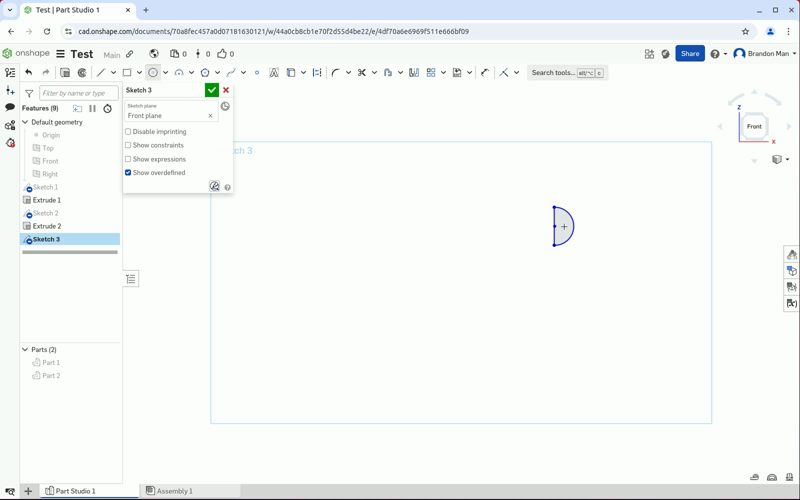
click(564, 226)
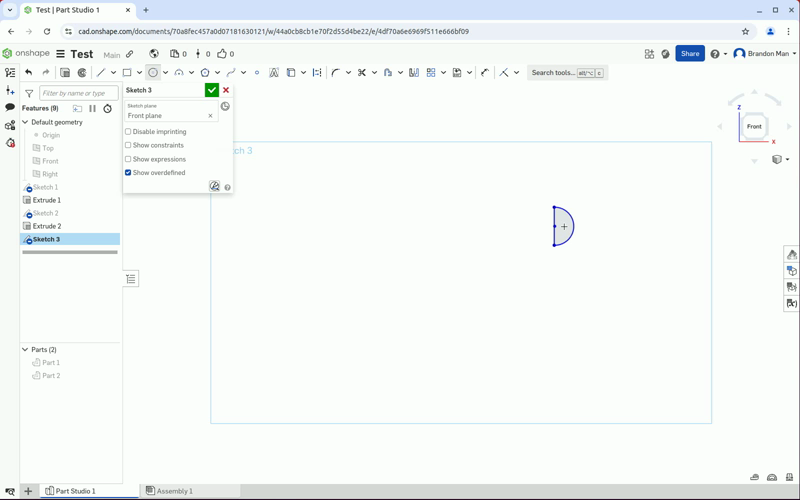
key_up(shift)
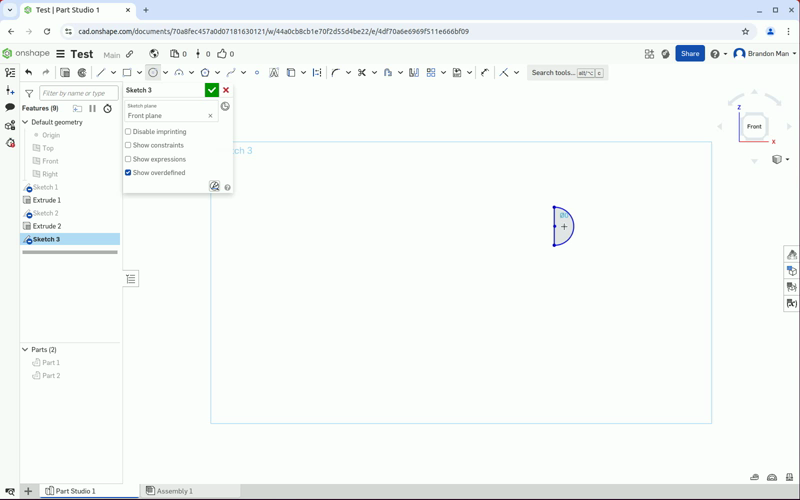
mouse_move(569, 226)
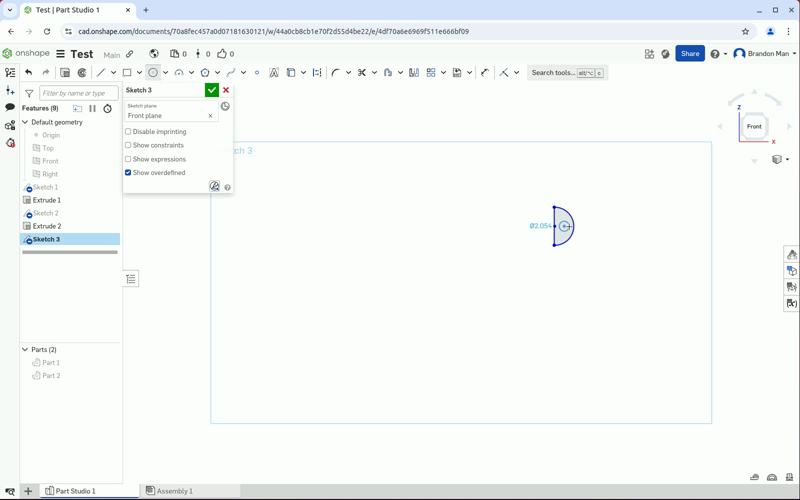
scroll(6)
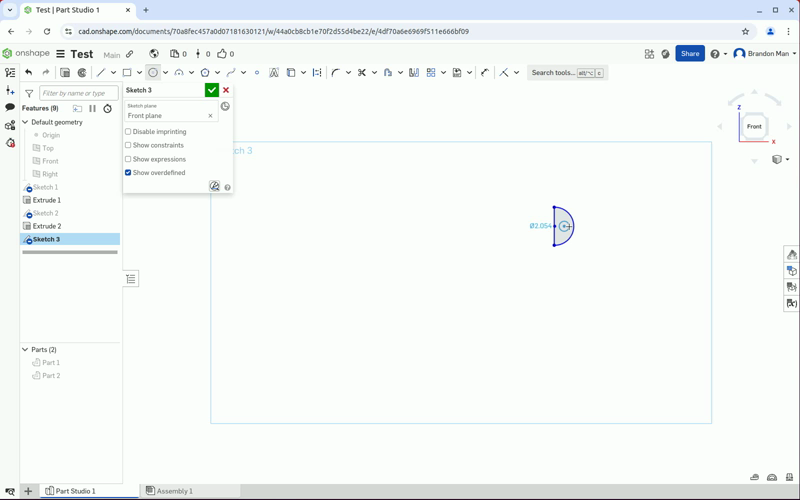
scroll(6)
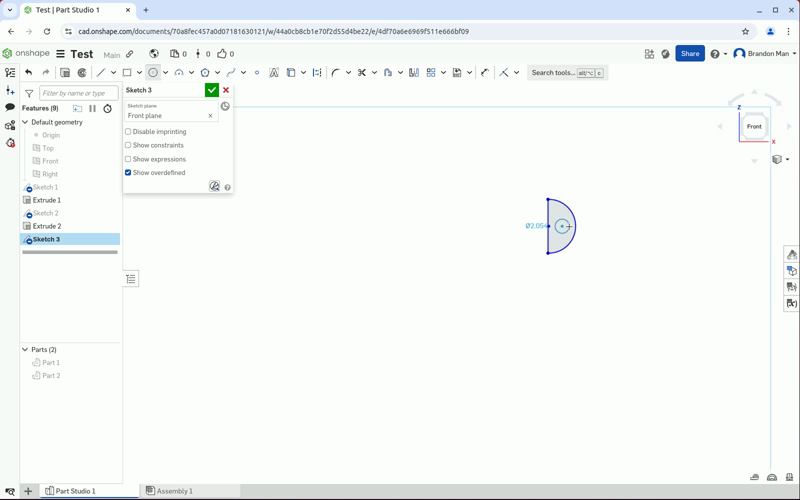
scroll(6)
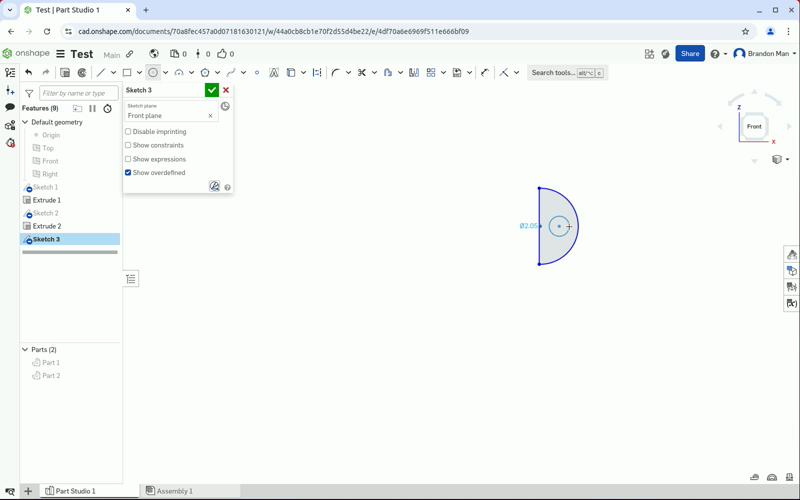
scroll(6)
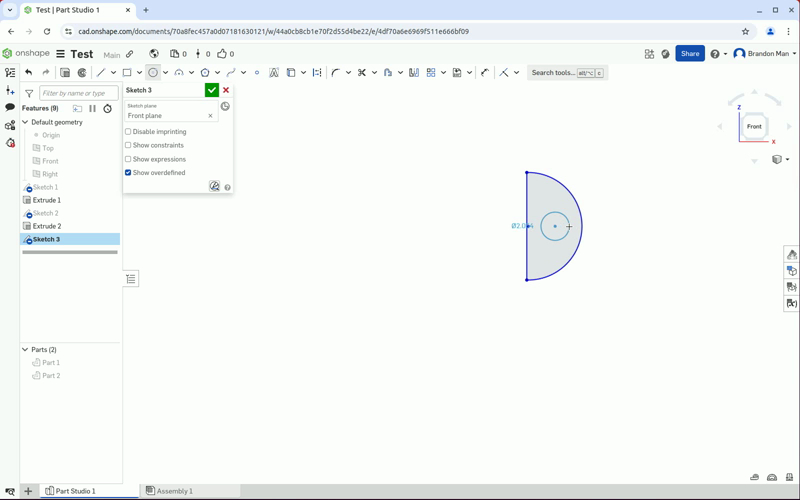
scroll(6)
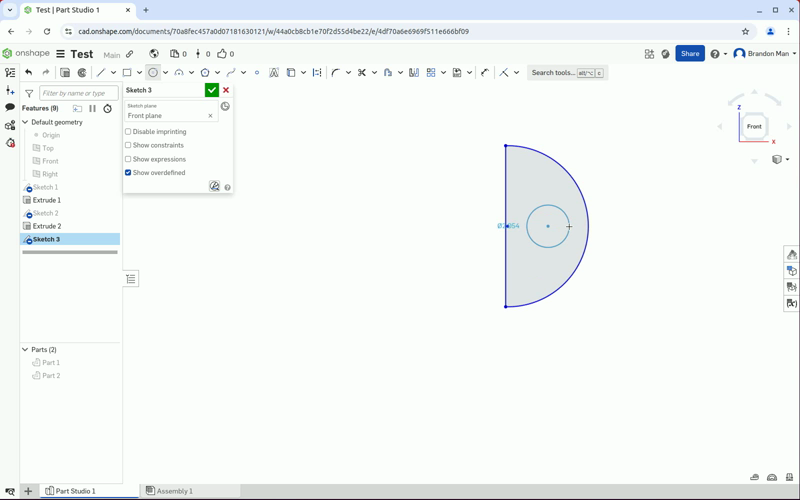
scroll(6)
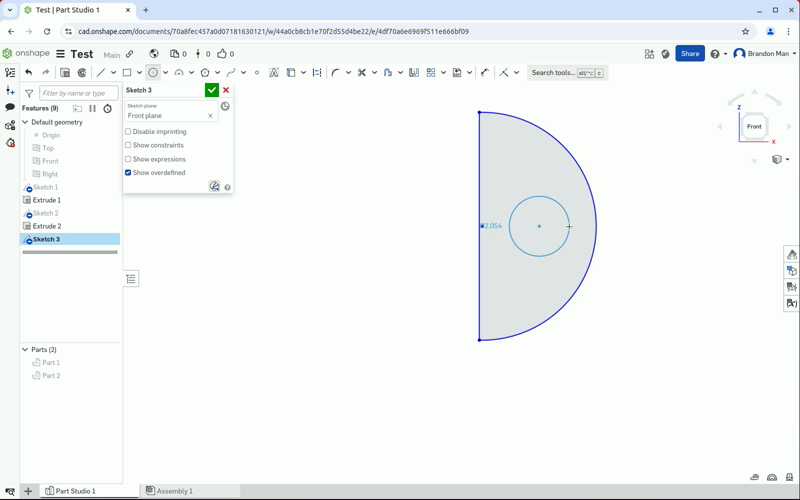
scroll(6)
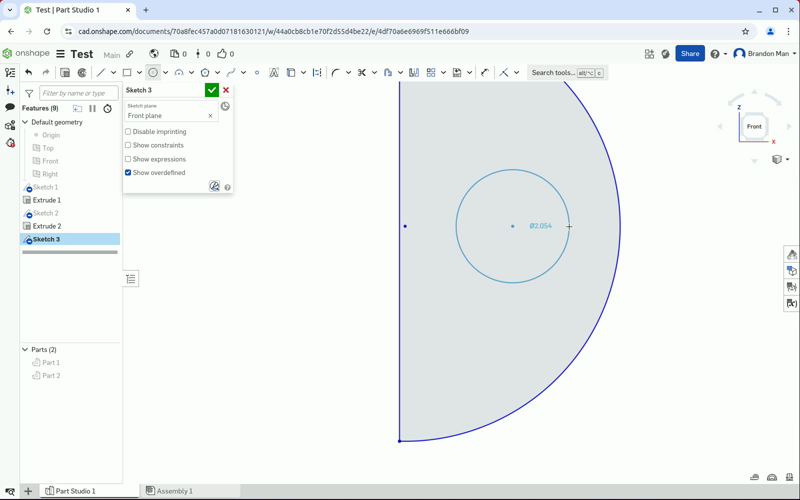
click(569, 226)
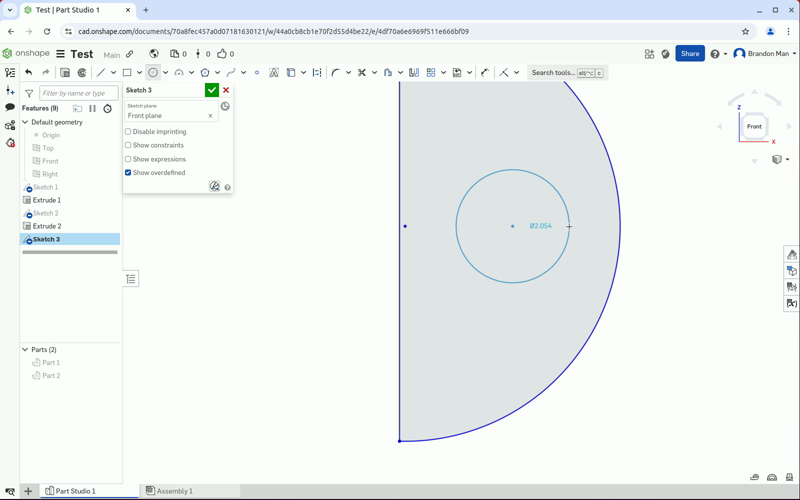
scroll(-6)
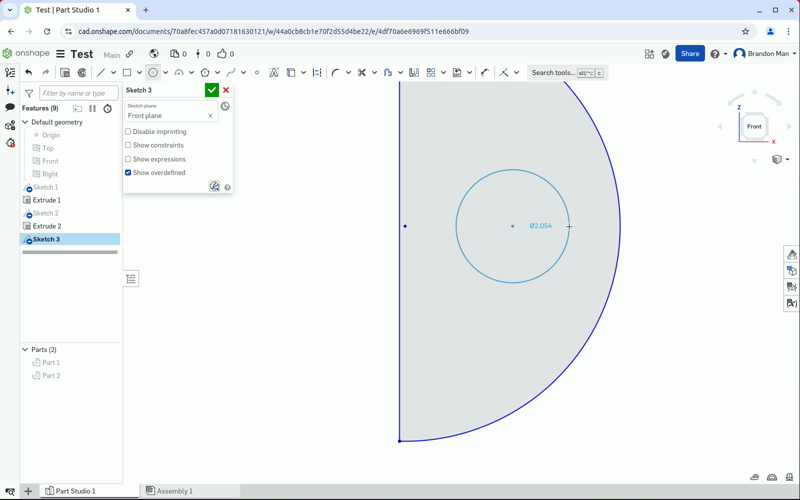
scroll(-6)
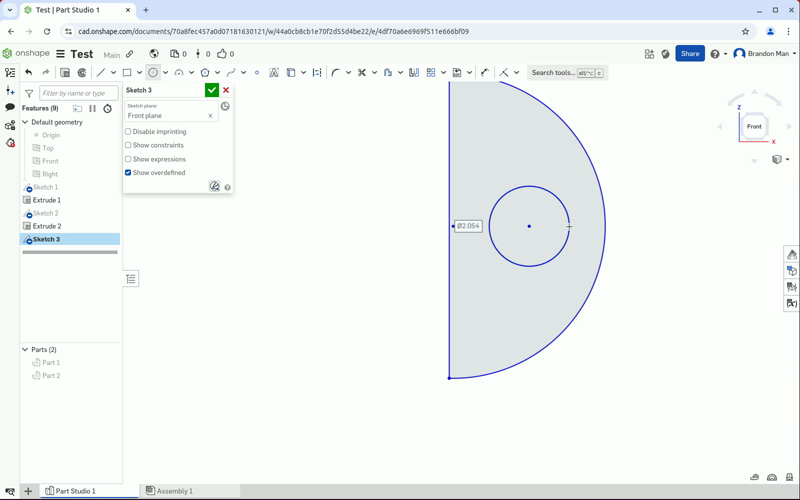
scroll(-6)
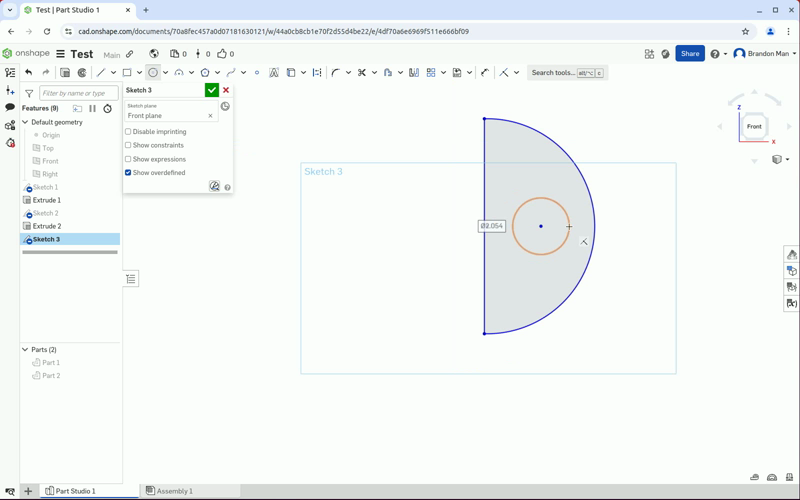
scroll(-6)
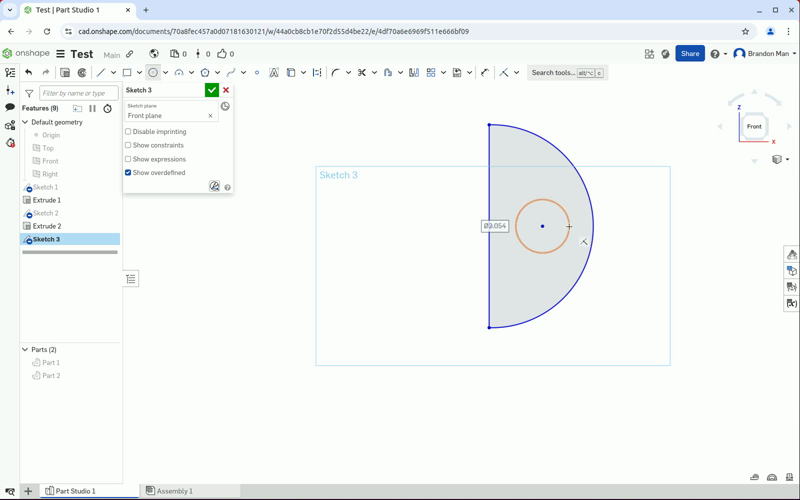
scroll(-6)
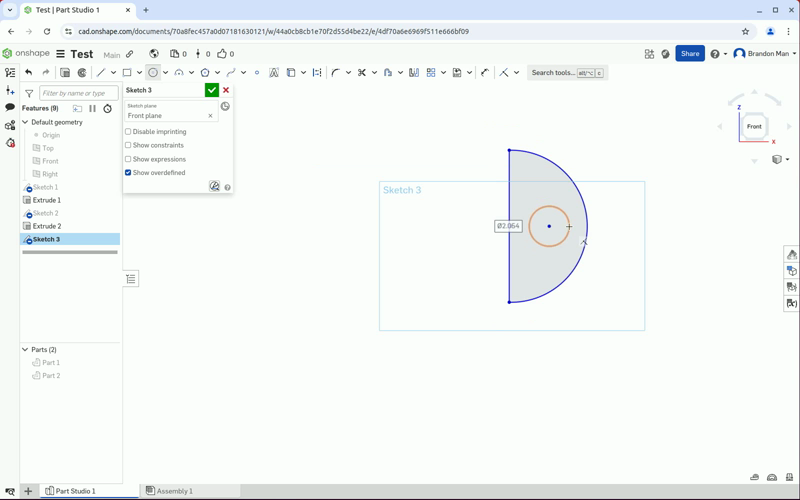
scroll(-6)
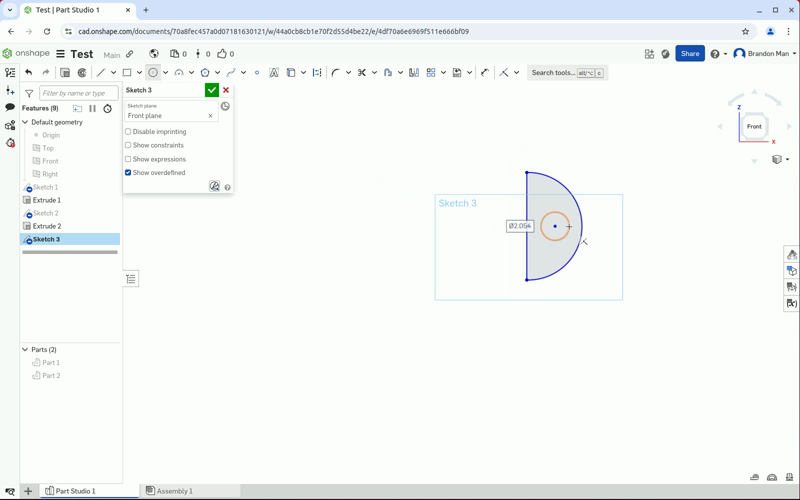
scroll(-6)
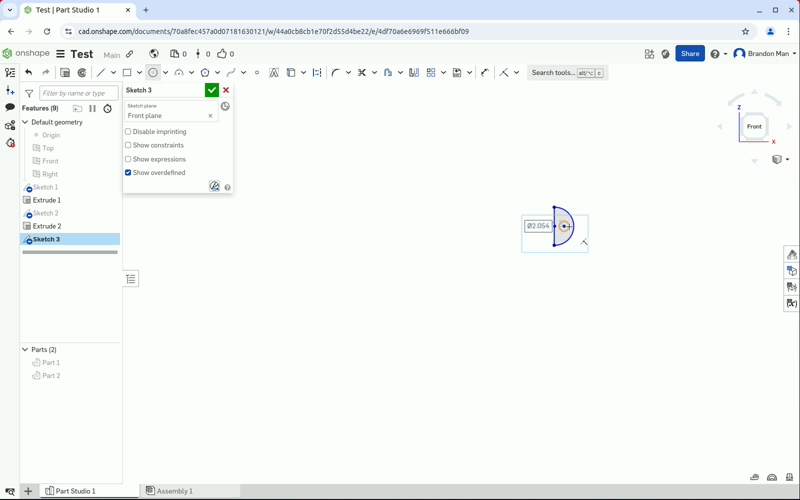
key(esc)
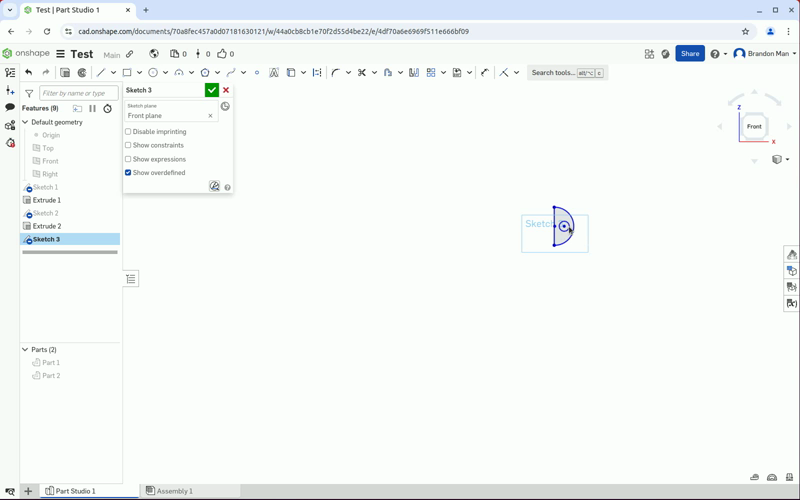
mouse_move(557, 208)
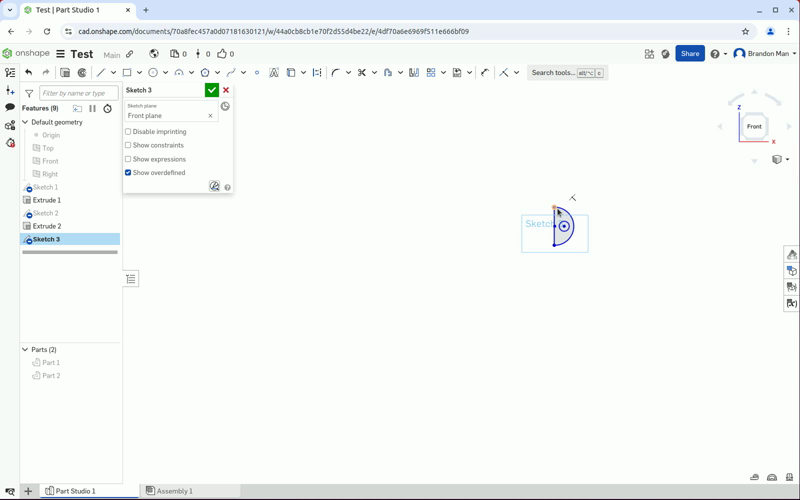
scroll(6)
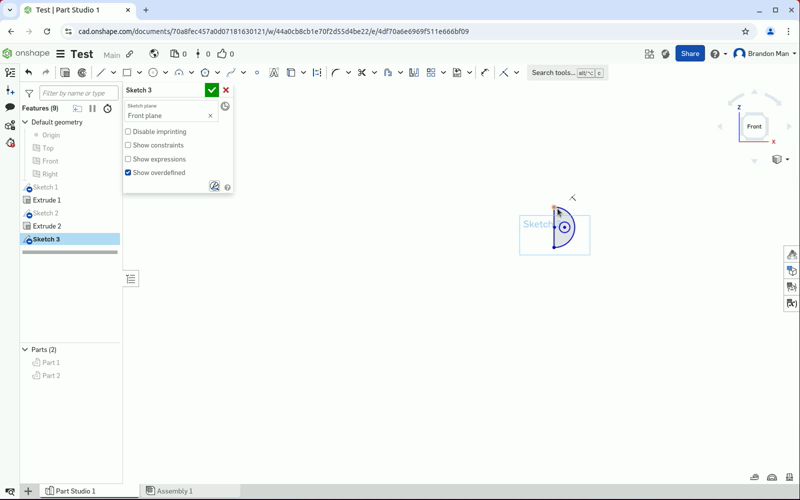
scroll(6)
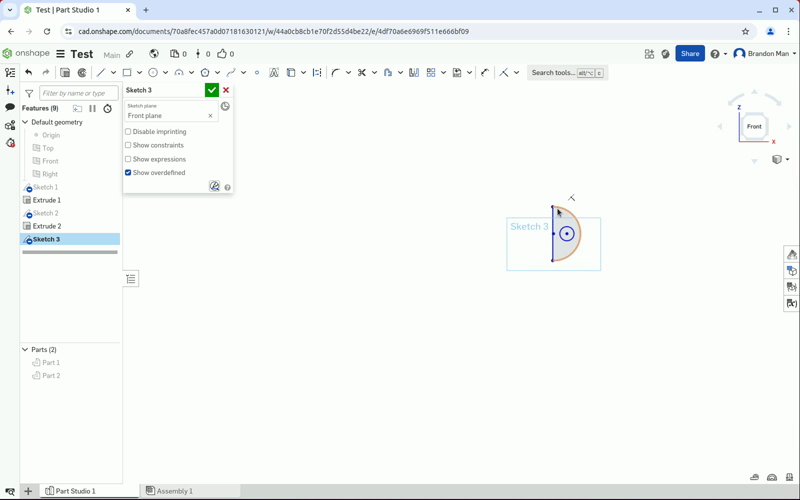
scroll(6)
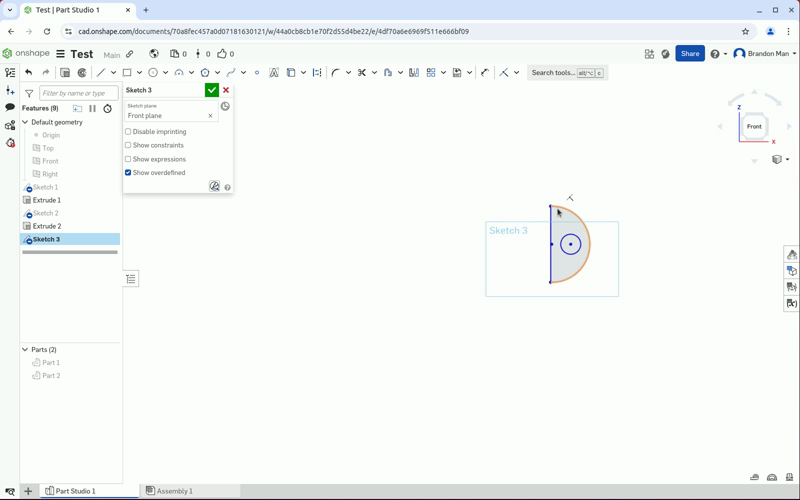
scroll(6)
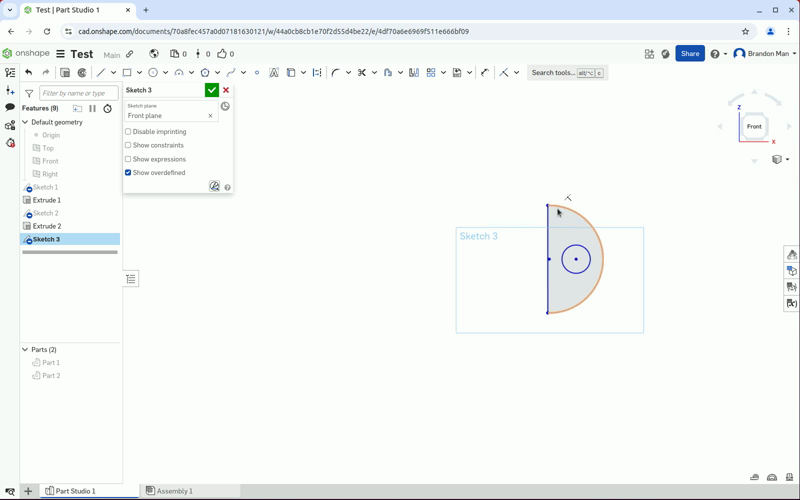
scroll(6)
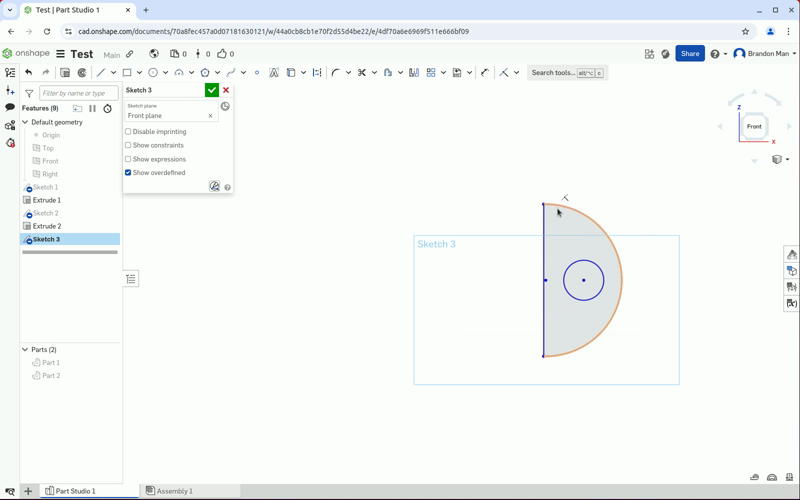
scroll(6)
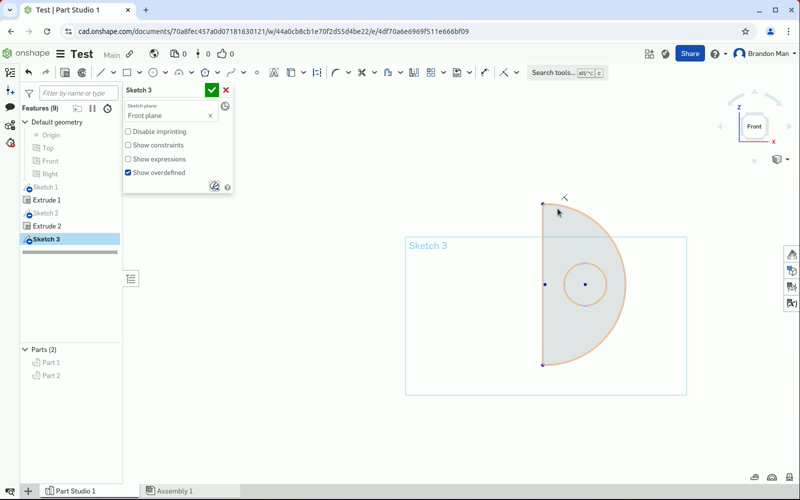
scroll(6)
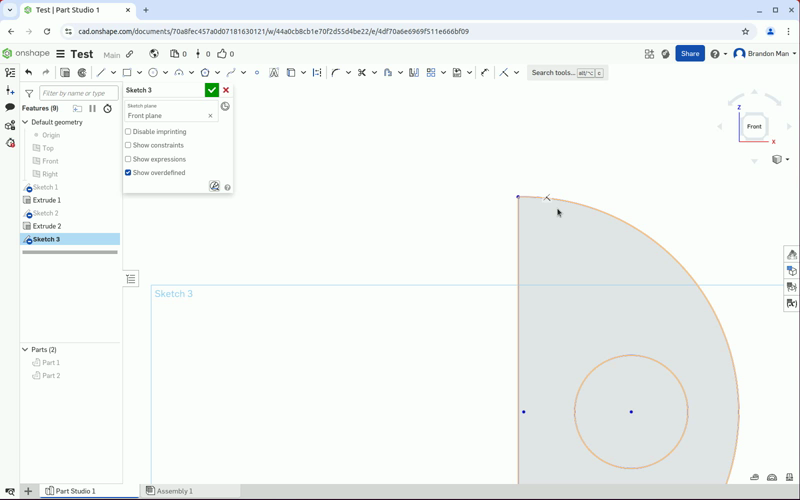
click(557, 208)
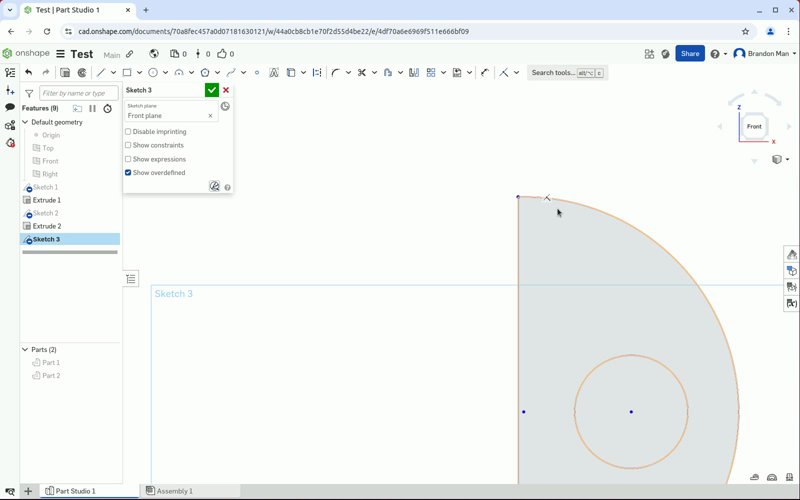
scroll(-6)
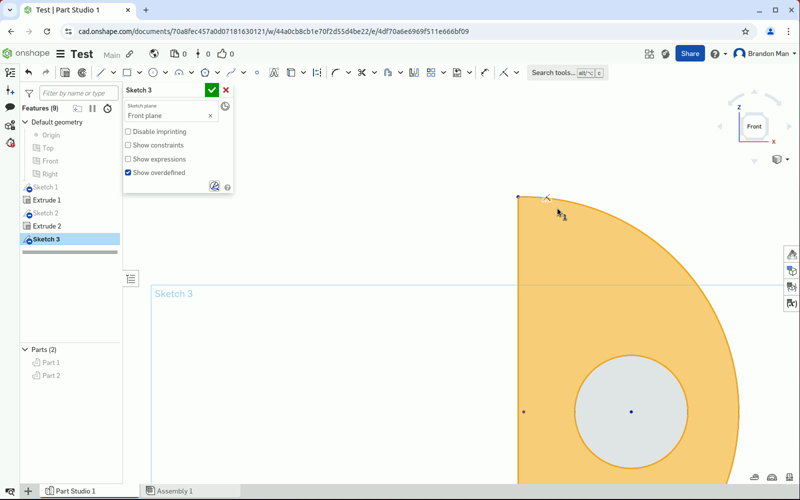
scroll(-6)
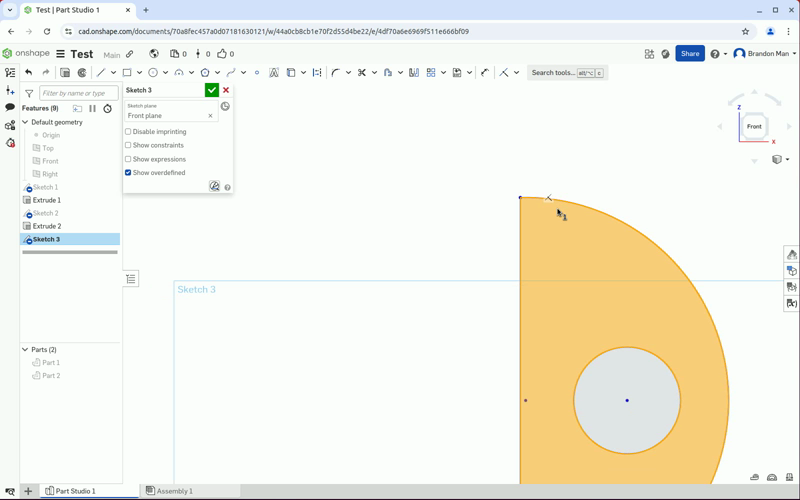
scroll(-6)
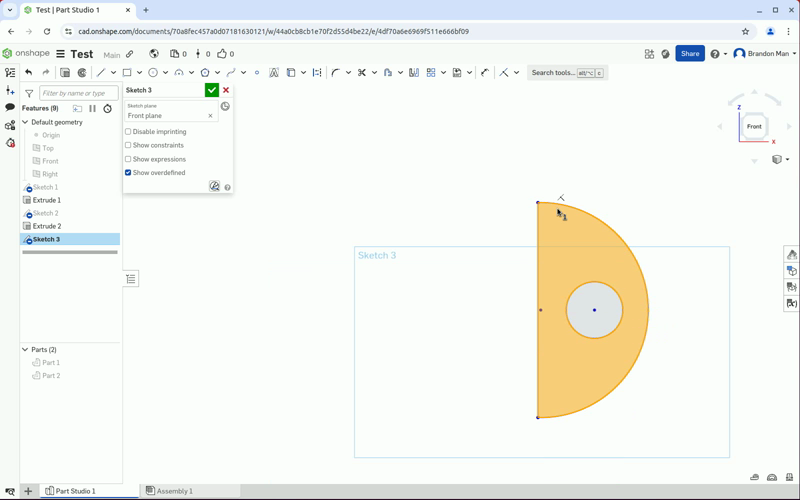
scroll(-6)
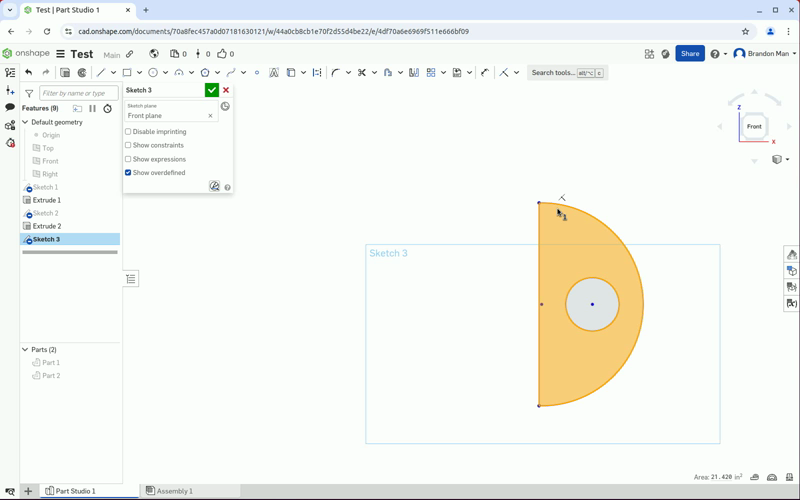
scroll(-6)
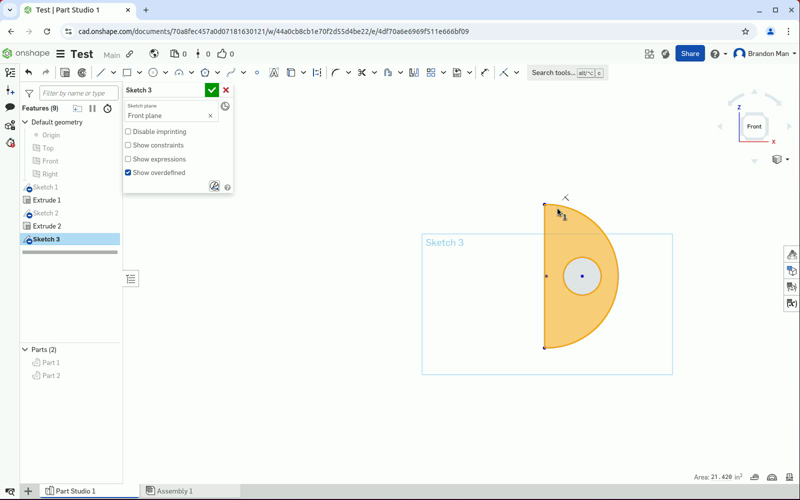
scroll(-6)
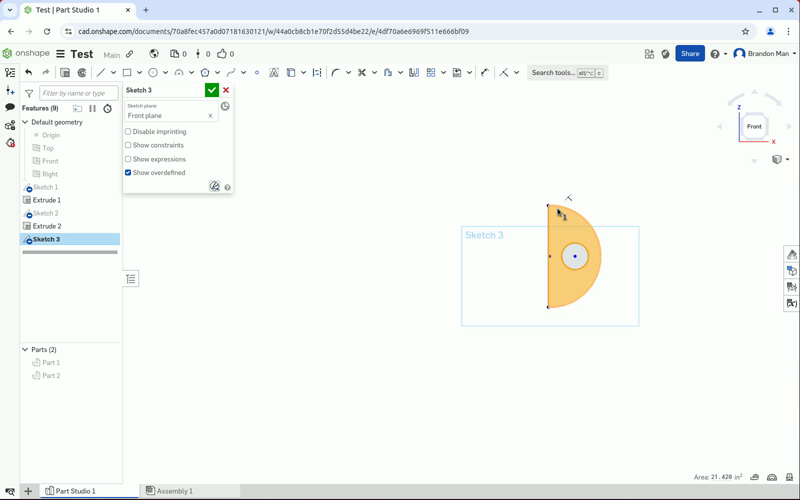
scroll(-6)
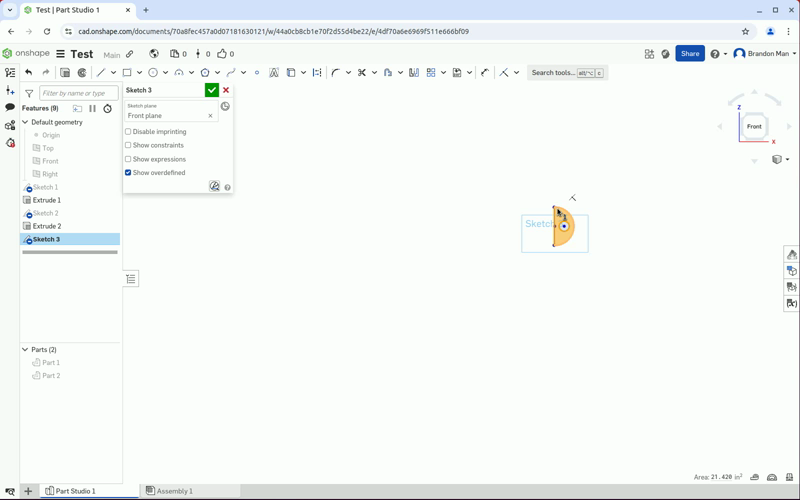
mouse_move(73, 352)
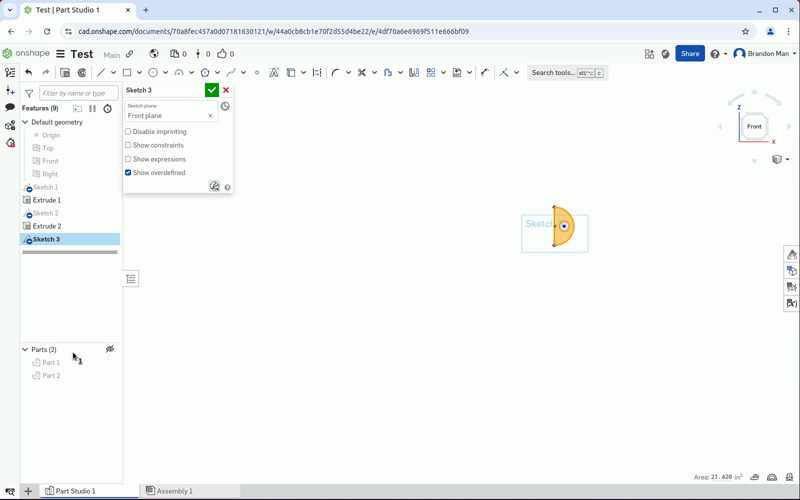
key(shift+y)
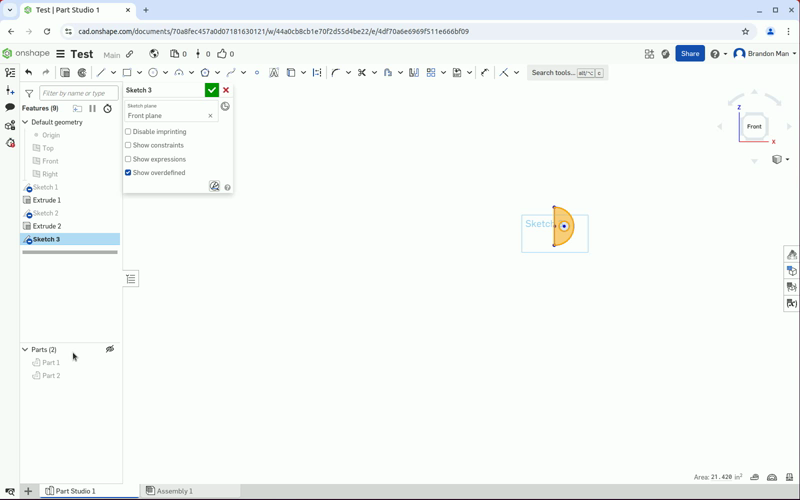
key(shift+e)
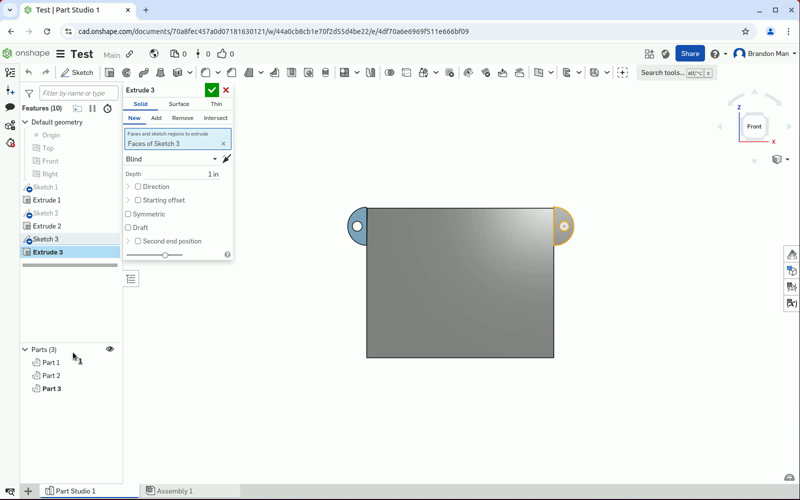
mouse_move(143, 106)
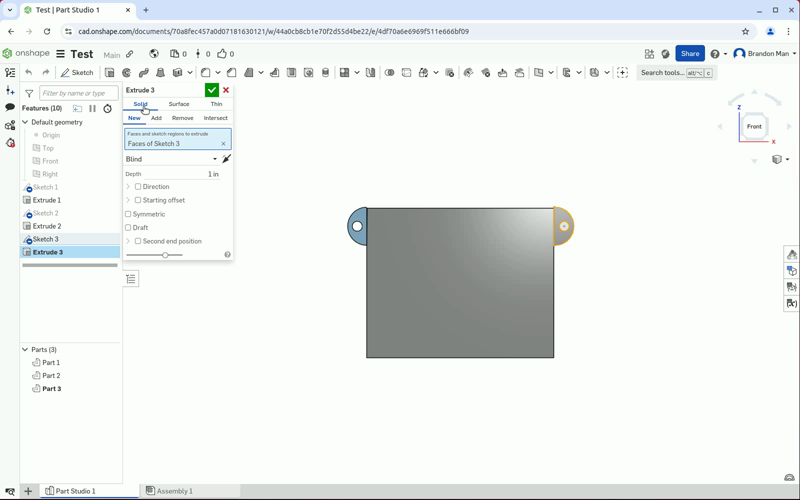
click(143, 106)
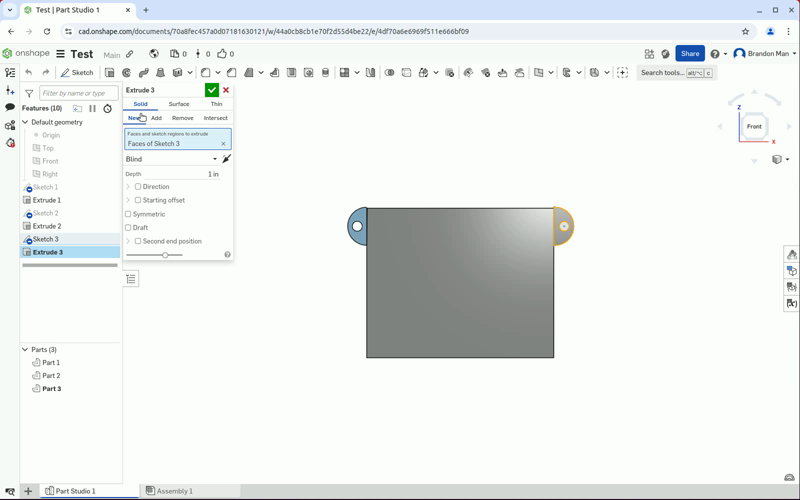
mouse_move(137, 120)
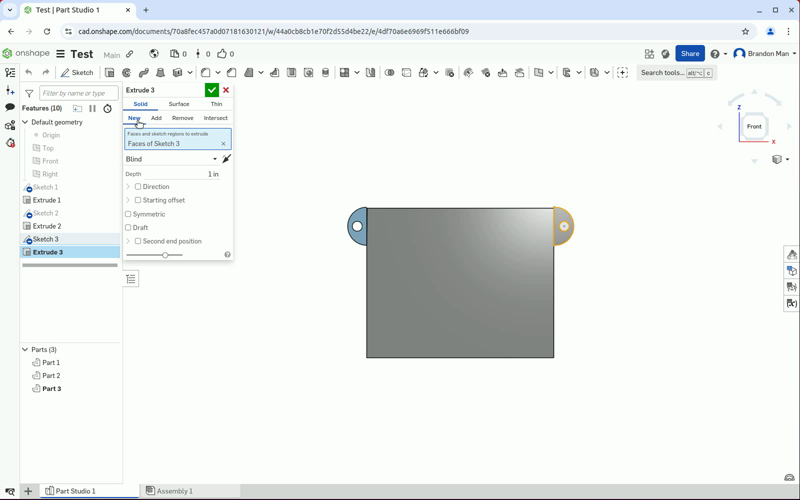
click(137, 120)
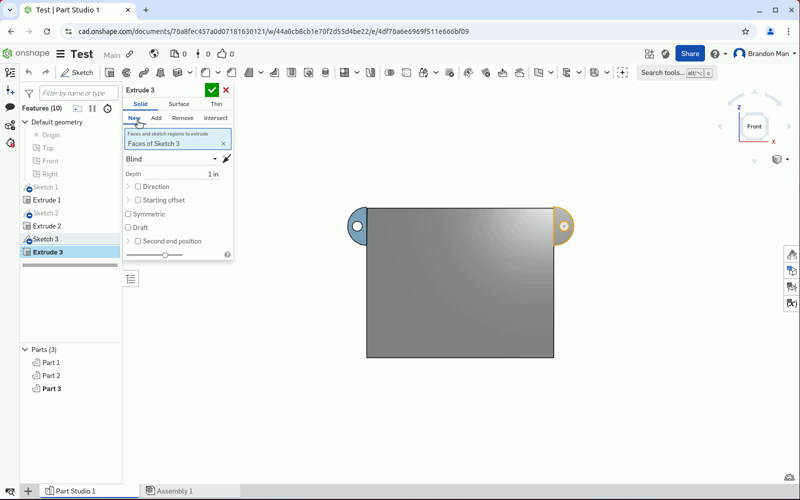
key(tab, 4)
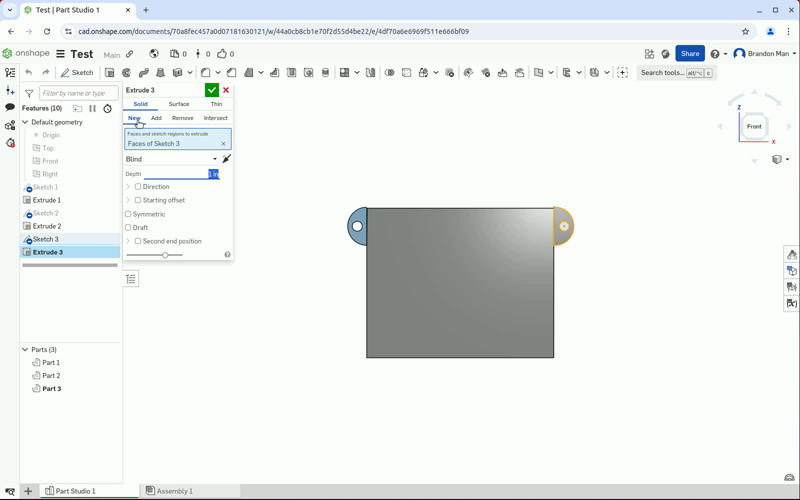
text(0.963)
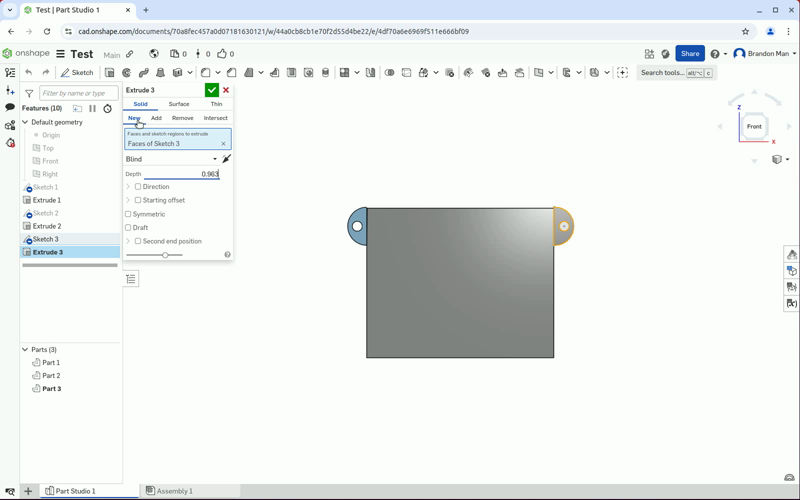
key(enter)
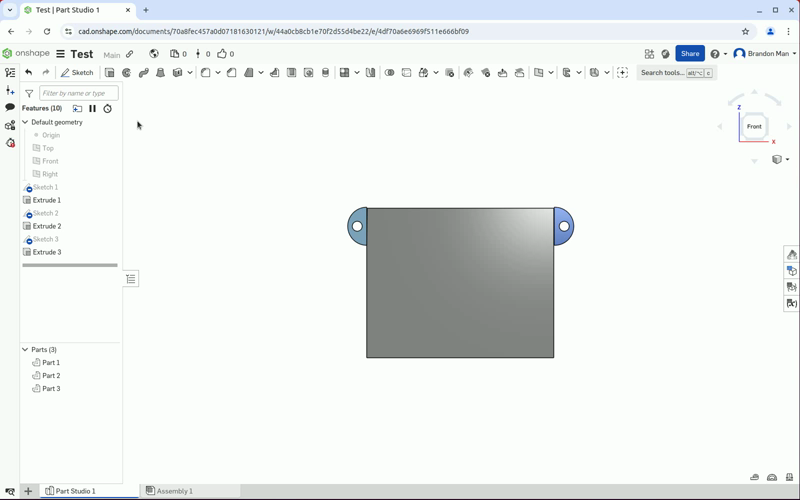
key(shift+h)
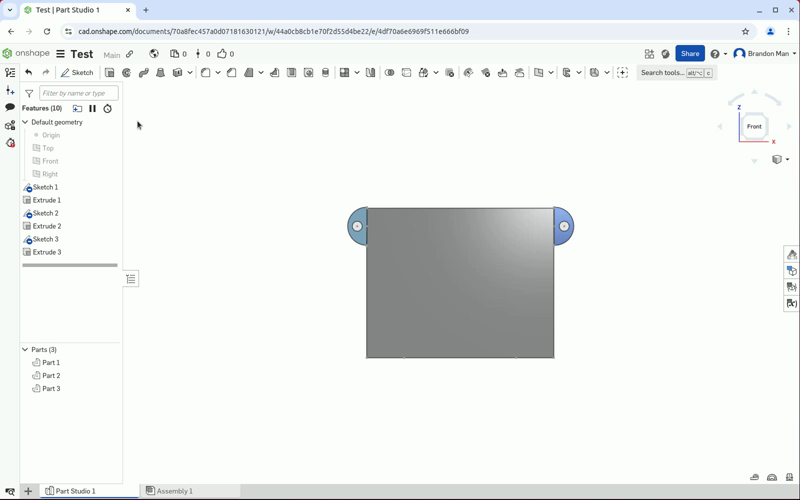
key(shift+h)
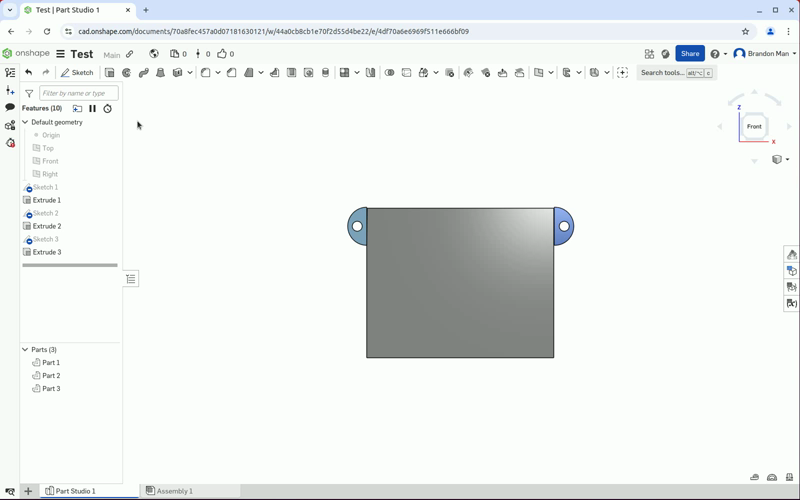
mouse_move(73, 189)
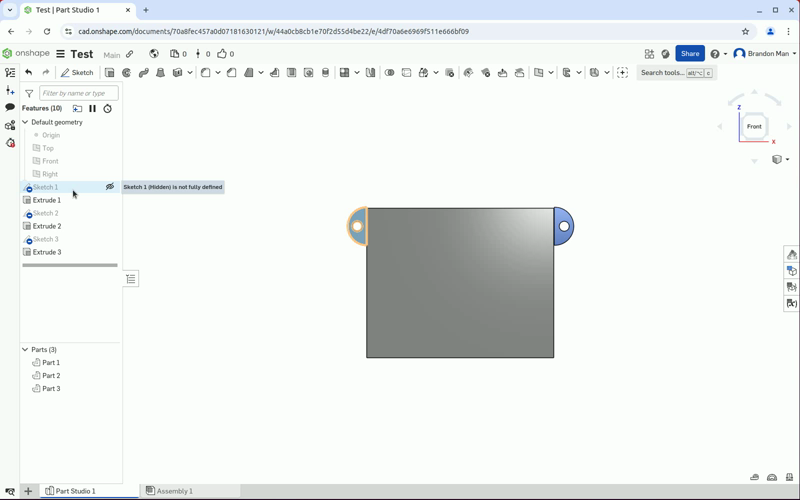
click(73, 189)
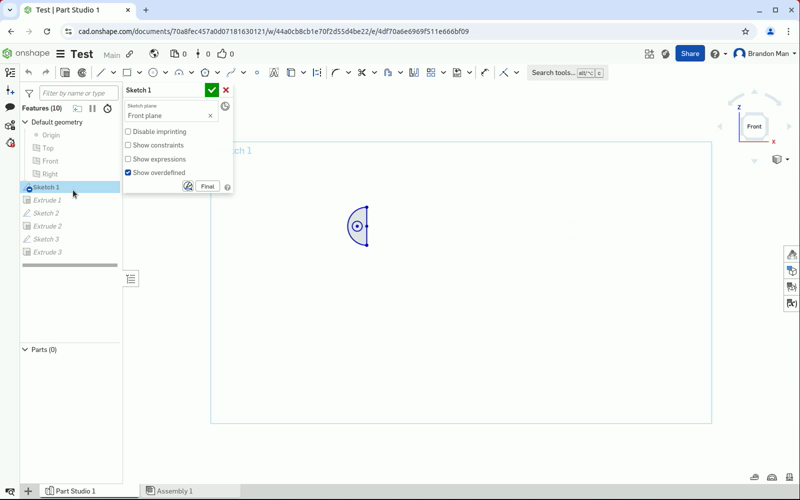
mouse_move(229, 92)
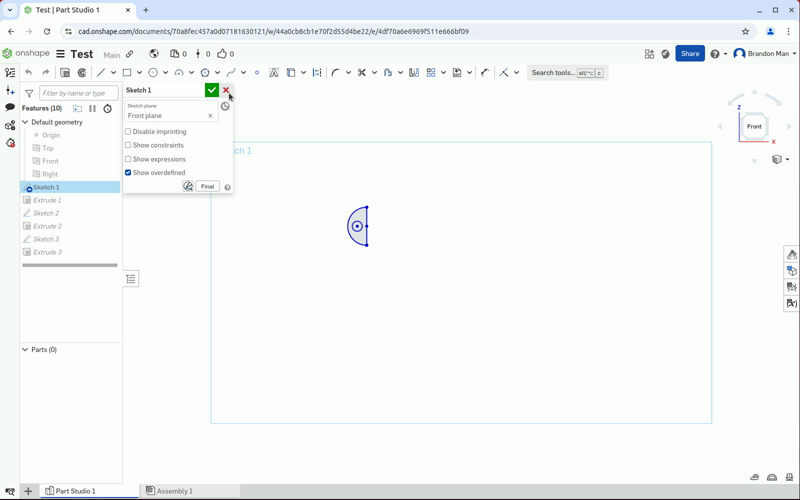
click(229, 92)
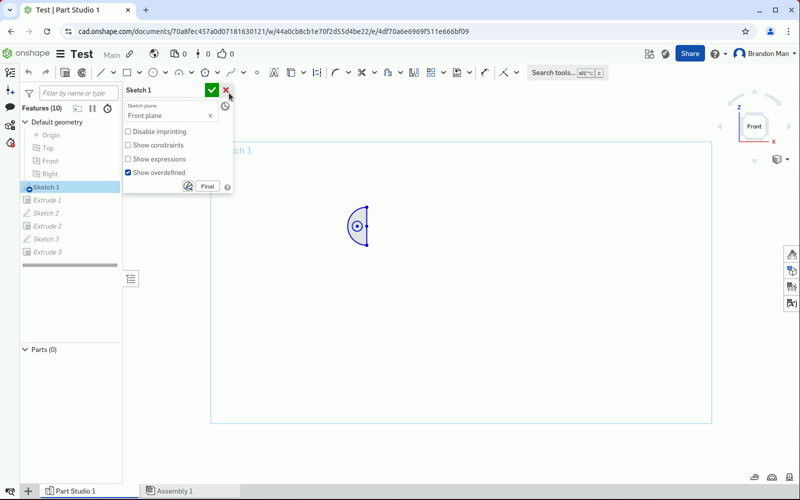
key(shift+s)
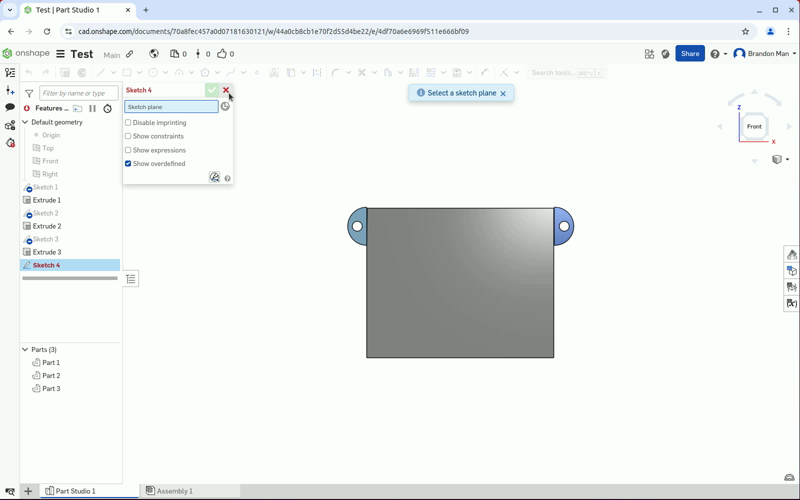
mouse_move(73, 163)
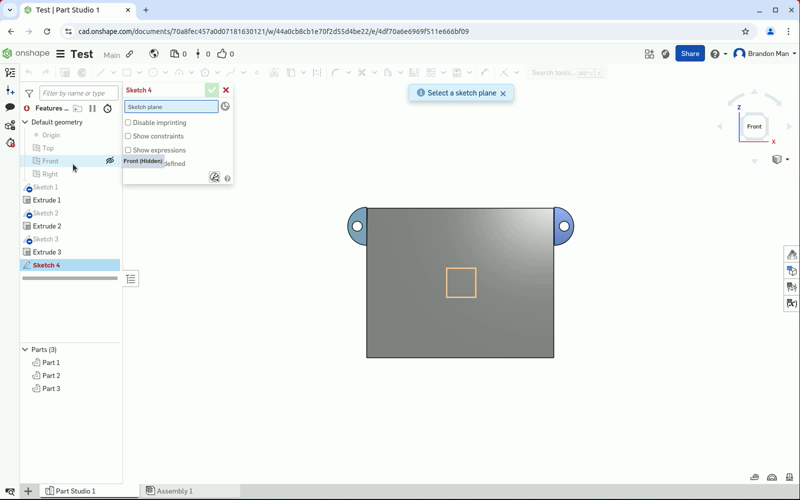
click(73, 163)
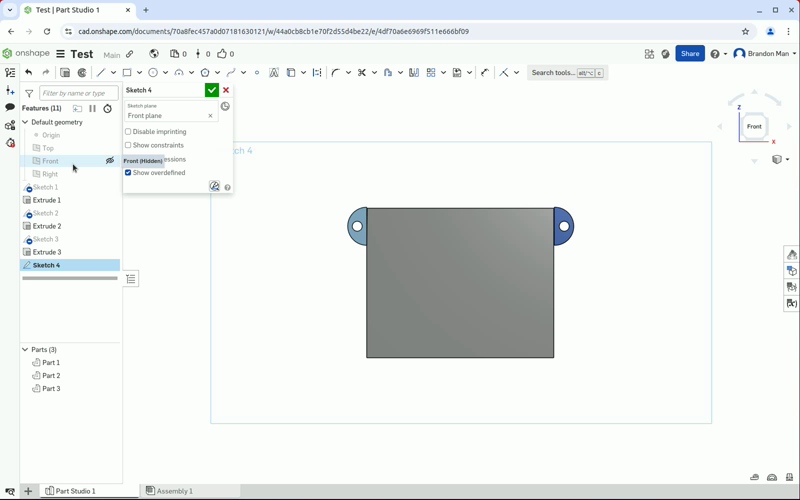
mouse_move(73, 352)
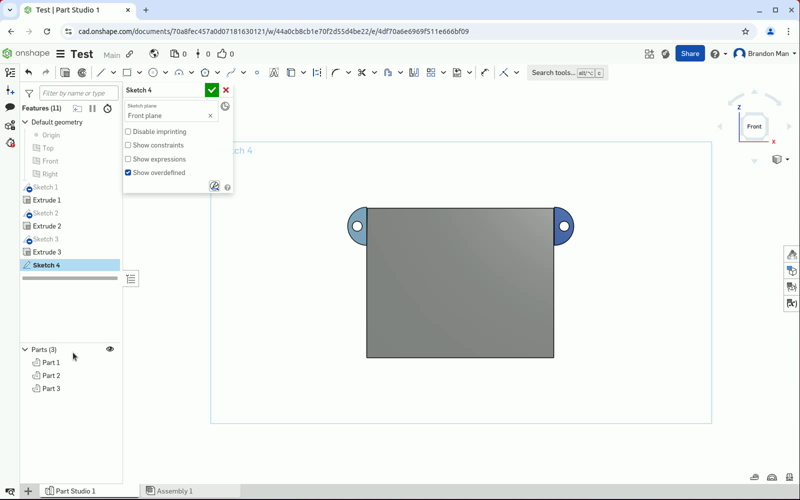
key(y)
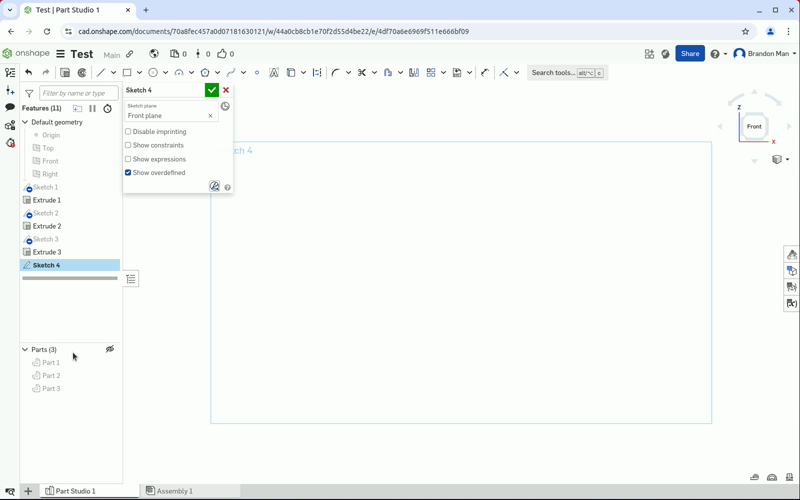
key(a)
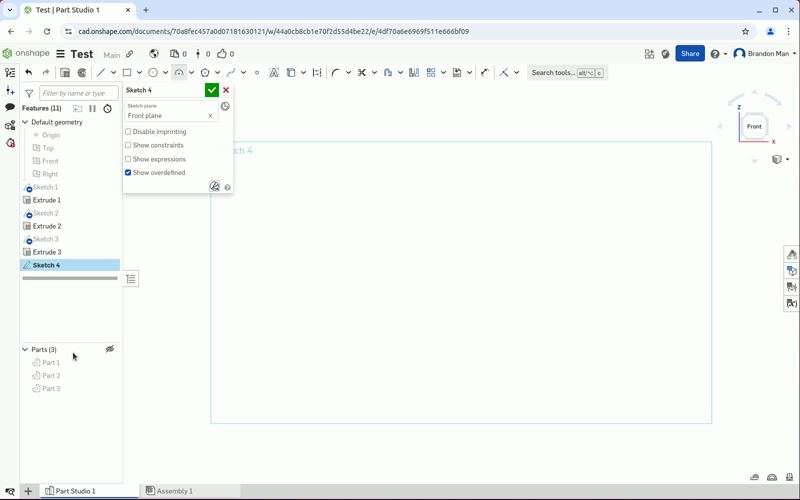
key_down(shift)
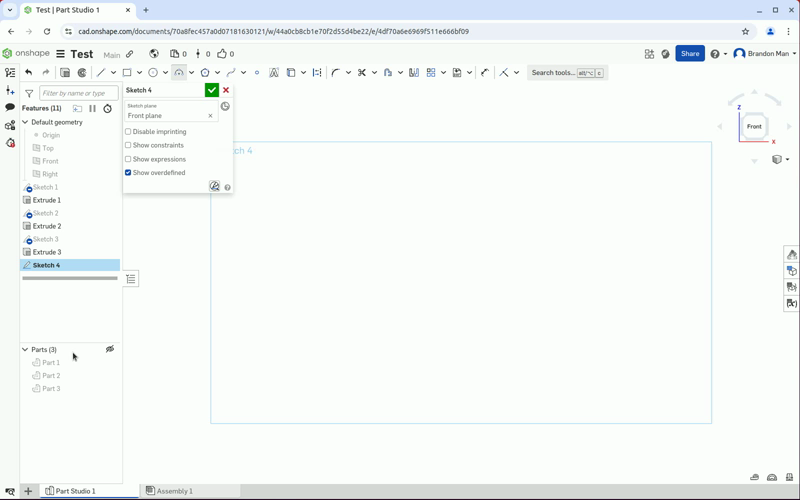
mouse_move(516, 357)
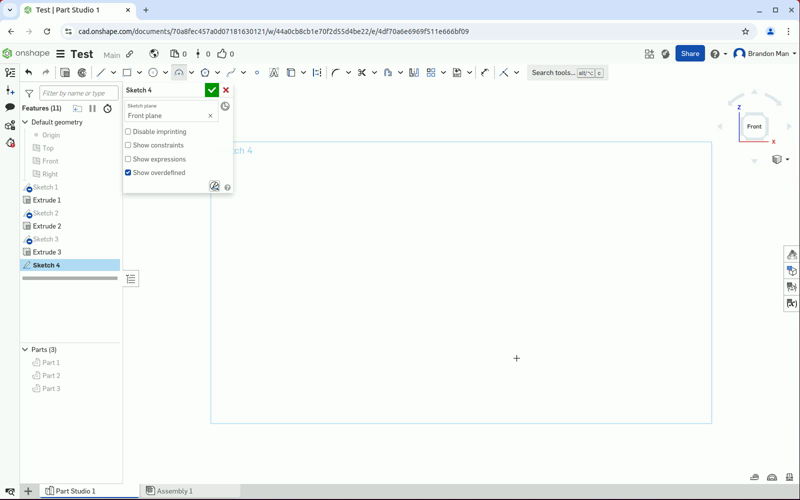
click(516, 357)
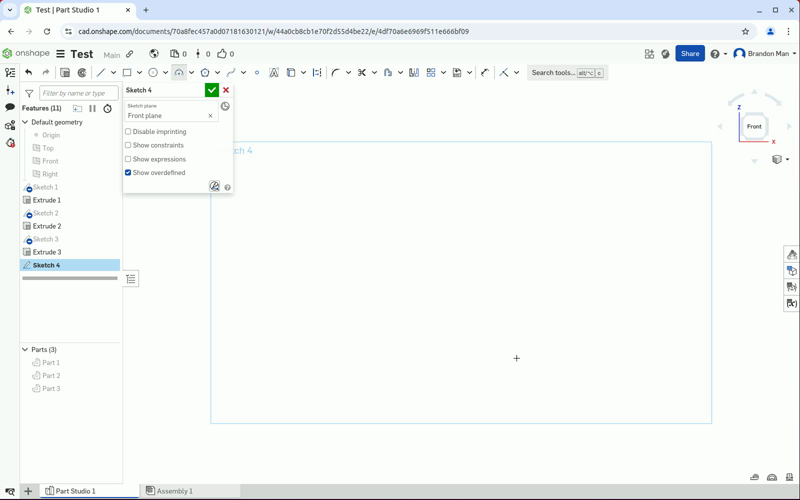
key_up(shift)
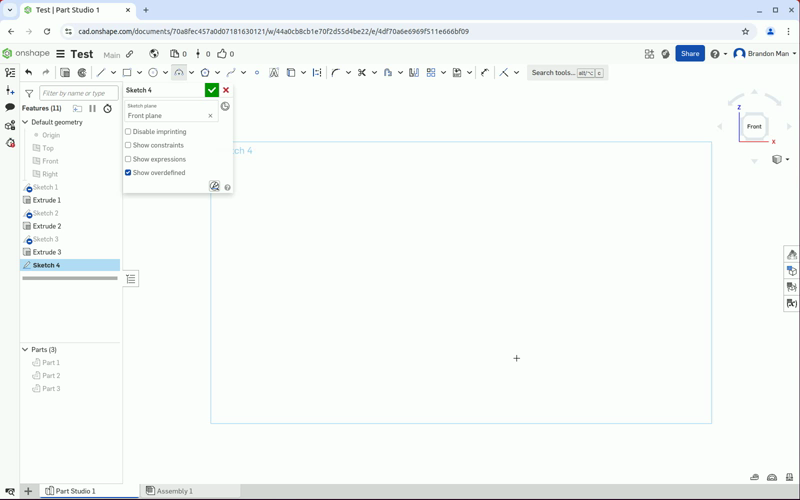
key_down(shift)
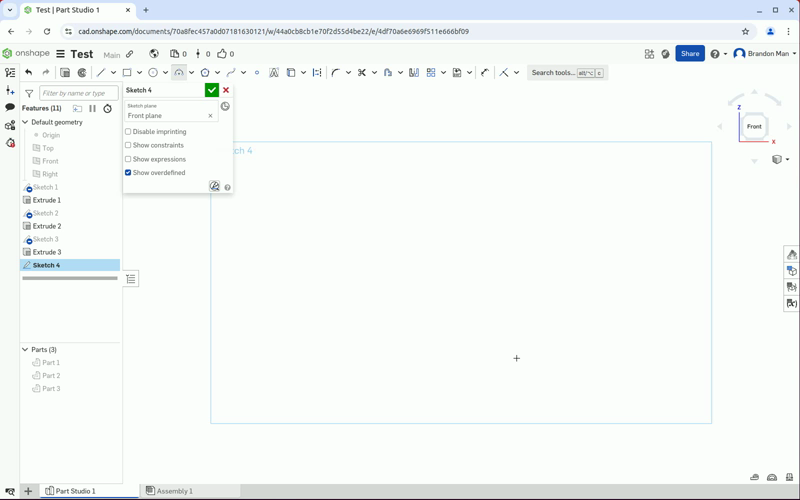
mouse_move(555, 357)
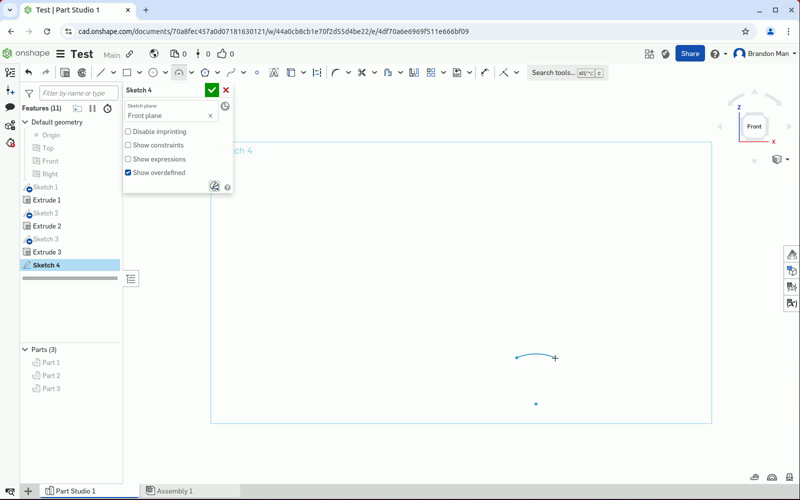
click(555, 357)
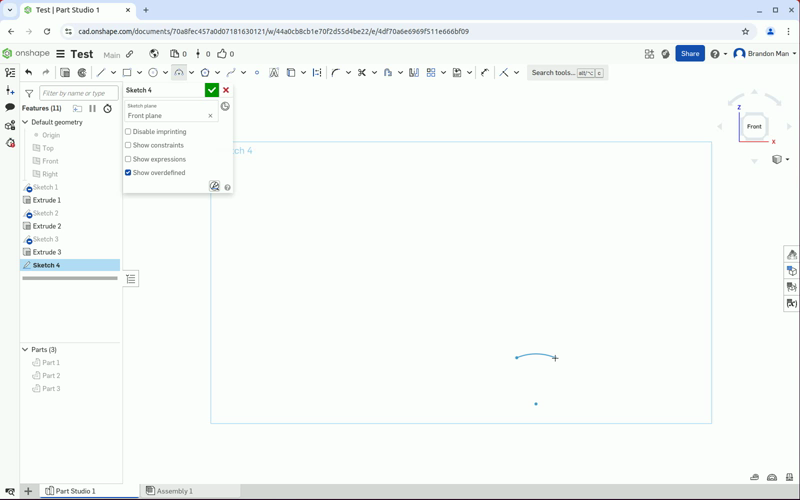
mouse_move(536, 377)
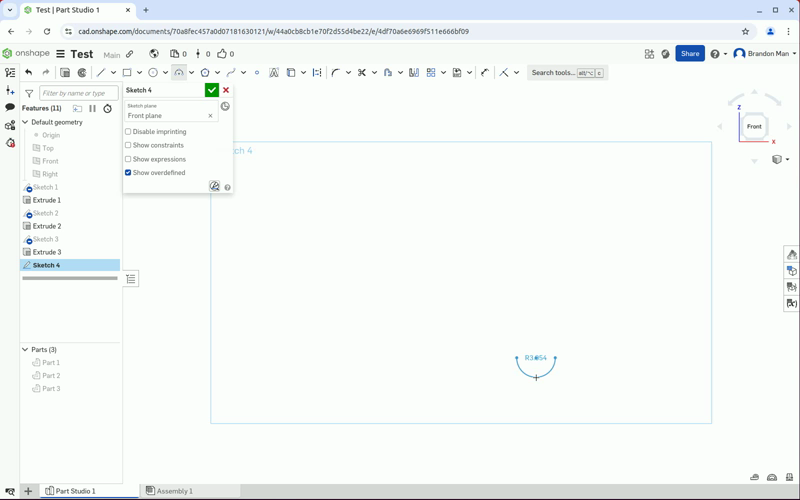
click(536, 377)
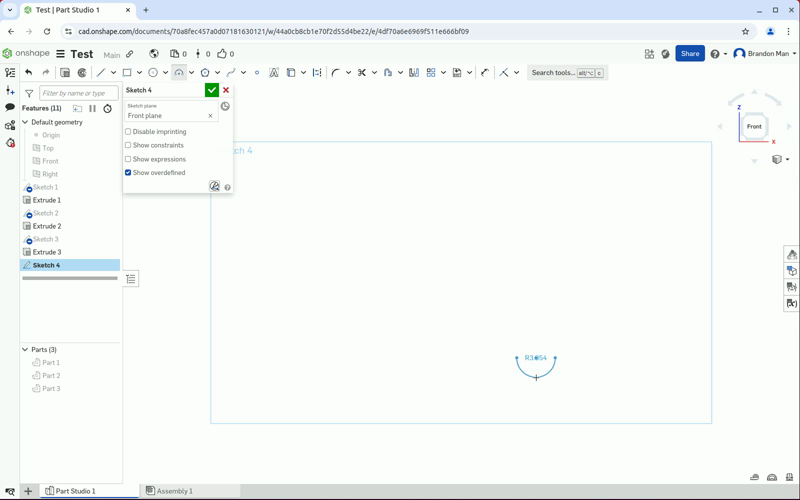
key_up(shift)
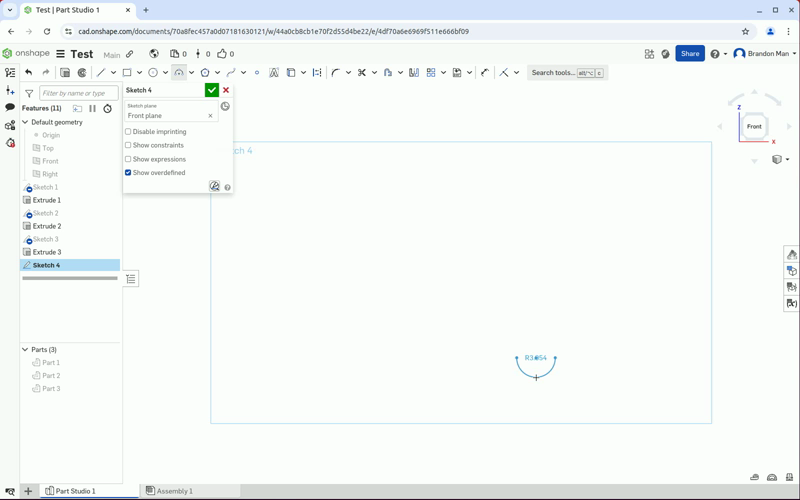
key(esc)
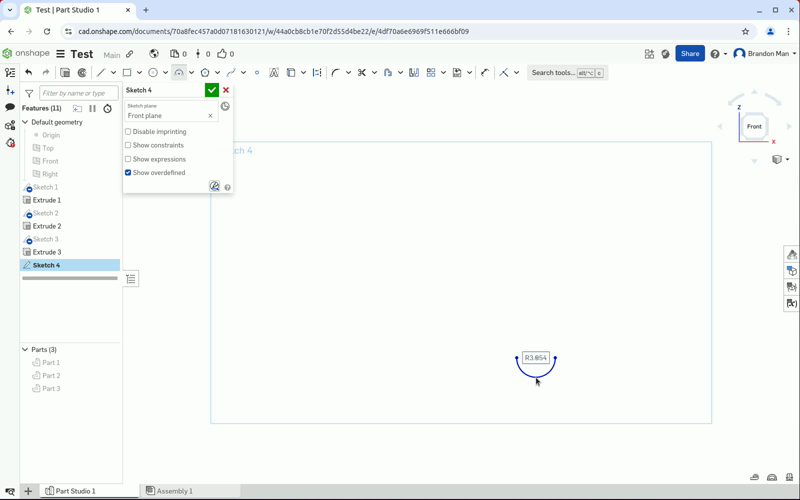
key(l)
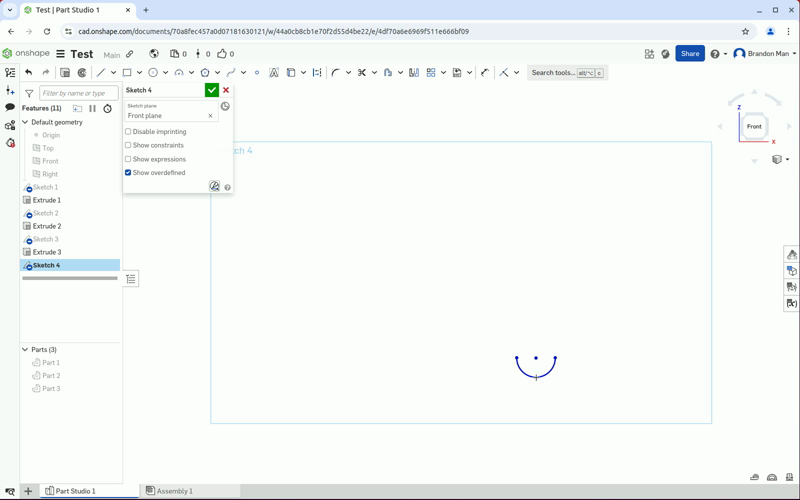
mouse_move(555, 357)
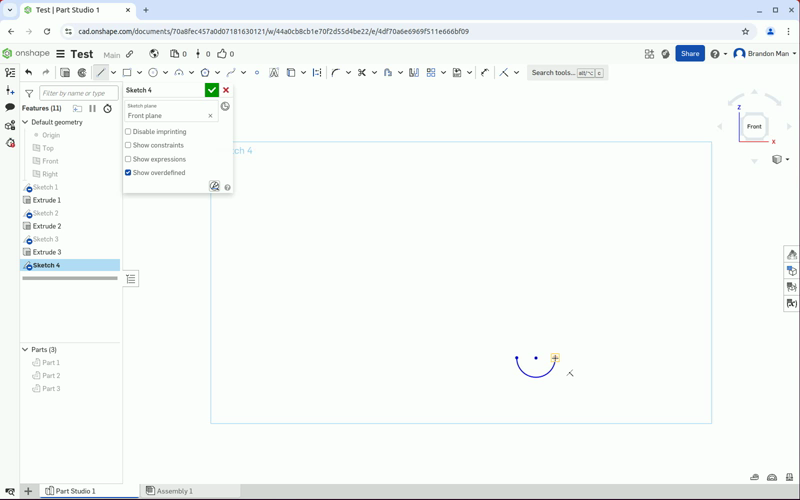
click(555, 357)
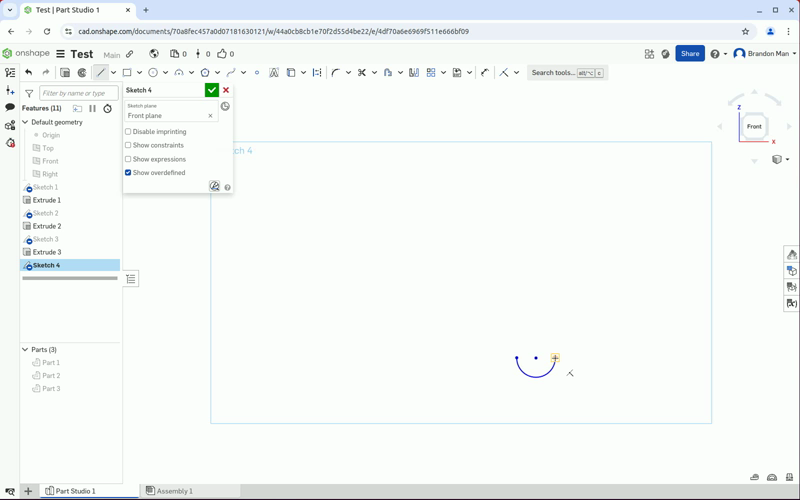
mouse_move(585, 357)
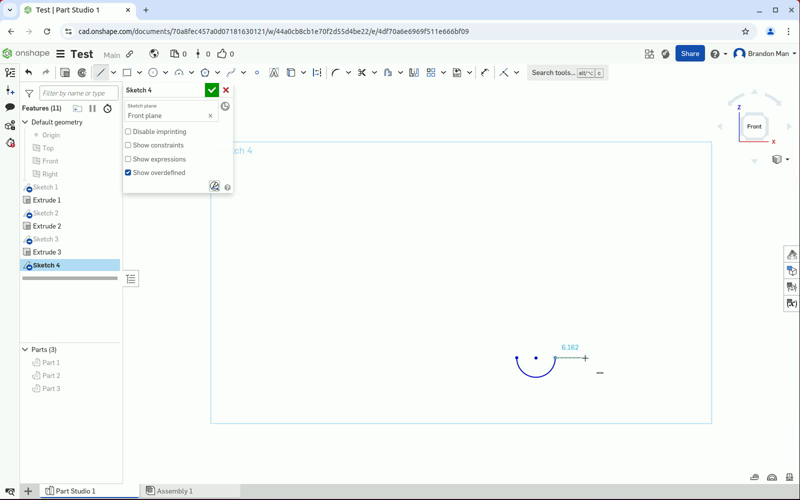
key_down(shift)
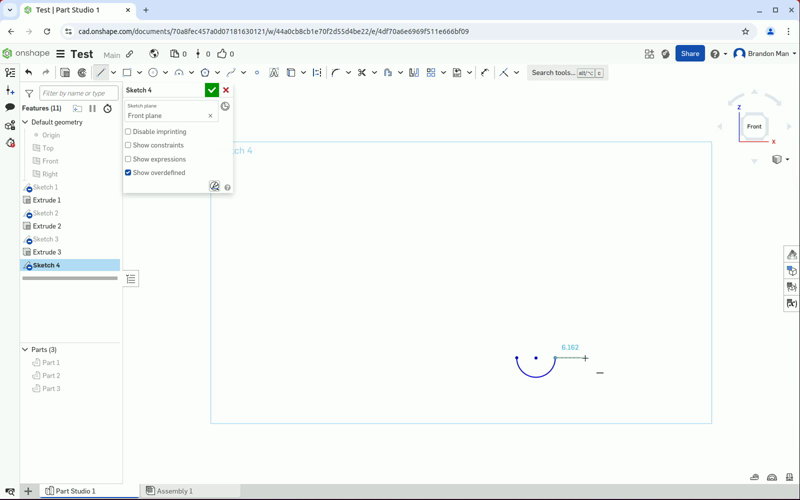
mouse_move(516, 357)
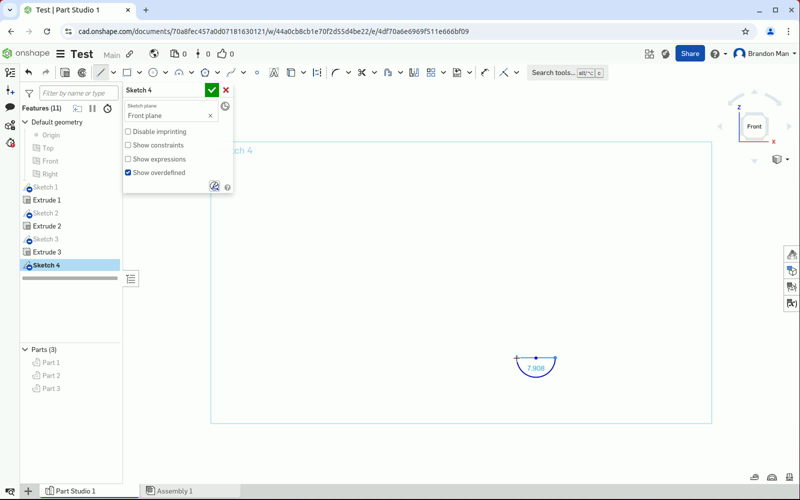
key_up(shift)
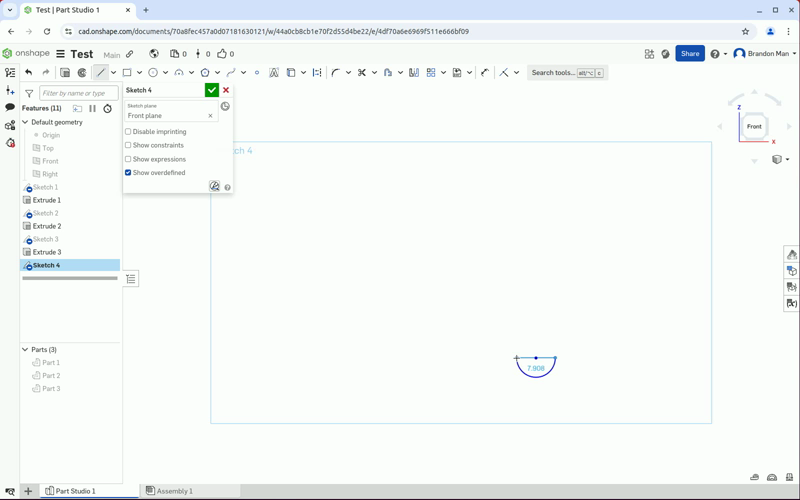
click(516, 357)
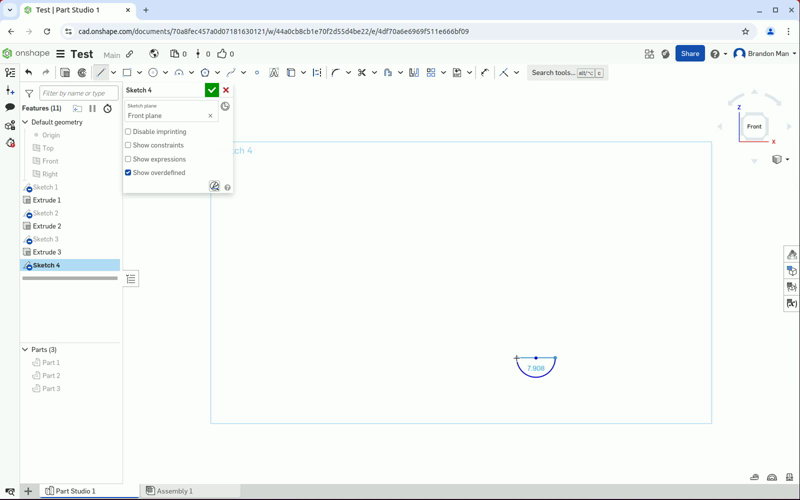
key(esc)
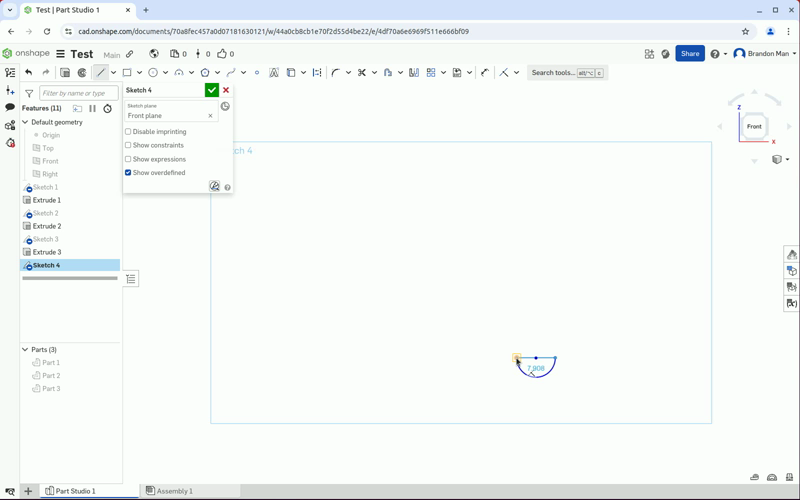
key(c)
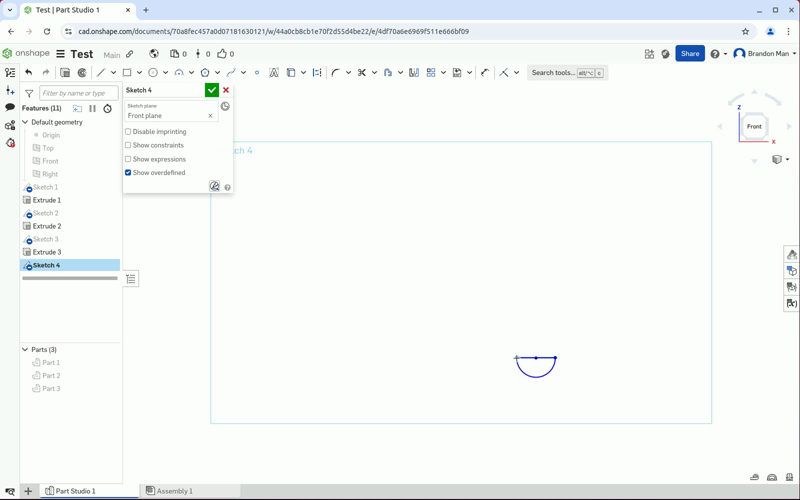
key_down(shift)
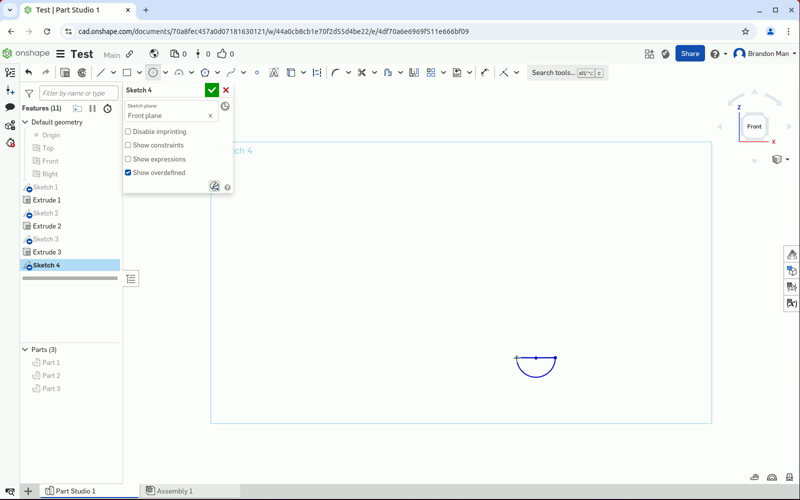
mouse_move(536, 367)
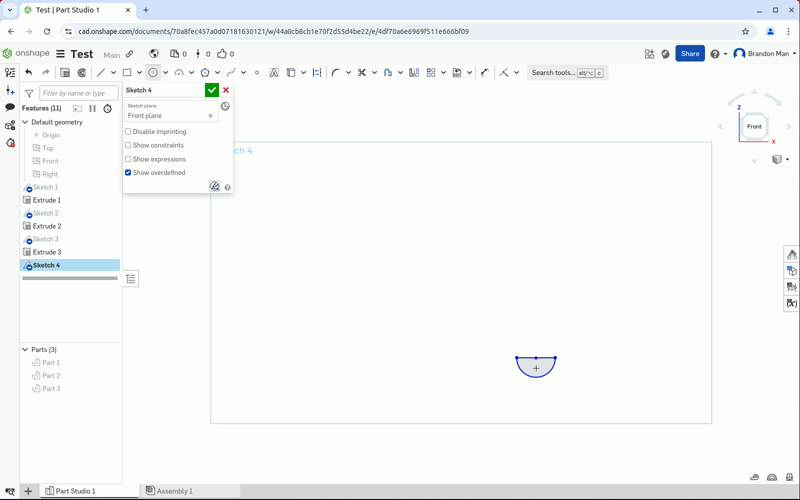
click(536, 367)
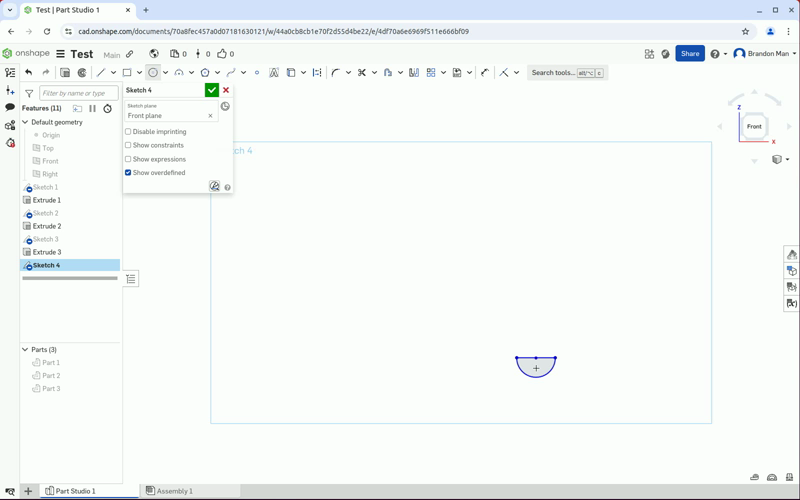
key_up(shift)
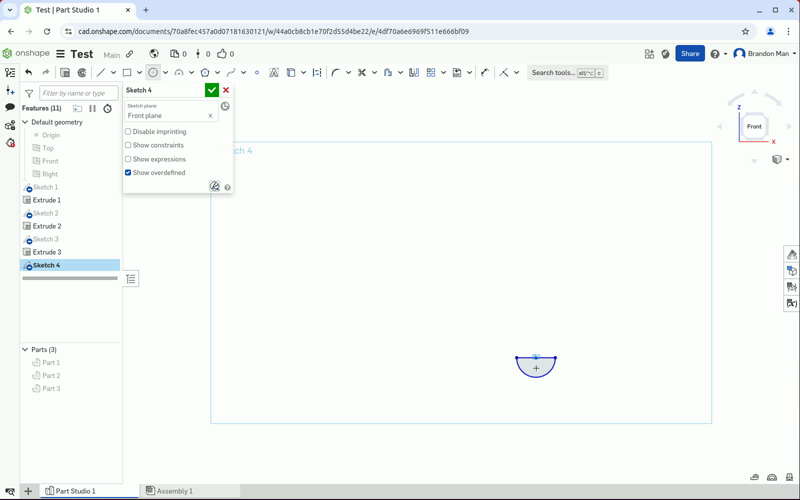
mouse_move(541, 367)
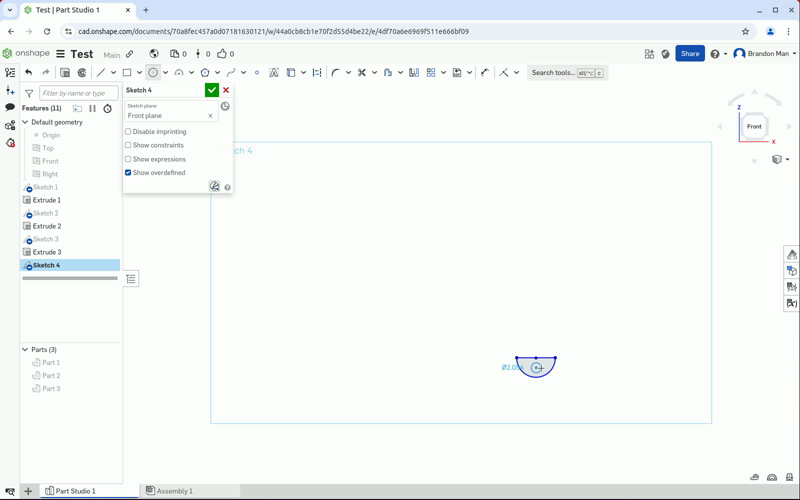
click(541, 367)
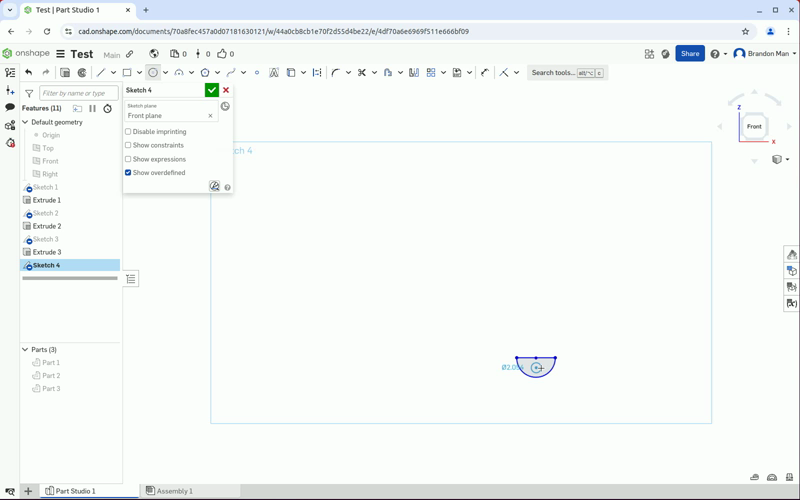
key(esc)
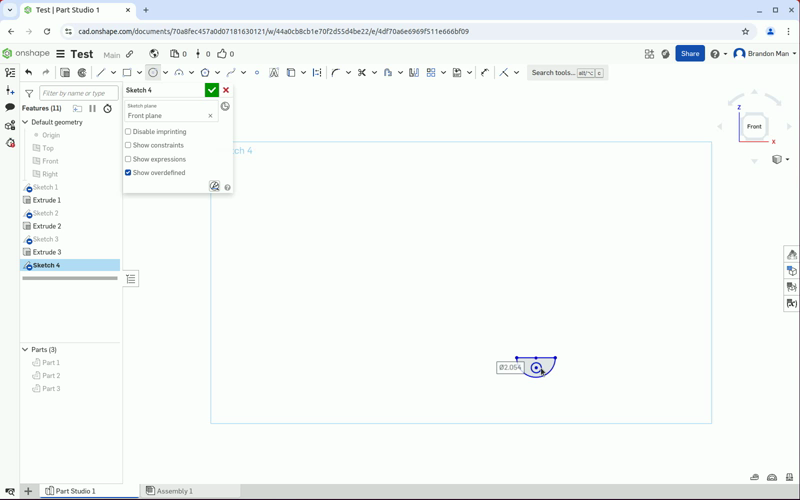
mouse_move(551, 368)
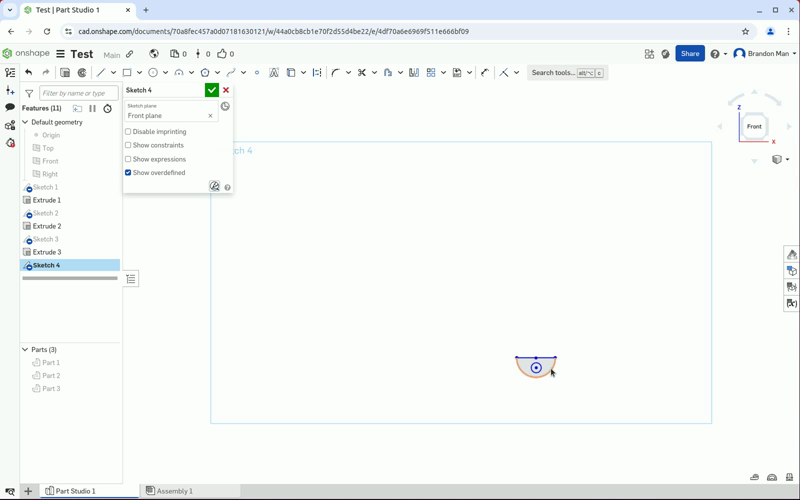
scroll(6)
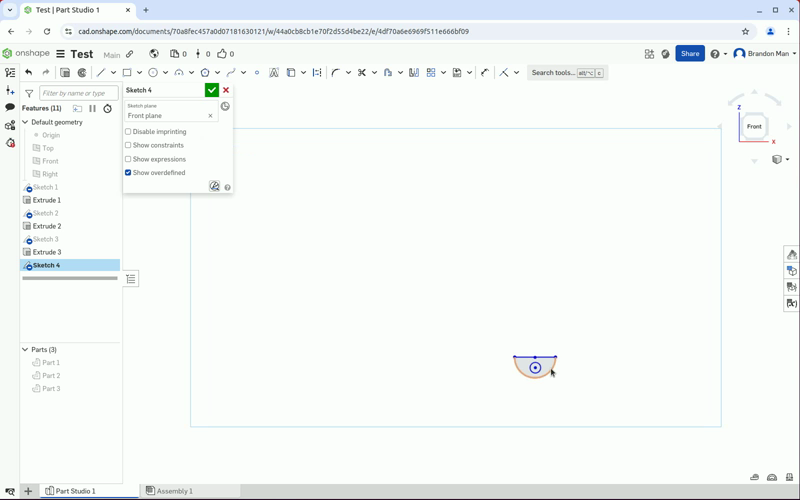
scroll(6)
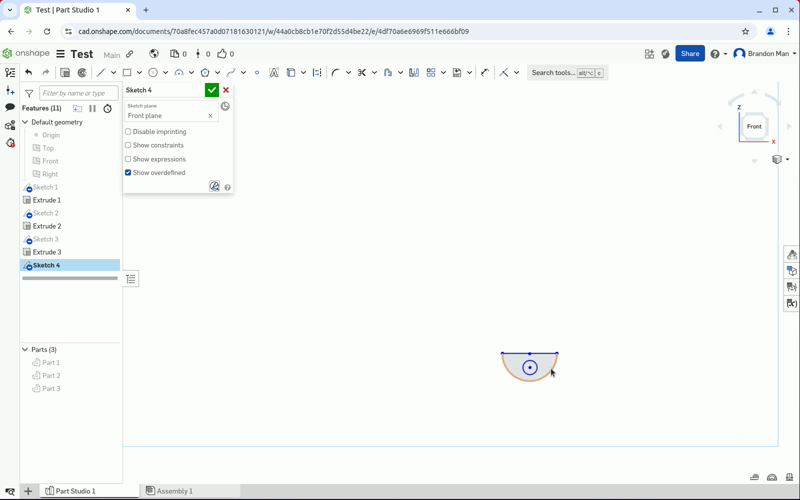
scroll(6)
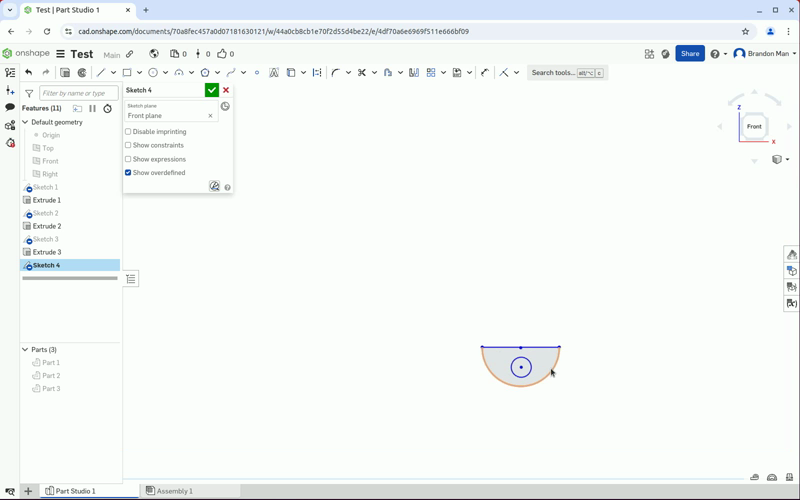
scroll(6)
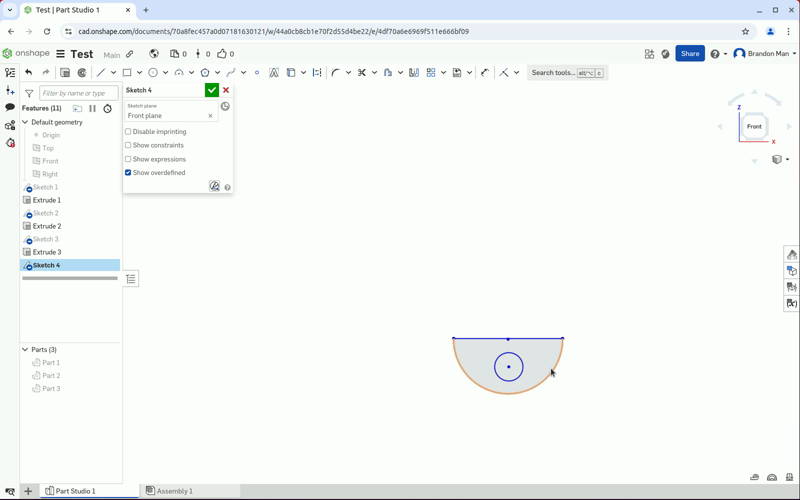
scroll(6)
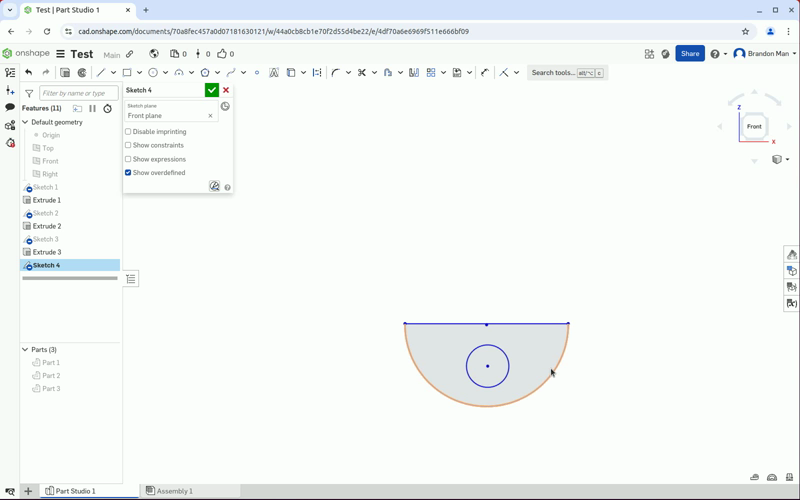
scroll(6)
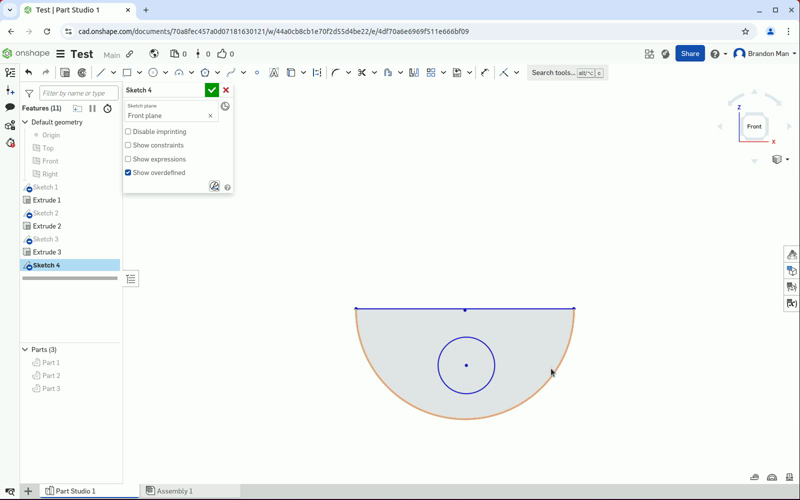
scroll(6)
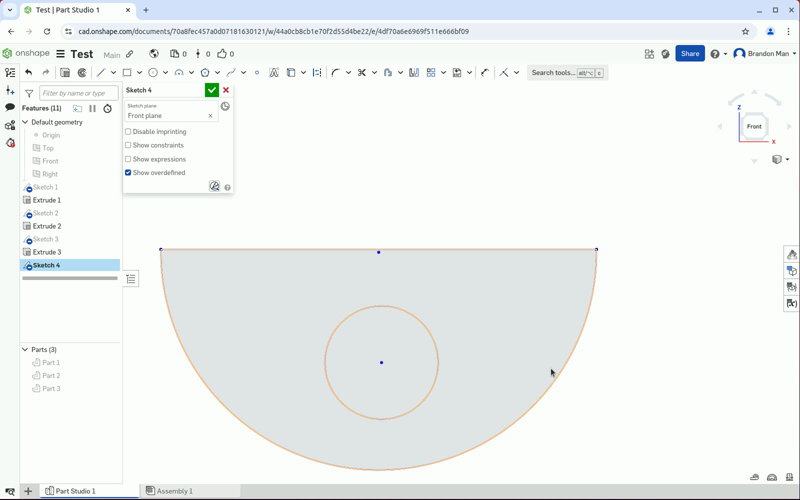
click(551, 368)
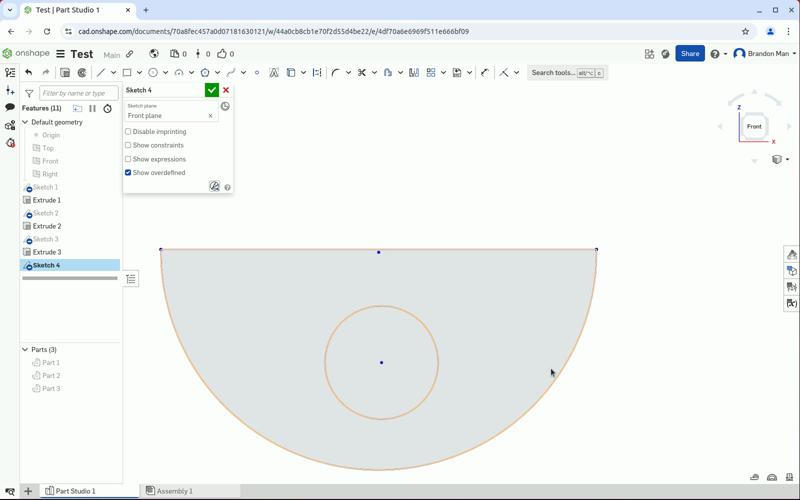
scroll(-6)
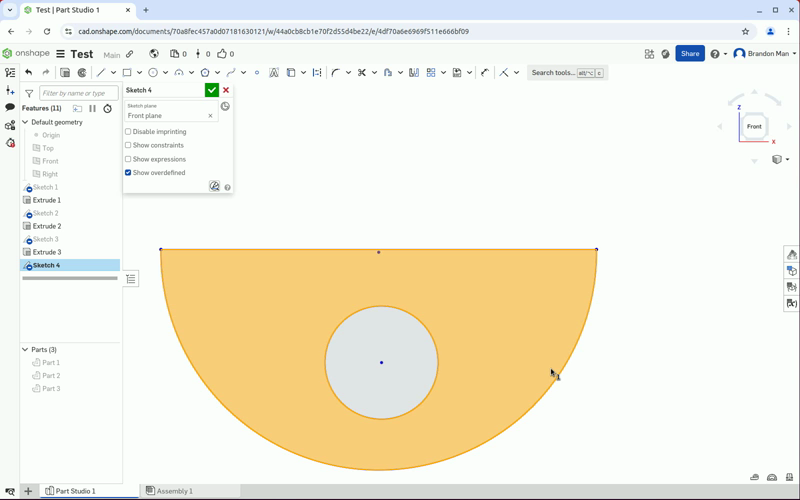
scroll(-6)
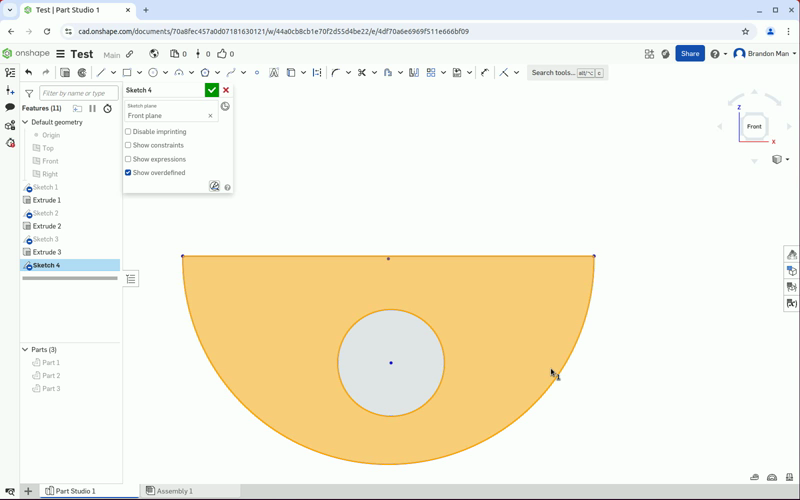
scroll(-6)
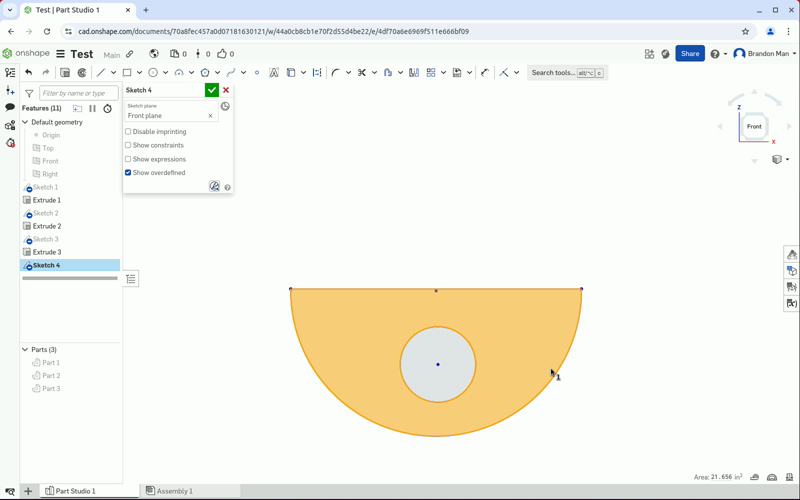
scroll(-6)
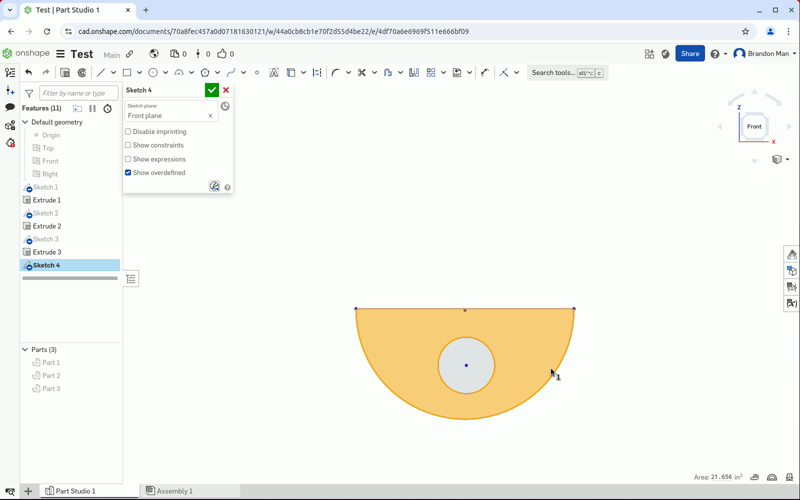
scroll(-6)
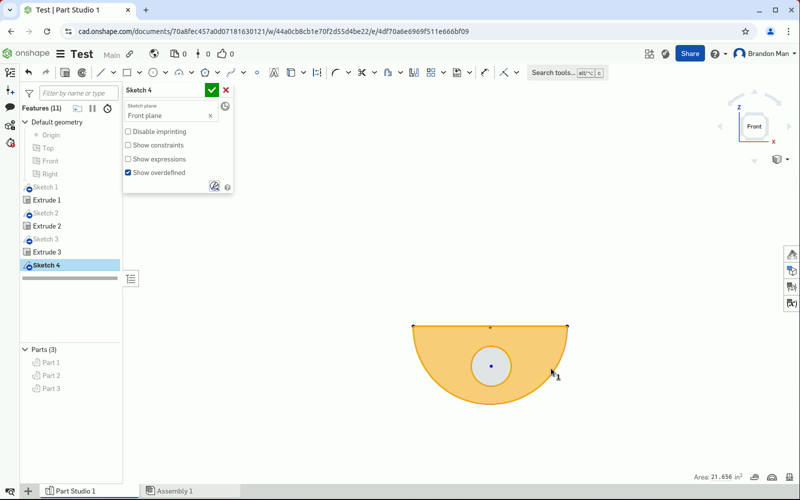
scroll(-6)
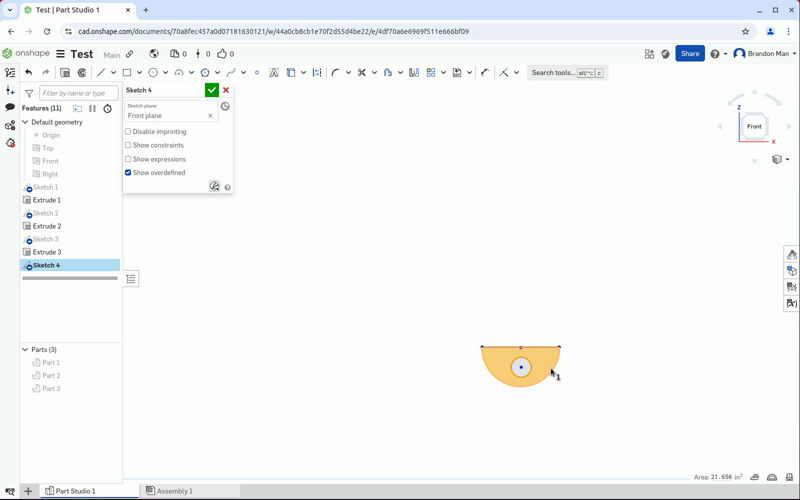
scroll(-6)
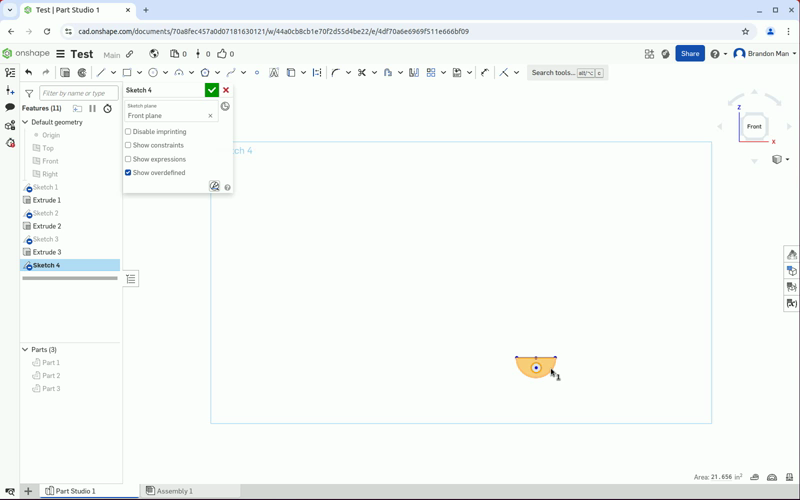
mouse_move(73, 352)
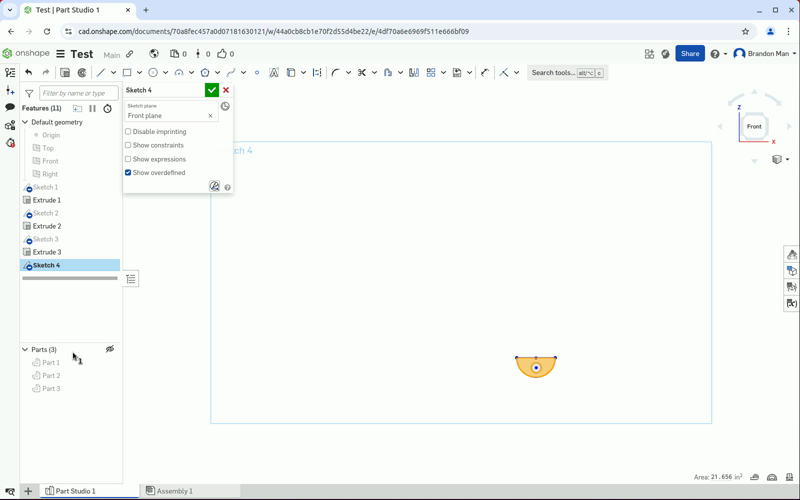
key(shift+y)
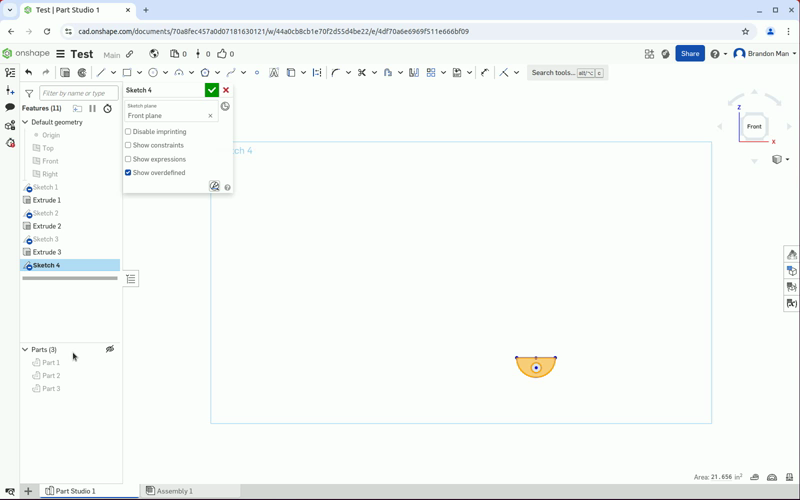
key(shift+e)
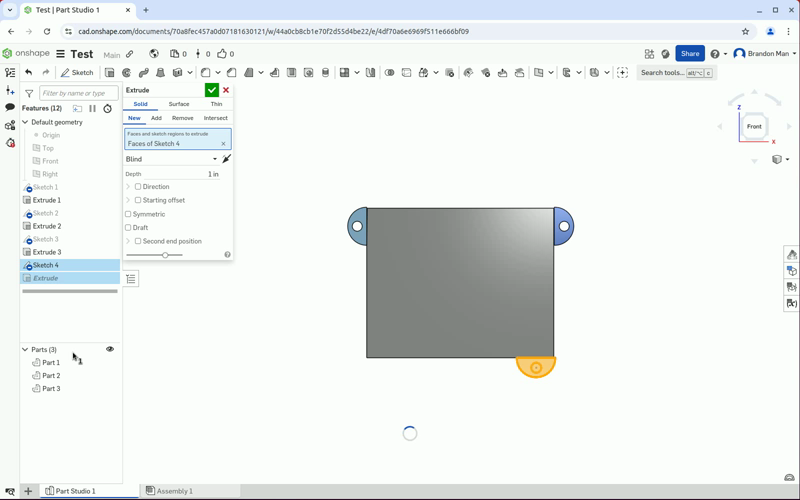
mouse_move(143, 106)
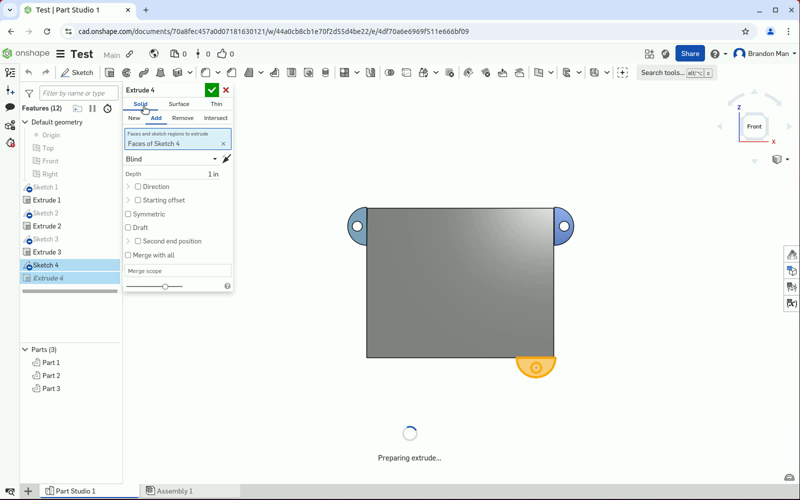
click(143, 106)
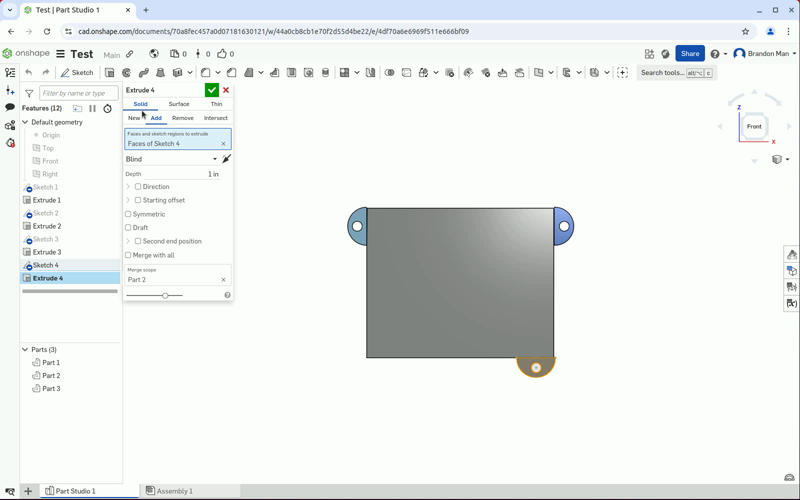
mouse_move(137, 120)
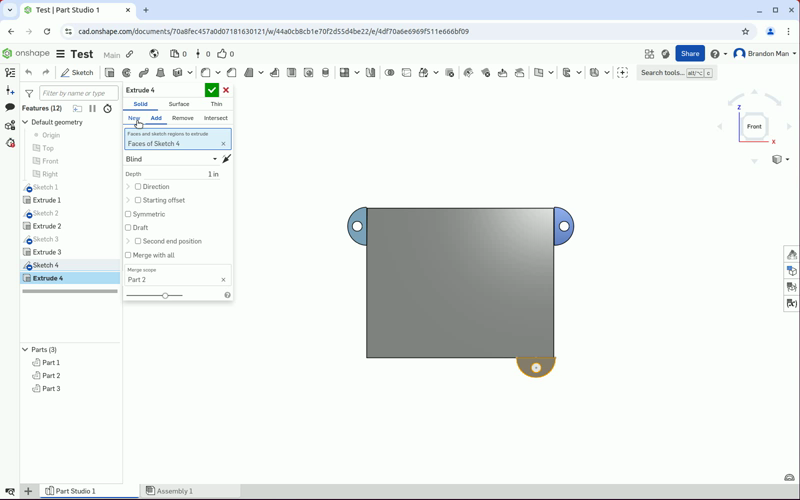
click(137, 120)
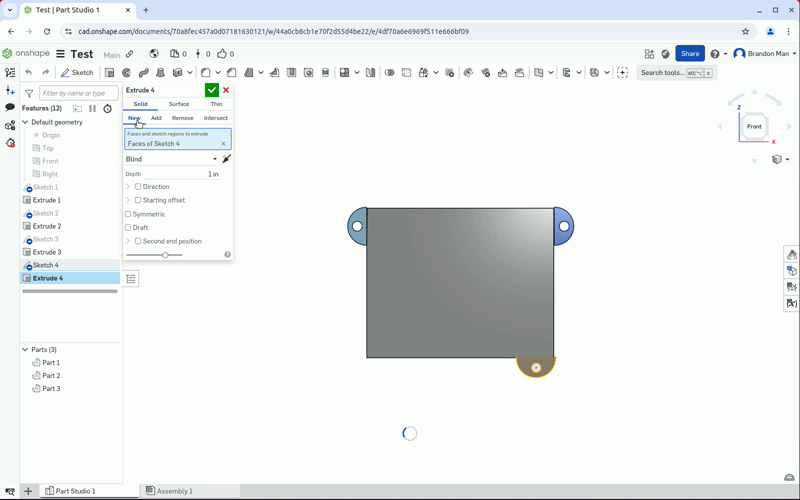
key(tab, 4)
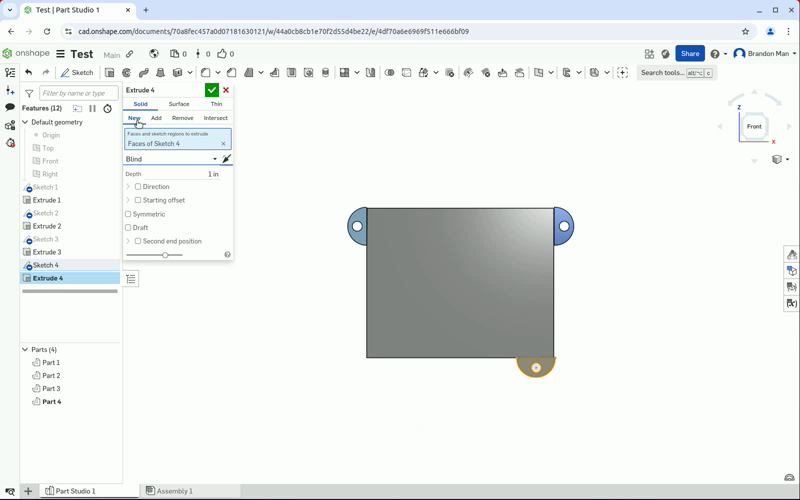
text(0.963)
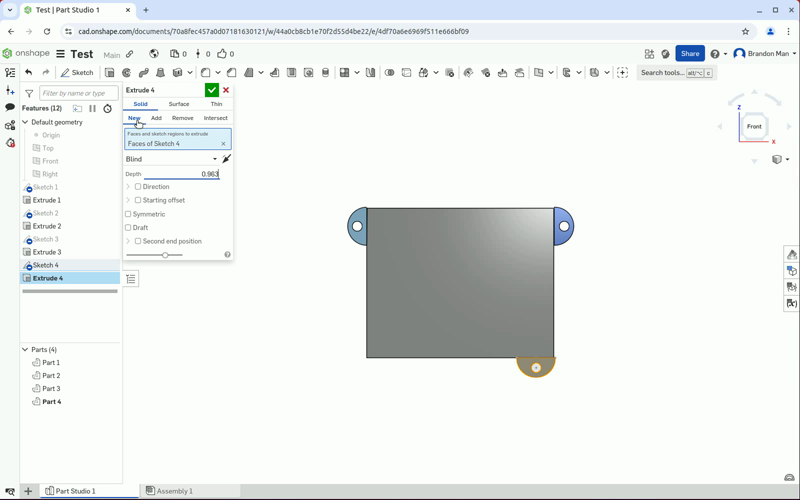
key(enter)
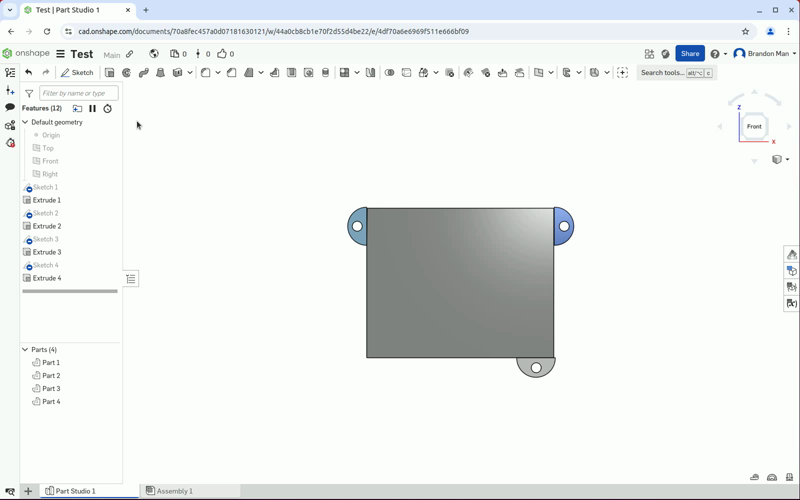
key(shift+h)
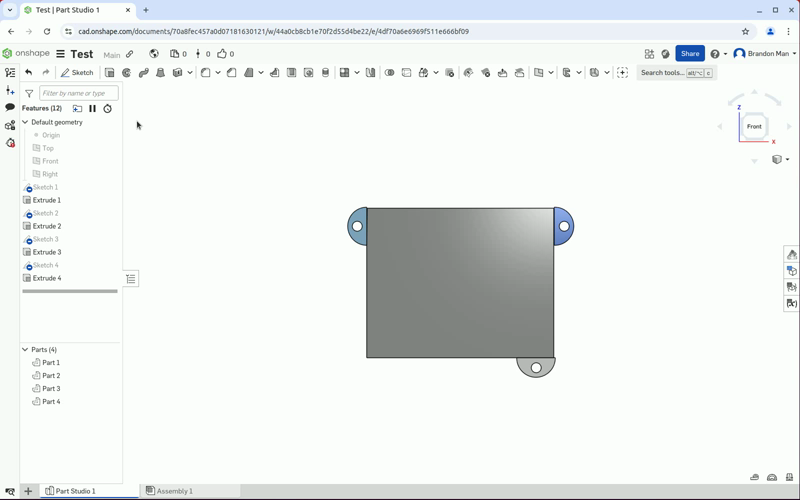
key(shift+h)
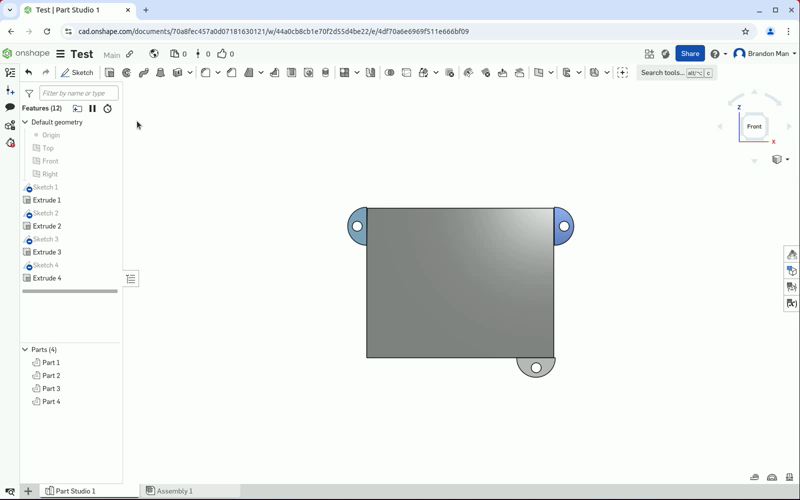
mouse_move(73, 189)
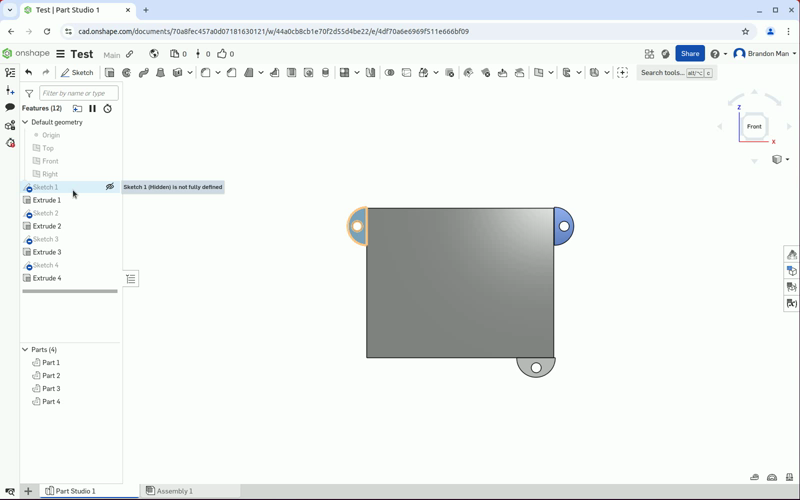
click(73, 189)
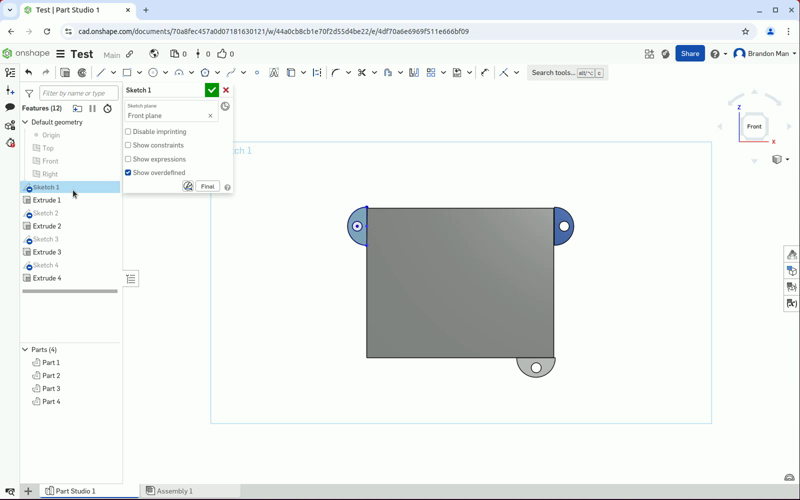
mouse_move(229, 92)
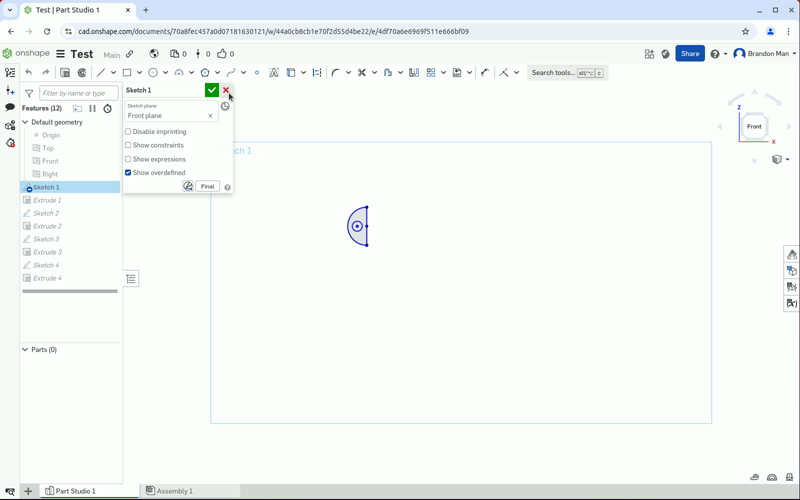
click(229, 92)
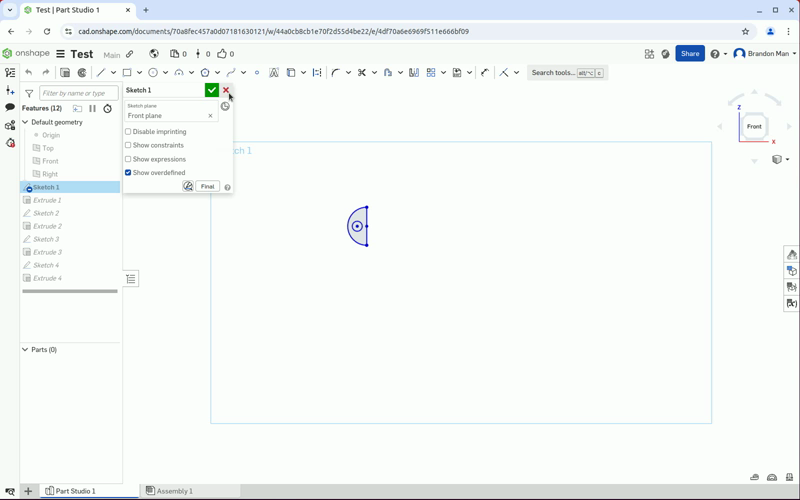
key(shift+s)
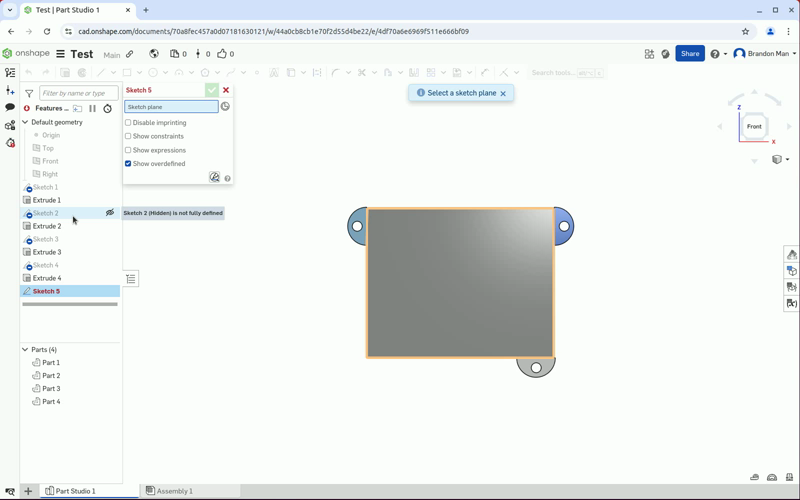
scroll(3)
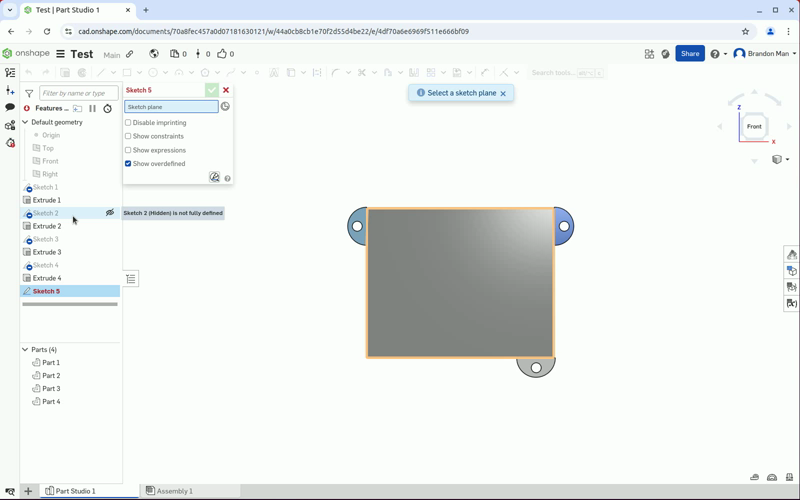
mouse_move(73, 163)
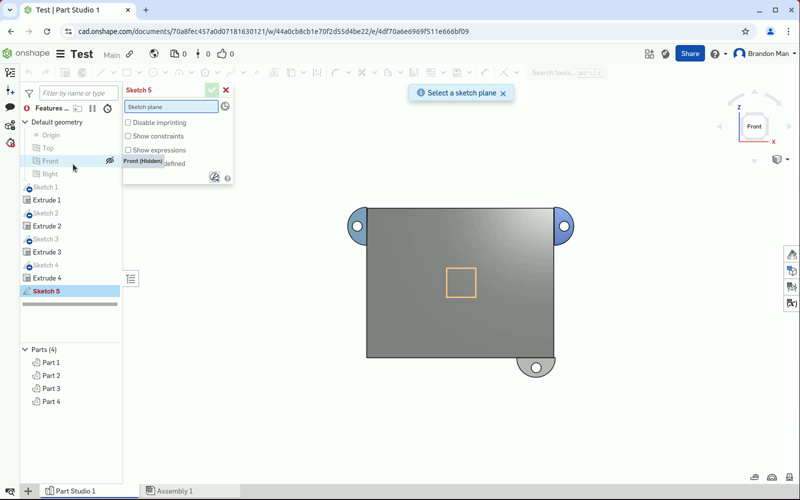
click(73, 163)
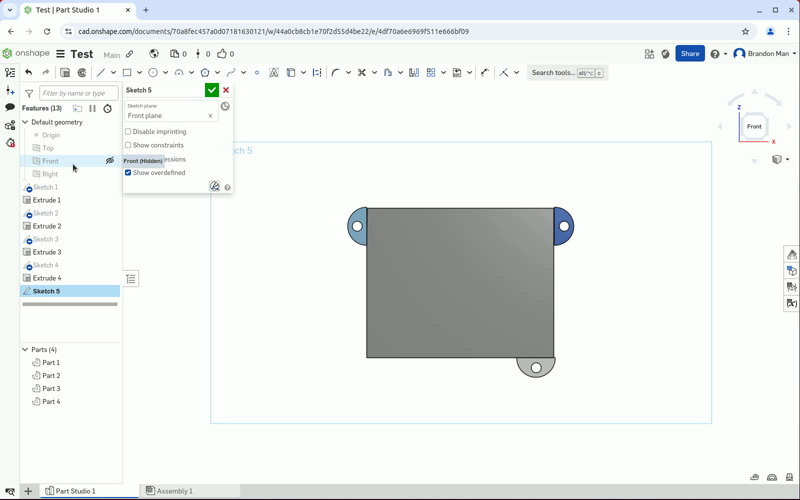
mouse_move(73, 352)
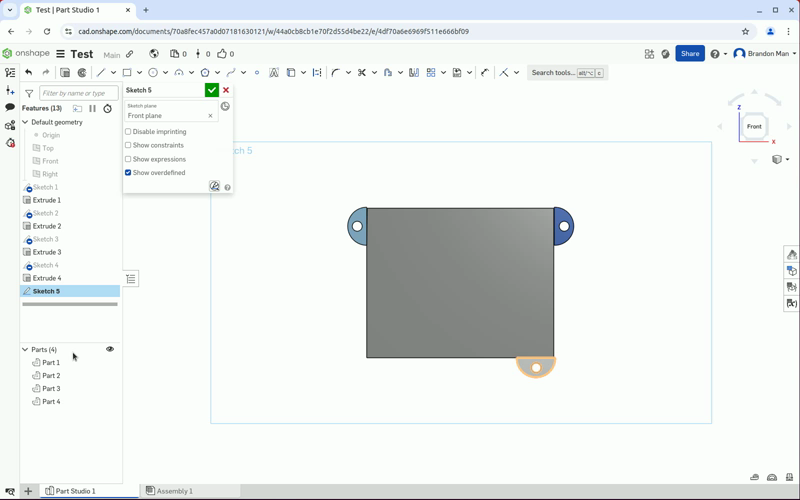
key(y)
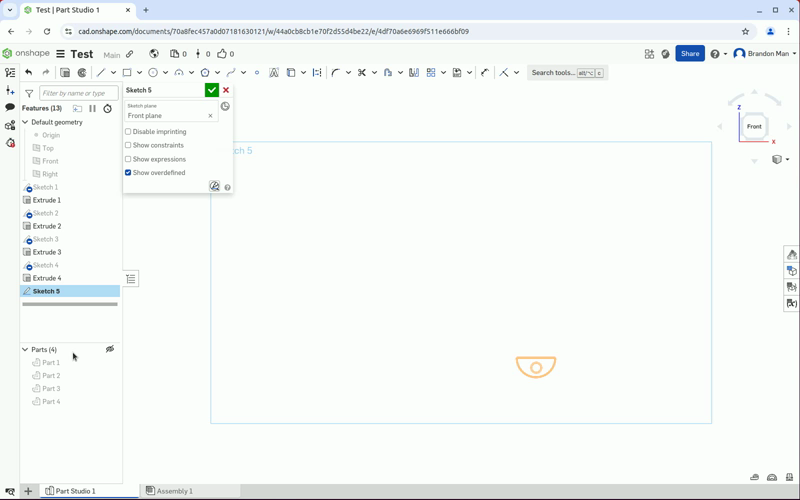
key(a)
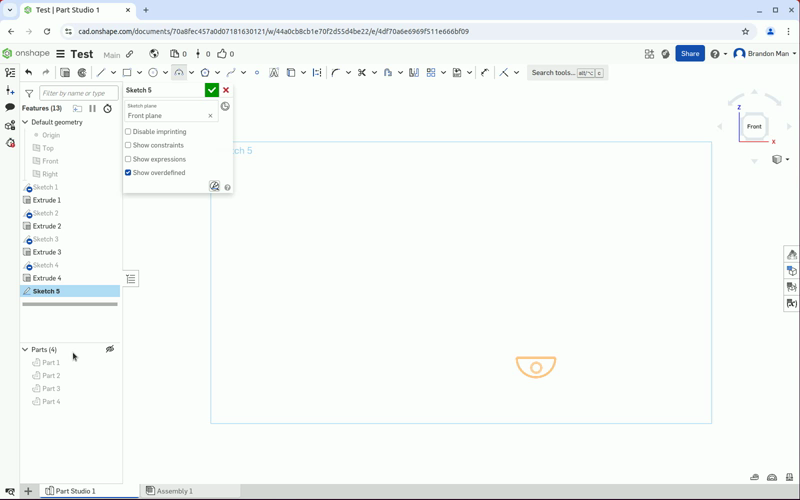
key_down(shift)
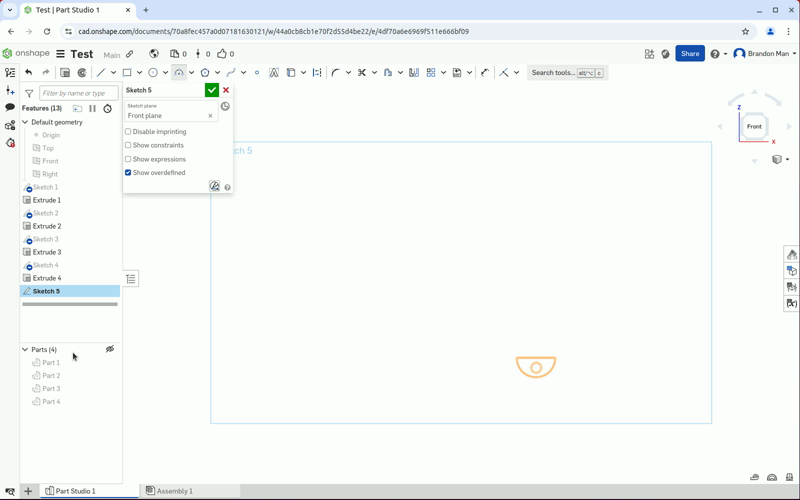
mouse_move(366, 357)
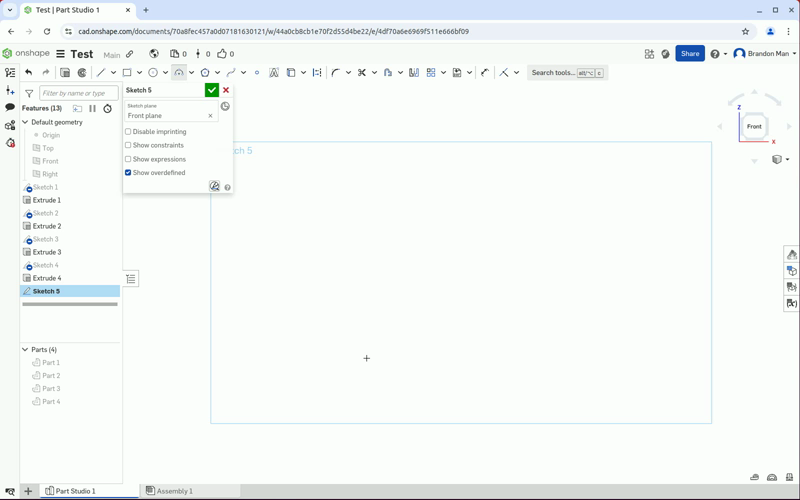
click(366, 357)
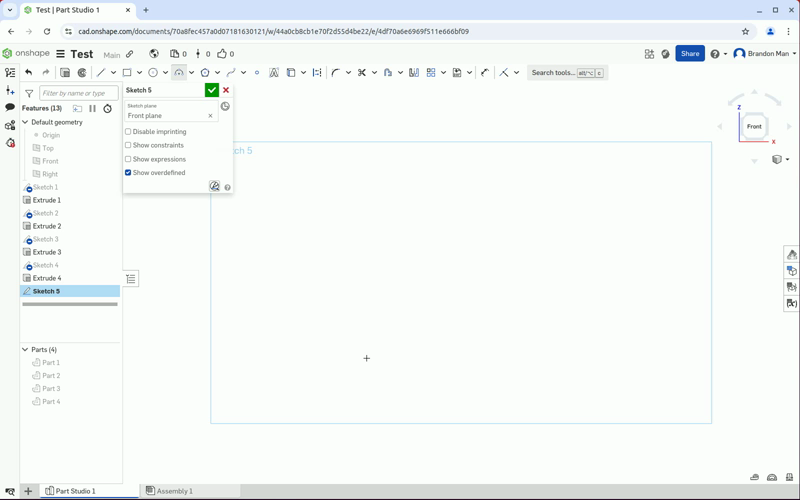
key_up(shift)
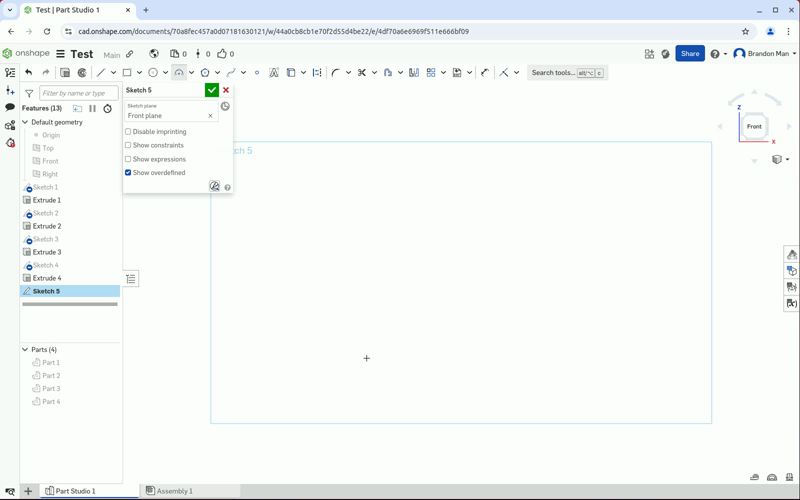
key_down(shift)
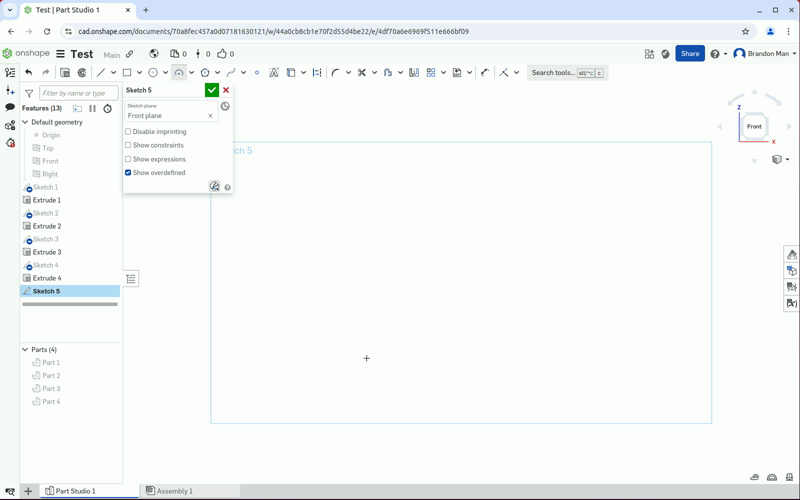
mouse_move(405, 357)
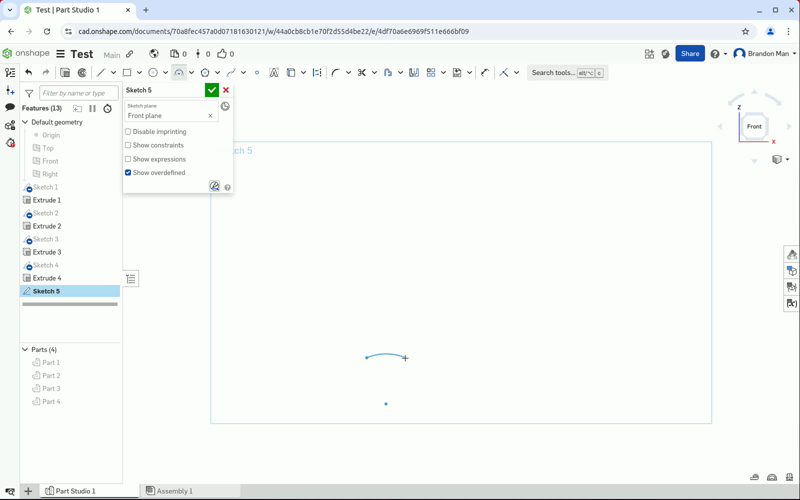
click(405, 357)
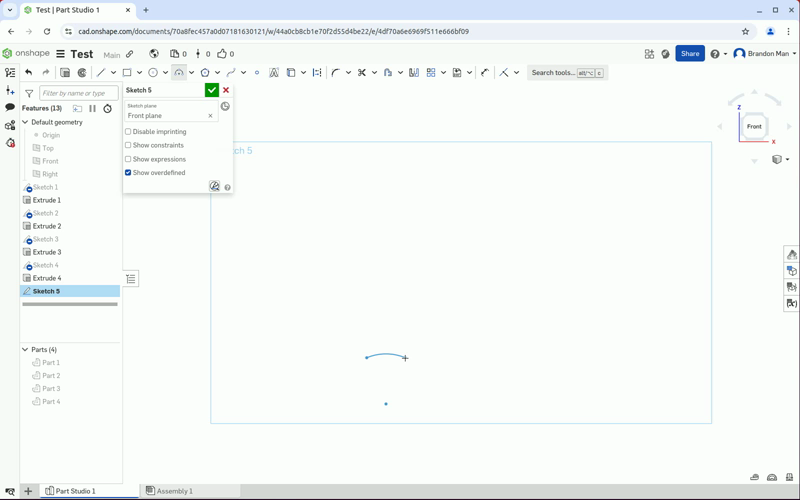
mouse_move(386, 377)
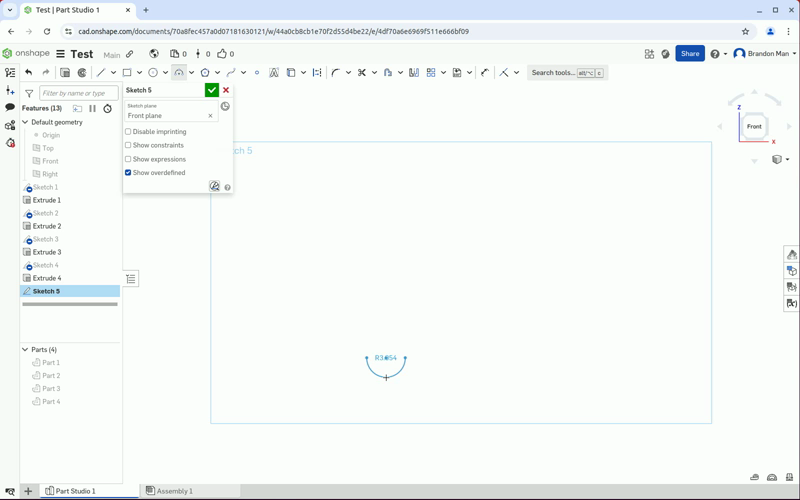
click(386, 377)
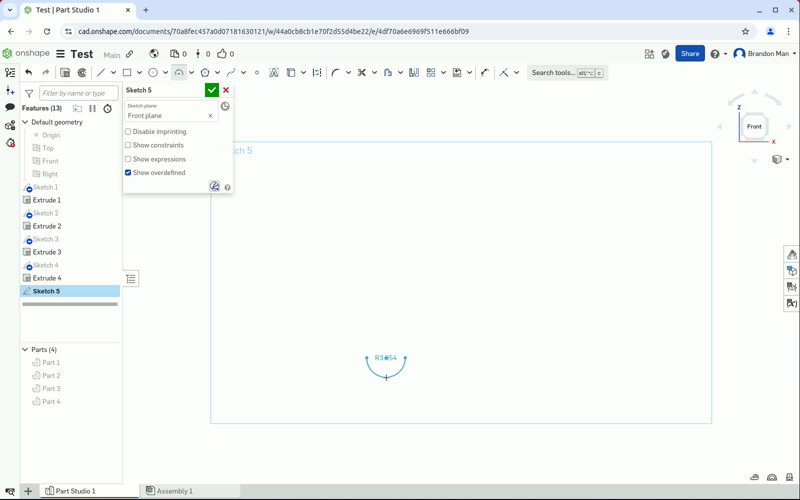
key_up(shift)
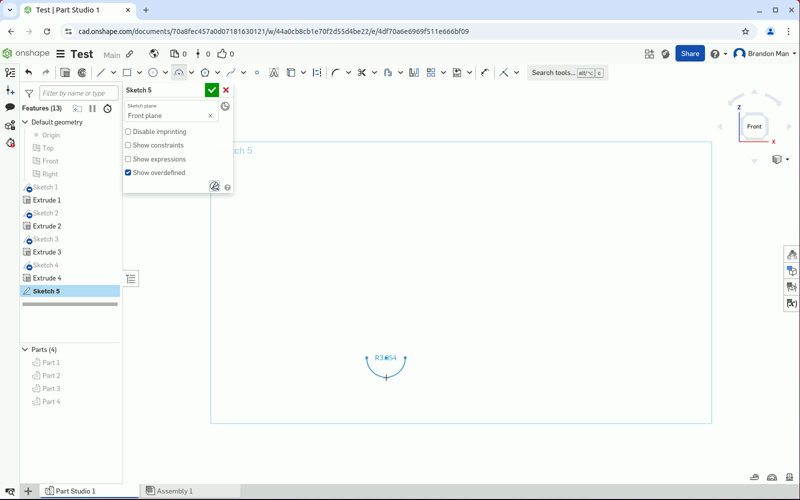
key(esc)
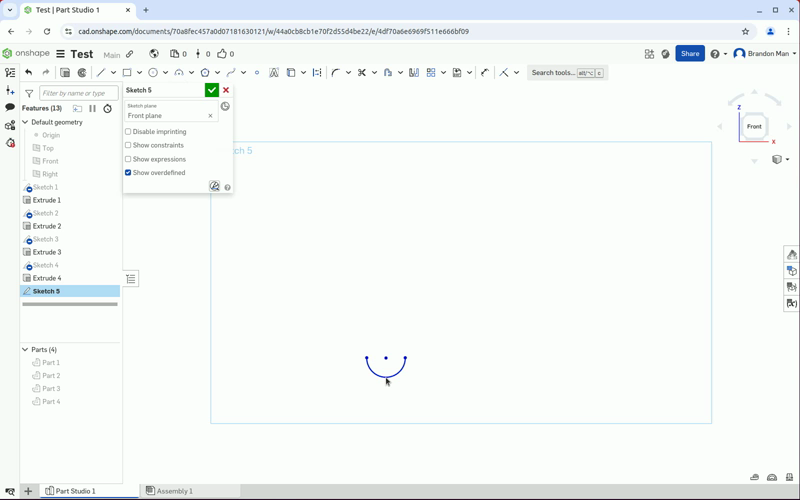
key(l)
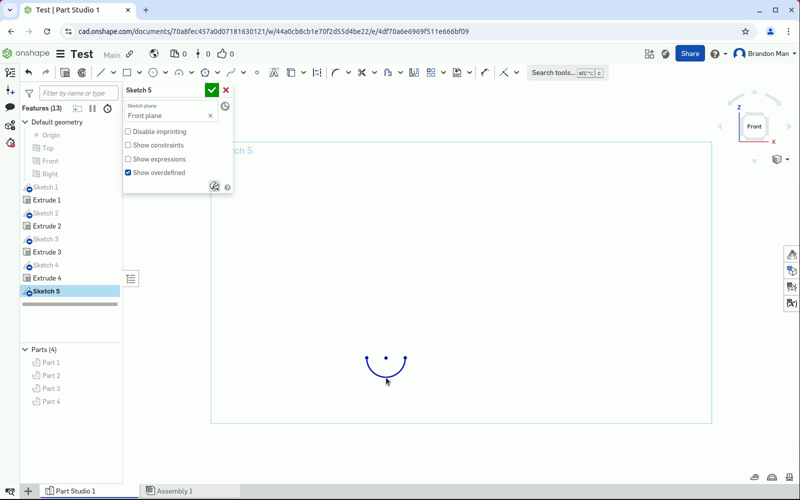
mouse_move(405, 357)
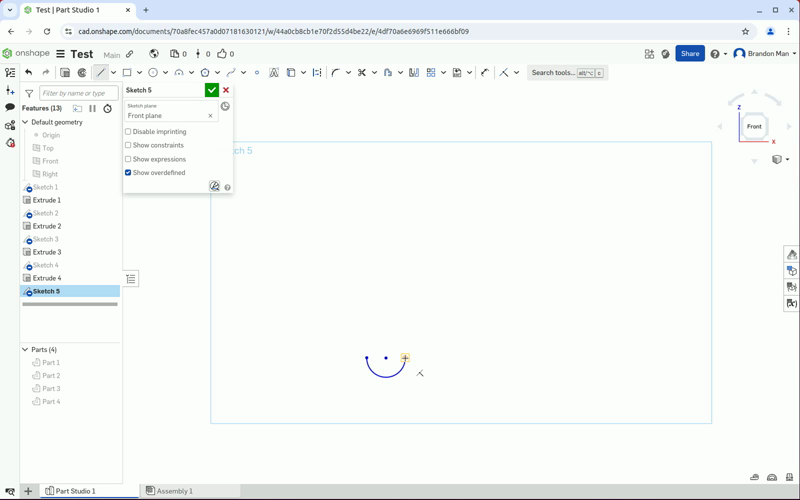
click(405, 357)
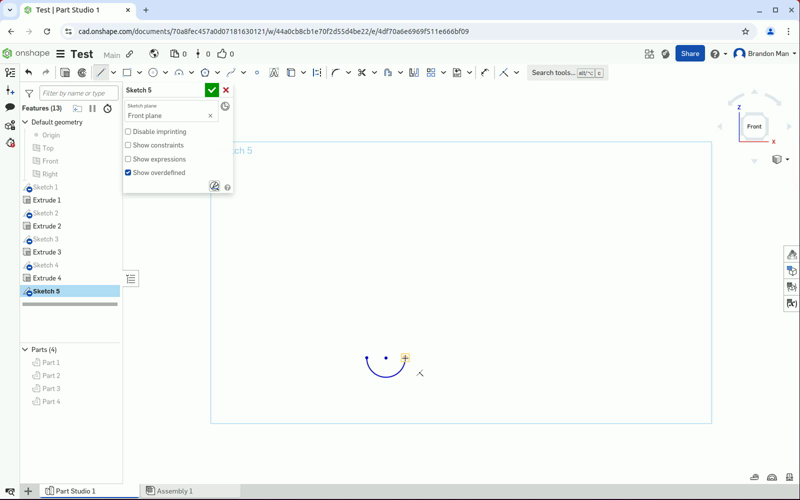
mouse_move(435, 357)
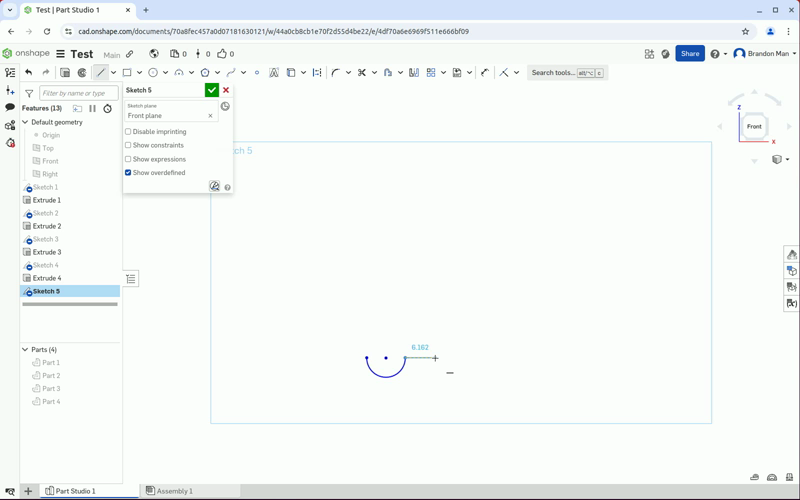
key_down(shift)
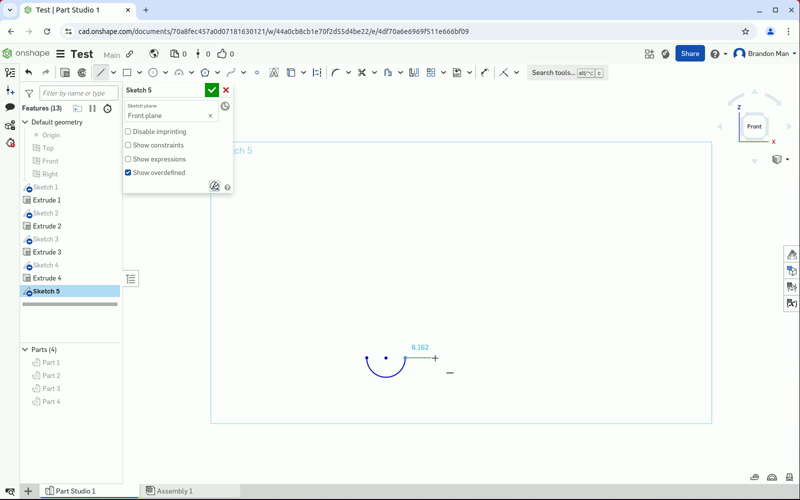
mouse_move(366, 357)
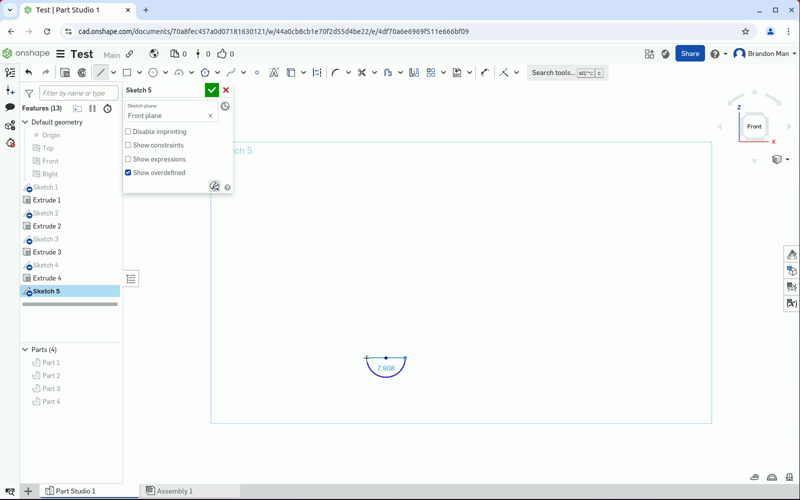
key_up(shift)
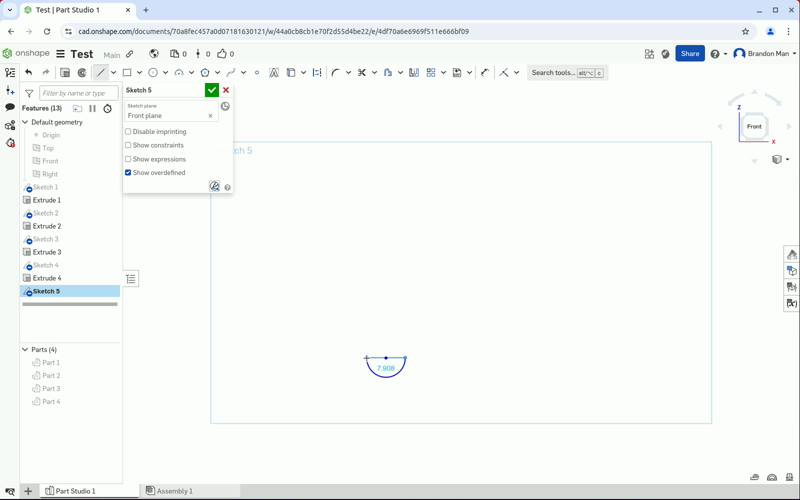
click(366, 357)
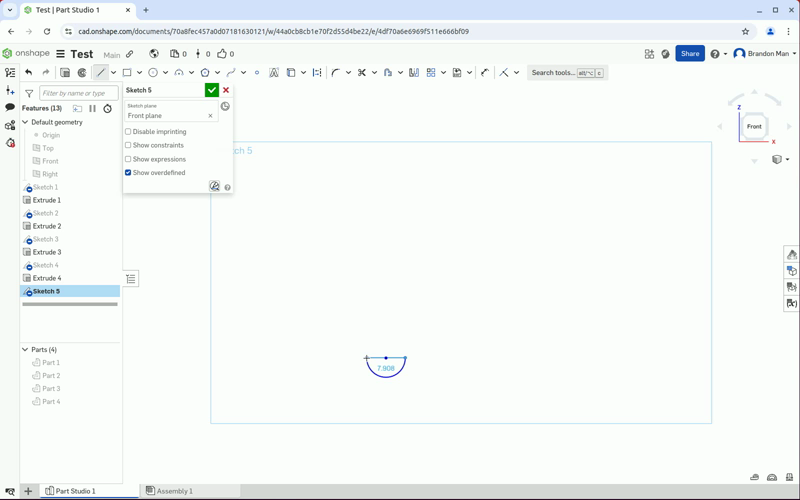
key(esc)
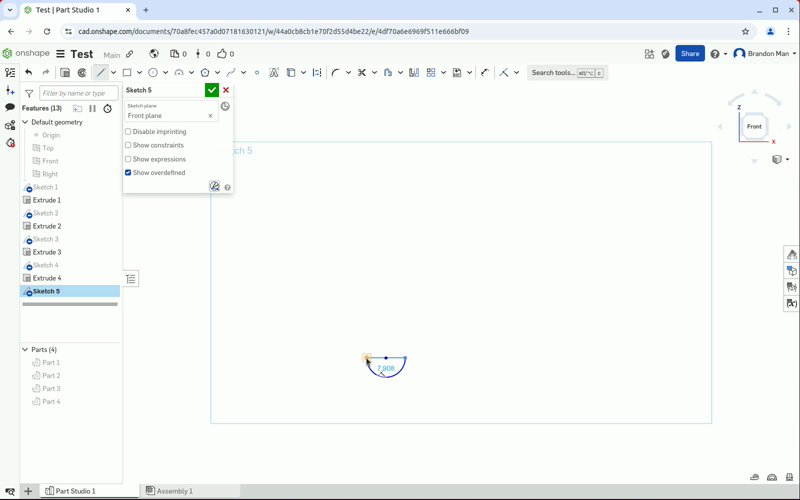
key(c)
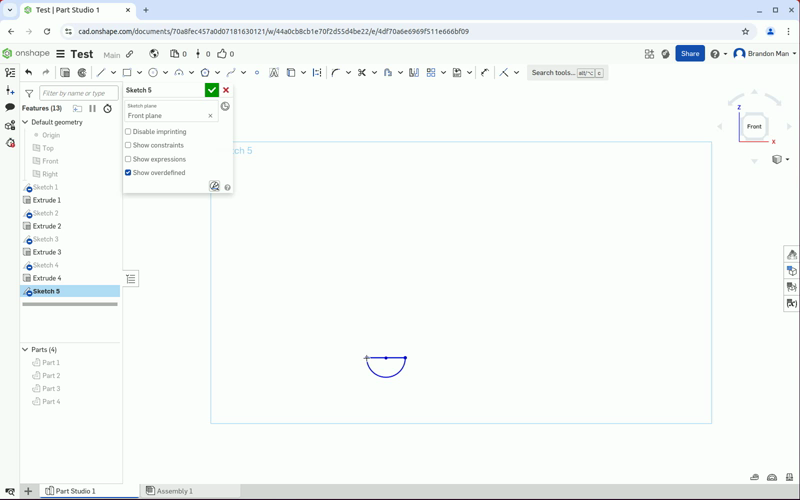
key_down(shift)
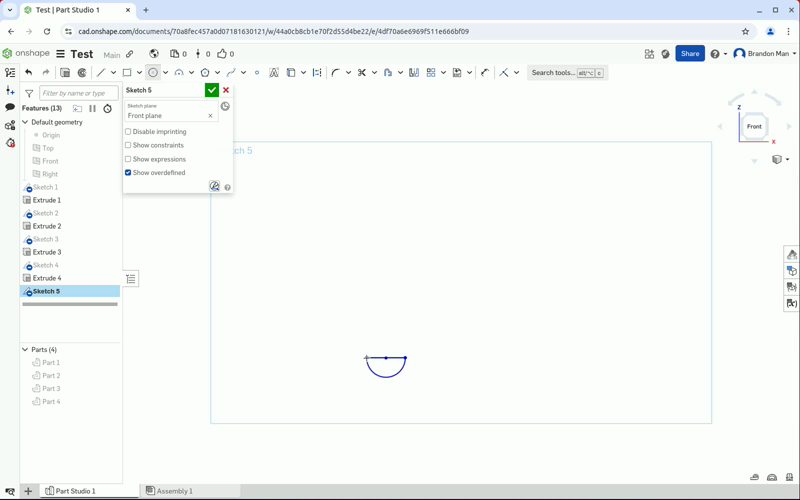
mouse_move(386, 367)
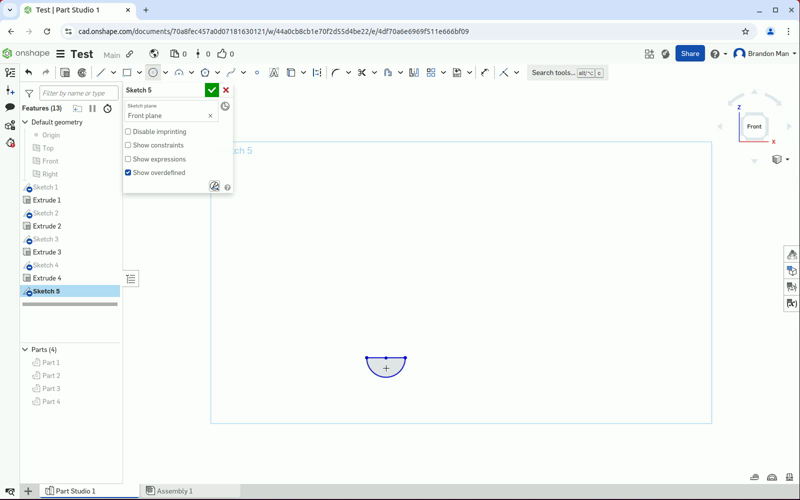
click(386, 367)
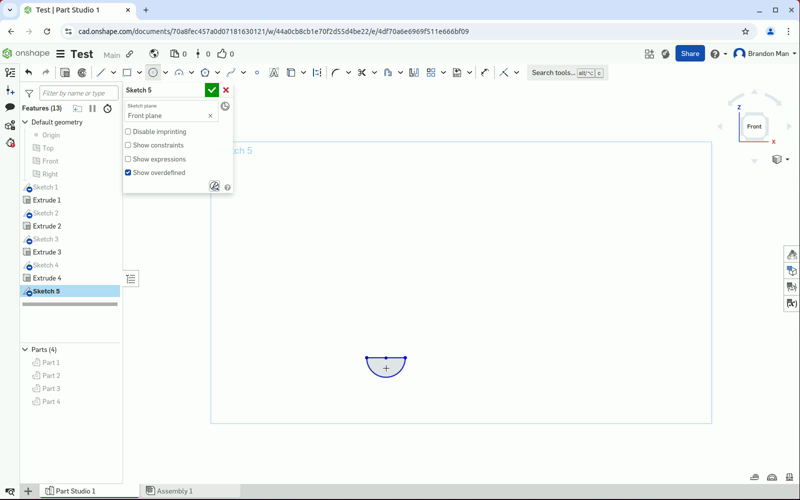
key_up(shift)
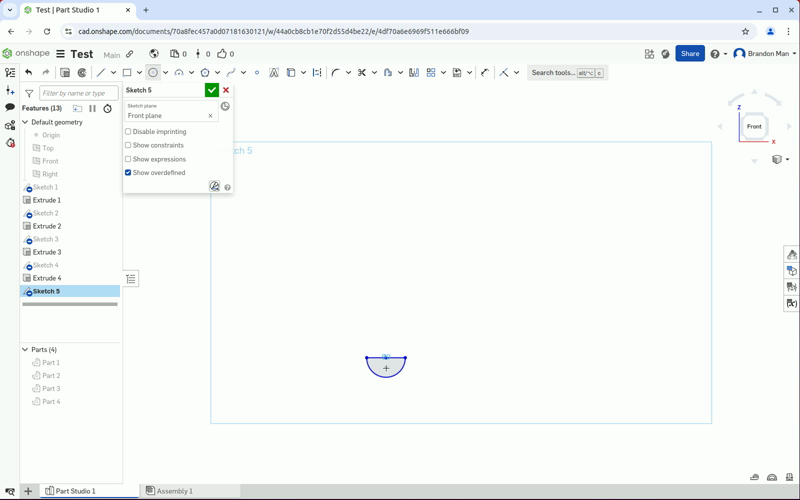
mouse_move(391, 367)
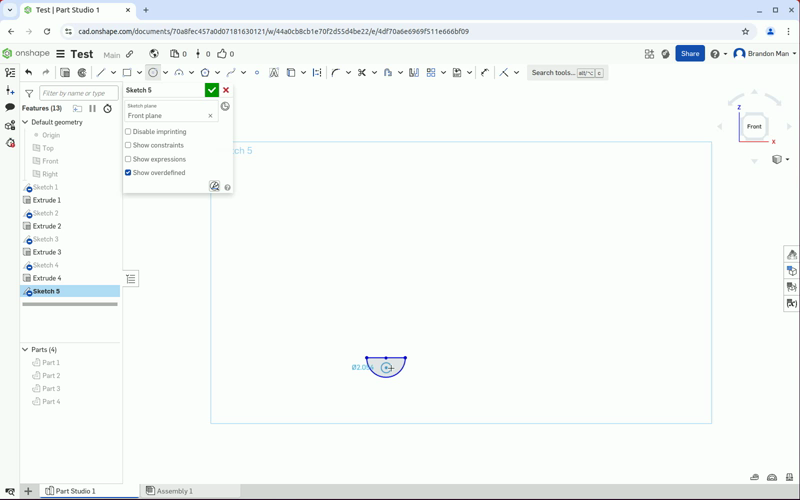
click(391, 367)
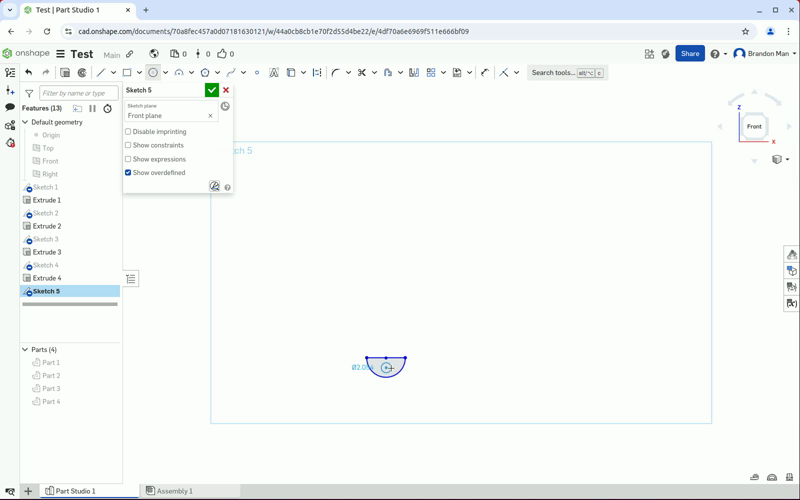
key(esc)
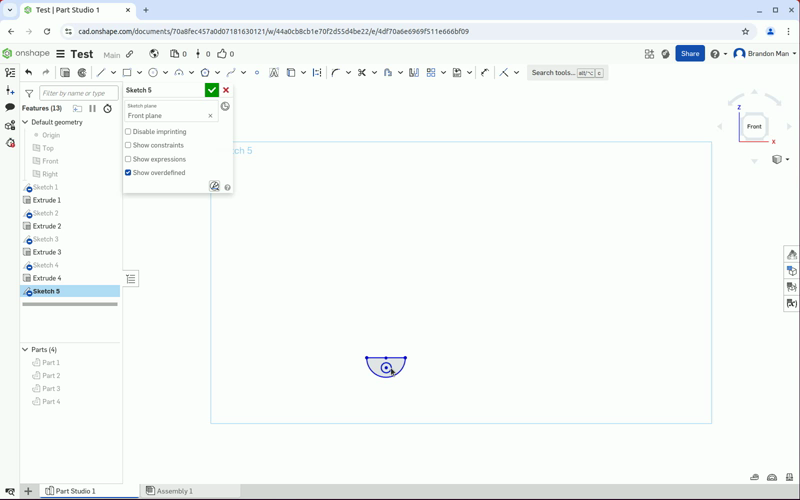
mouse_move(397, 369)
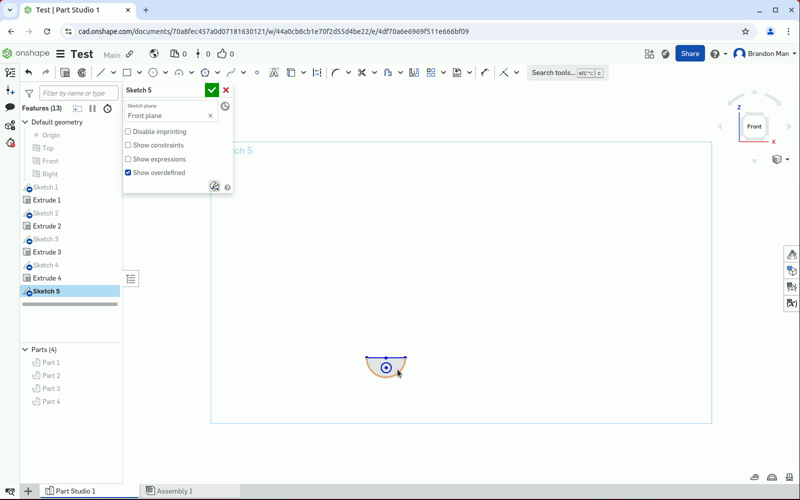
scroll(6)
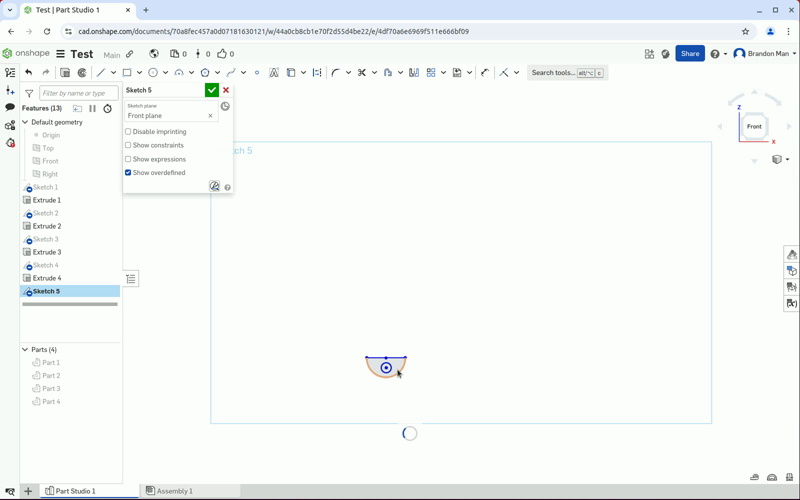
scroll(6)
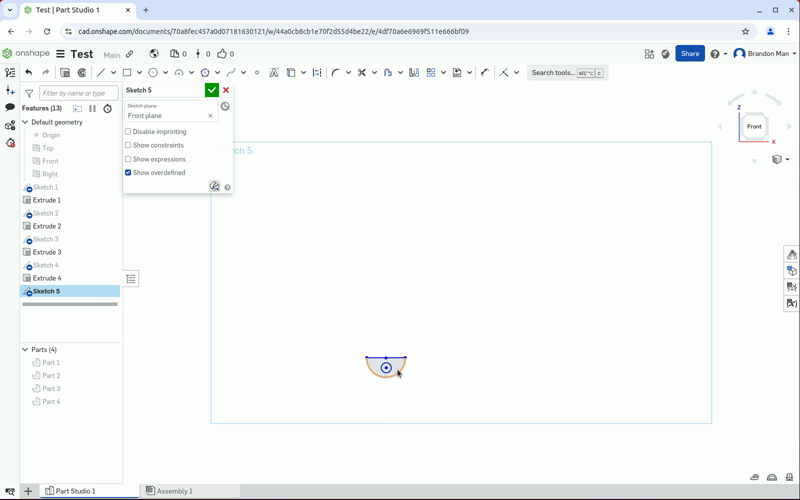
scroll(6)
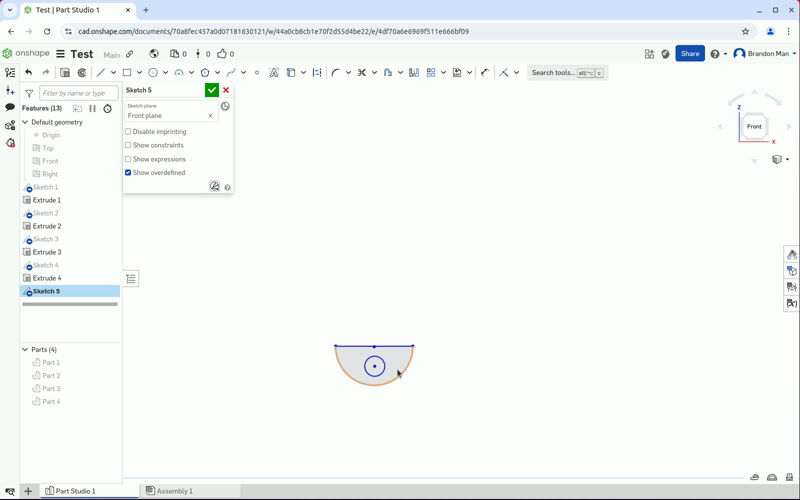
scroll(6)
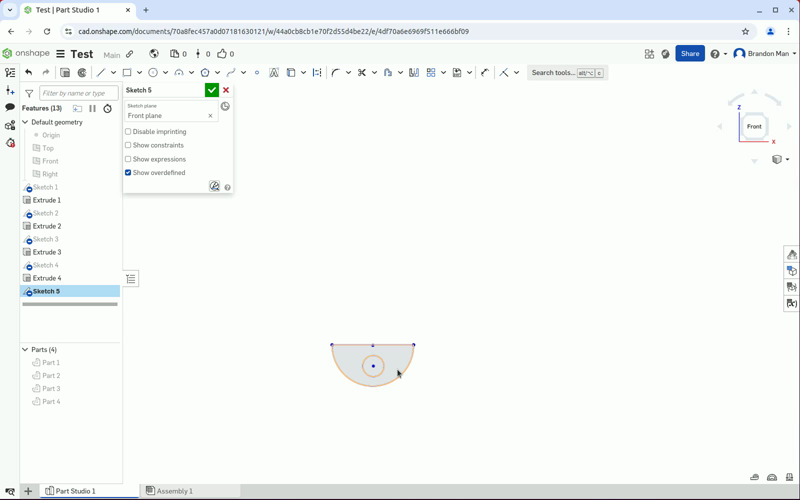
scroll(6)
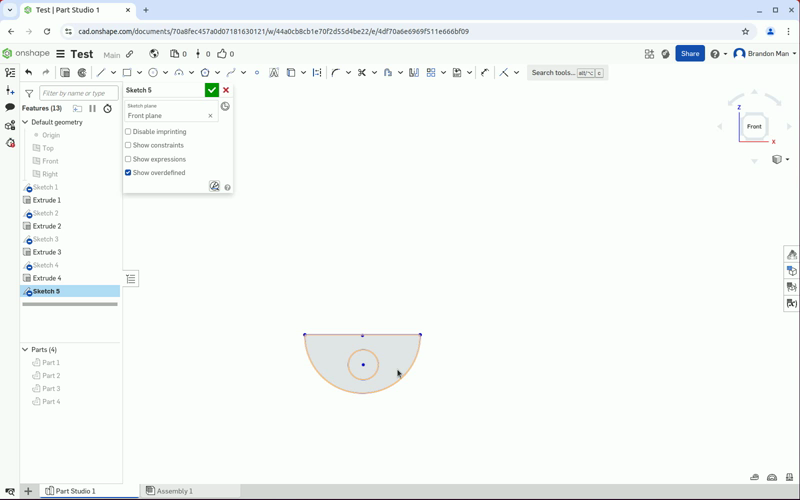
scroll(6)
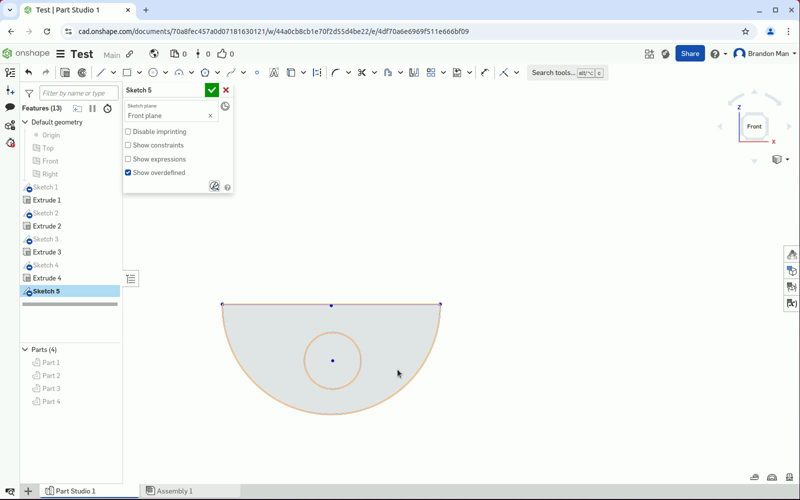
scroll(6)
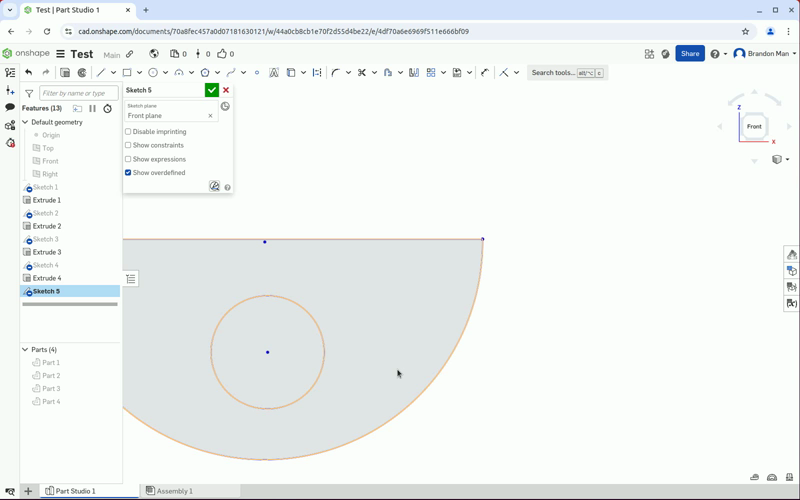
click(397, 369)
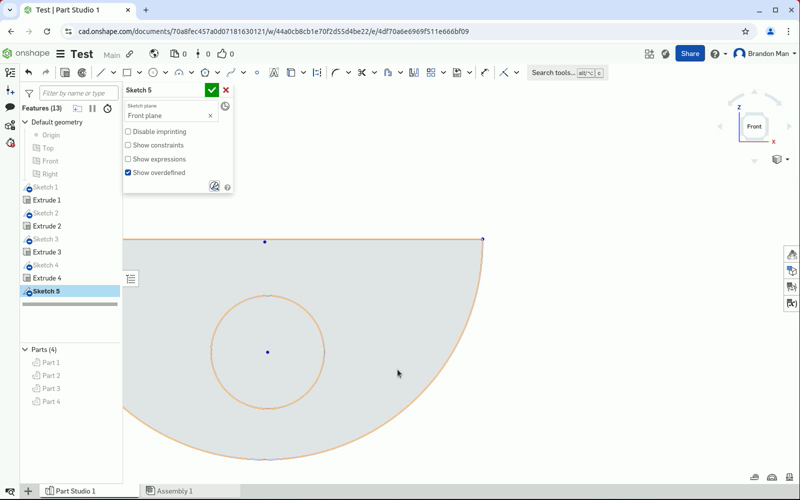
scroll(-6)
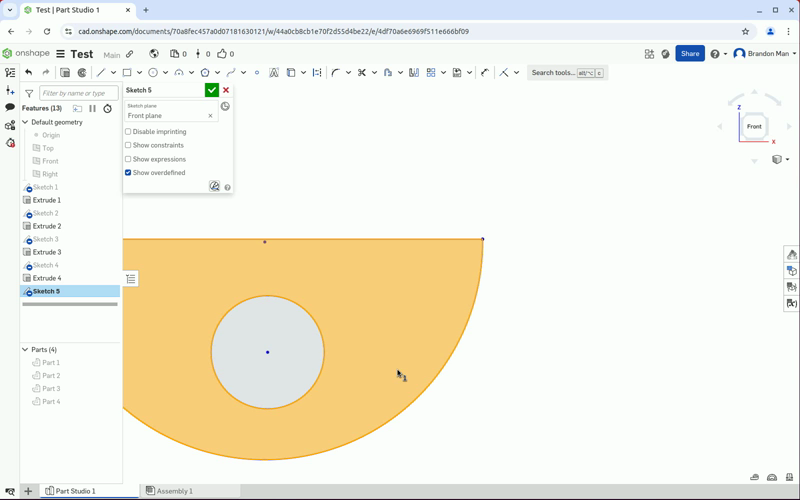
scroll(-6)
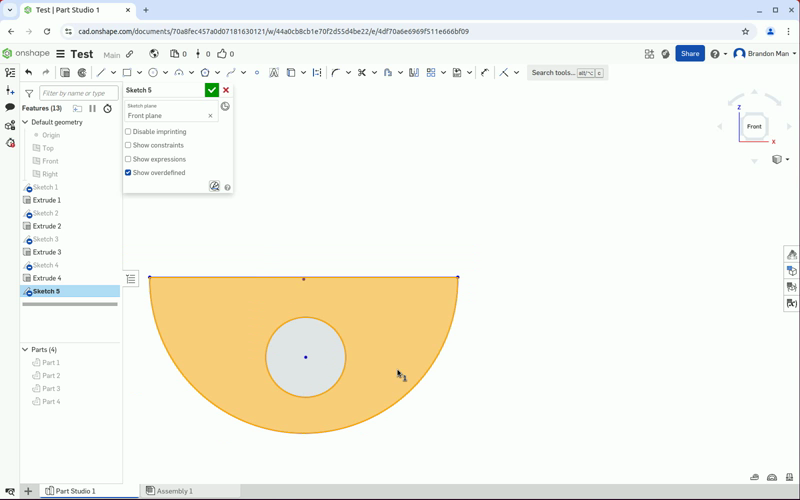
scroll(-6)
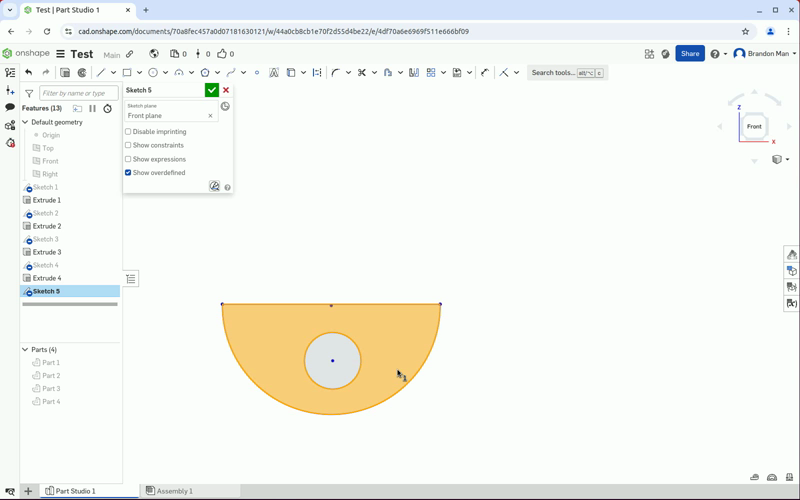
scroll(-6)
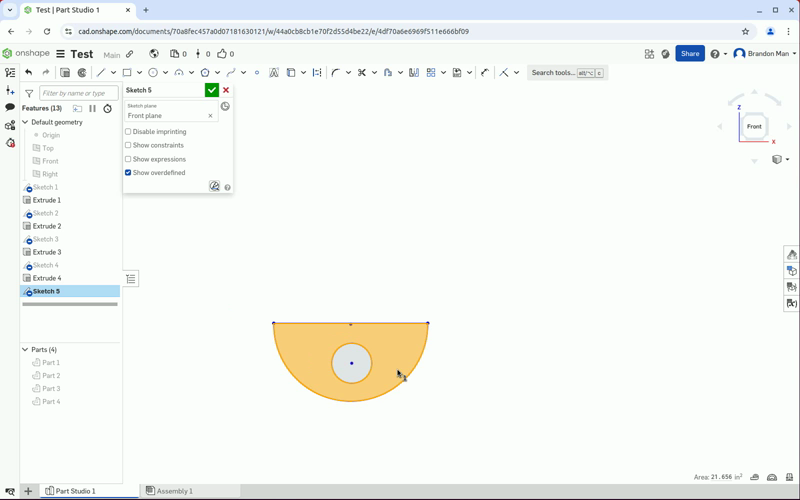
scroll(-6)
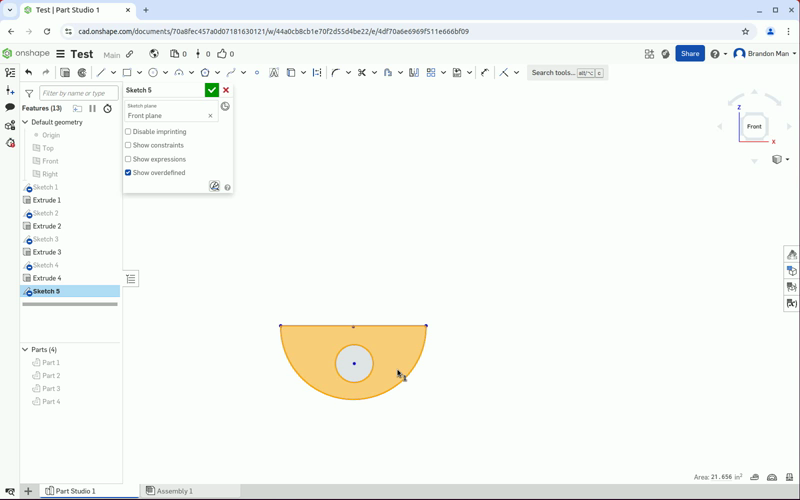
scroll(-6)
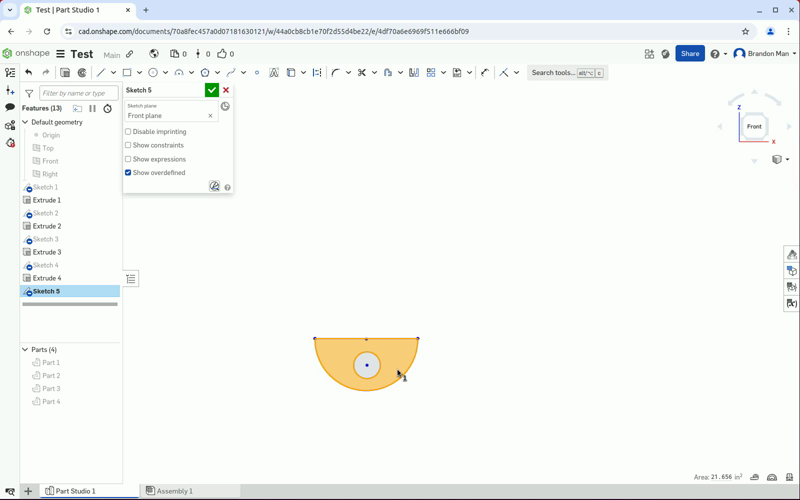
scroll(-6)
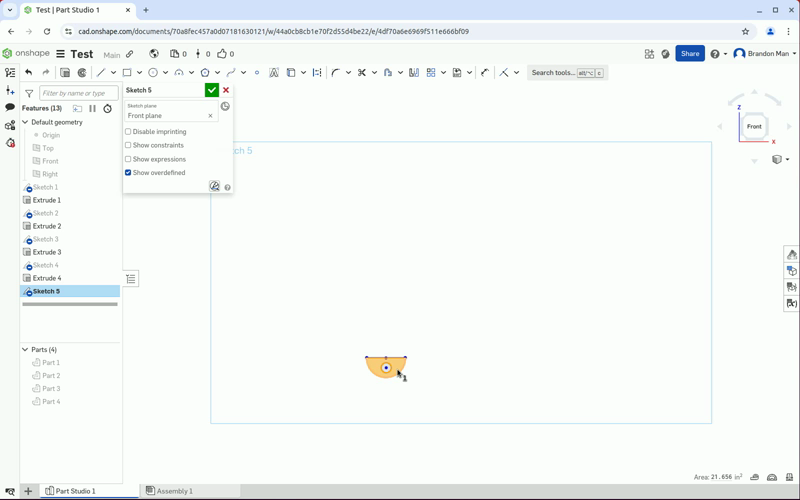
mouse_move(73, 352)
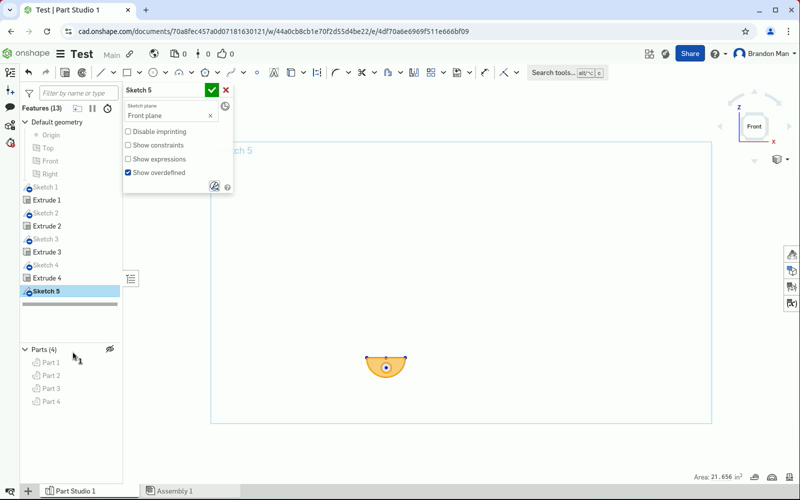
key(shift+y)
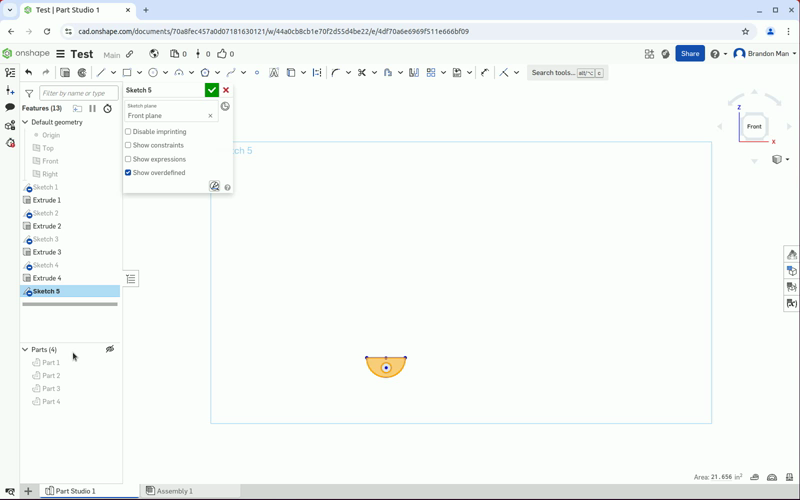
key(shift+e)
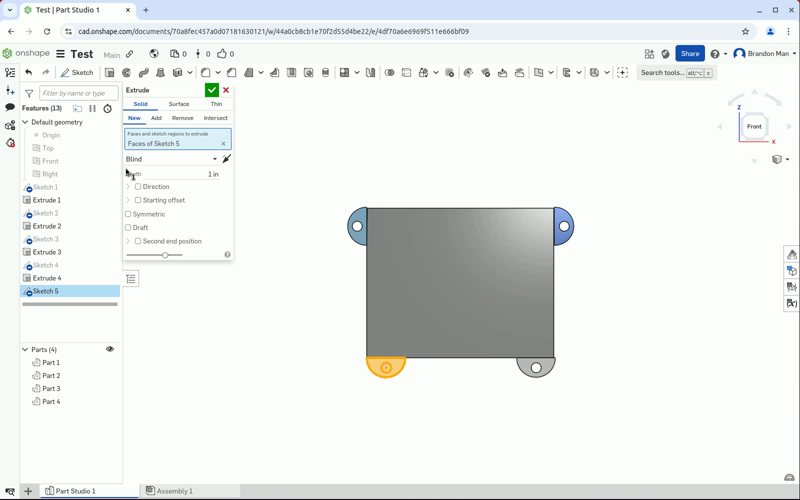
mouse_move(143, 106)
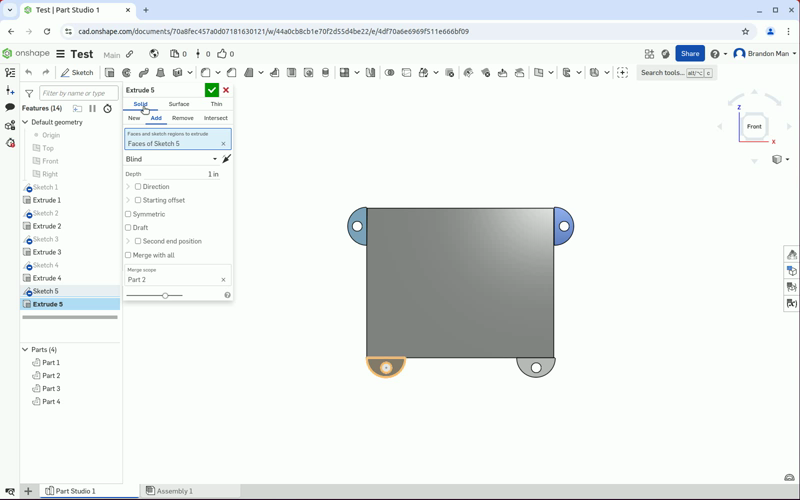
click(143, 106)
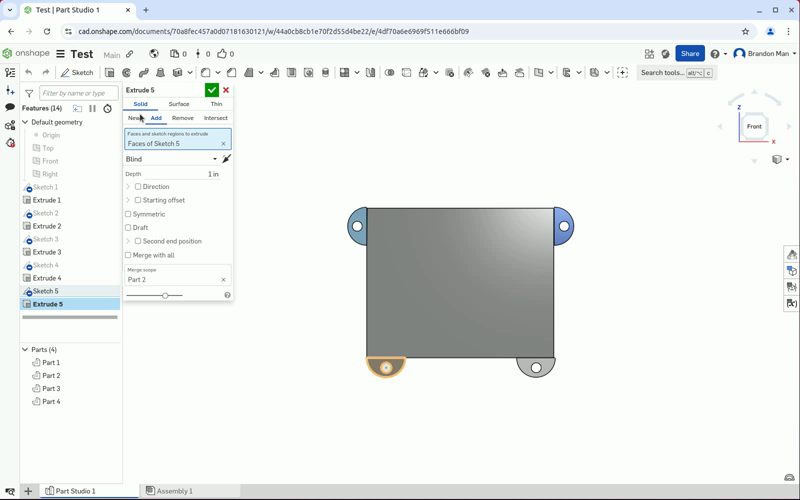
mouse_move(137, 120)
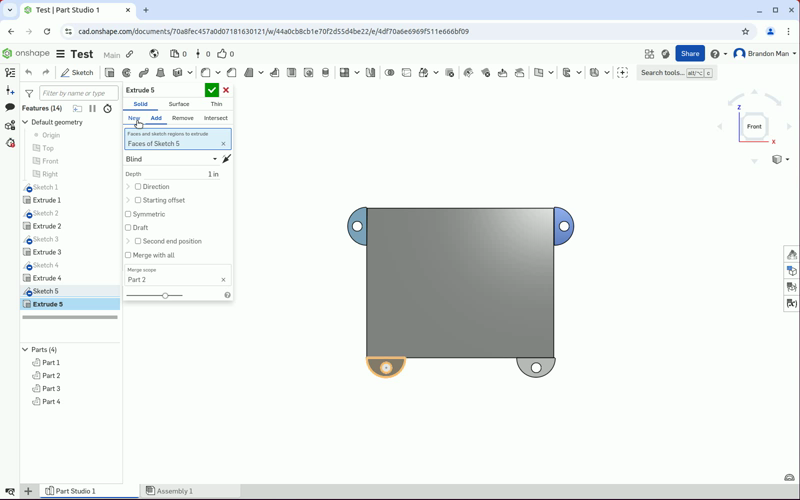
click(137, 120)
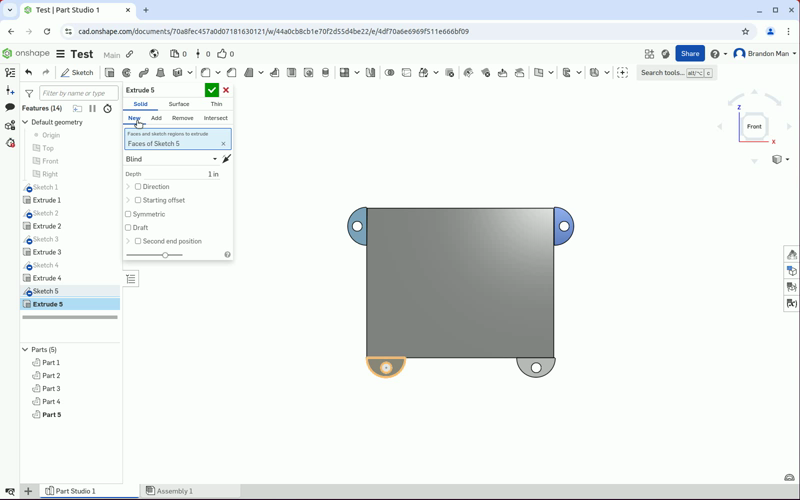
key(tab, 4)
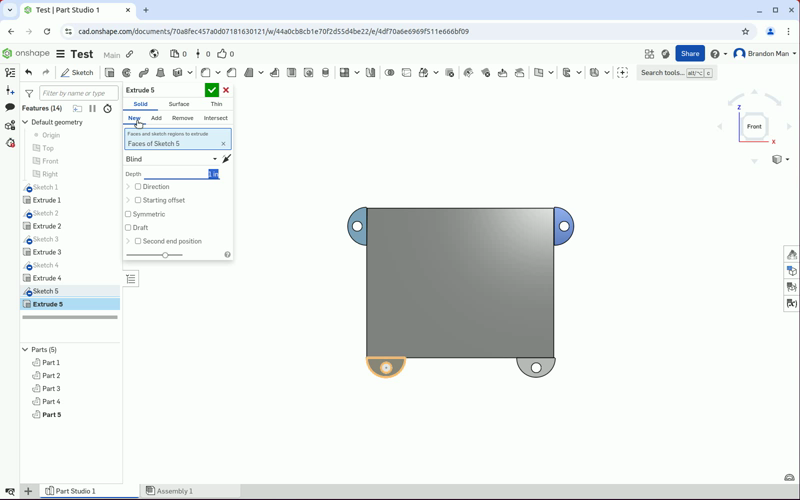
text(0.963)
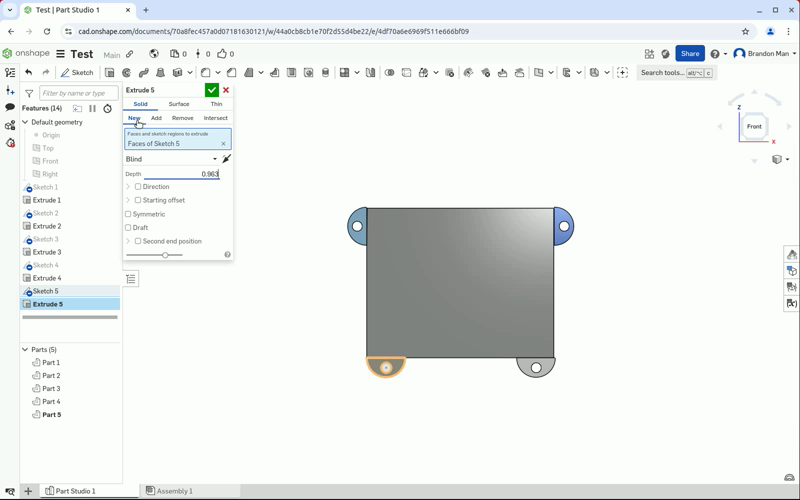
key(enter)
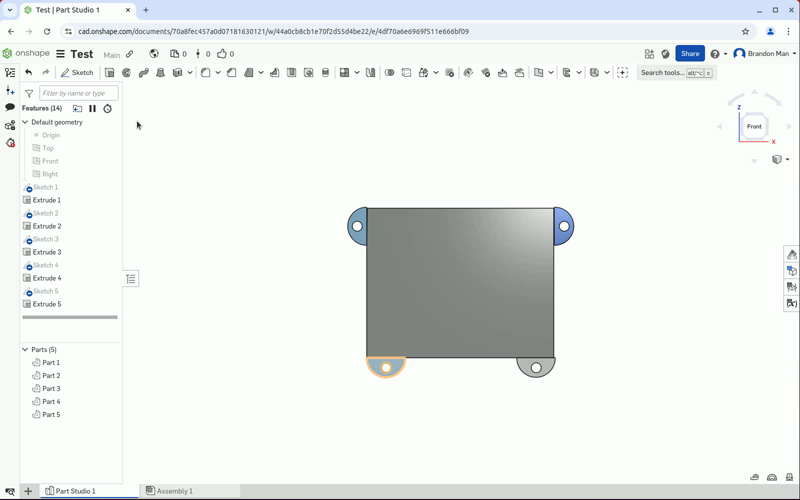
key(shift+h)
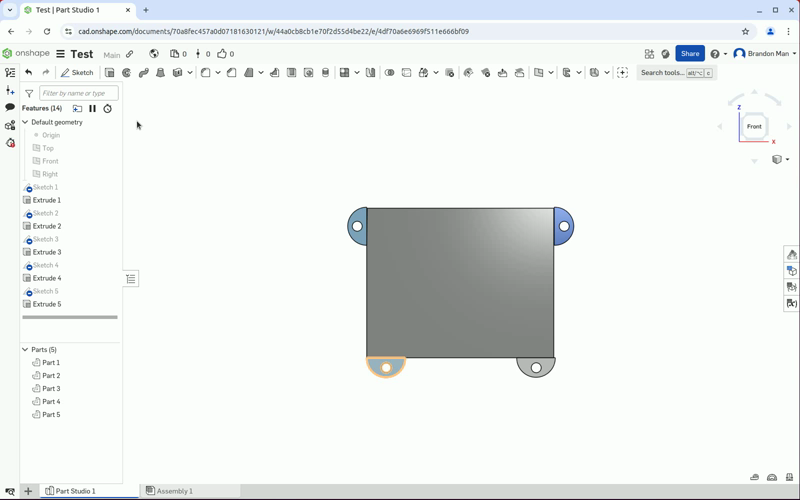
key(shift+h)
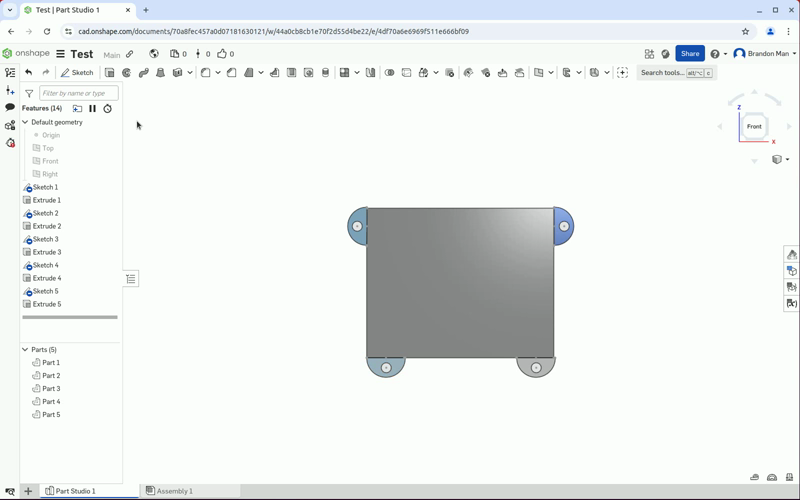
key(shift+7)
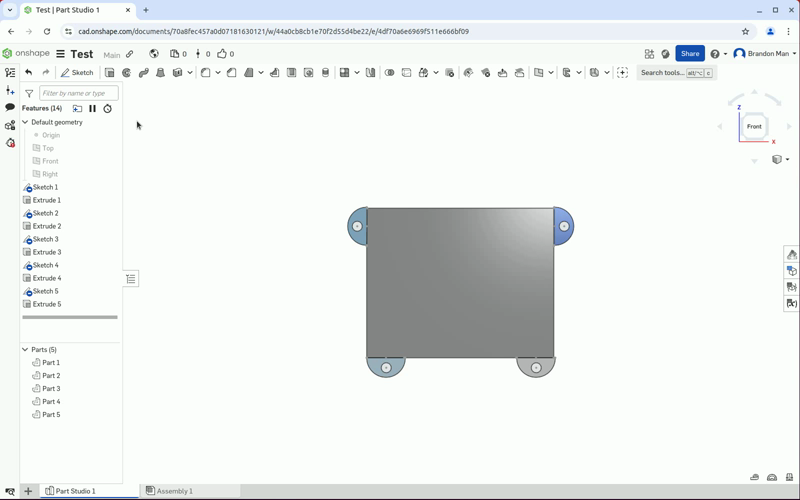
key(left, 2)
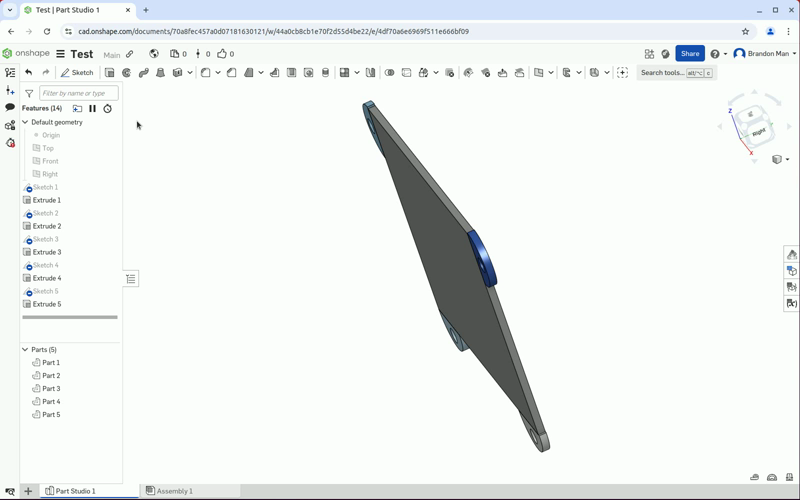
key(down, 2)
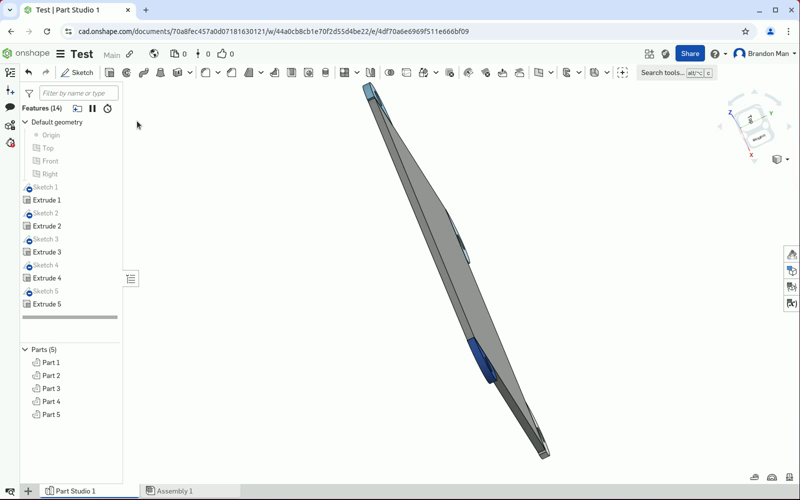
key(up, 2)
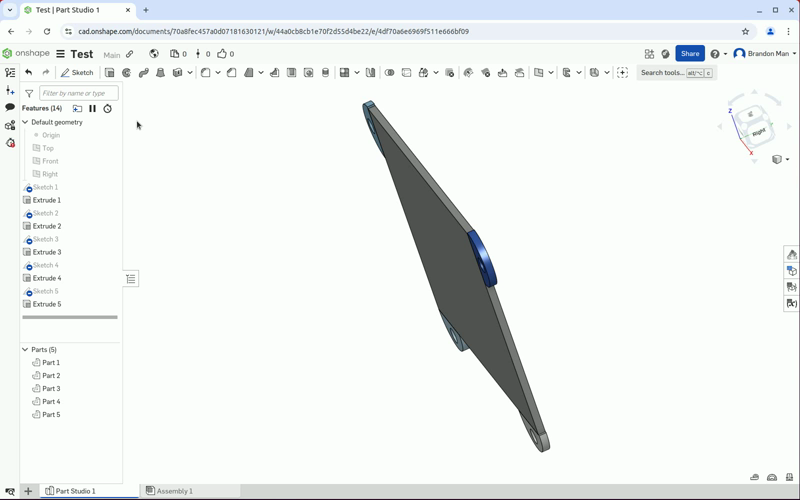
key(right, 2)
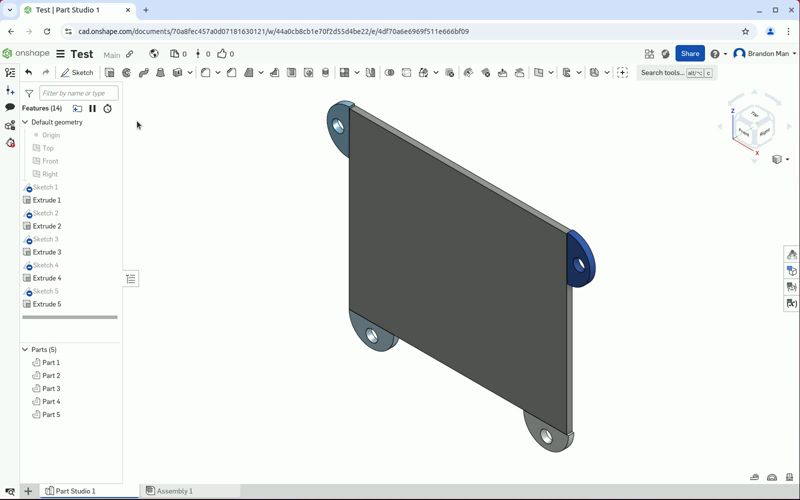
mouse_move(73, 189)
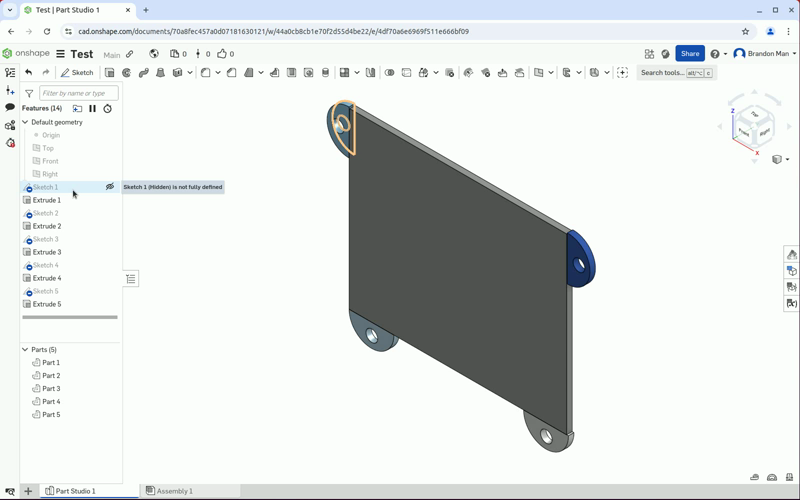
click(73, 189)